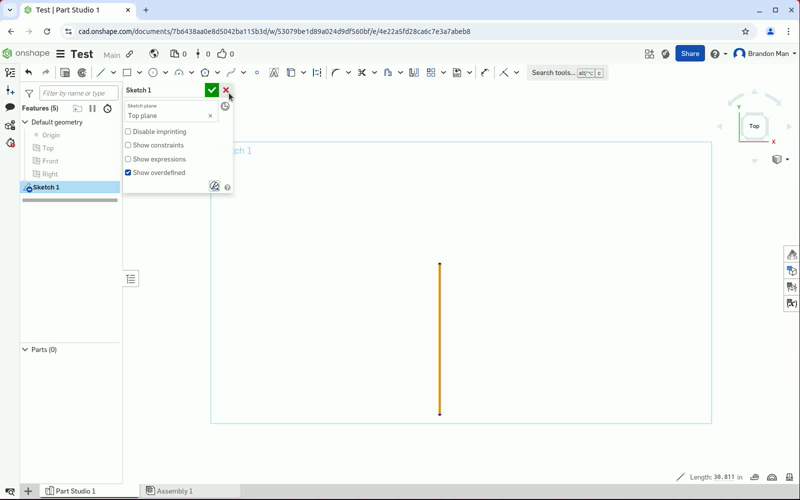
key(shift+h)
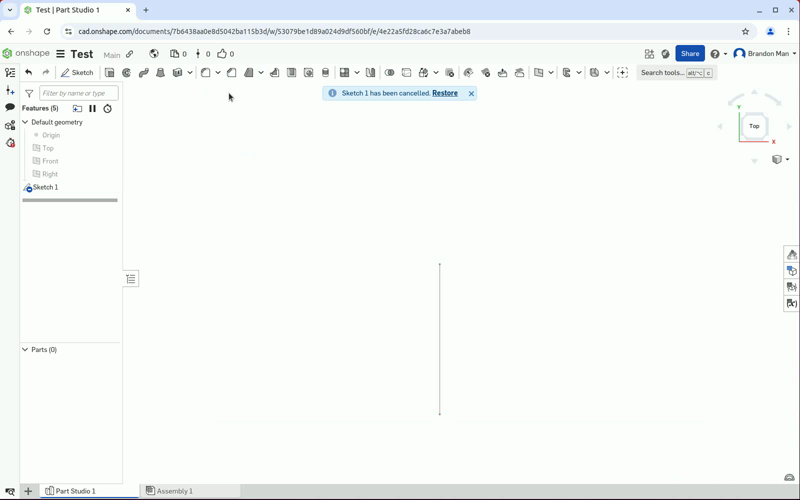
key(shift+s)
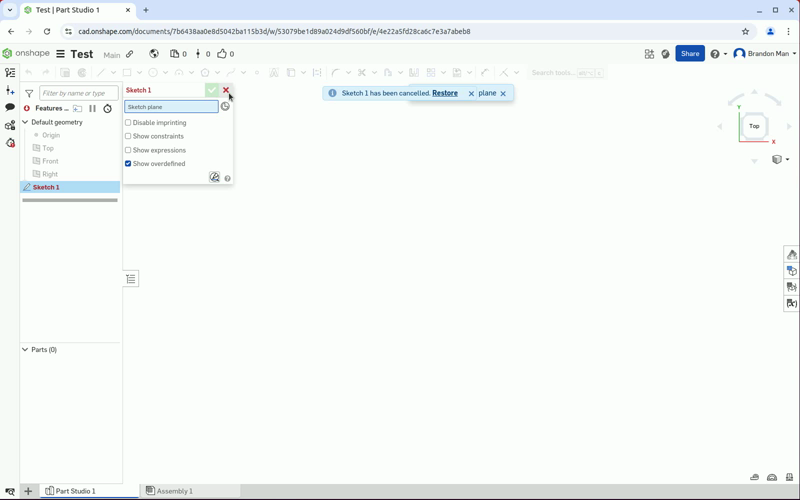
mouse_move(73, 150)
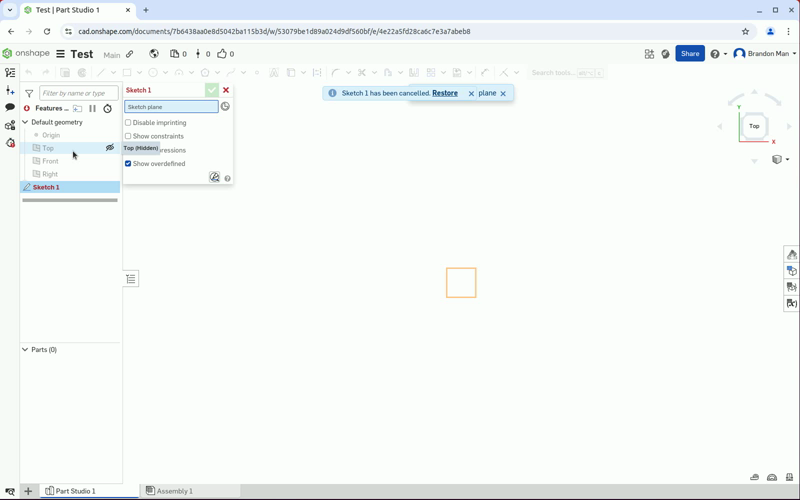
click(73, 150)
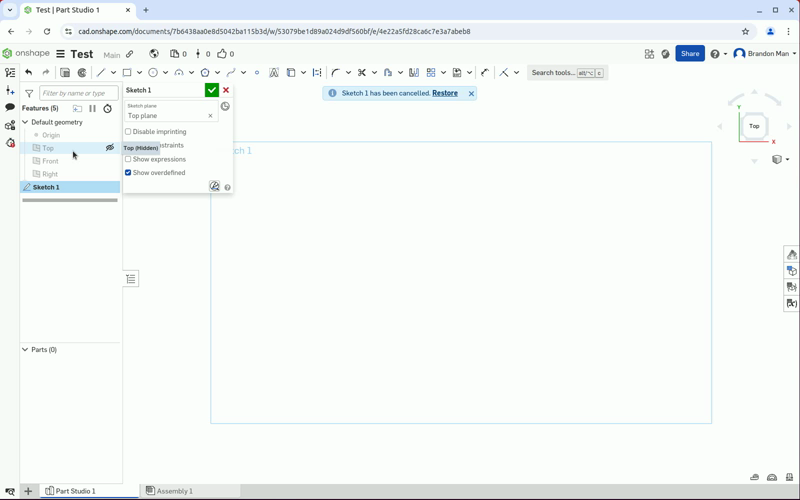
mouse_move(73, 352)
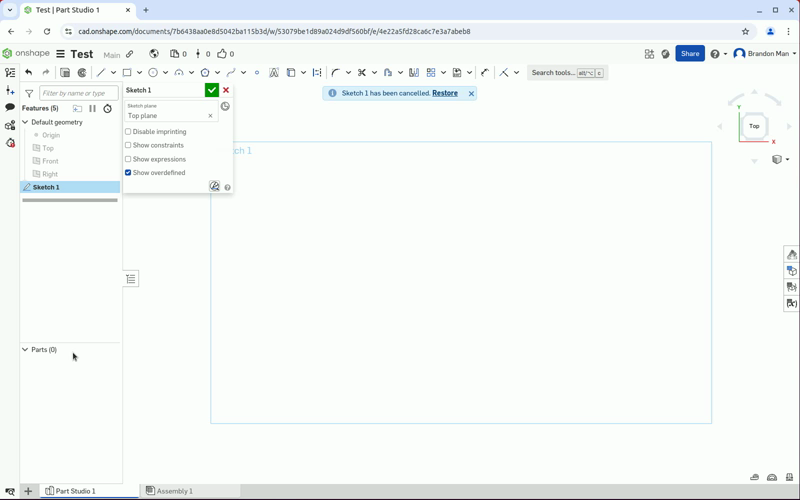
key(y)
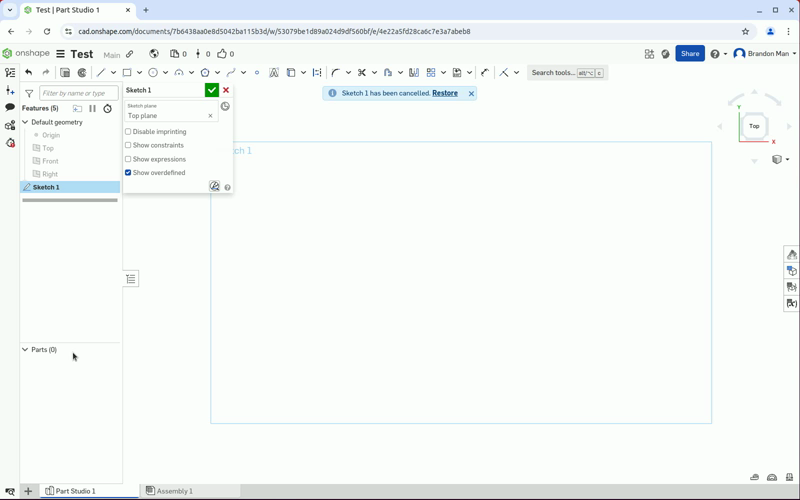
key(a)
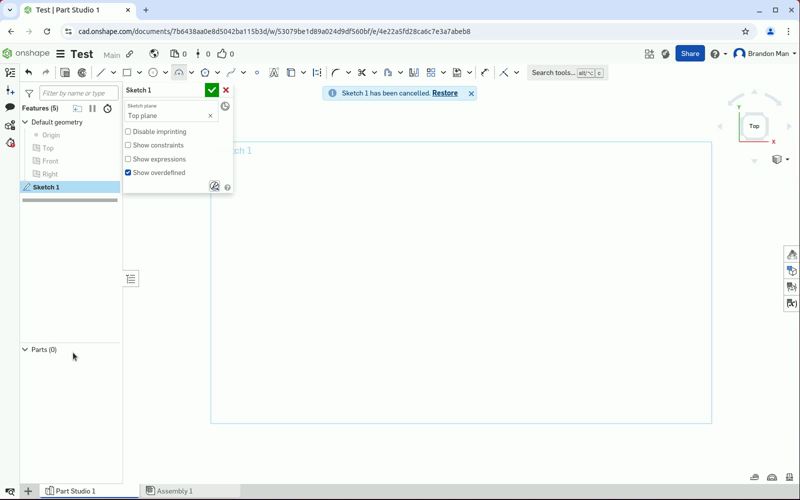
key_down(shift)
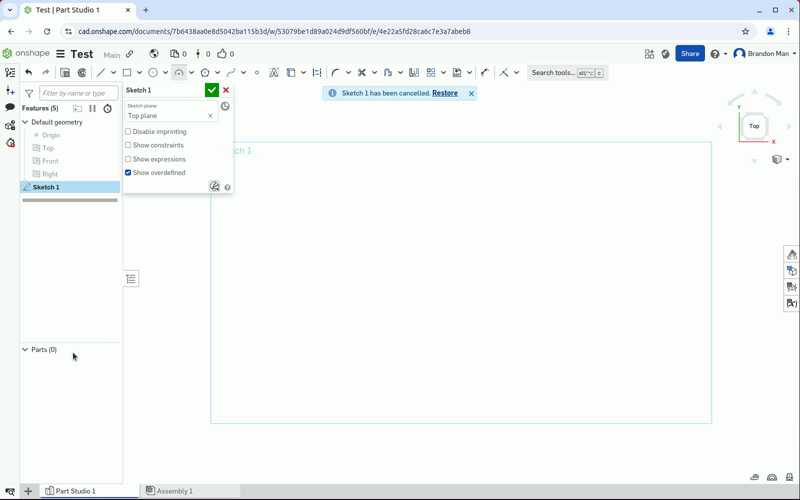
mouse_move(449, 288)
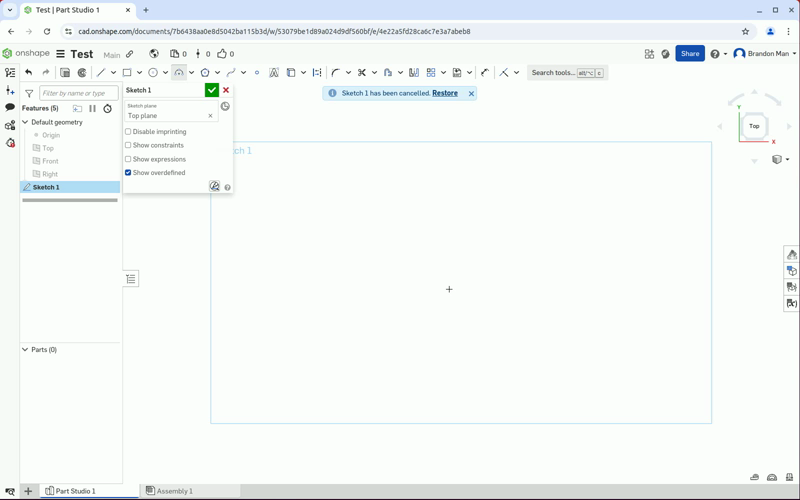
click(449, 288)
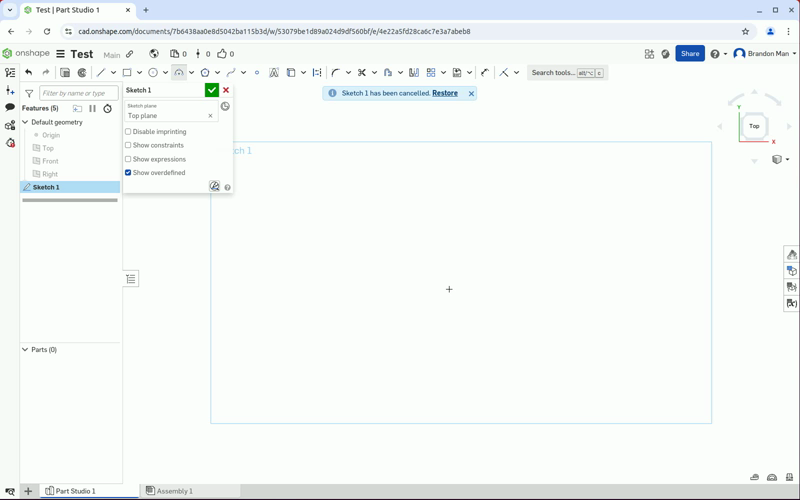
key_up(shift)
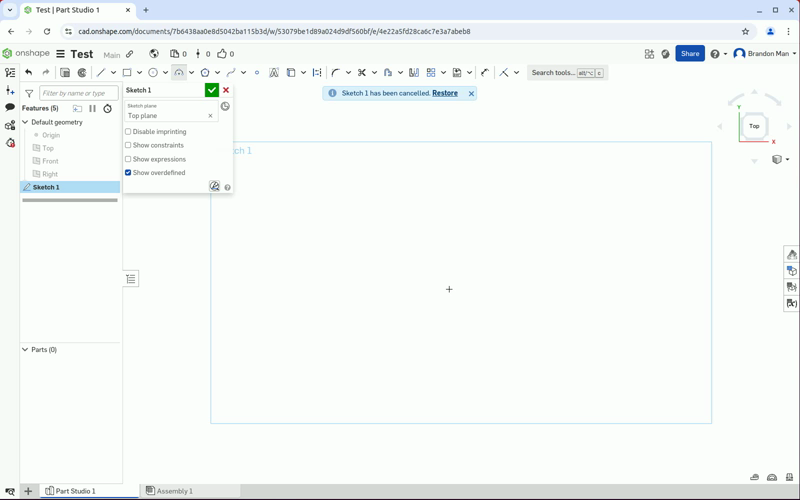
key_down(shift)
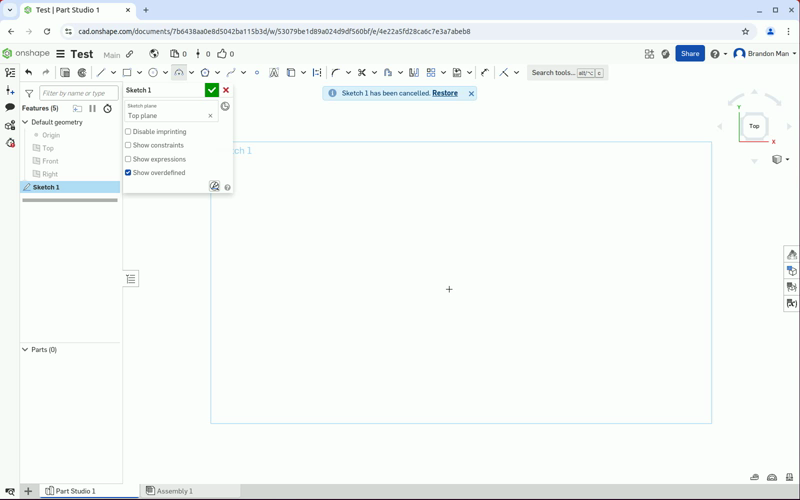
mouse_move(455, 294)
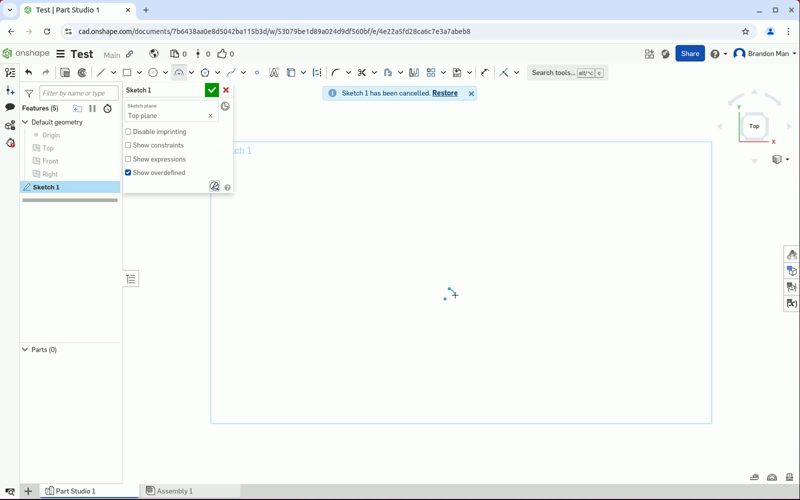
click(455, 294)
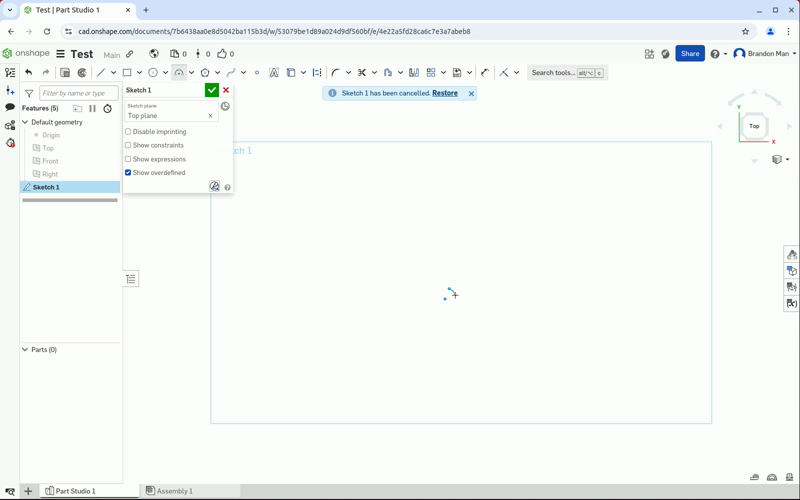
mouse_move(450, 292)
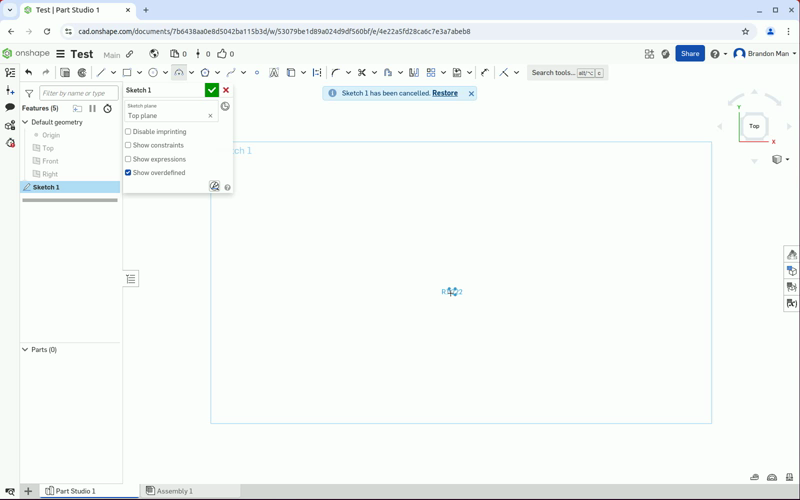
click(450, 292)
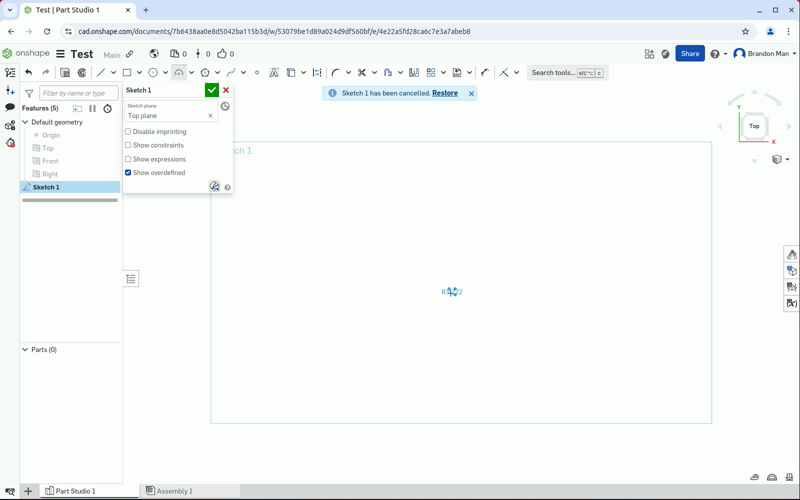
key_up(shift)
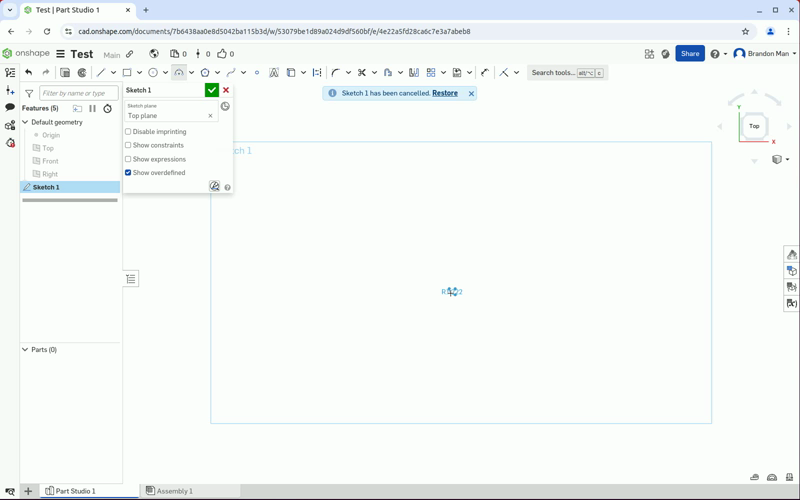
key(esc)
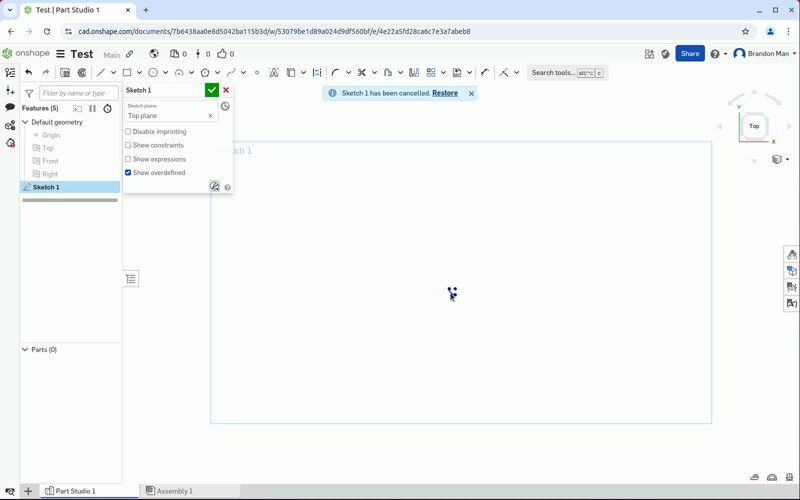
key(l)
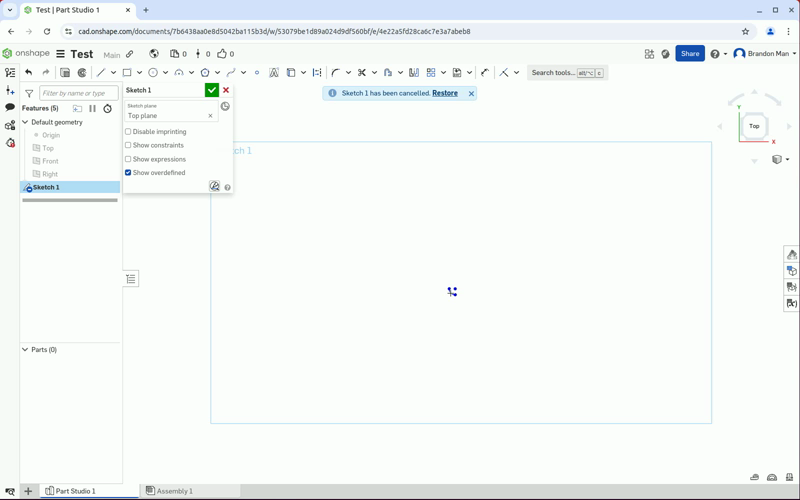
mouse_move(455, 294)
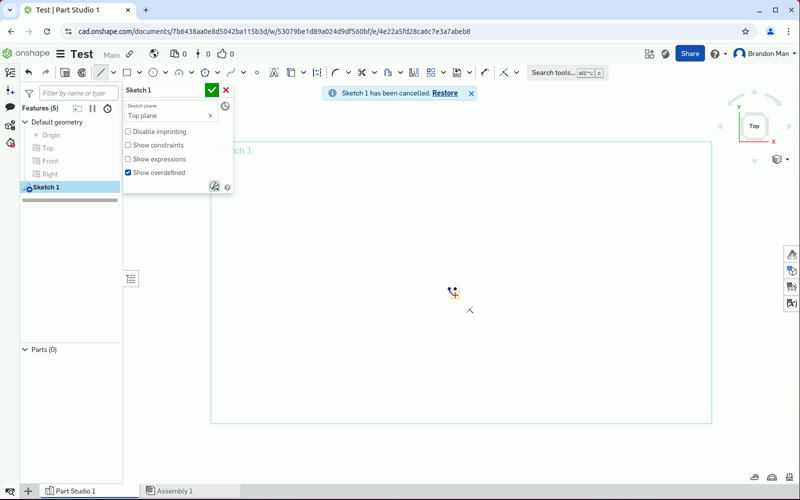
click(455, 294)
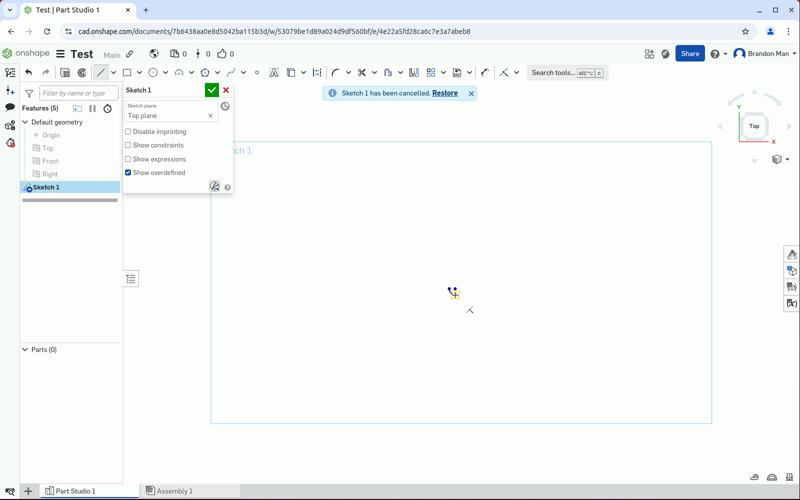
key_down(shift)
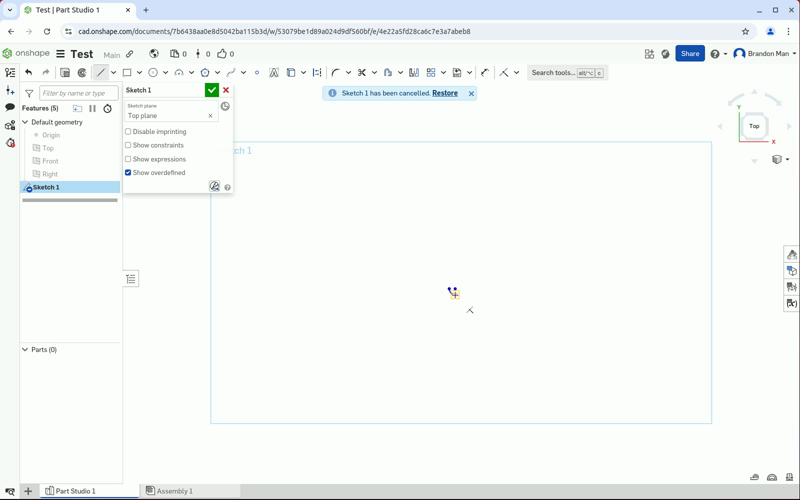
mouse_move(485, 294)
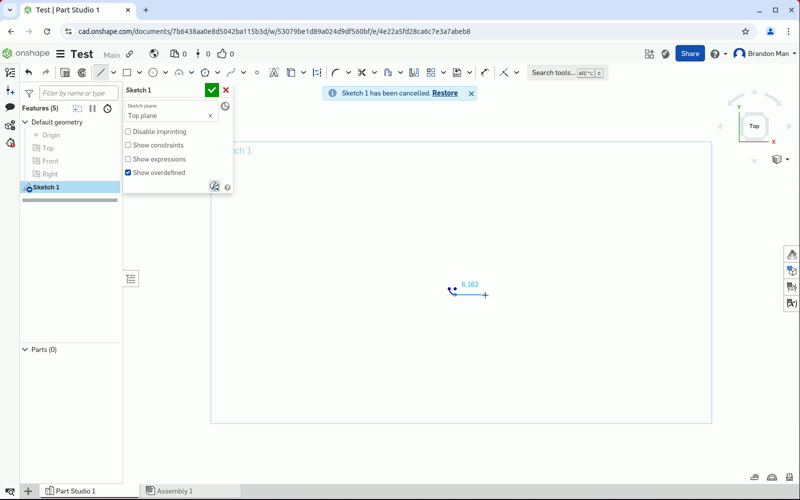
mouse_move(466, 294)
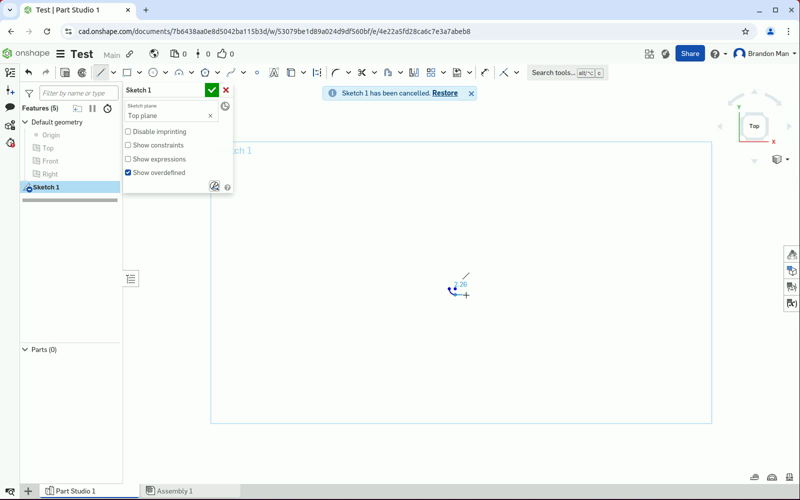
click(466, 294)
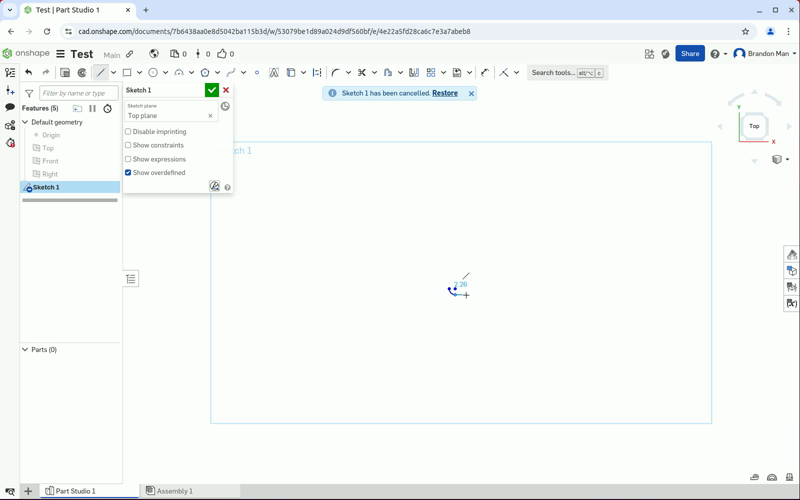
key_up(shift)
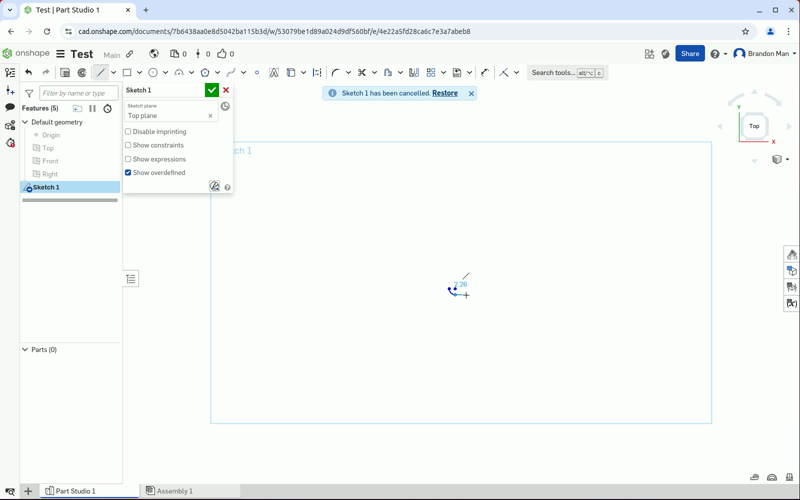
key(esc)
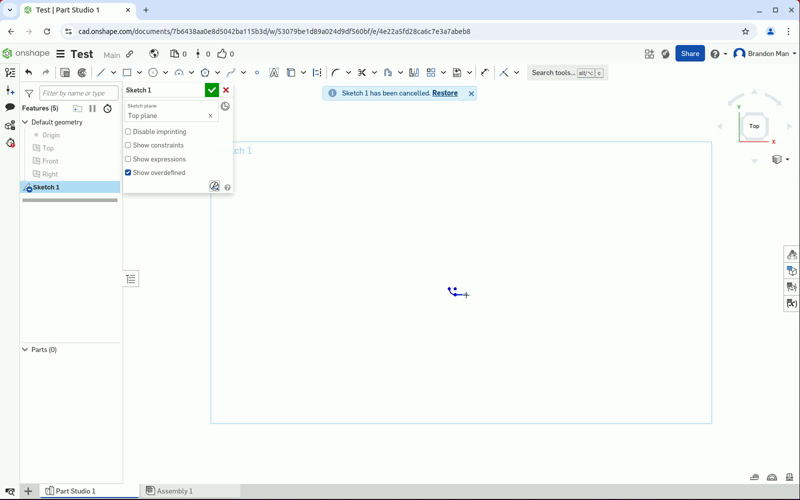
key(a)
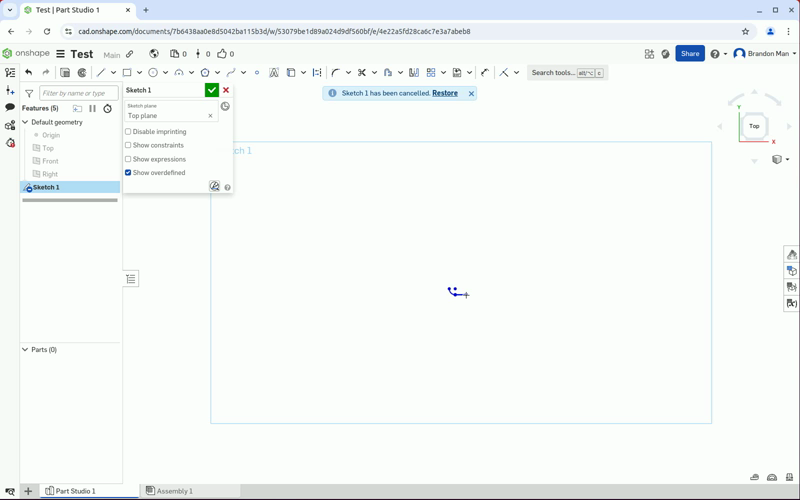
mouse_move(466, 294)
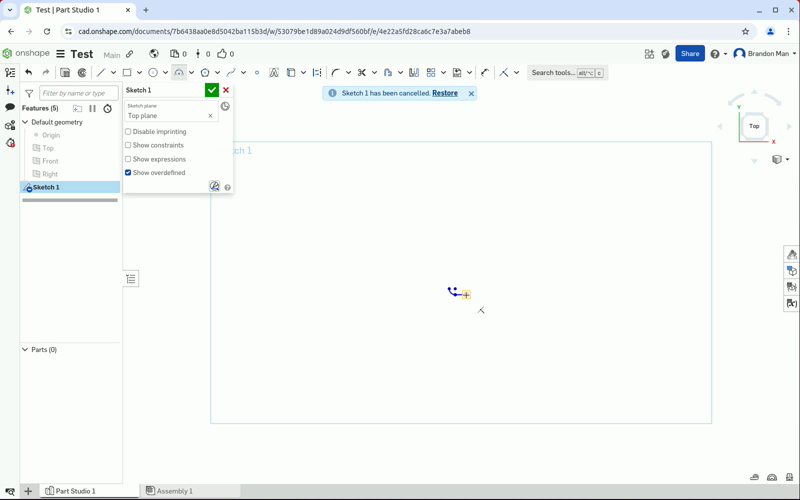
click(466, 294)
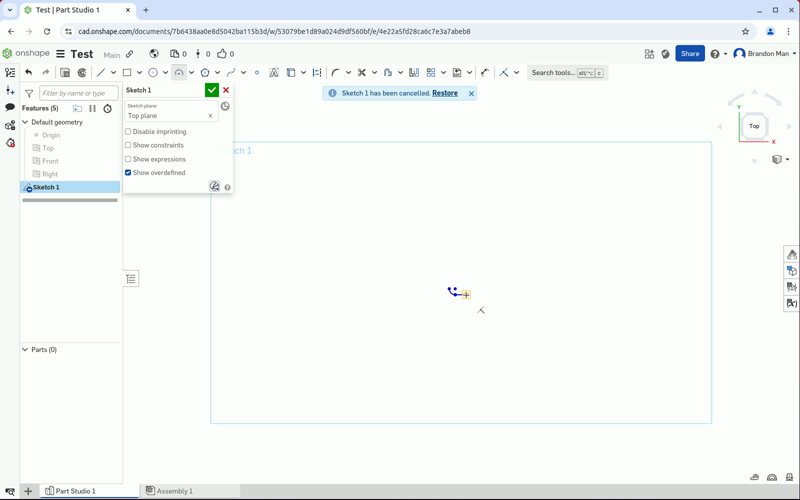
key_down(shift)
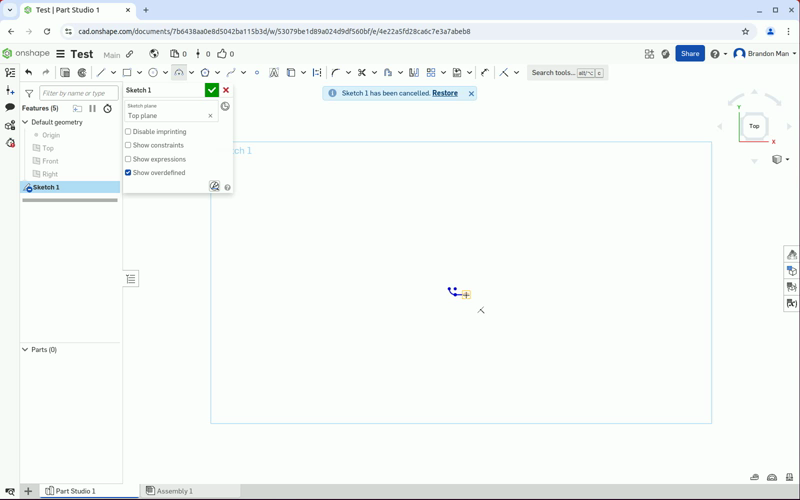
mouse_move(472, 288)
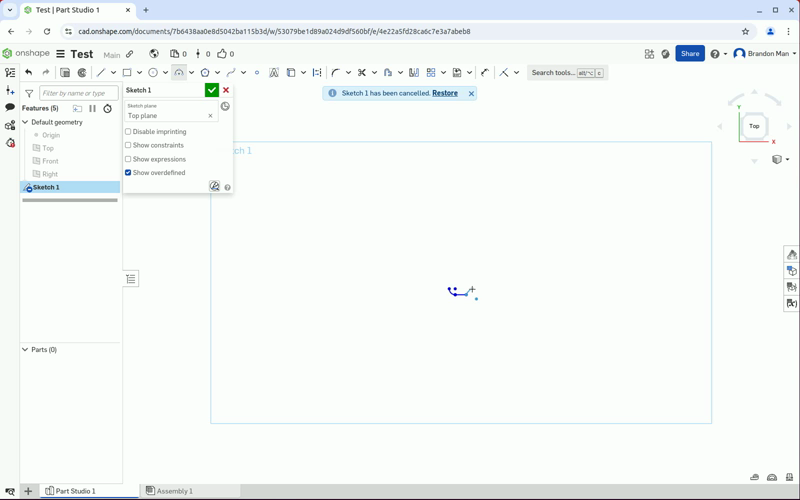
click(472, 288)
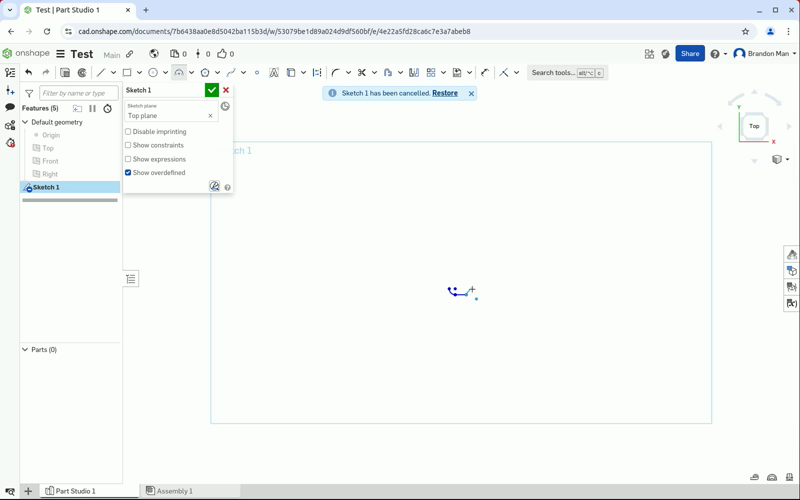
mouse_move(470, 292)
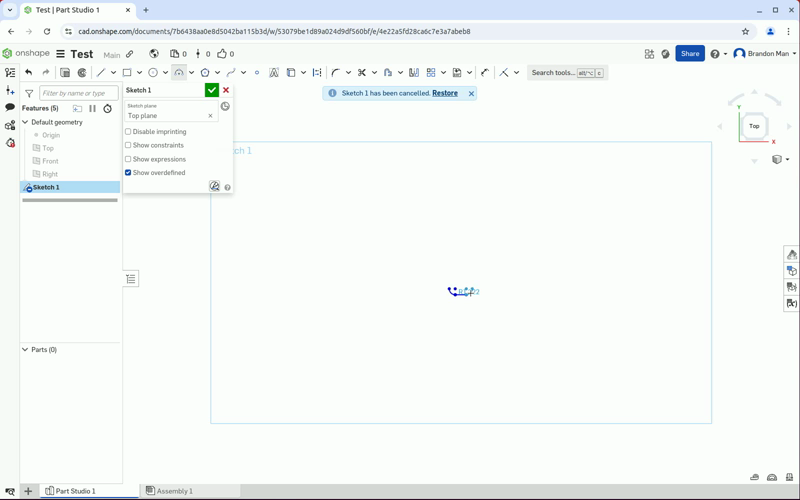
click(470, 292)
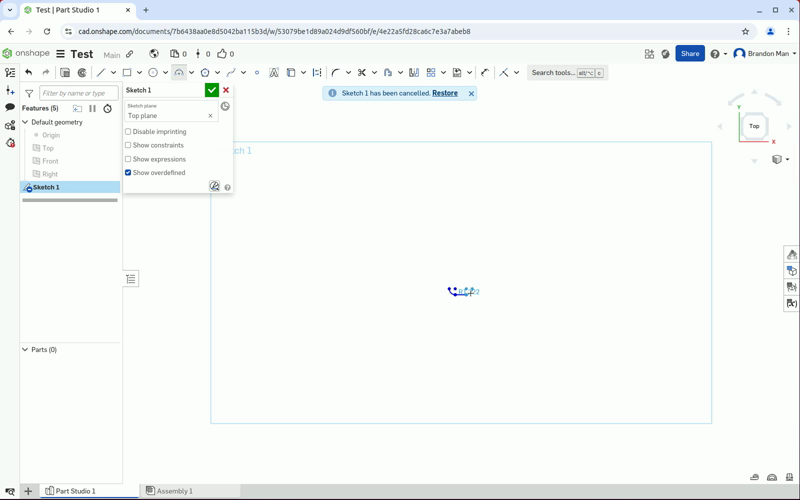
key_up(shift)
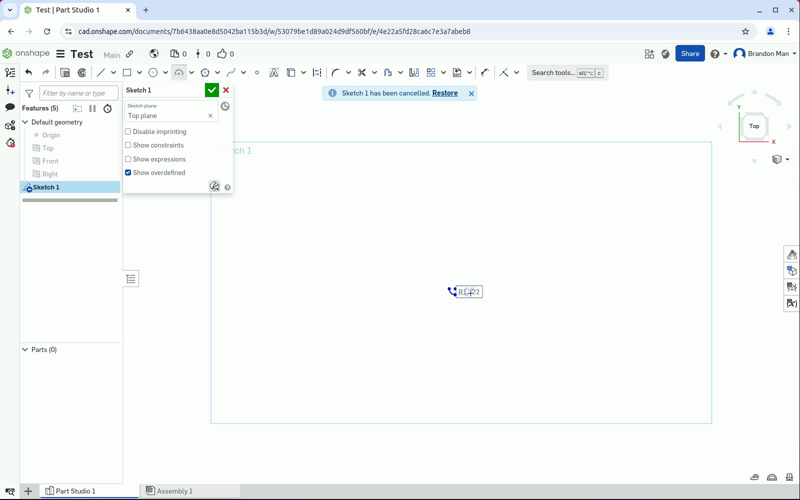
key(esc)
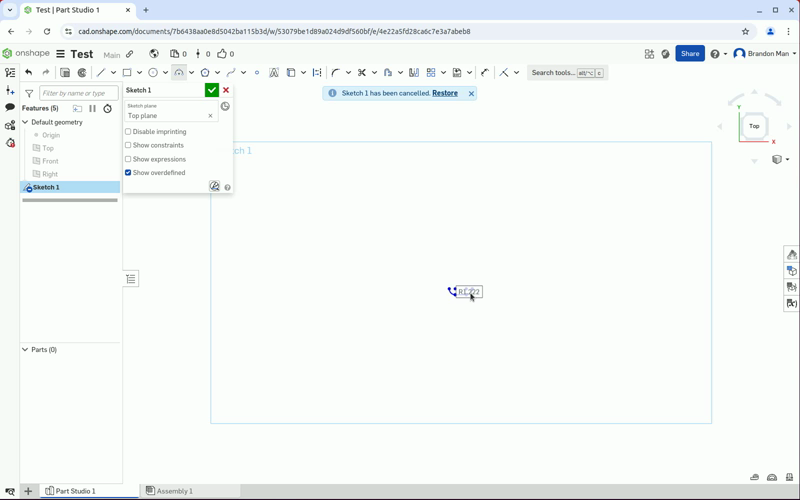
key(l)
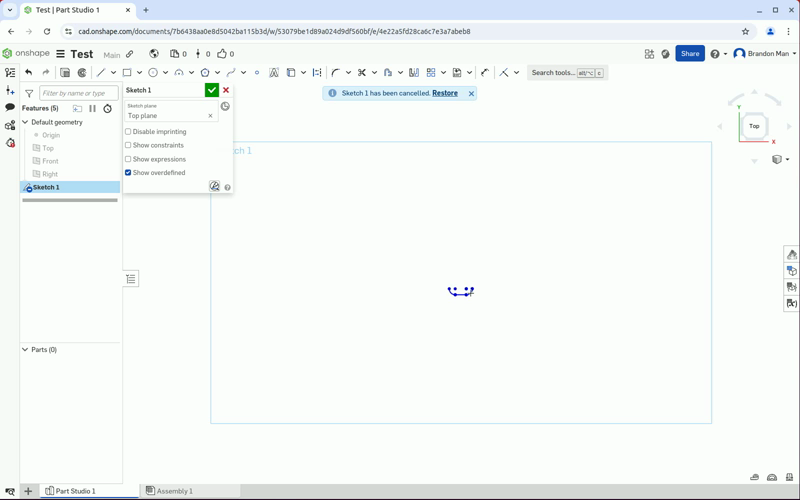
mouse_move(472, 288)
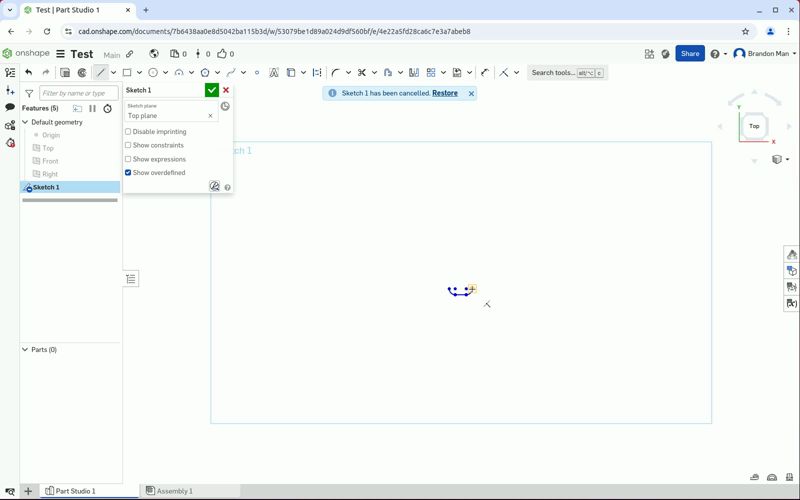
scroll(6)
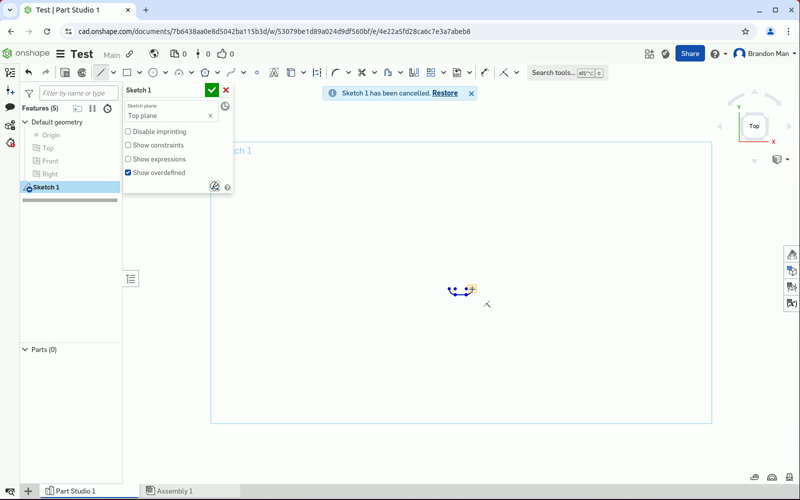
scroll(6)
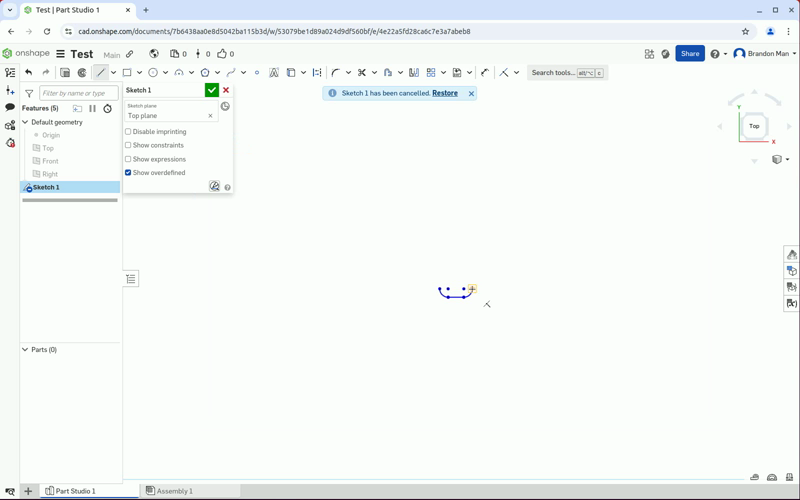
scroll(6)
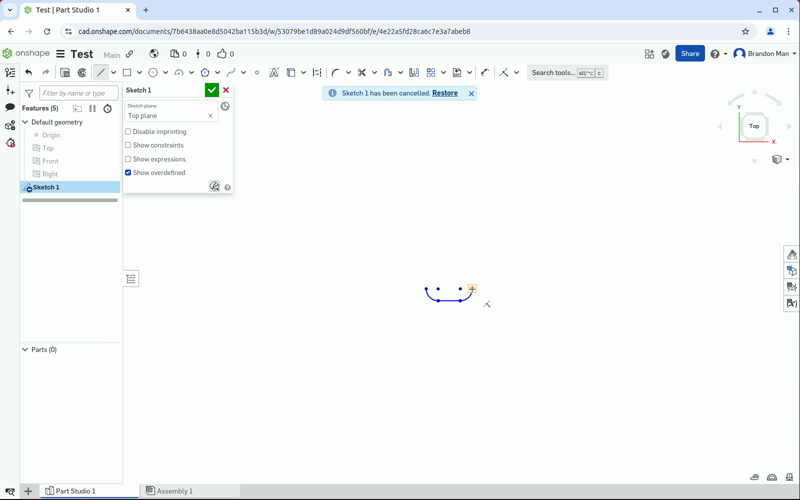
scroll(6)
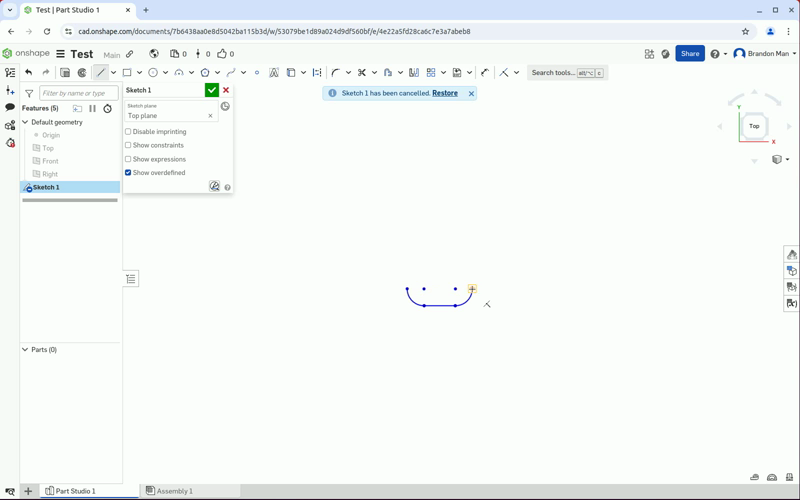
scroll(6)
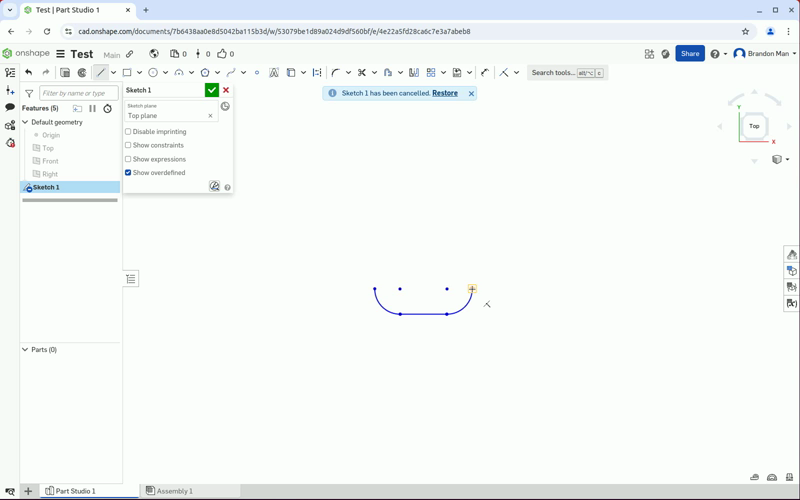
scroll(6)
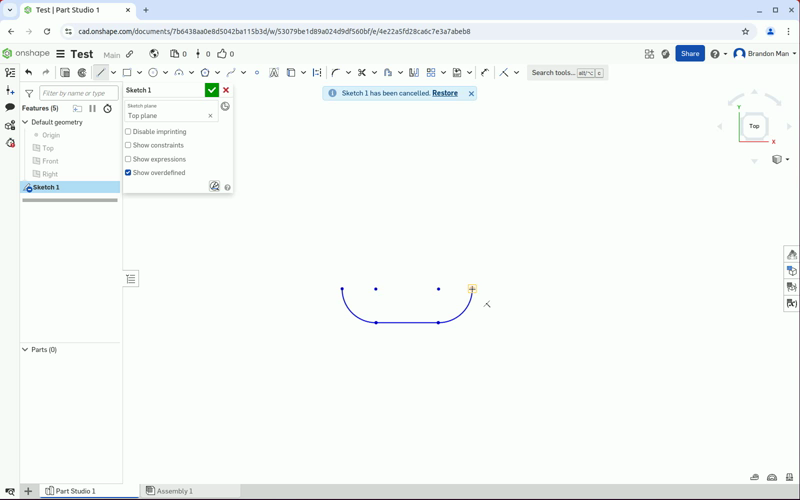
scroll(6)
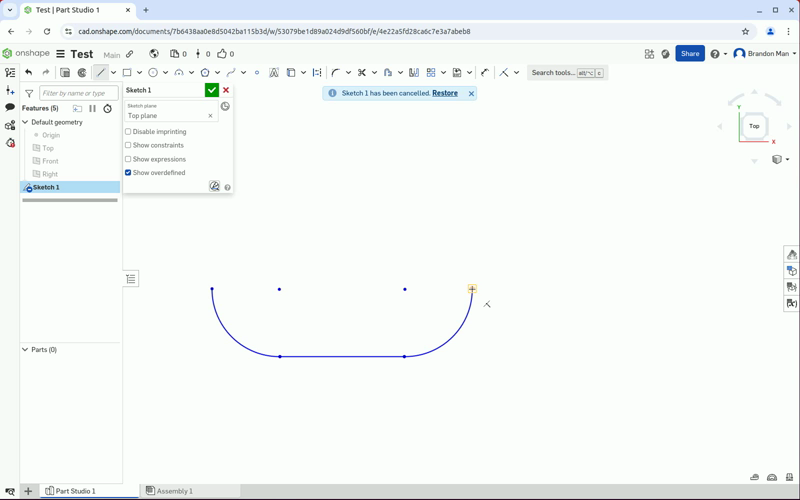
click(472, 288)
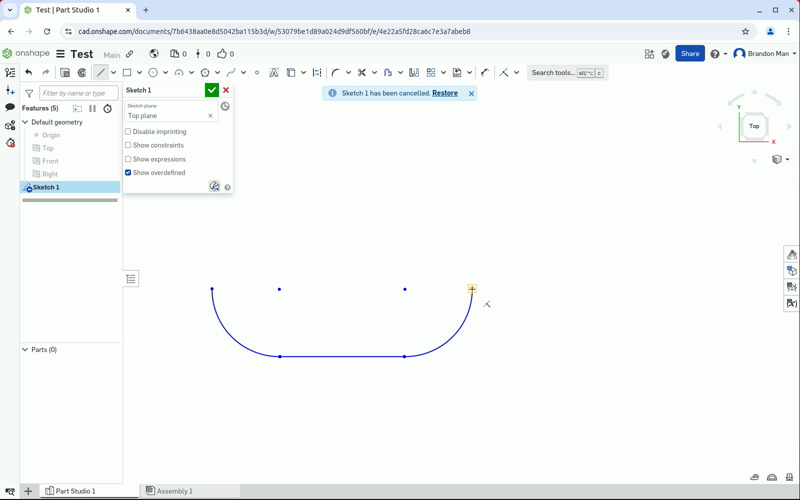
scroll(-6)
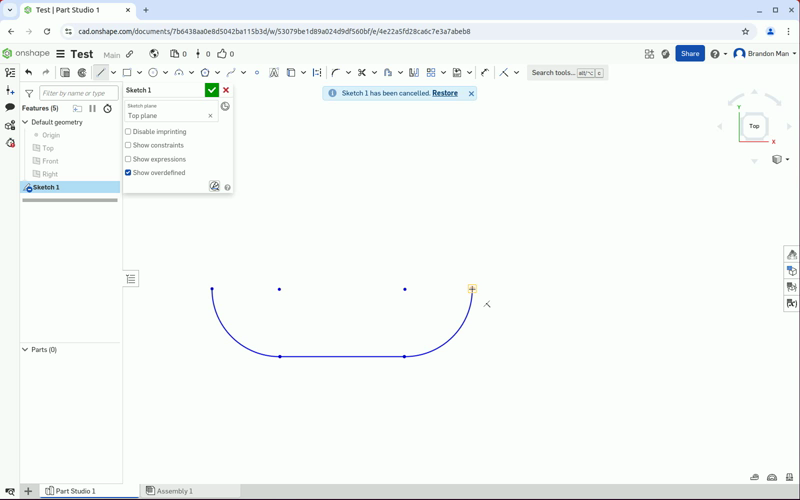
scroll(-6)
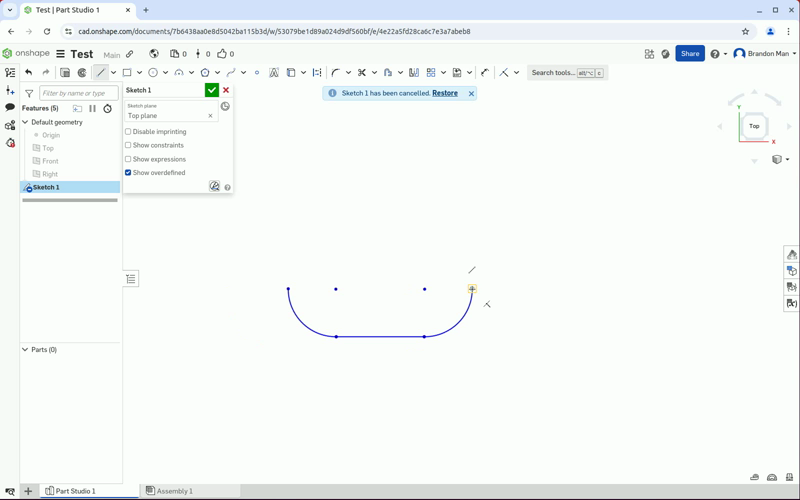
scroll(-6)
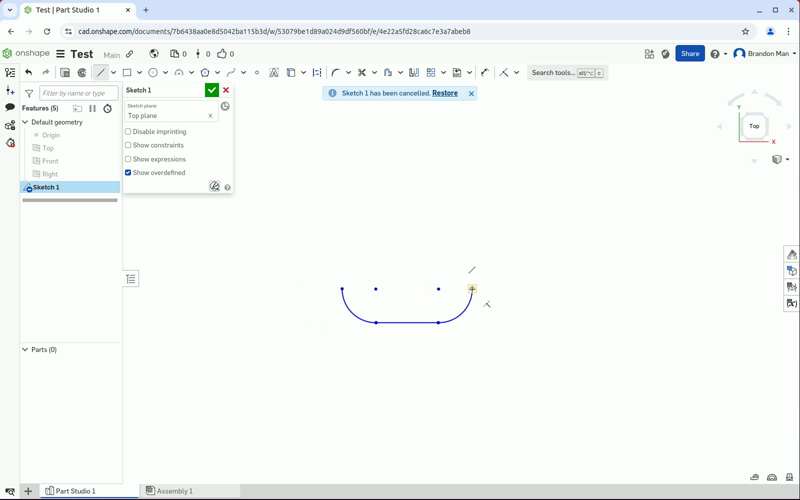
scroll(-6)
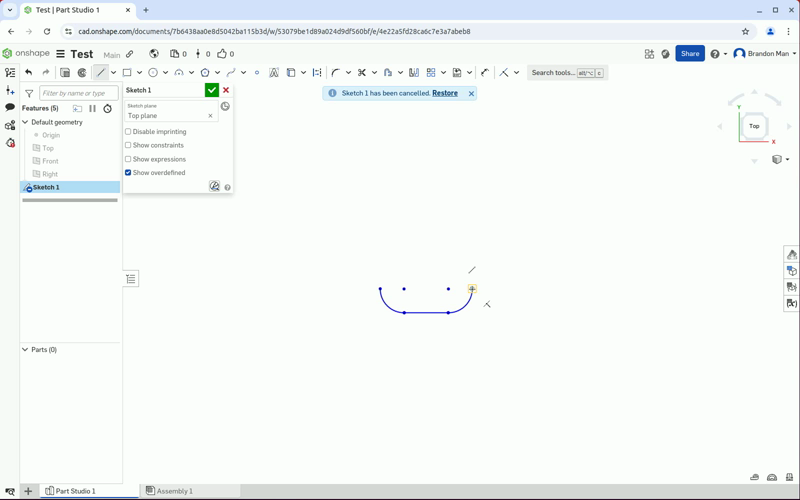
scroll(-6)
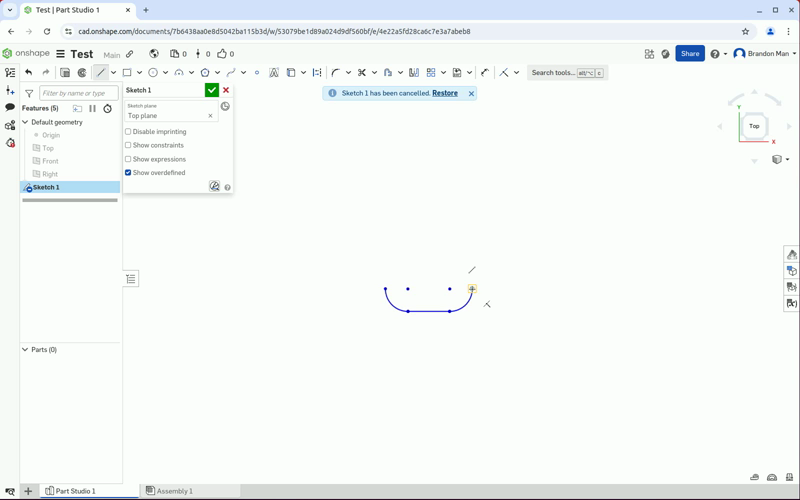
scroll(-6)
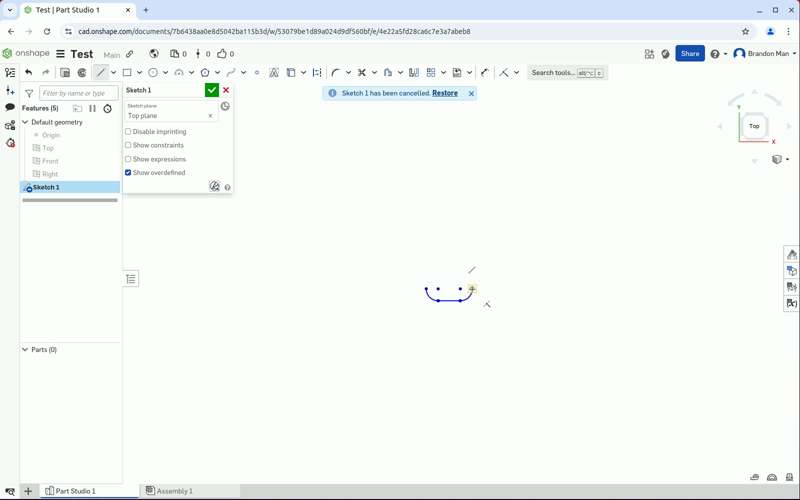
scroll(-6)
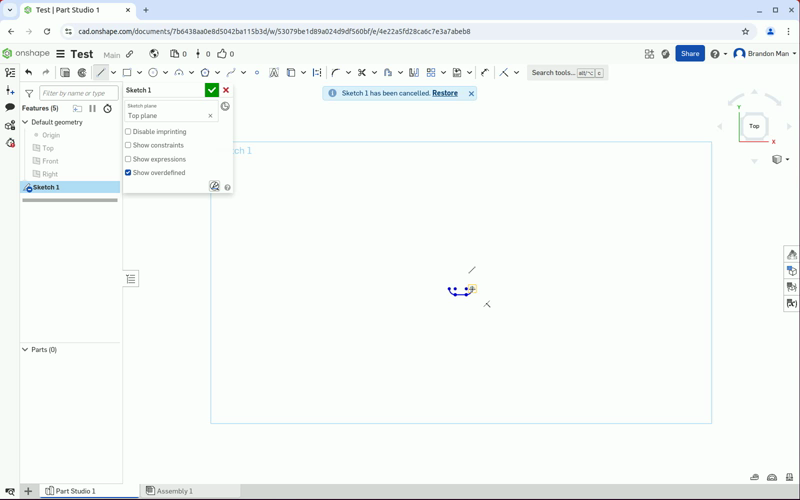
key_down(shift)
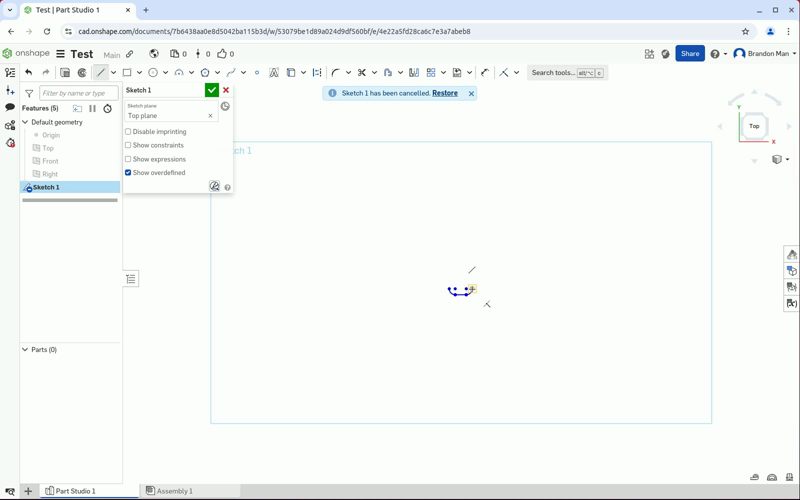
mouse_move(502, 288)
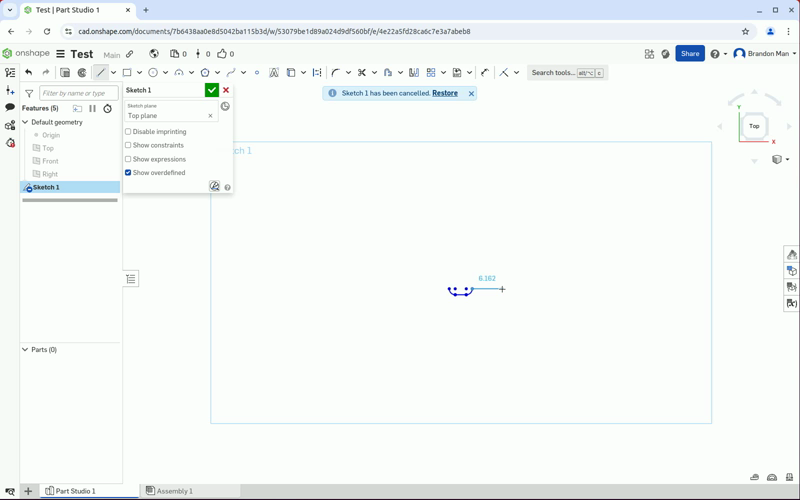
mouse_move(472, 276)
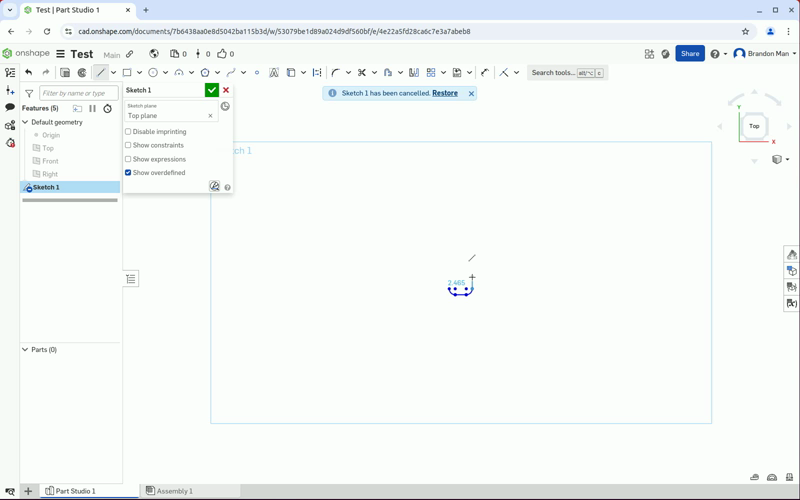
click(472, 276)
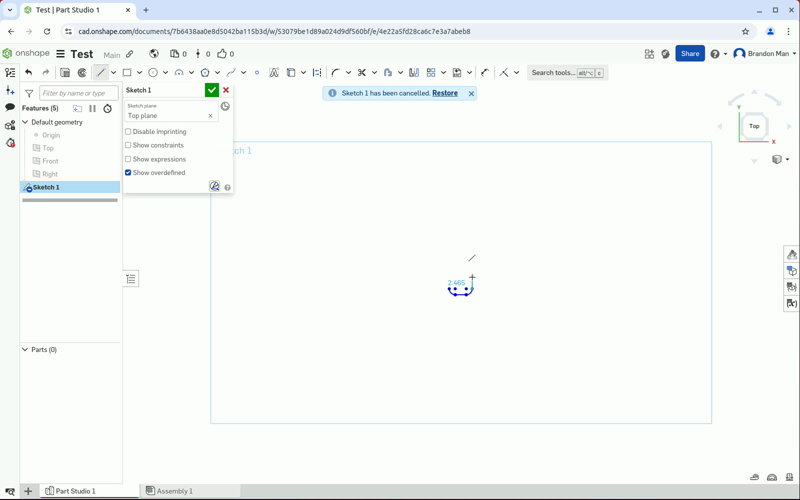
key_up(shift)
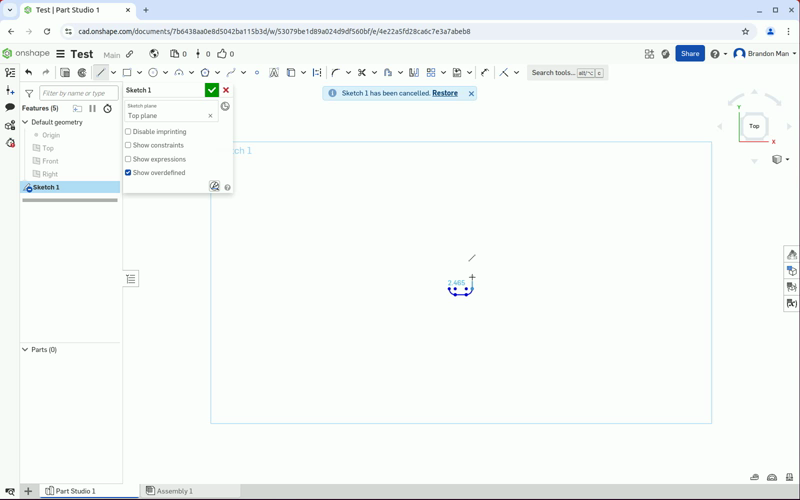
key(esc)
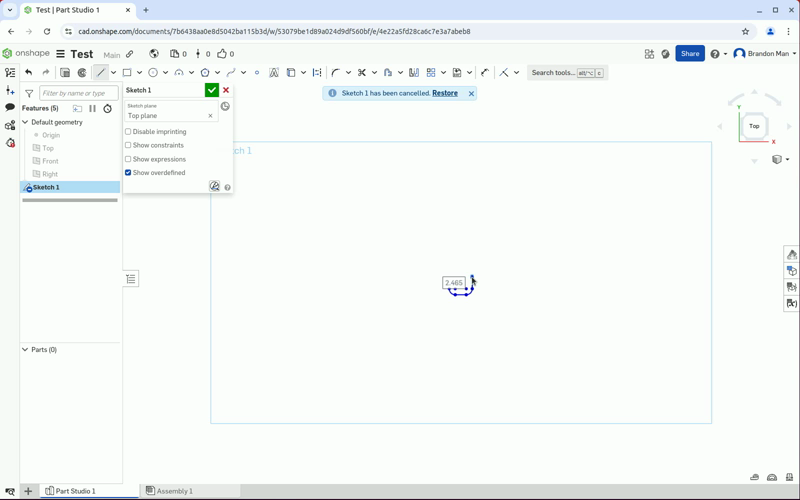
key(a)
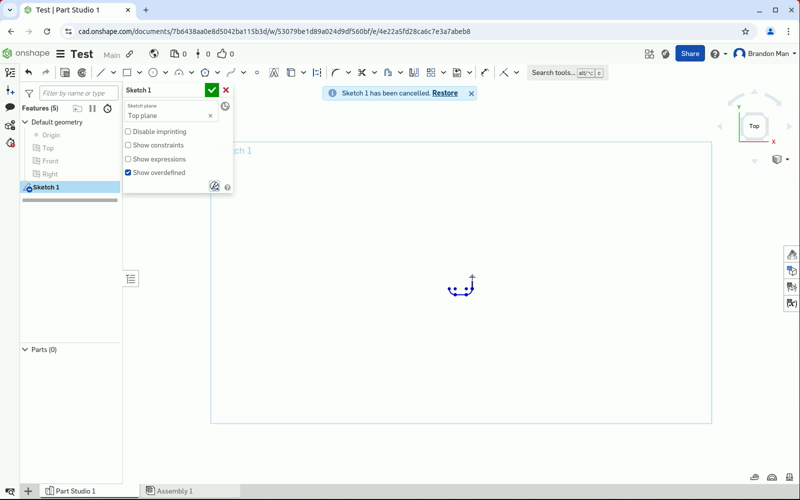
mouse_move(472, 276)
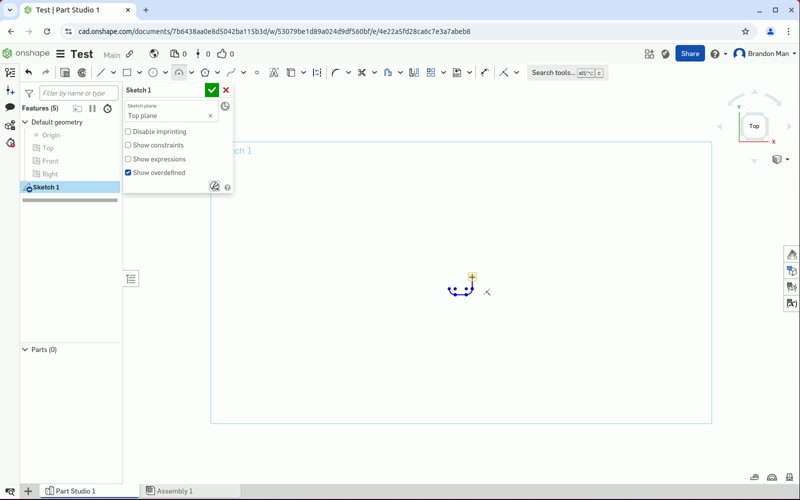
click(472, 276)
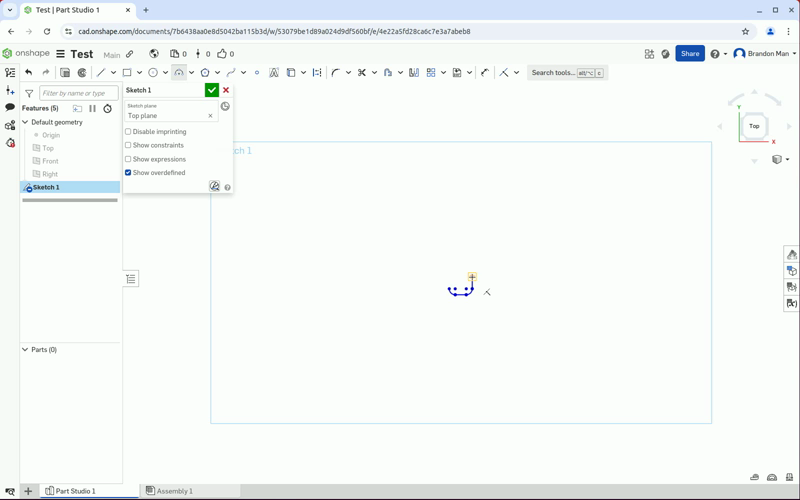
key_down(shift)
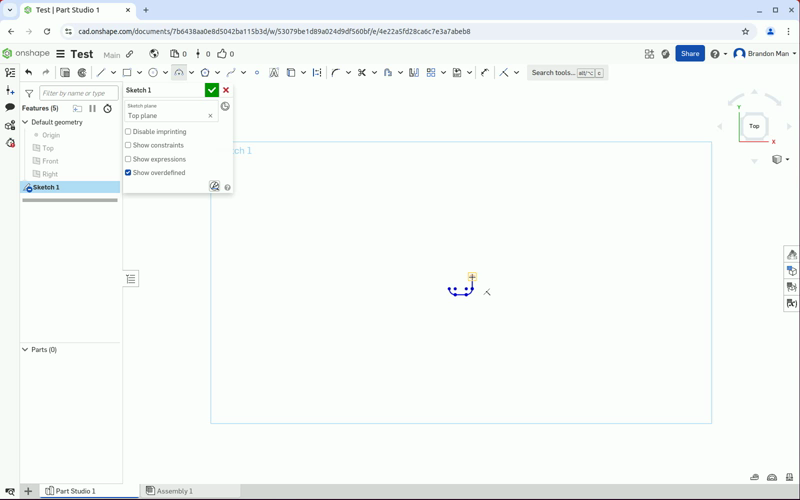
mouse_move(466, 271)
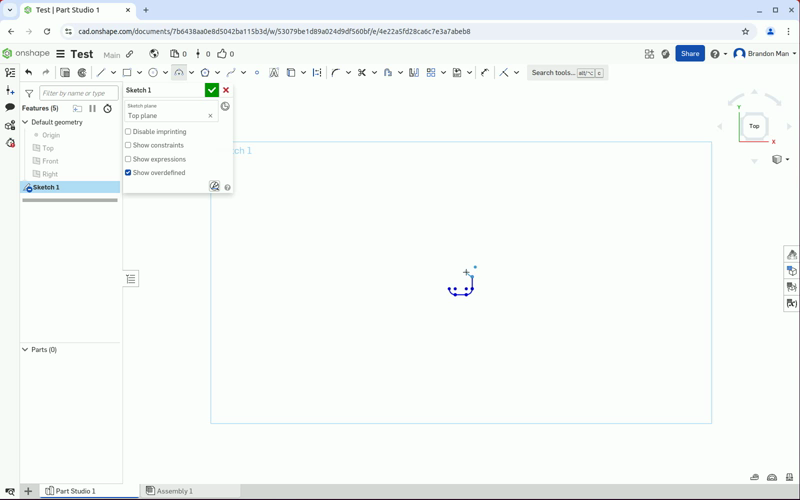
click(466, 271)
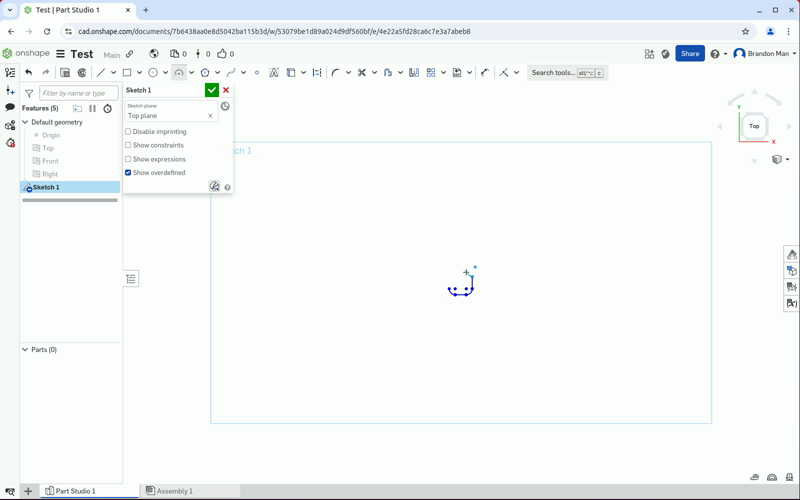
mouse_move(470, 273)
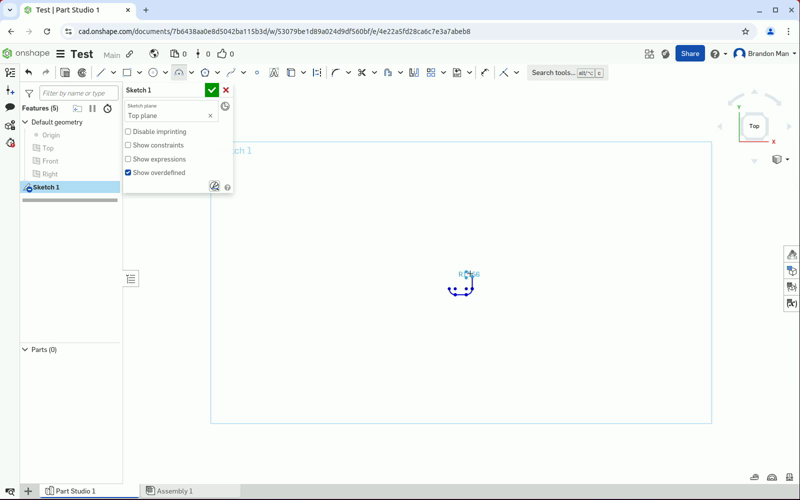
scroll(6)
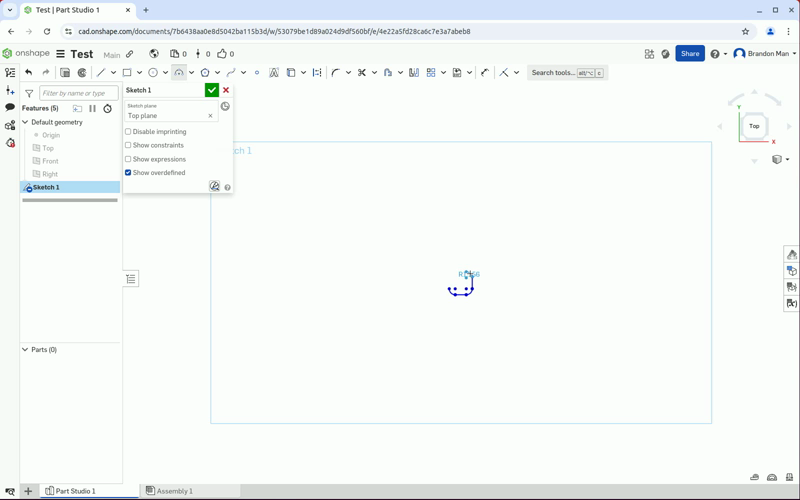
scroll(6)
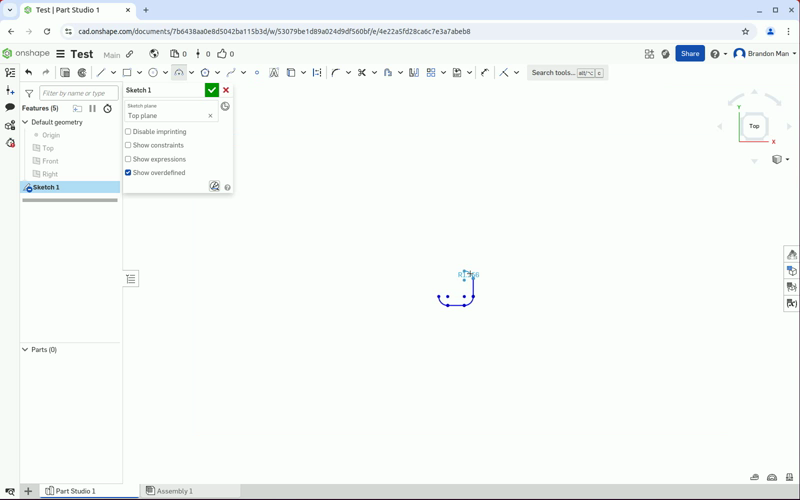
scroll(6)
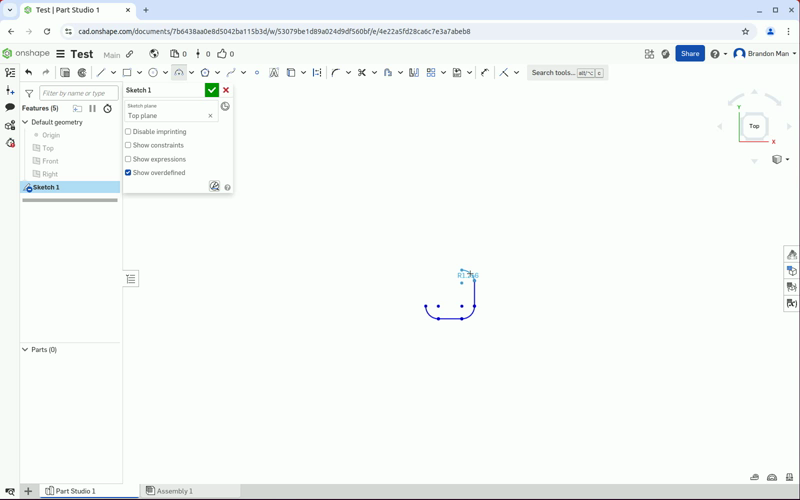
scroll(6)
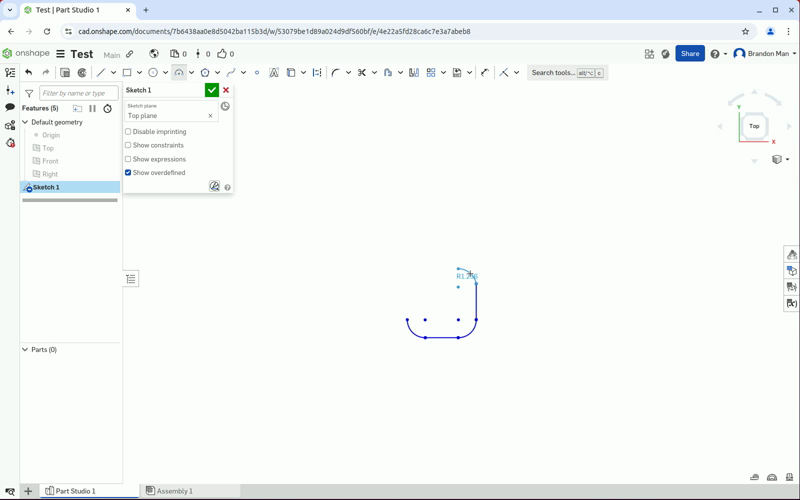
scroll(6)
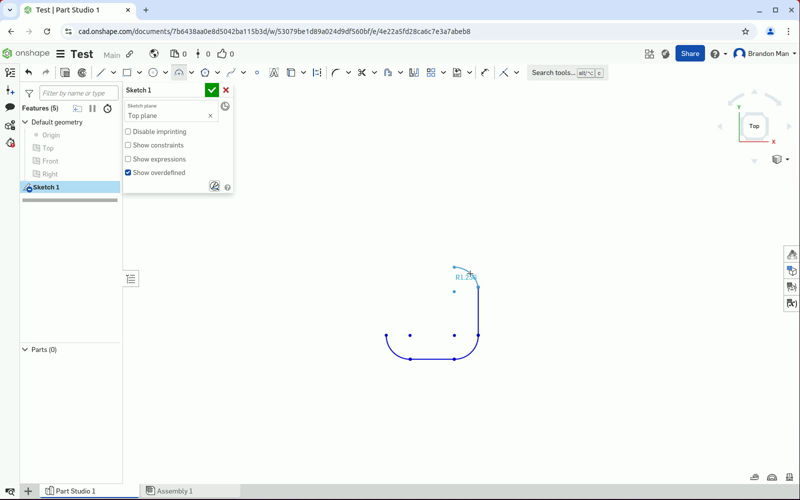
scroll(6)
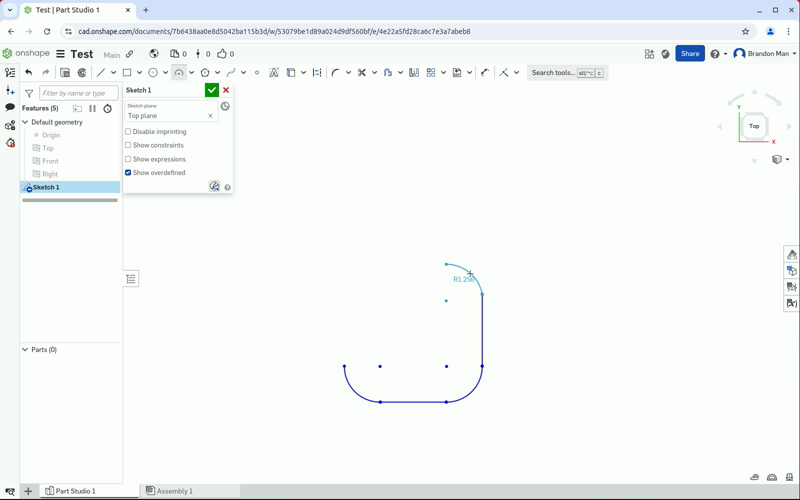
scroll(6)
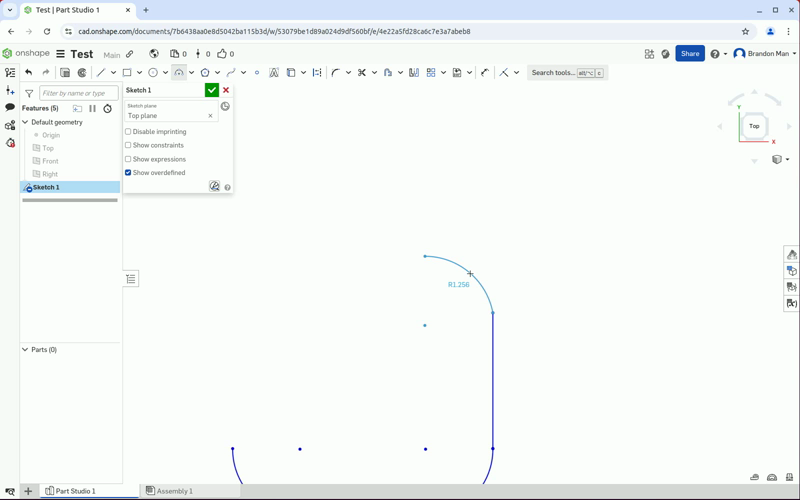
click(470, 273)
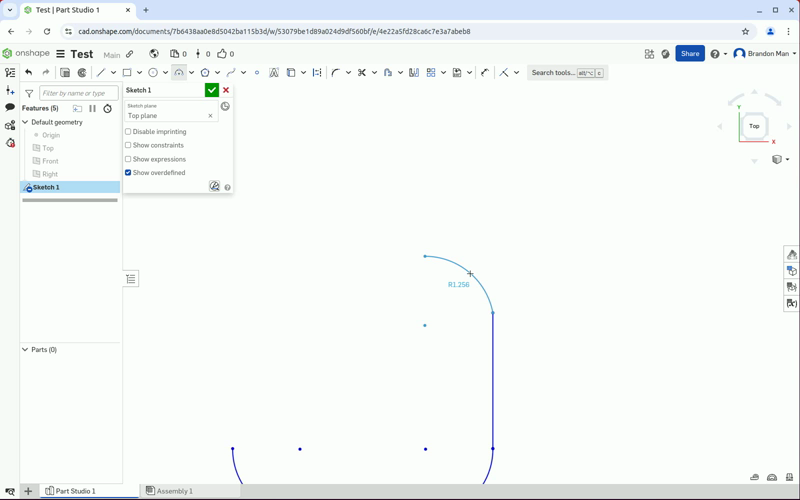
scroll(-6)
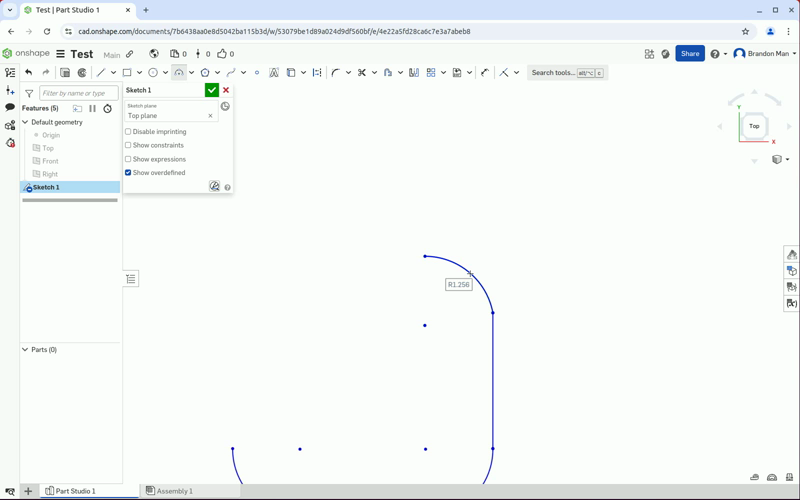
scroll(-6)
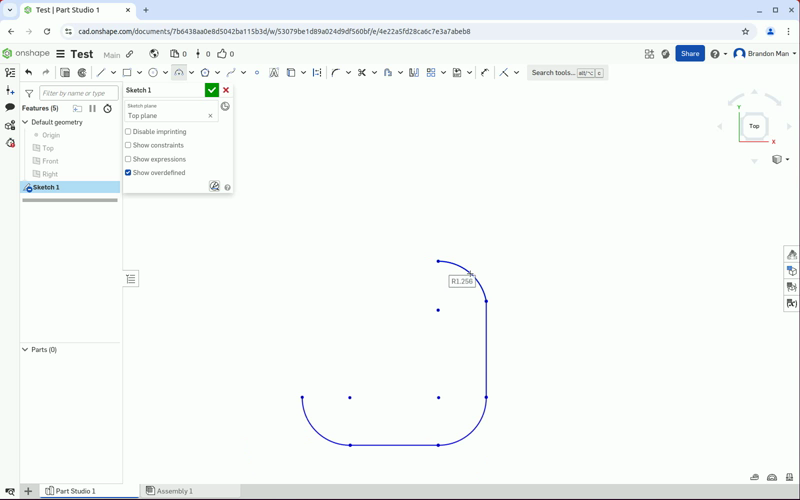
scroll(-6)
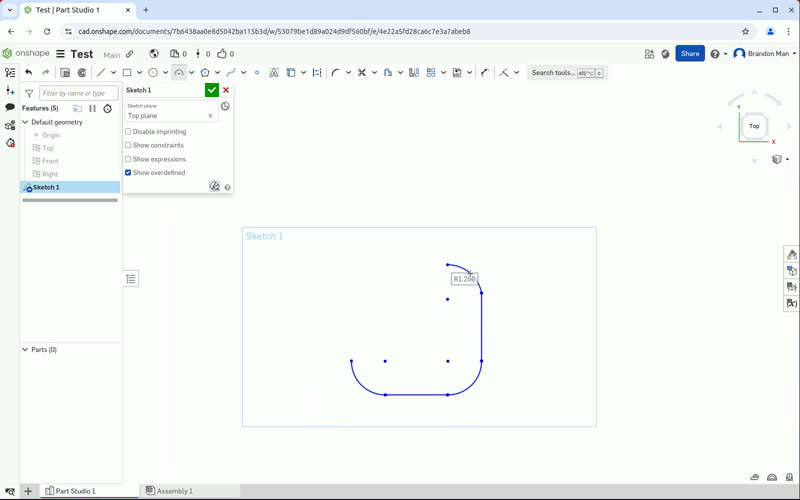
scroll(-6)
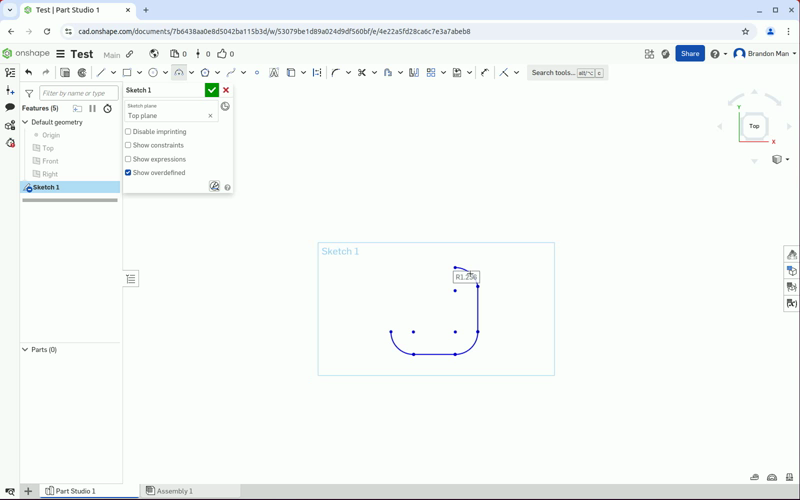
scroll(-6)
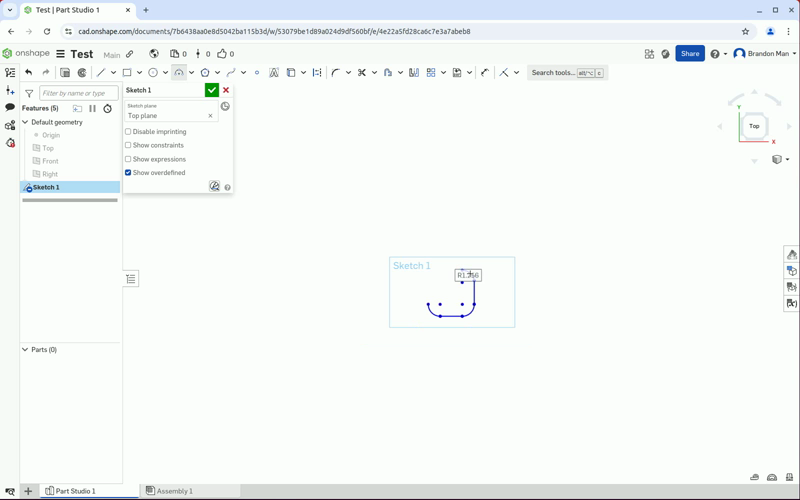
scroll(-6)
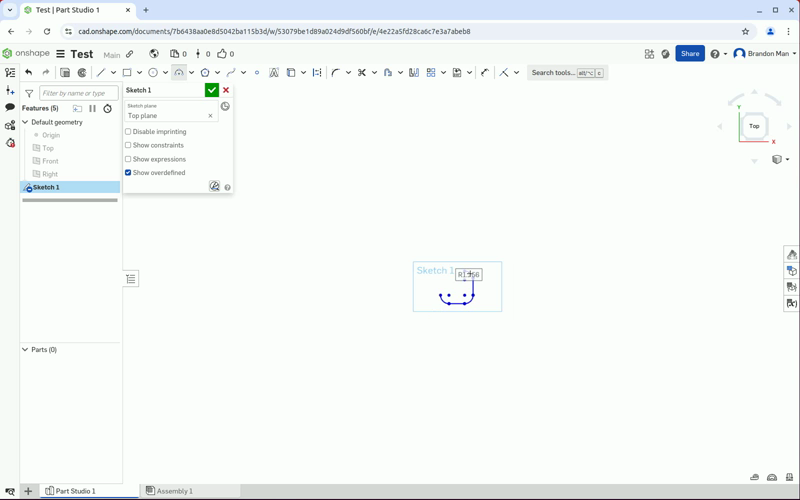
scroll(-6)
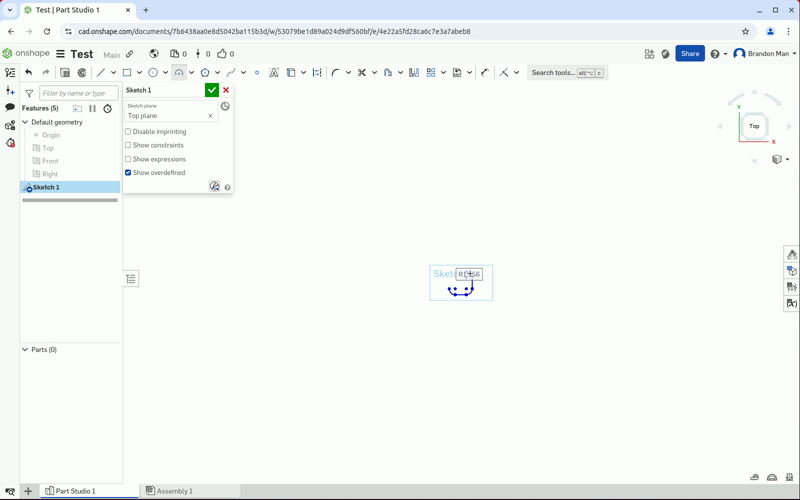
key_up(shift)
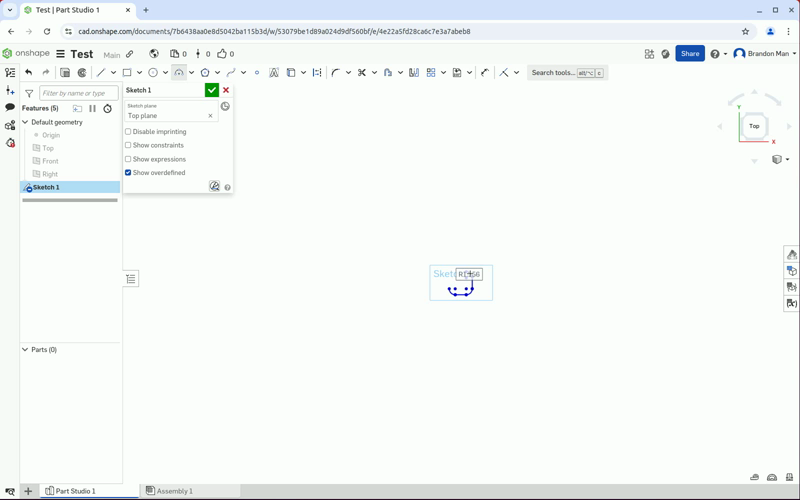
key(esc)
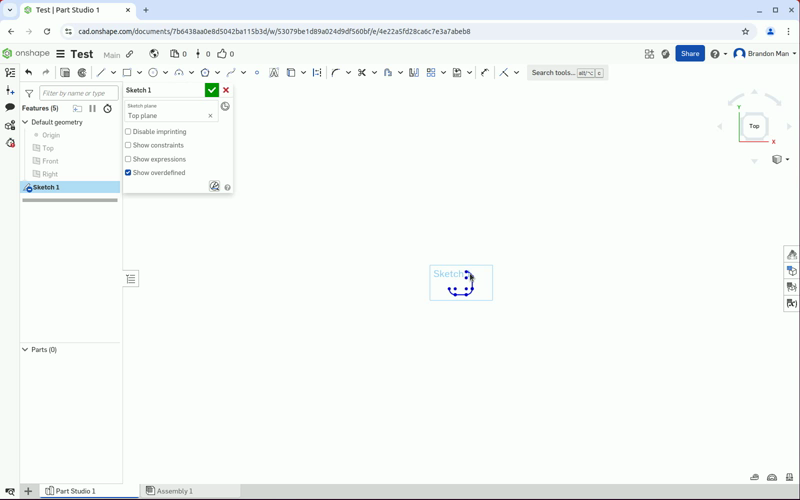
key(l)
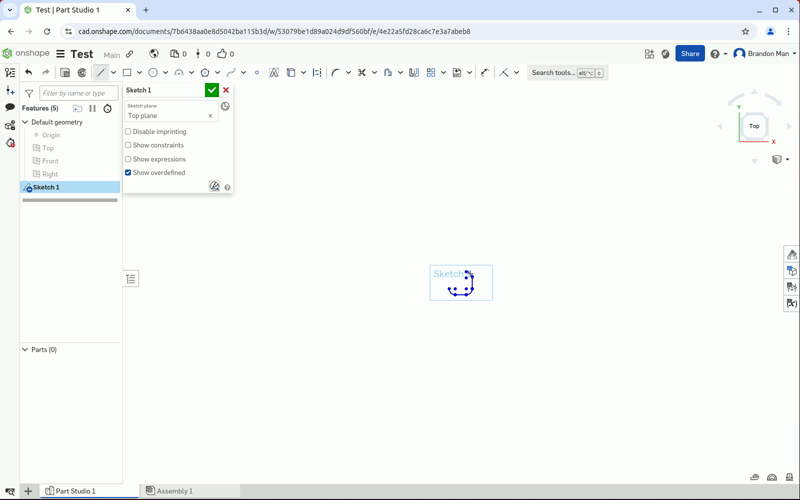
mouse_move(466, 271)
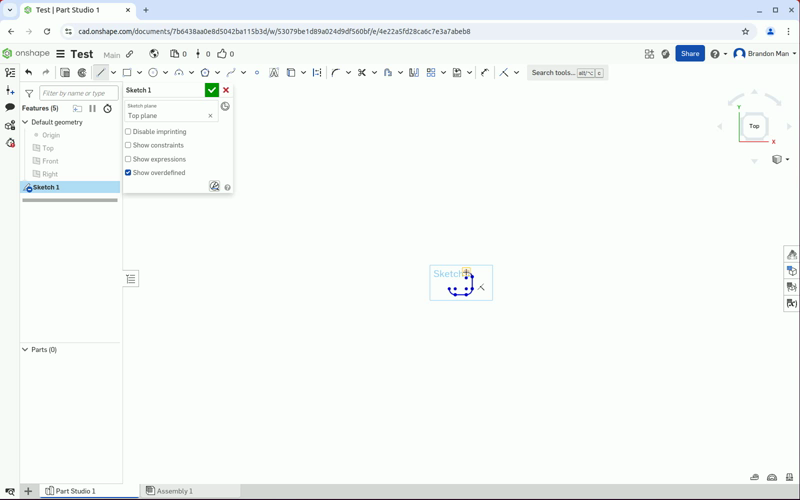
scroll(6)
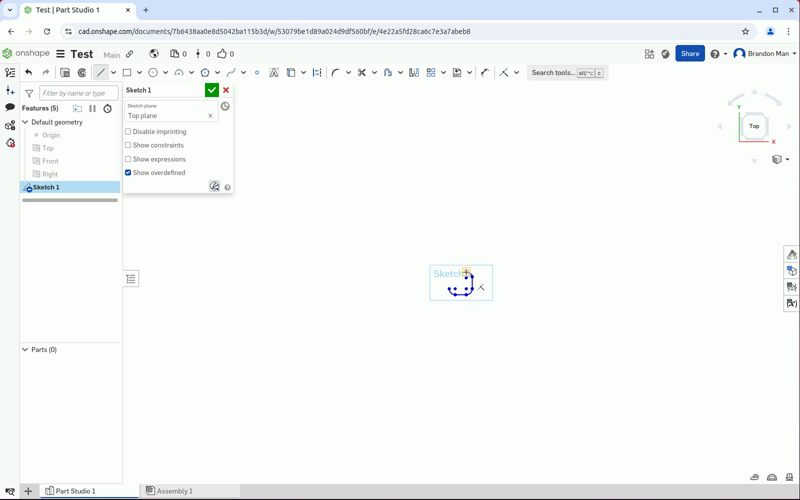
scroll(6)
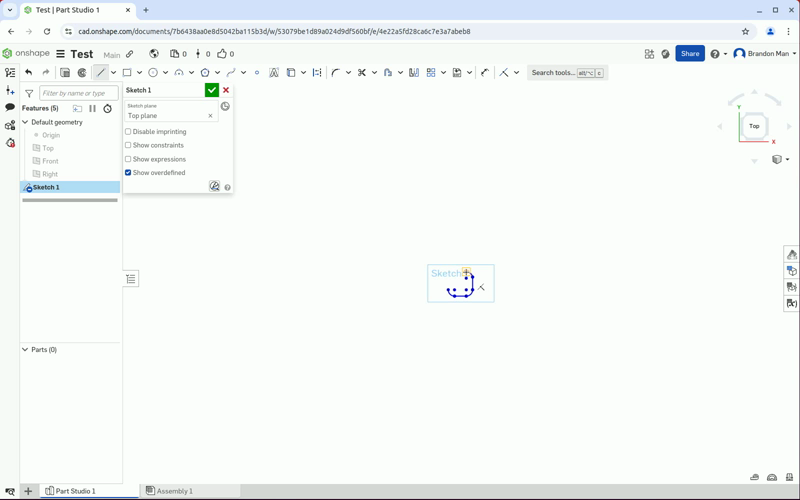
scroll(6)
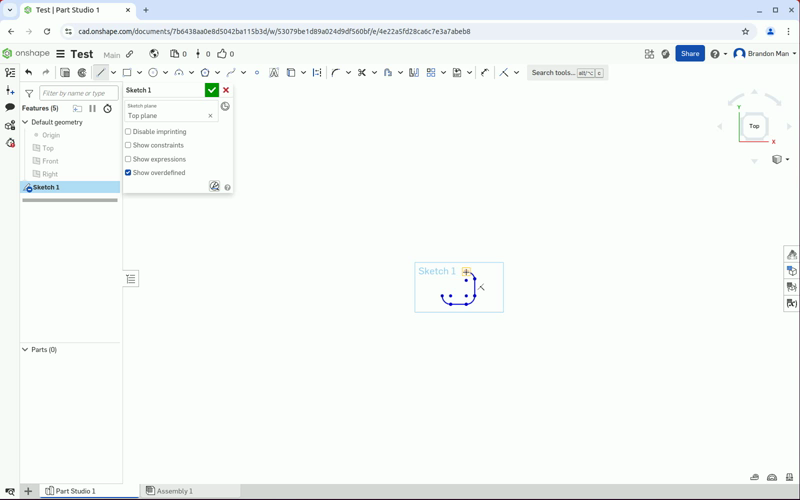
scroll(6)
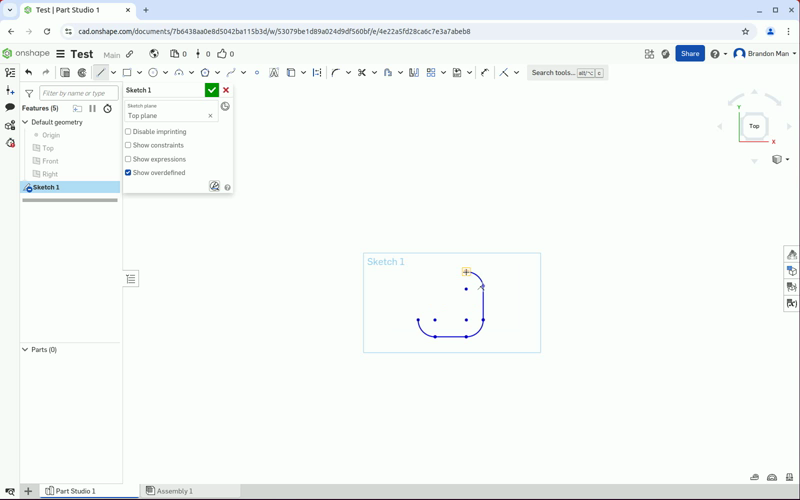
scroll(6)
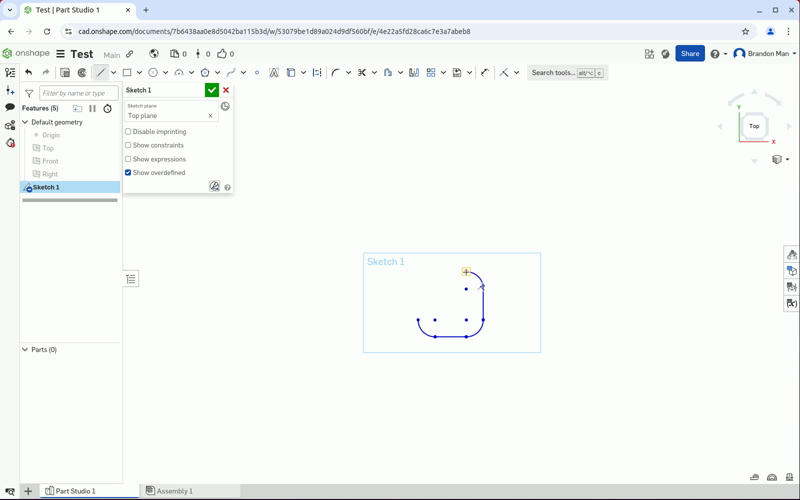
scroll(6)
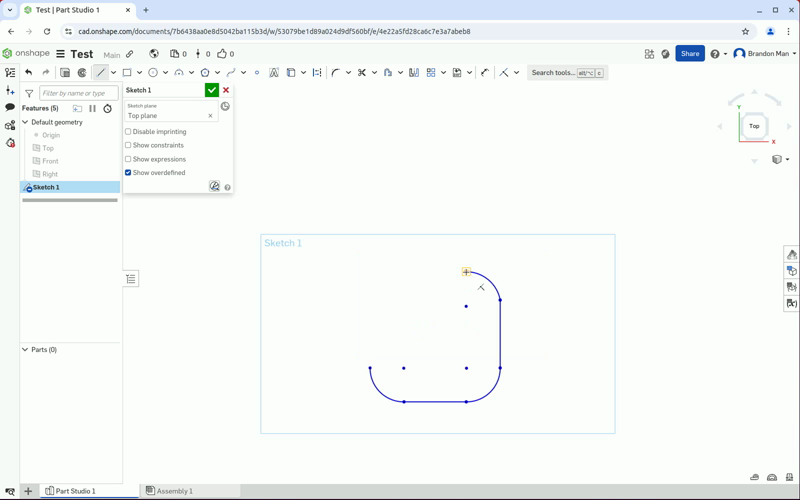
scroll(6)
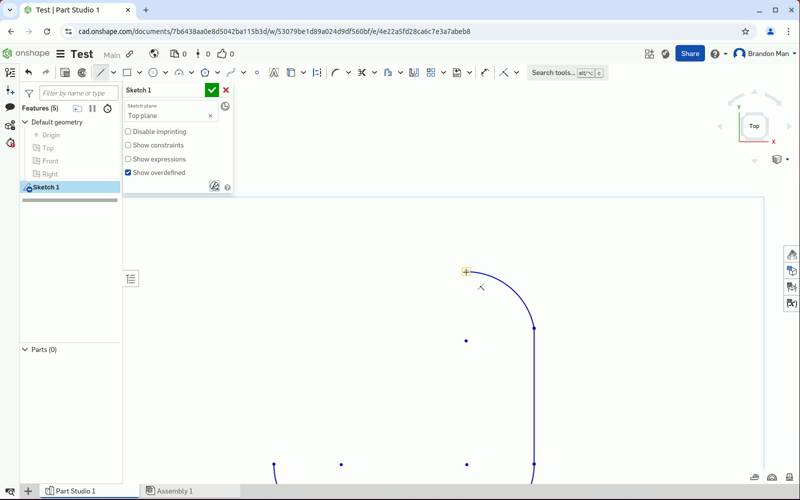
click(466, 271)
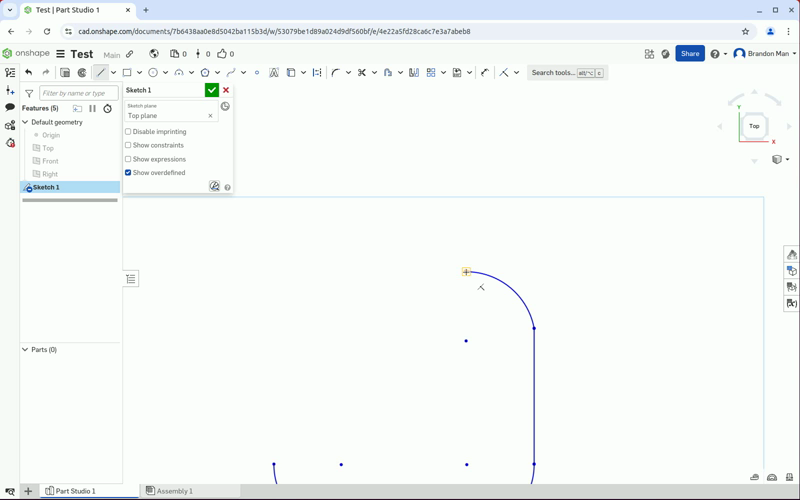
scroll(-6)
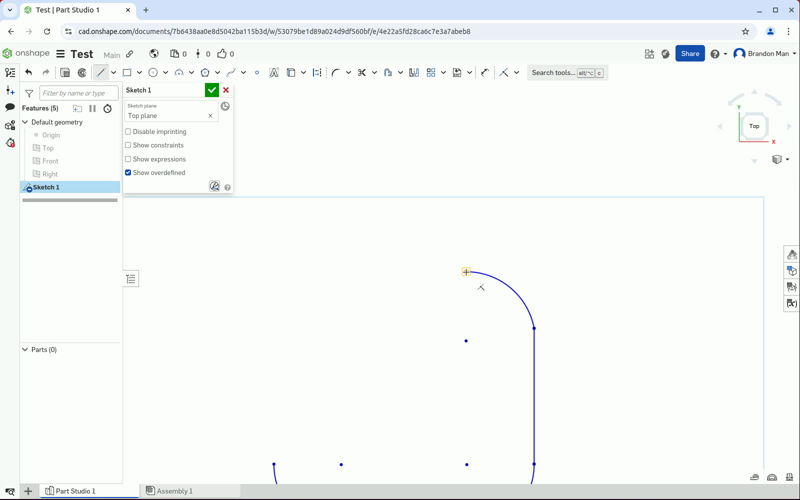
scroll(-6)
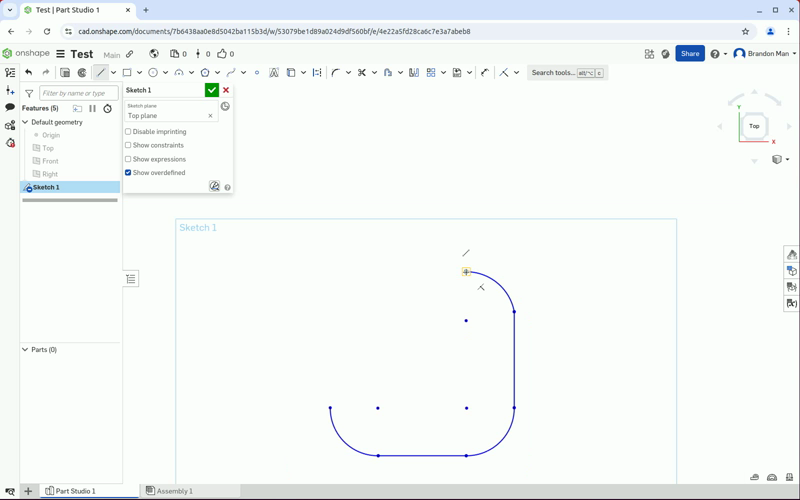
scroll(-6)
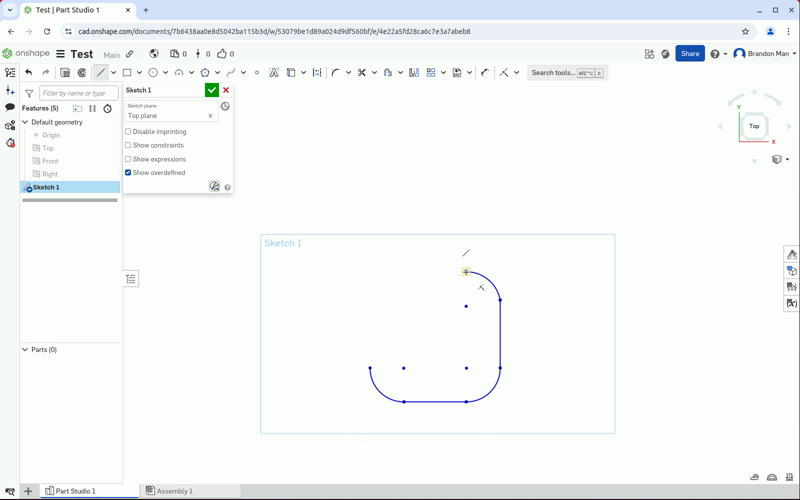
scroll(-6)
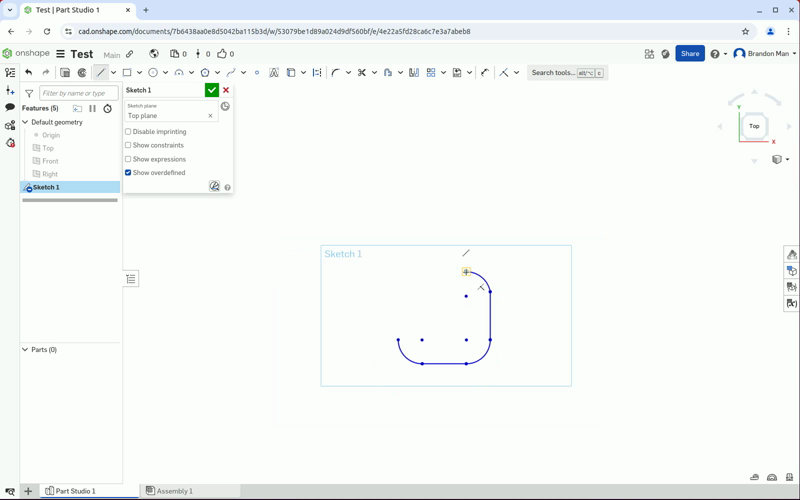
scroll(-6)
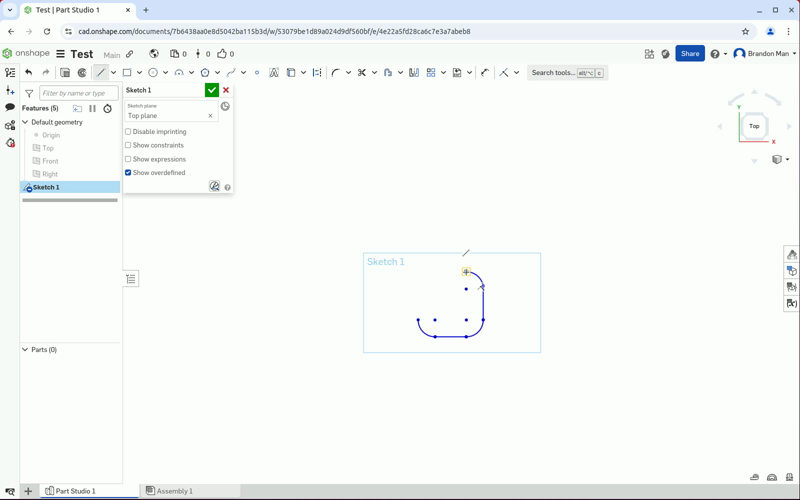
scroll(-6)
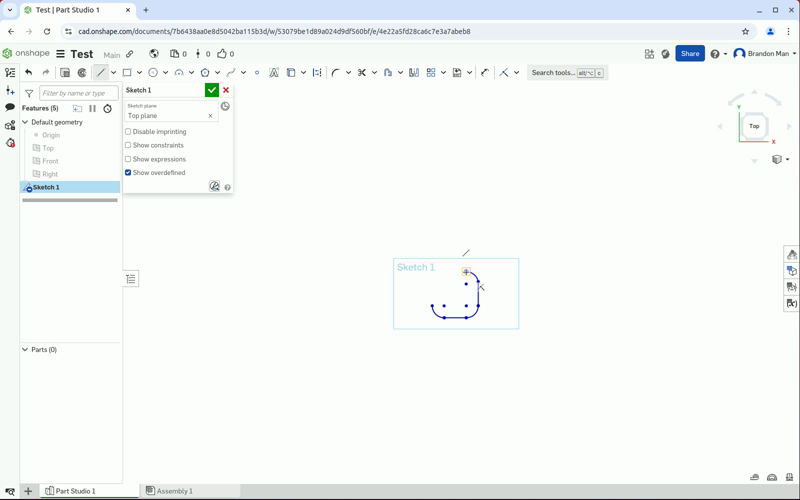
scroll(-6)
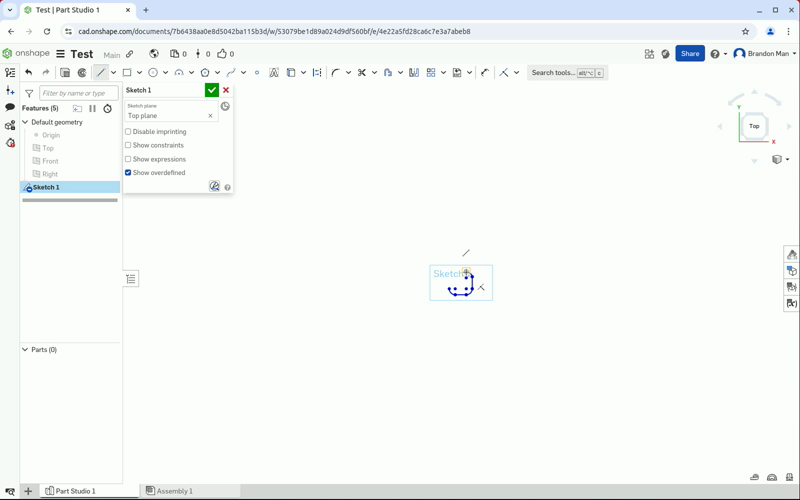
key_down(shift)
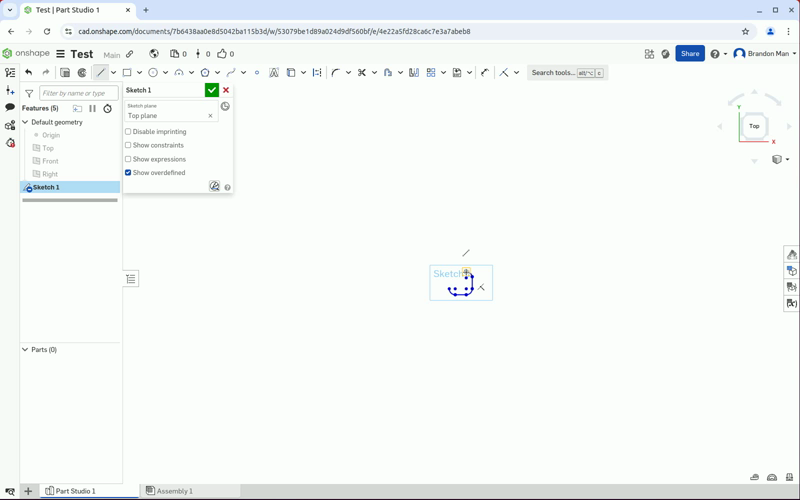
mouse_move(496, 271)
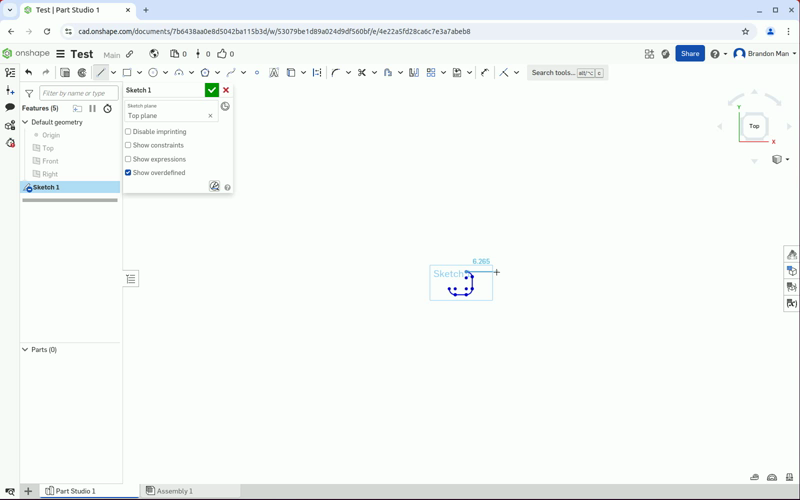
mouse_move(455, 271)
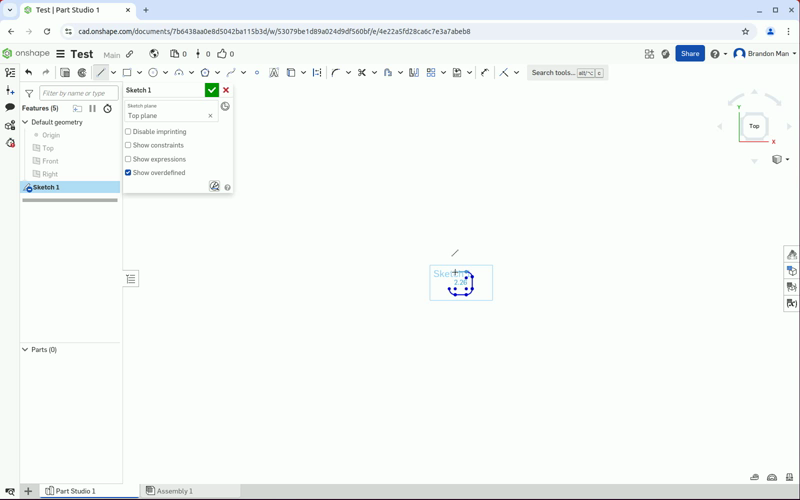
click(455, 271)
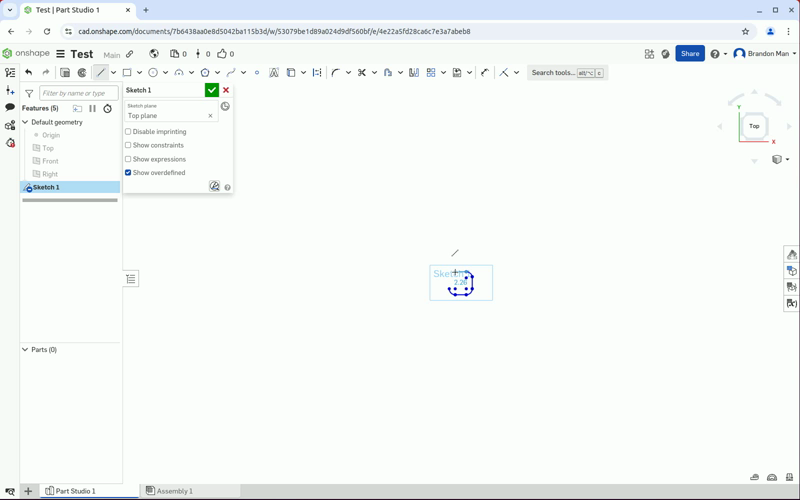
key_up(shift)
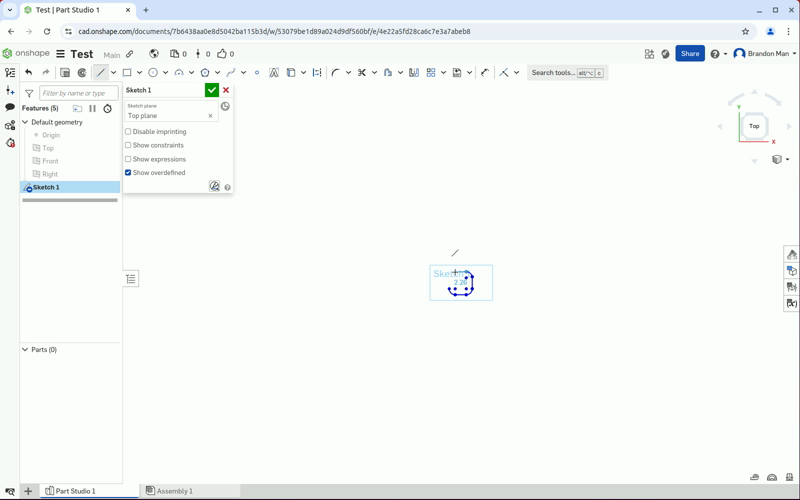
key(esc)
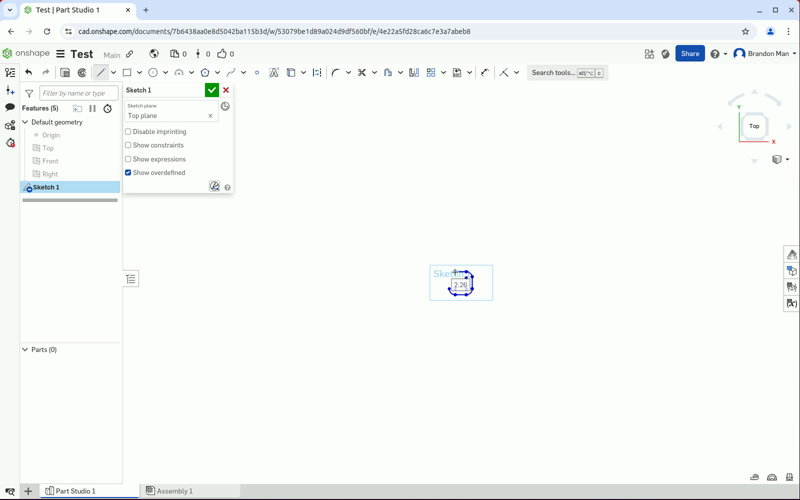
key(a)
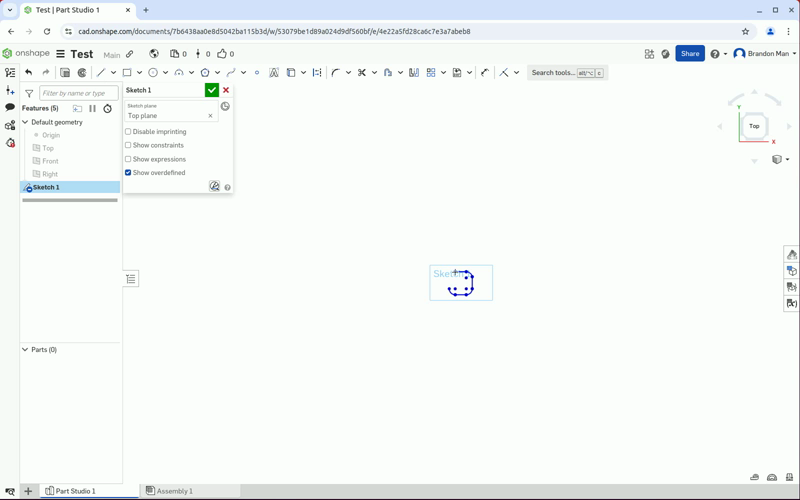
mouse_move(455, 271)
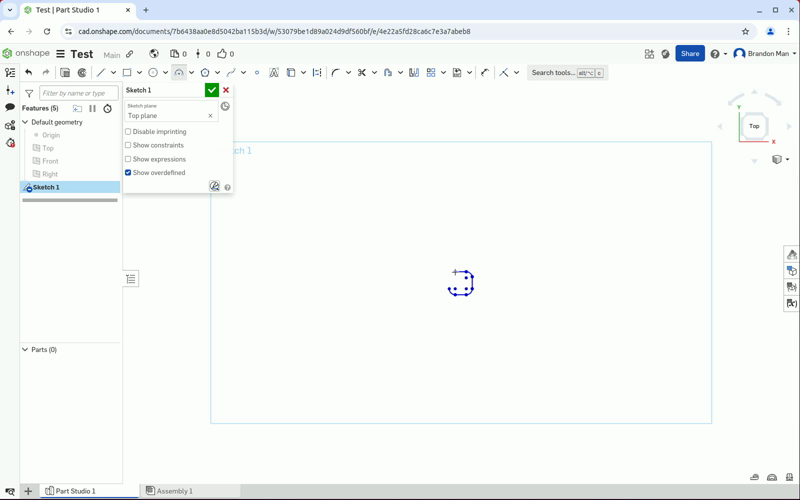
click(455, 271)
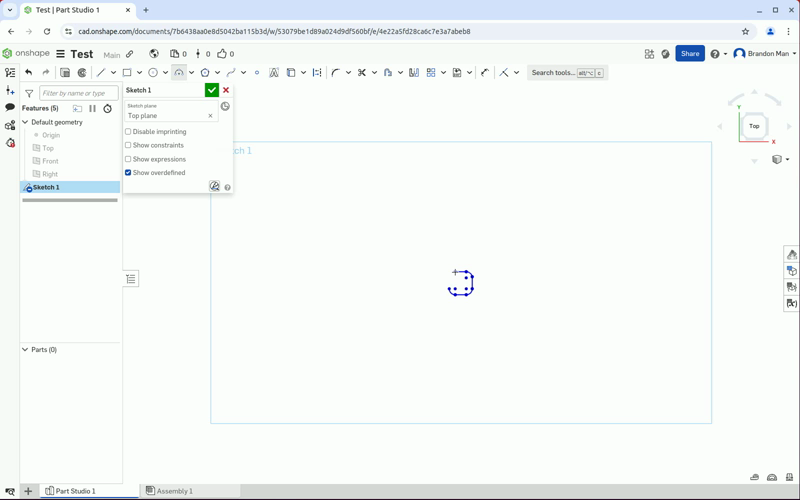
key_down(shift)
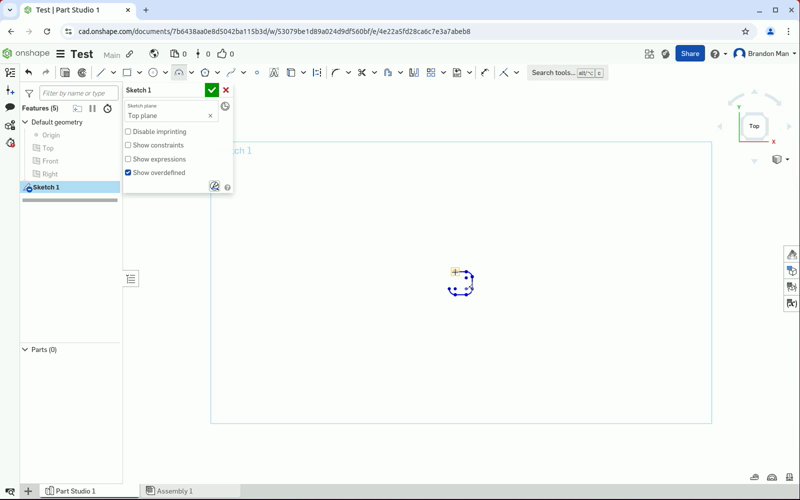
mouse_move(449, 276)
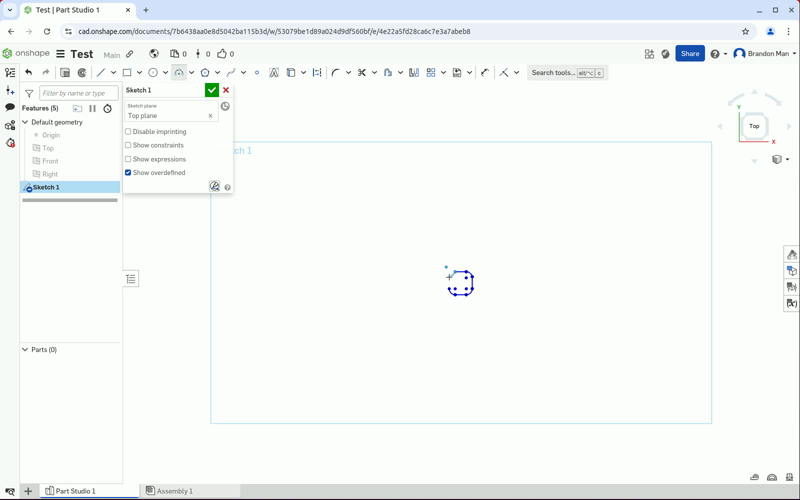
click(449, 276)
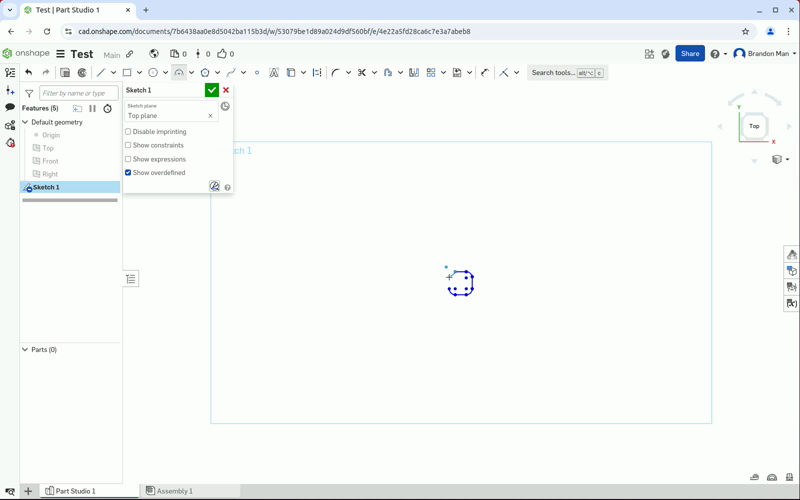
mouse_move(450, 273)
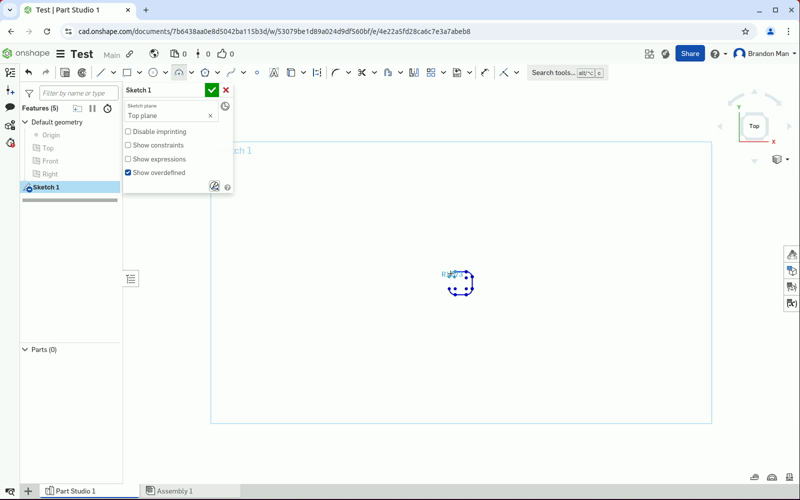
scroll(6)
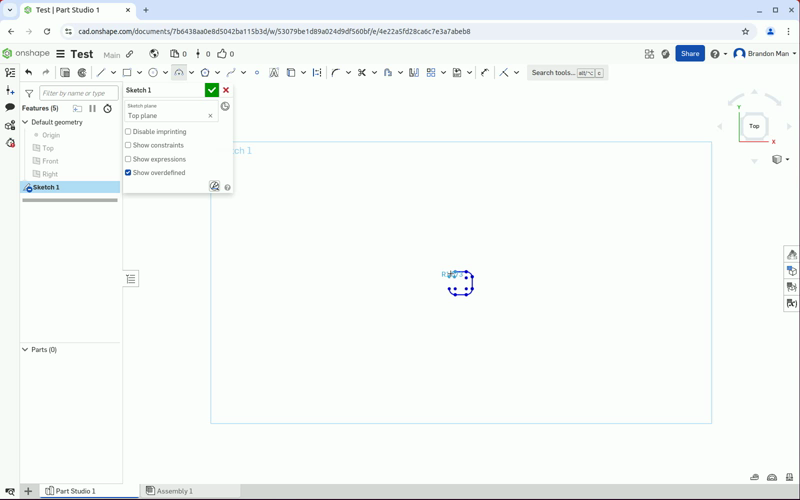
scroll(6)
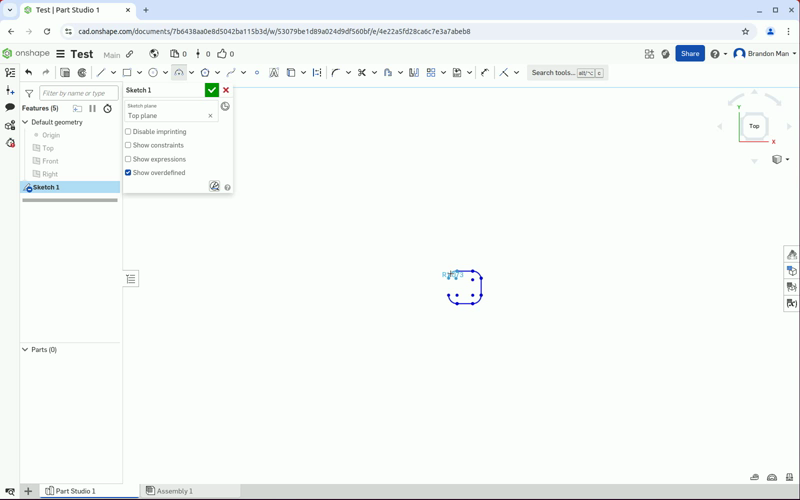
scroll(6)
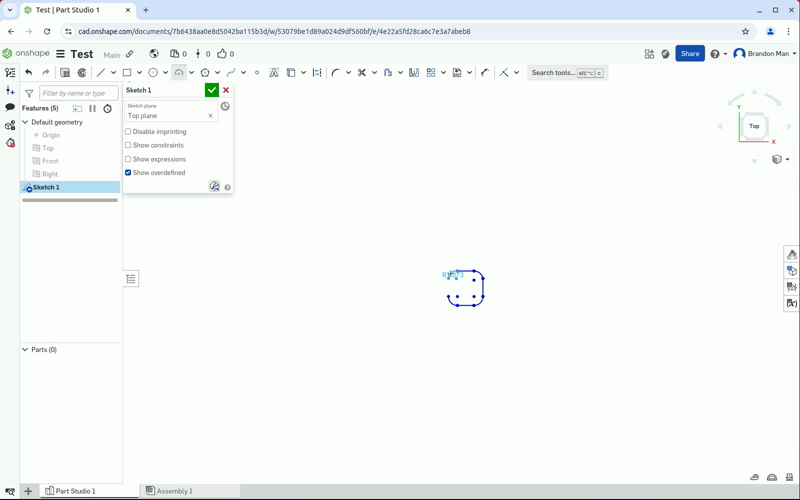
scroll(6)
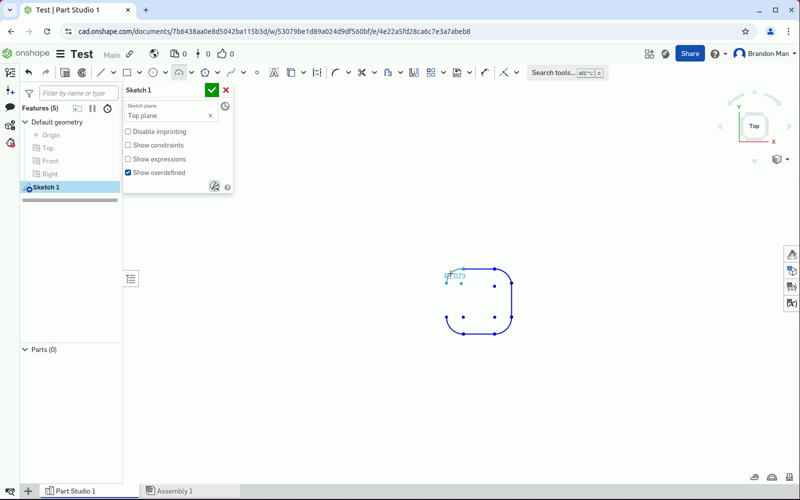
scroll(6)
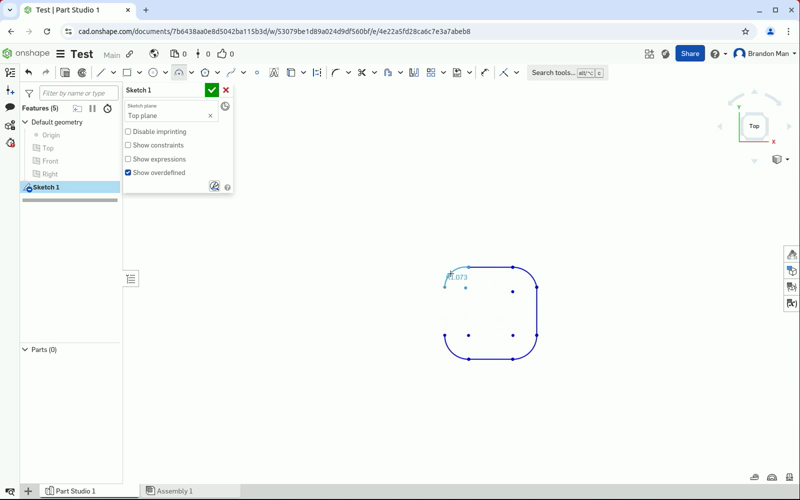
scroll(6)
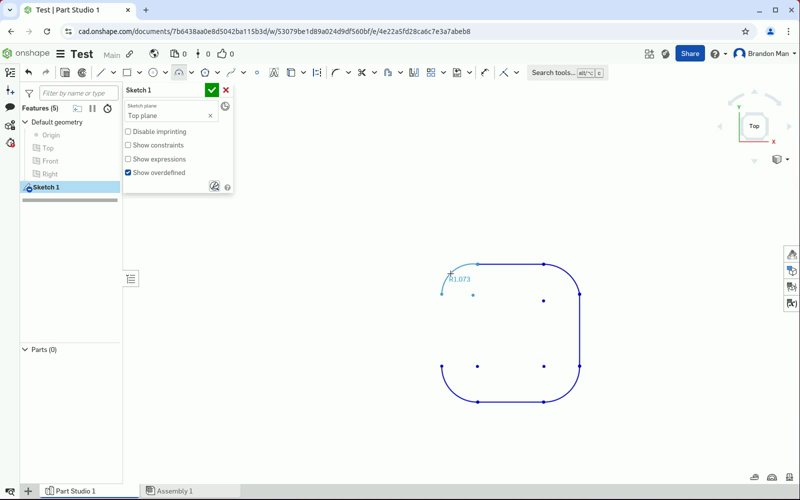
scroll(6)
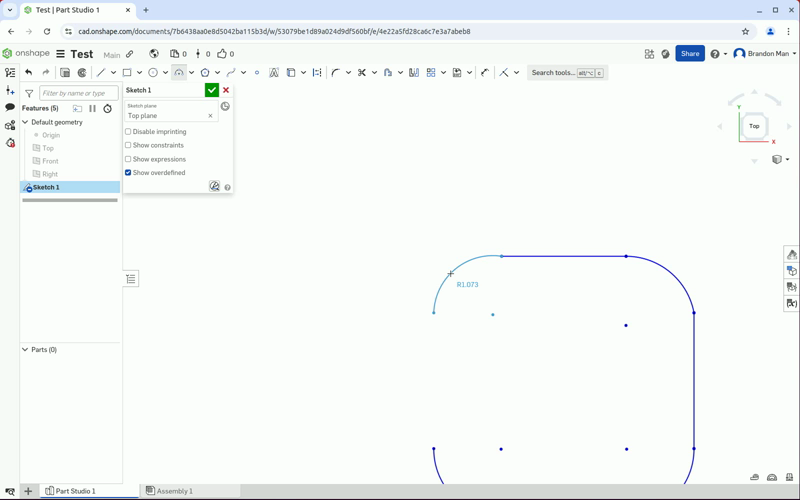
click(450, 273)
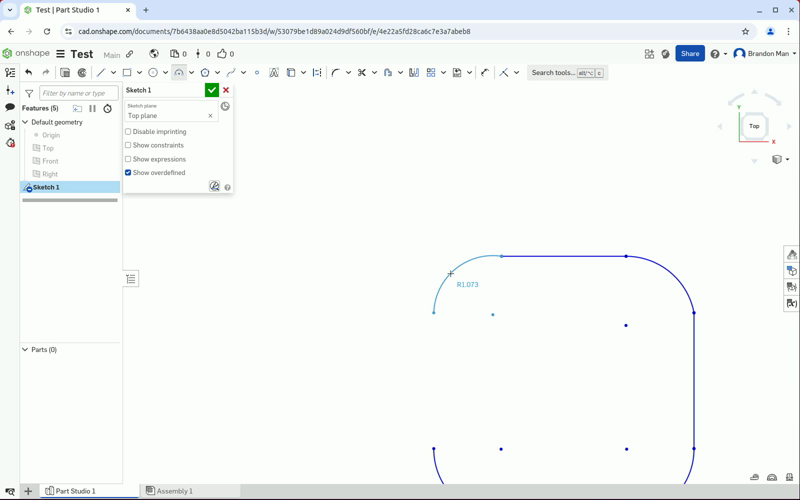
scroll(-6)
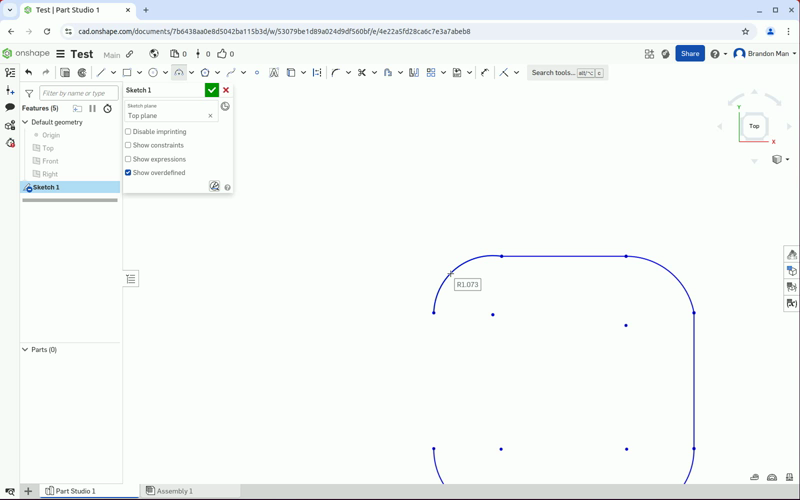
scroll(-6)
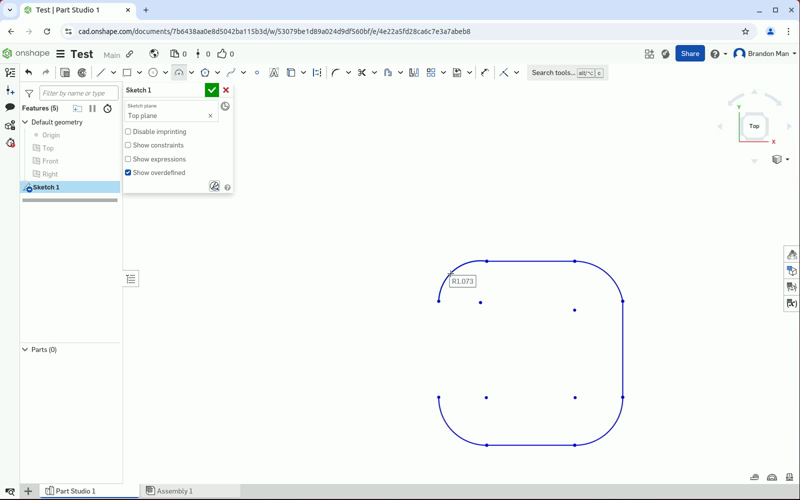
scroll(-6)
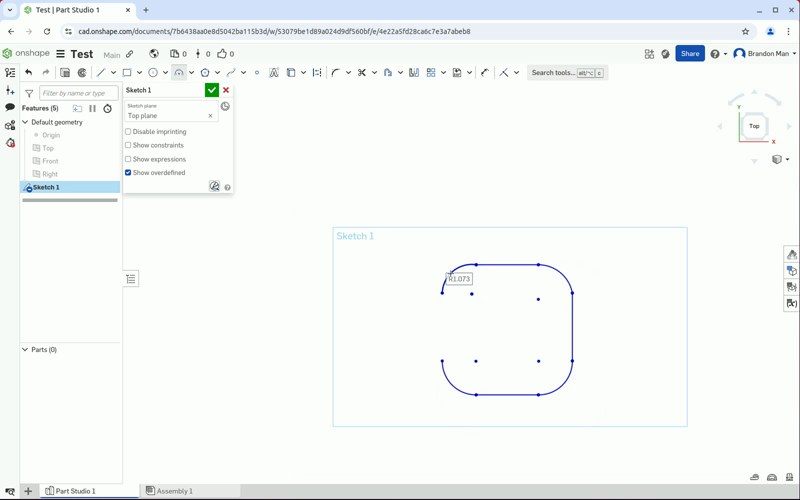
scroll(-6)
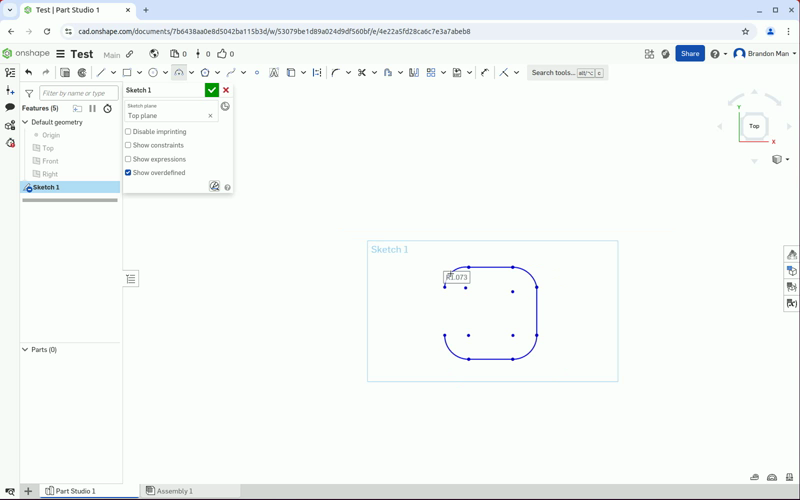
scroll(-6)
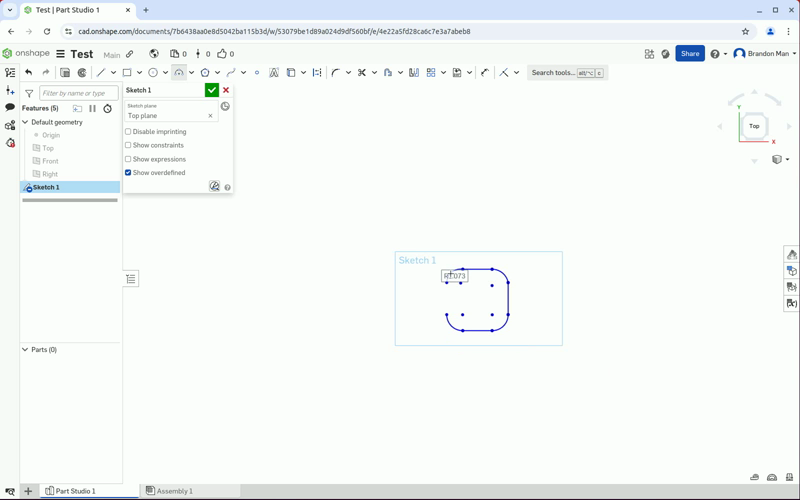
scroll(-6)
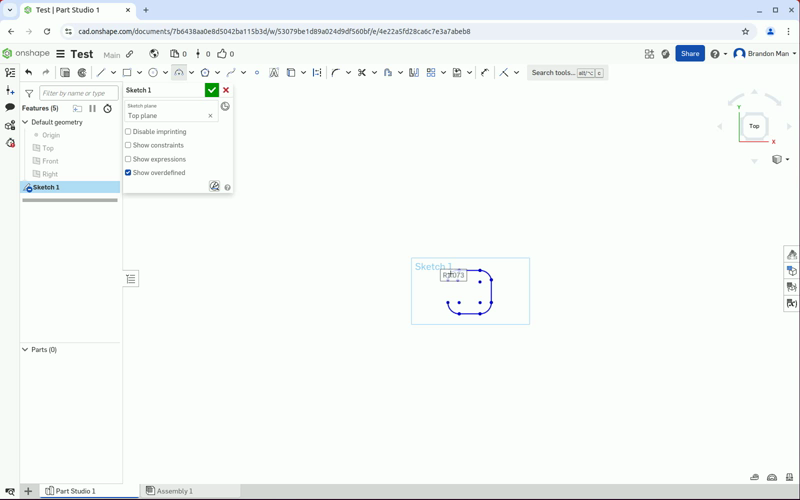
scroll(-6)
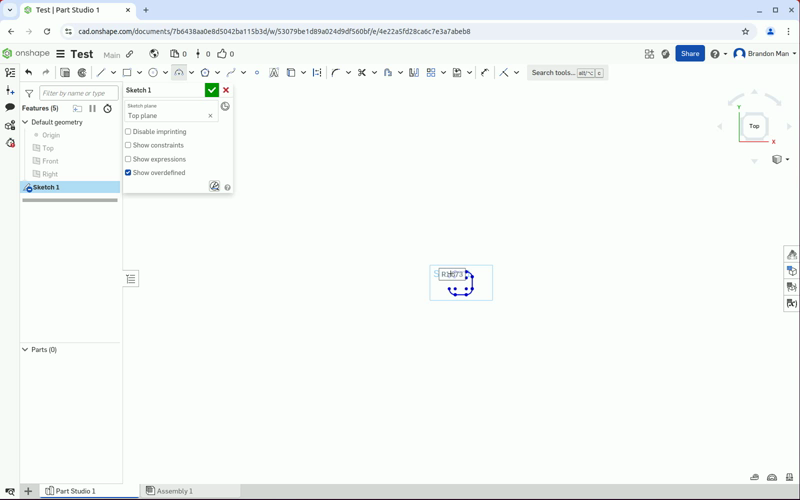
key_up(shift)
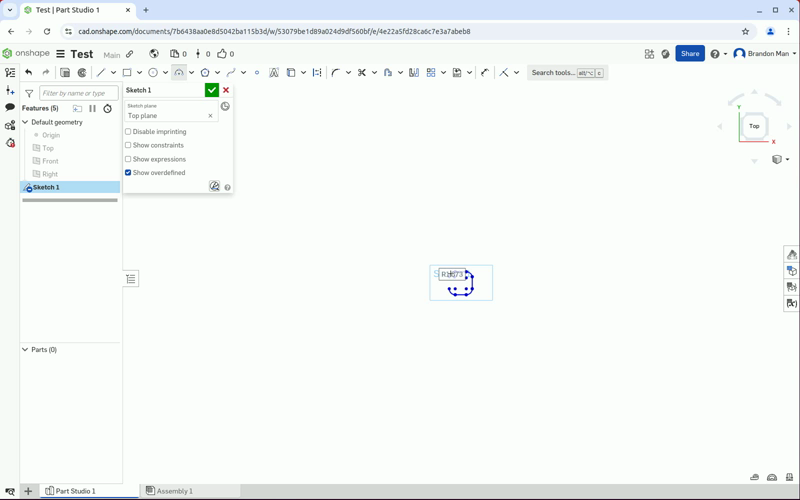
key(esc)
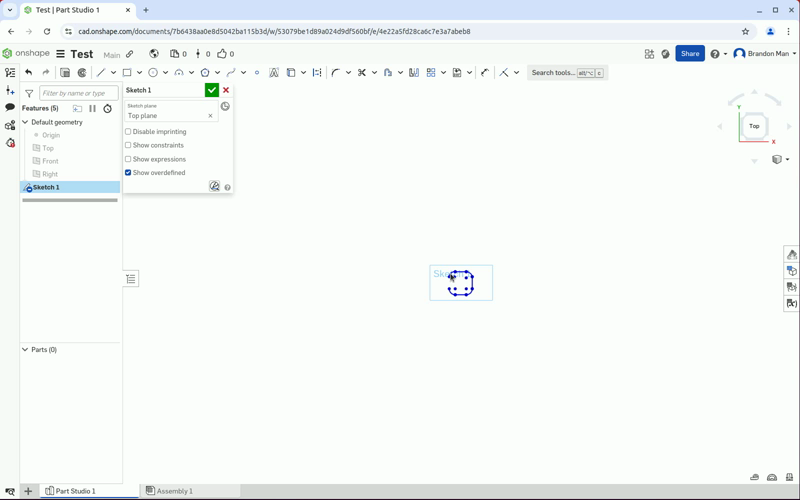
key(l)
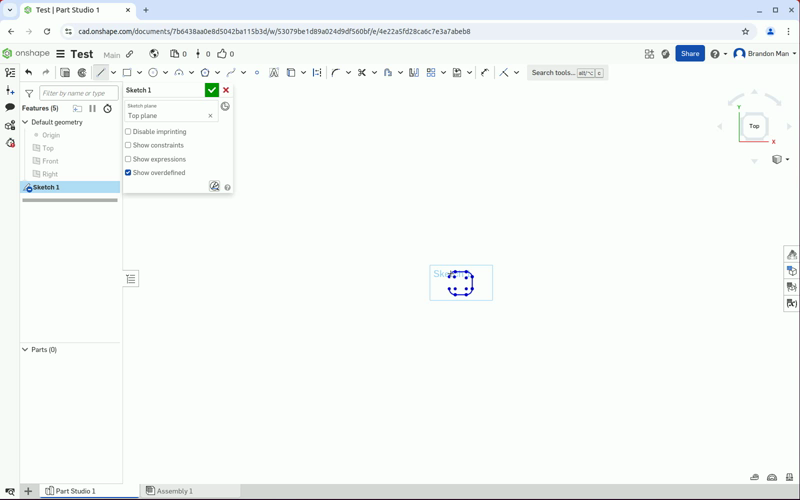
mouse_move(449, 276)
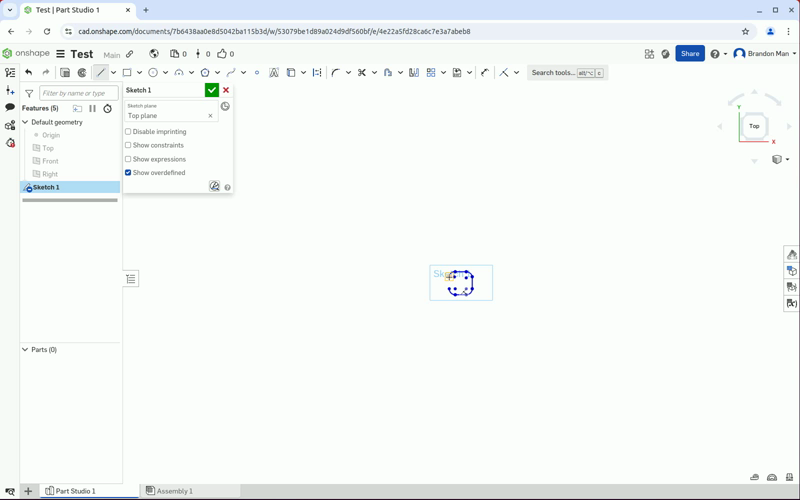
scroll(6)
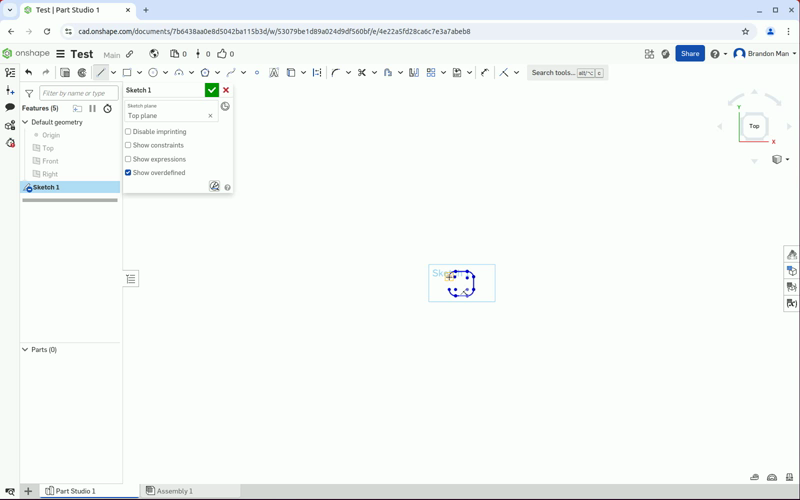
scroll(6)
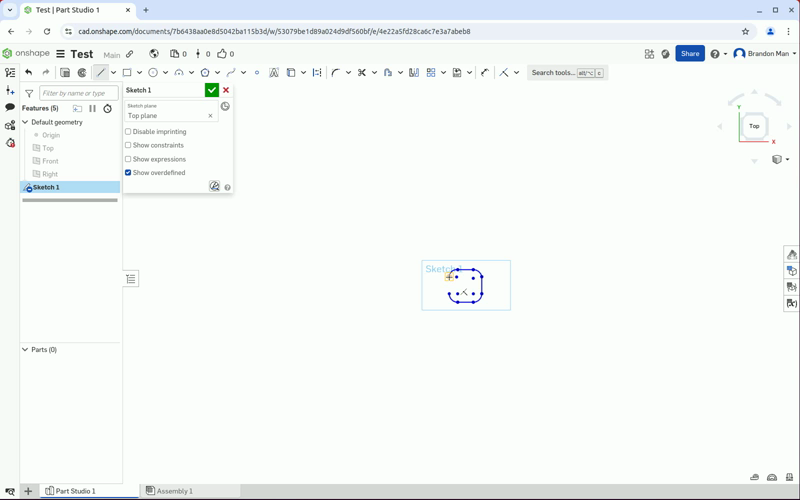
scroll(6)
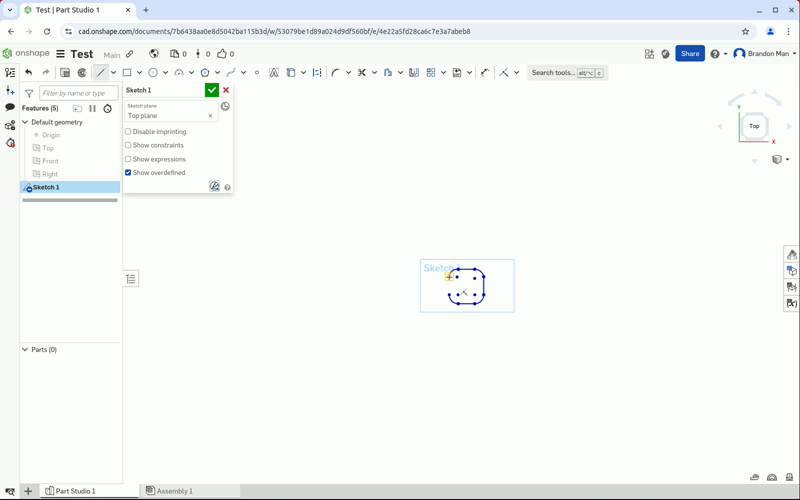
scroll(6)
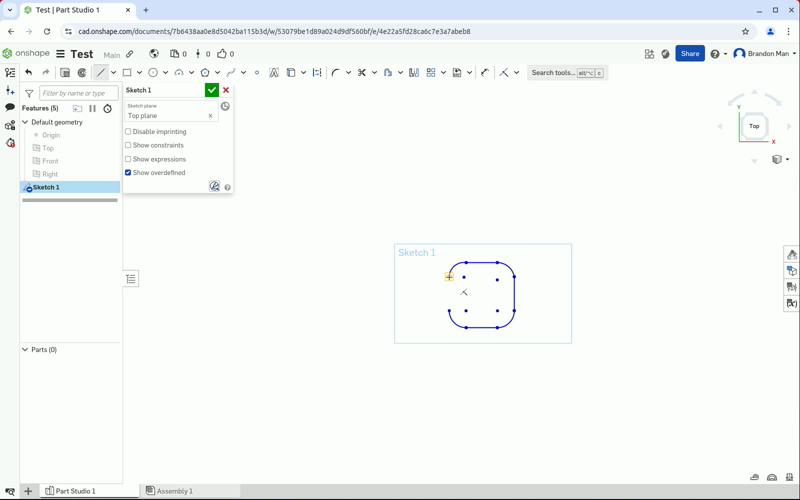
scroll(6)
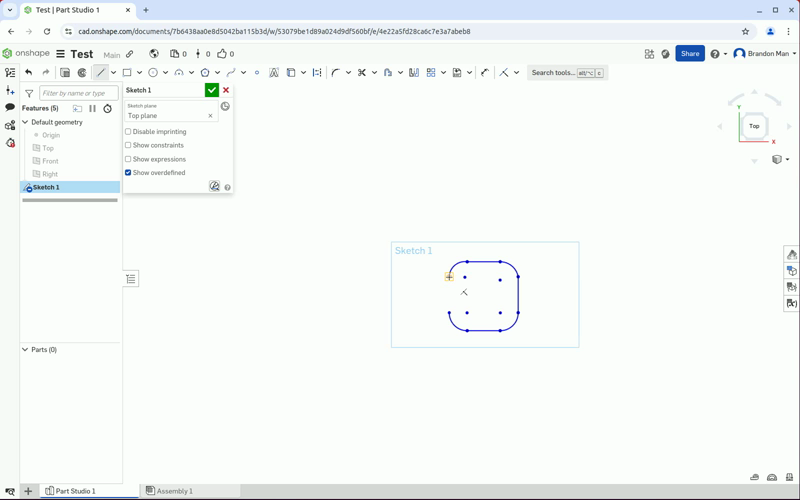
scroll(6)
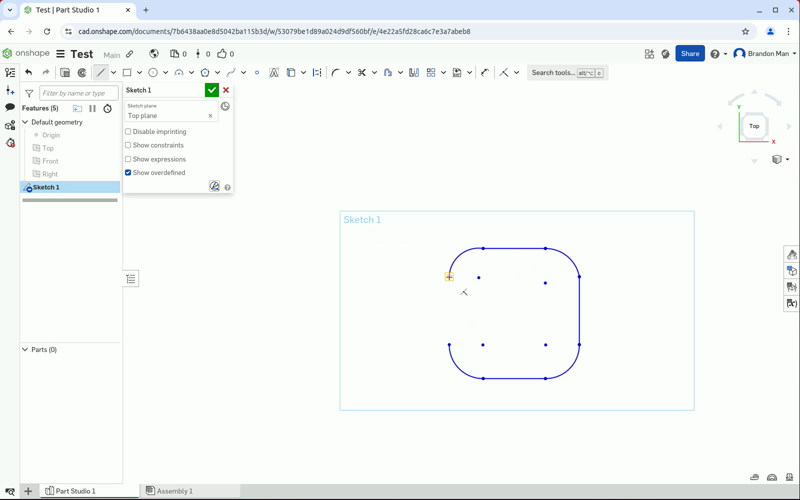
scroll(6)
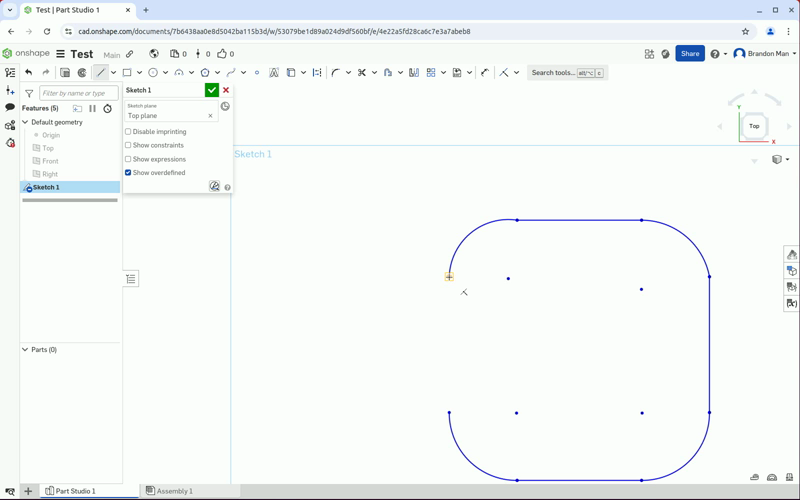
click(449, 276)
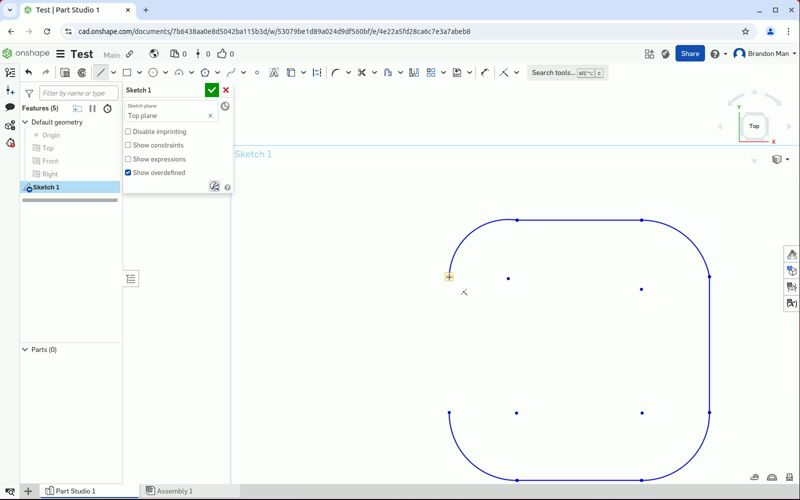
scroll(-6)
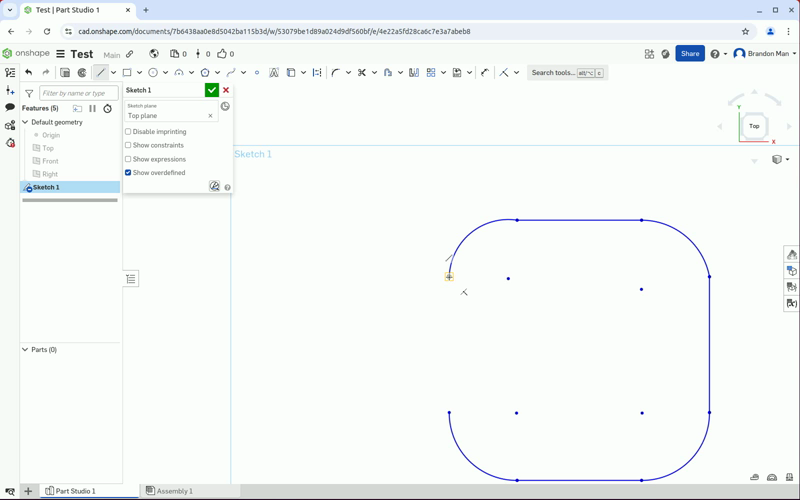
scroll(-6)
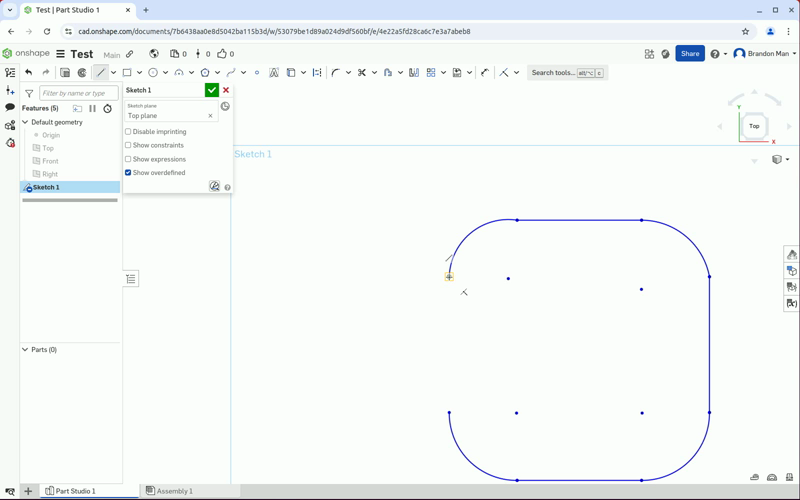
scroll(-6)
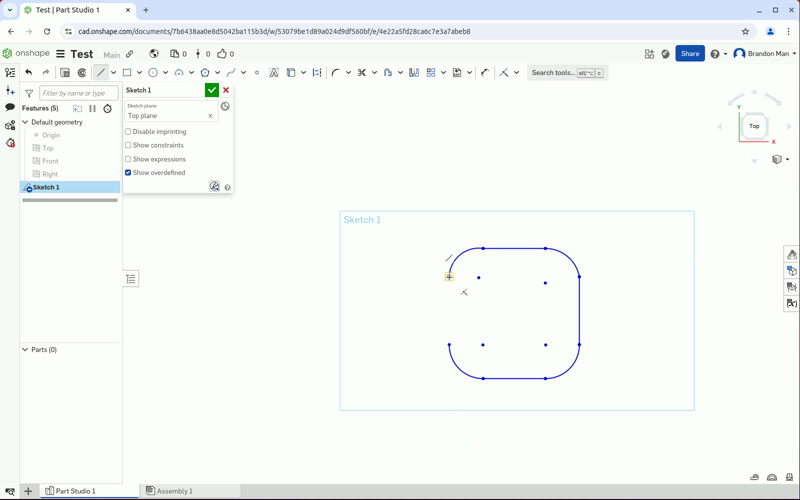
scroll(-6)
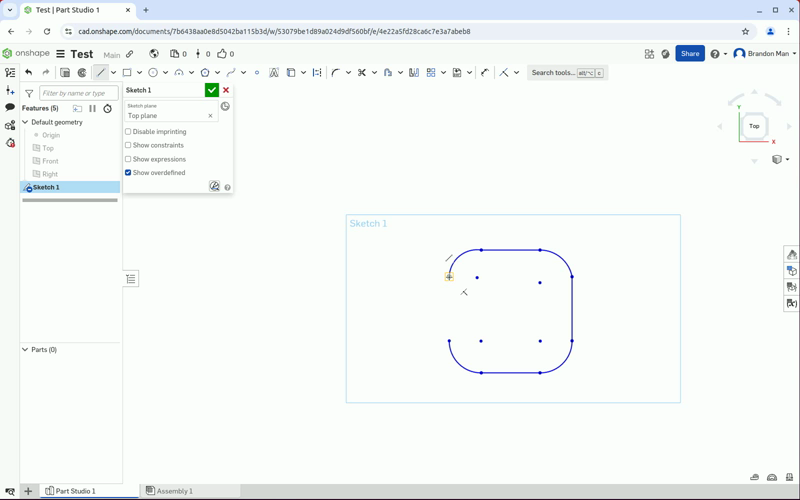
scroll(-6)
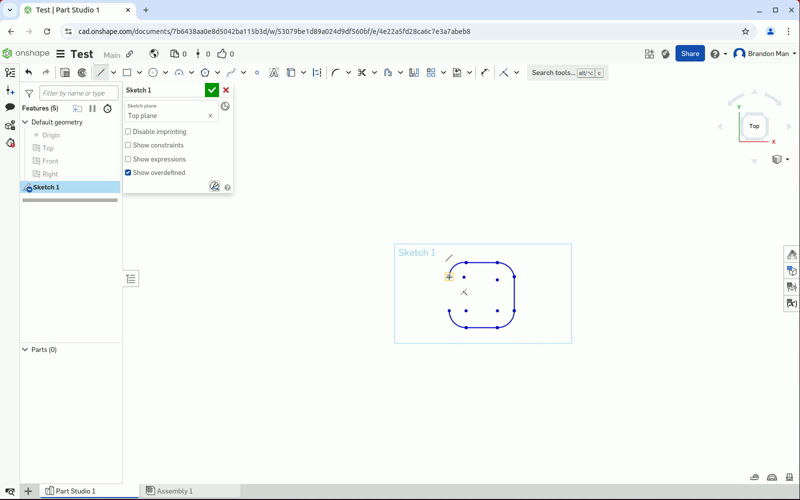
scroll(-6)
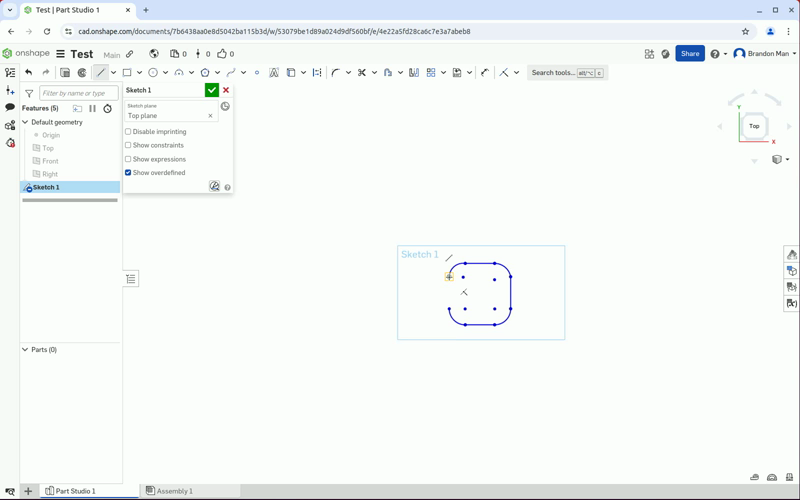
scroll(-6)
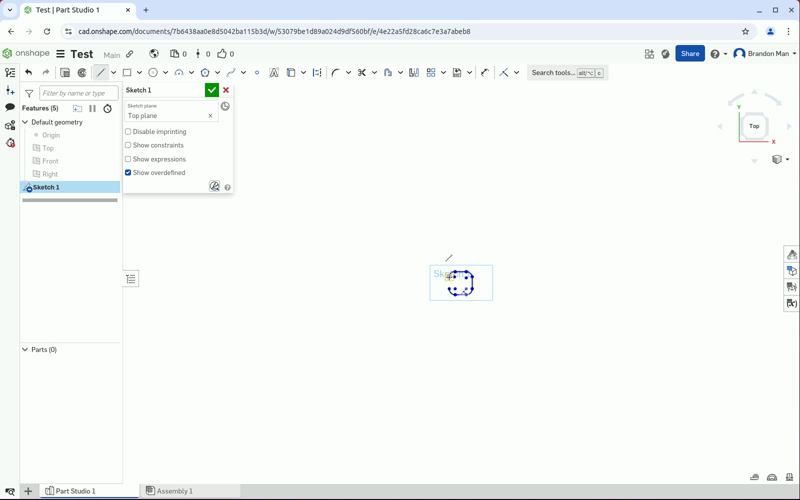
mouse_move(479, 276)
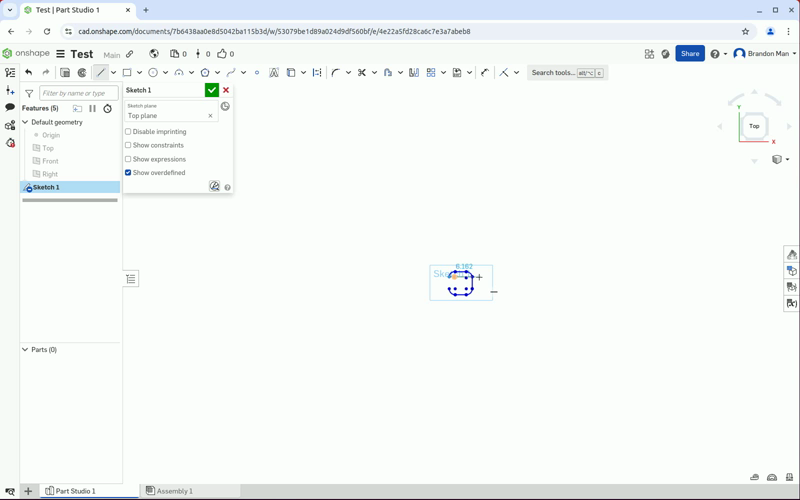
key_down(shift)
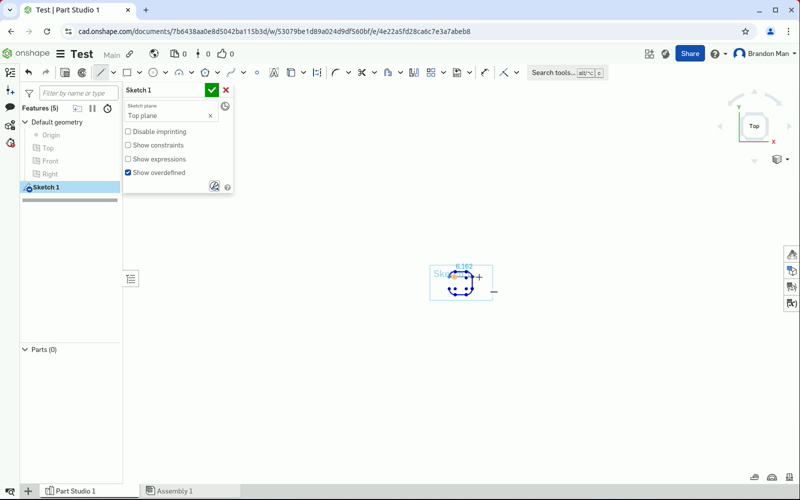
mouse_move(449, 288)
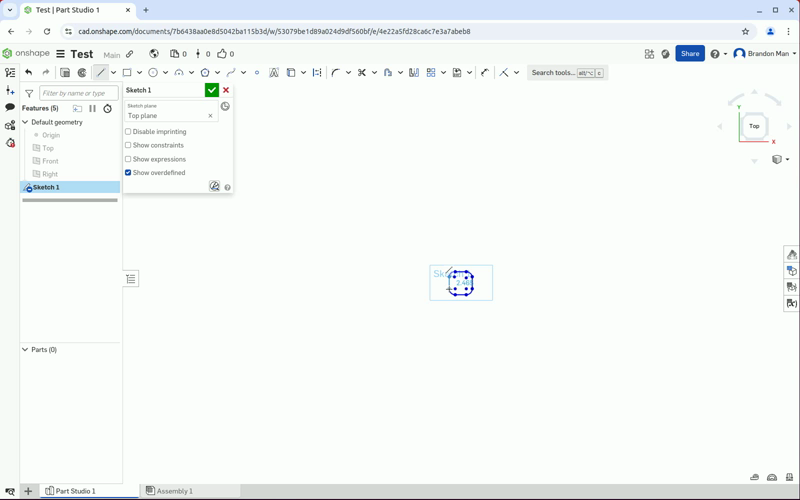
scroll(6)
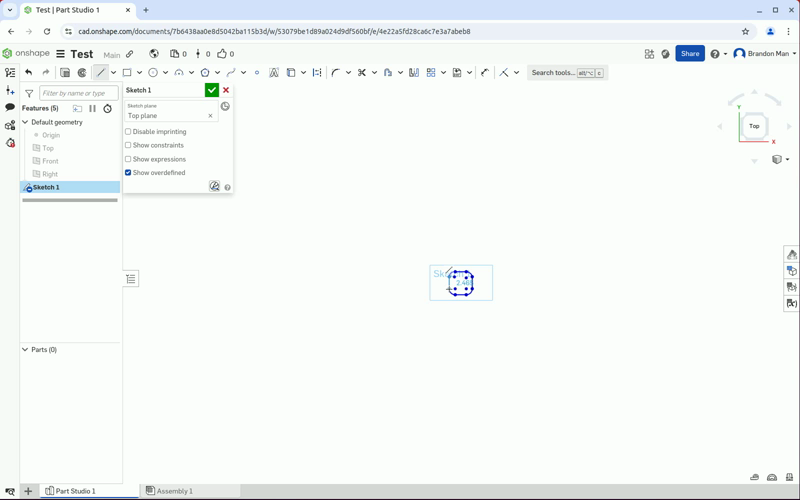
scroll(6)
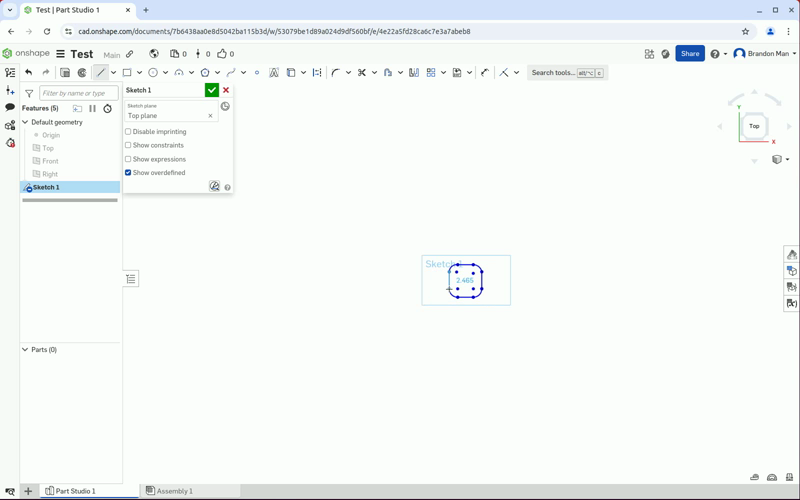
scroll(6)
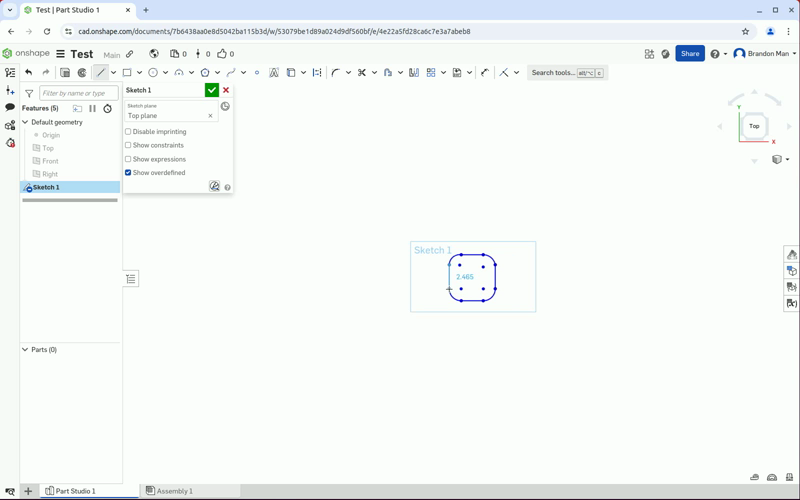
scroll(6)
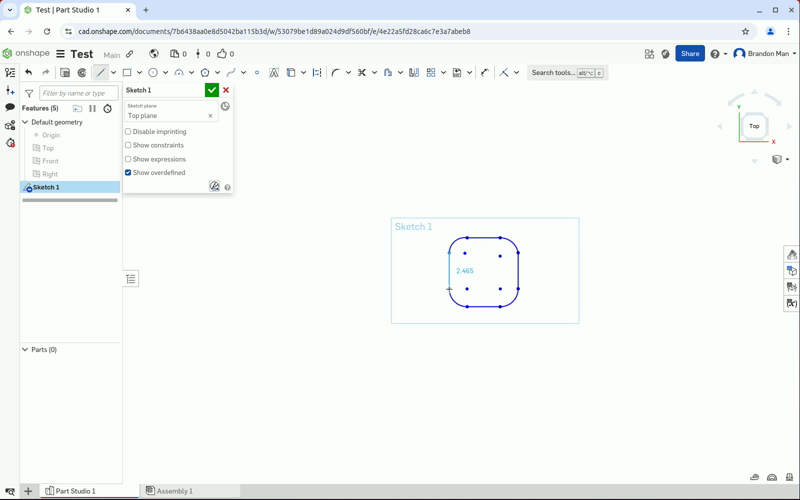
scroll(6)
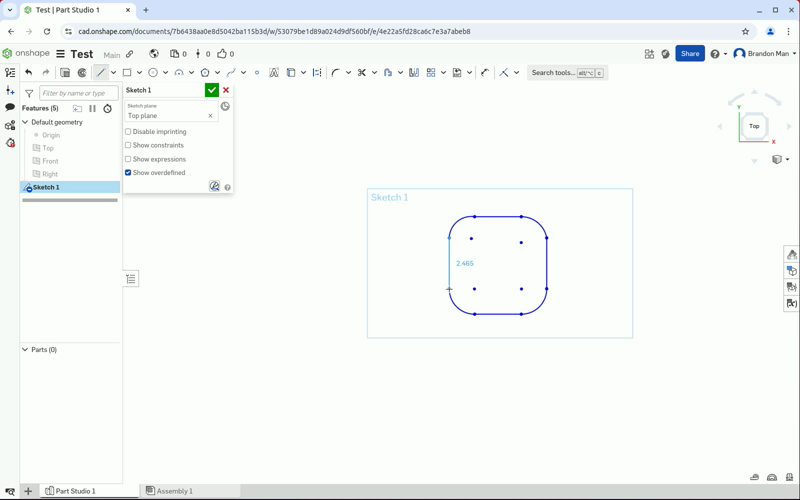
scroll(6)
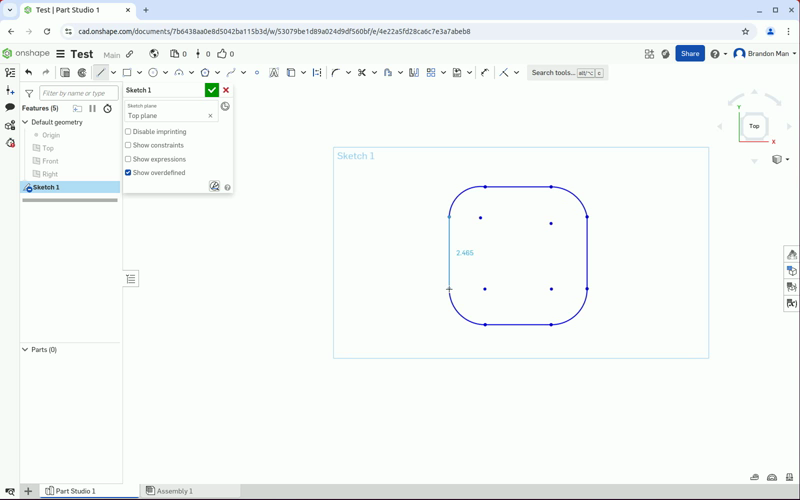
scroll(6)
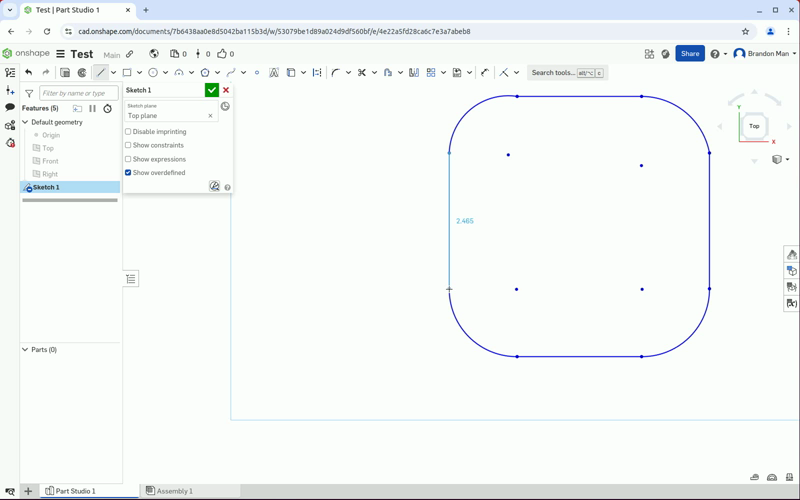
key_up(shift)
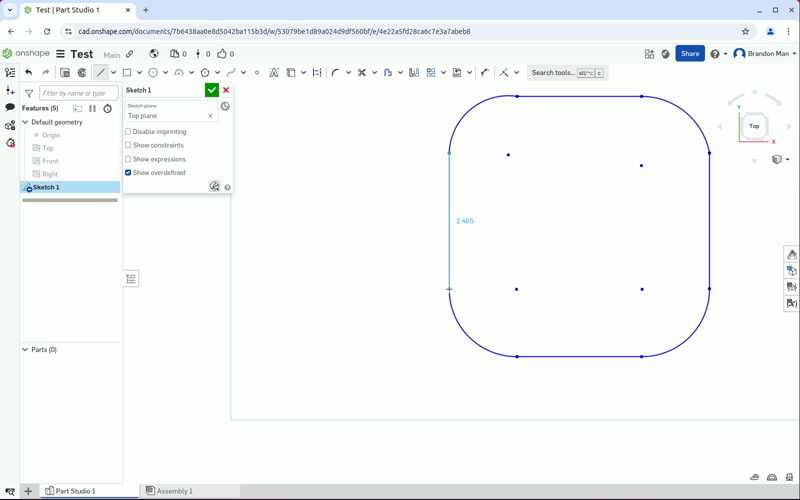
click(449, 288)
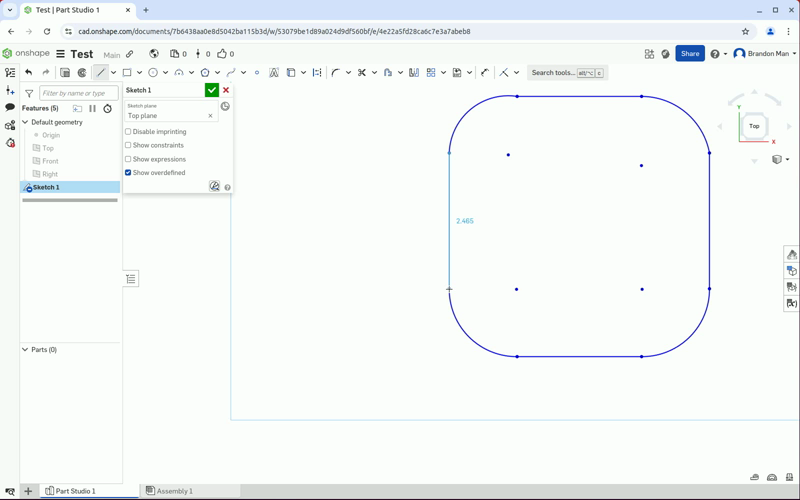
scroll(-6)
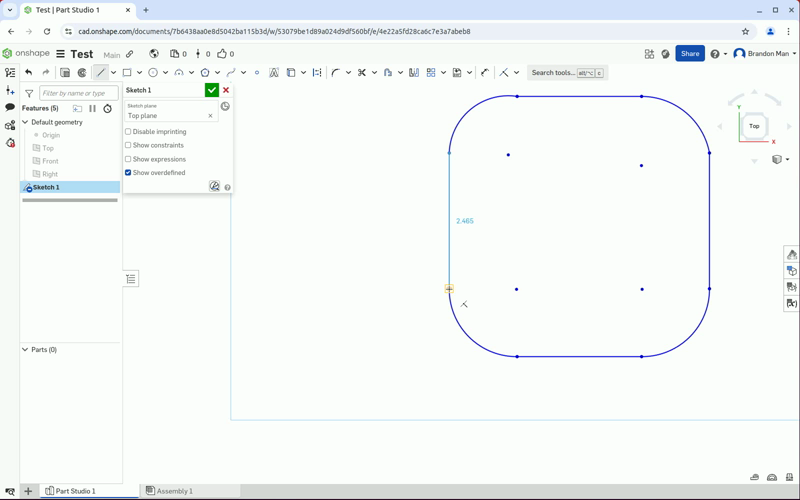
scroll(-6)
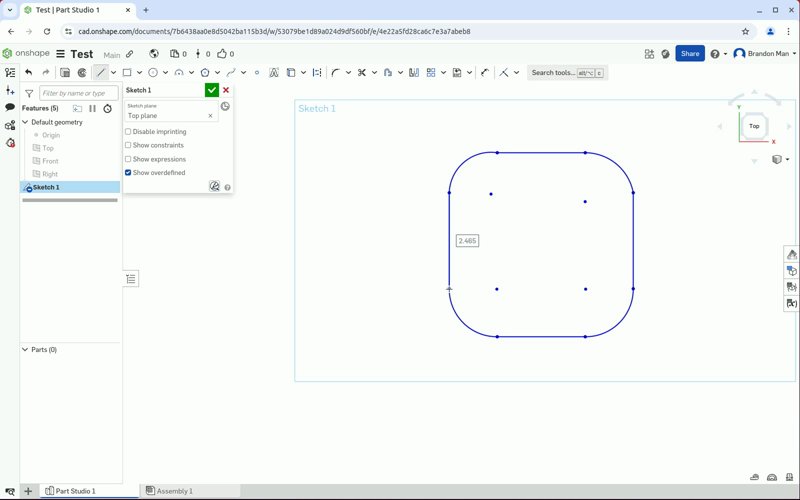
scroll(-6)
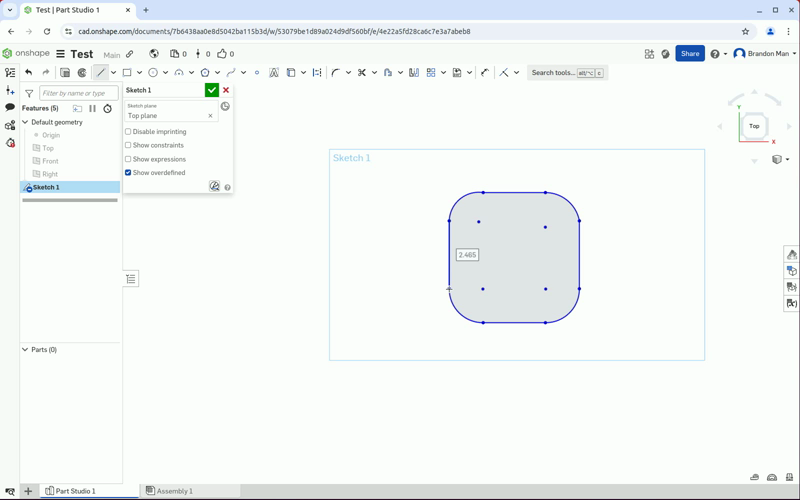
scroll(-6)
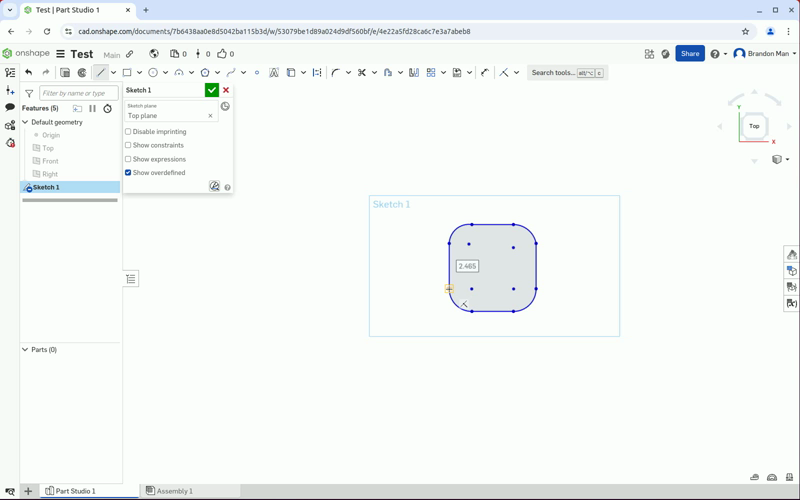
scroll(-6)
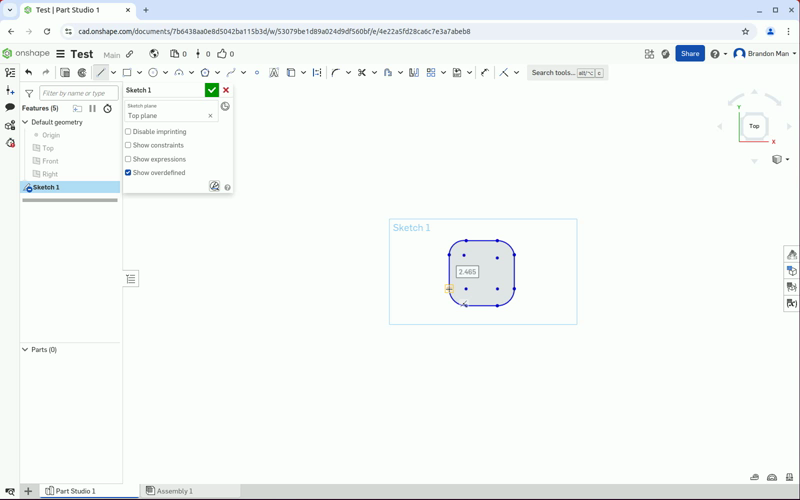
scroll(-6)
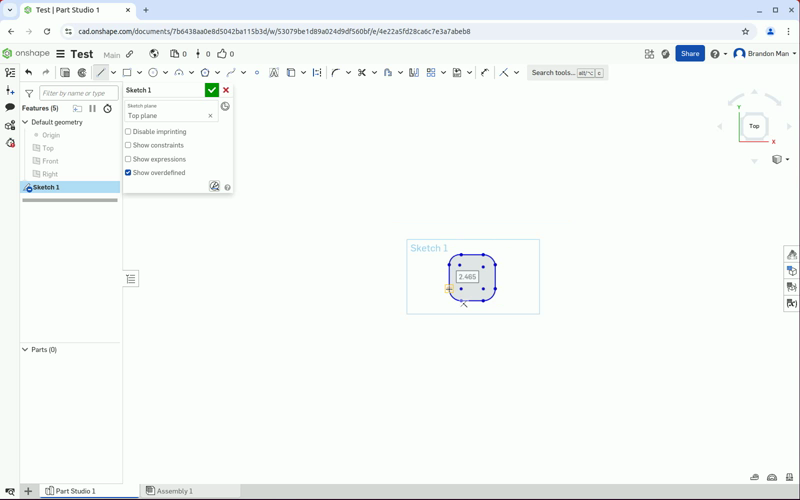
scroll(-6)
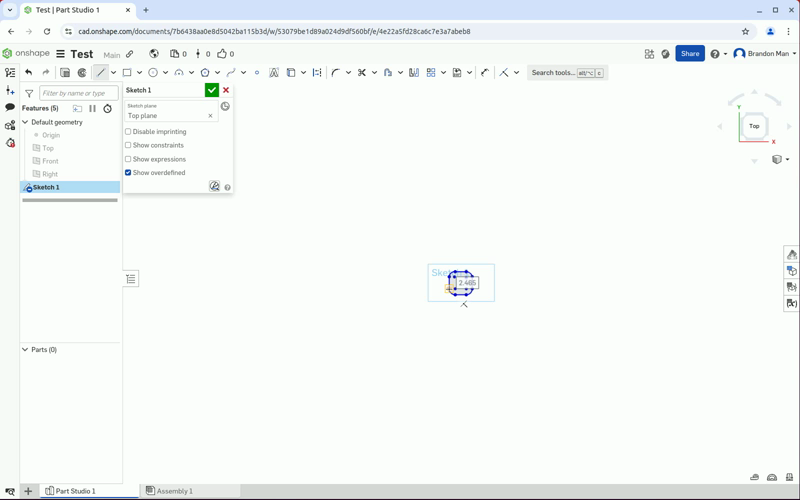
key(esc)
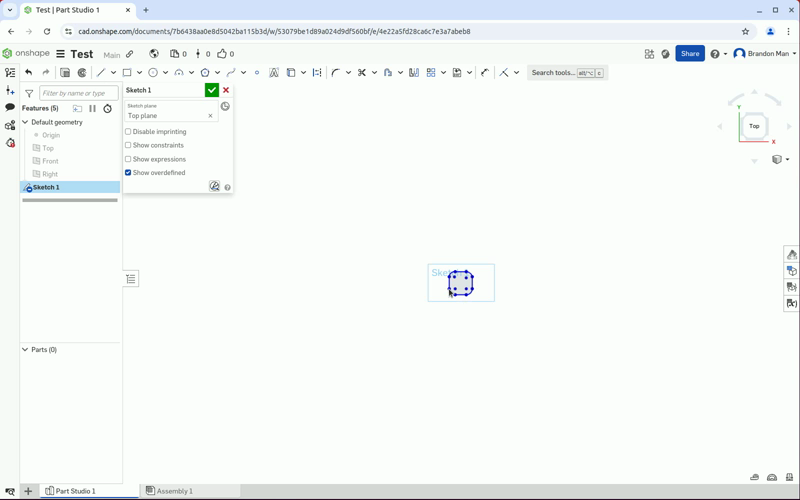
mouse_move(460, 281)
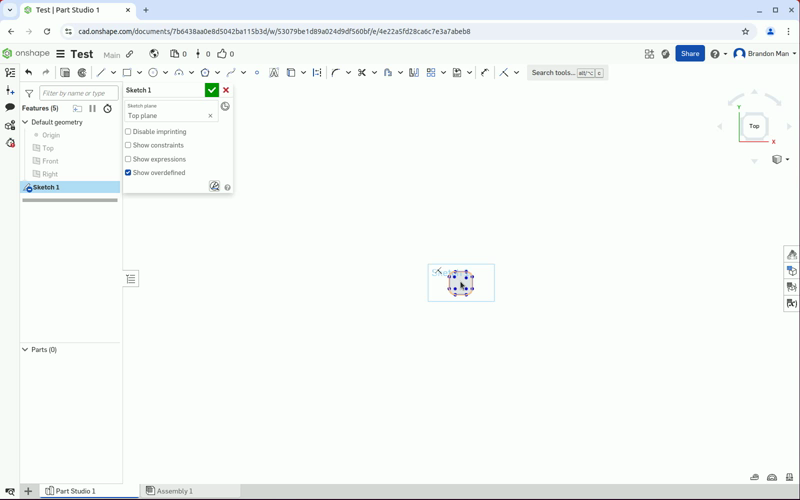
scroll(6)
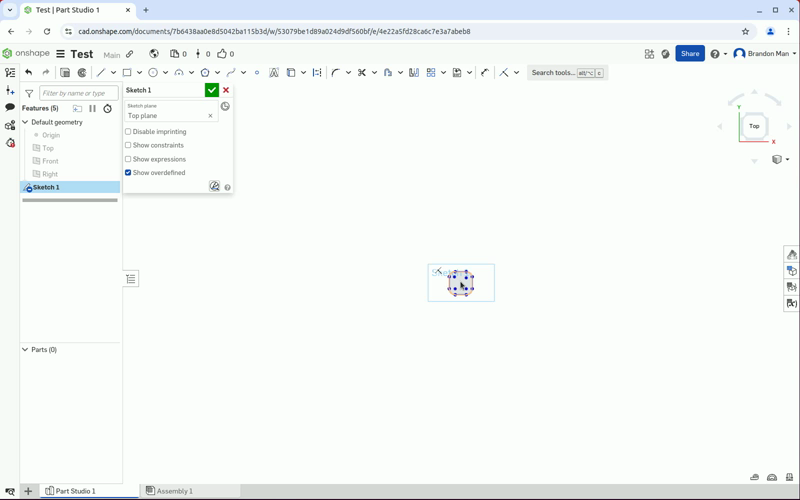
scroll(6)
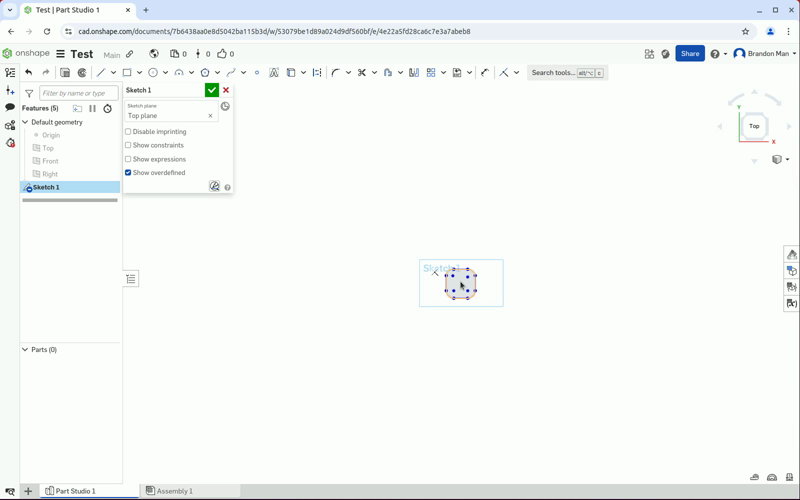
scroll(6)
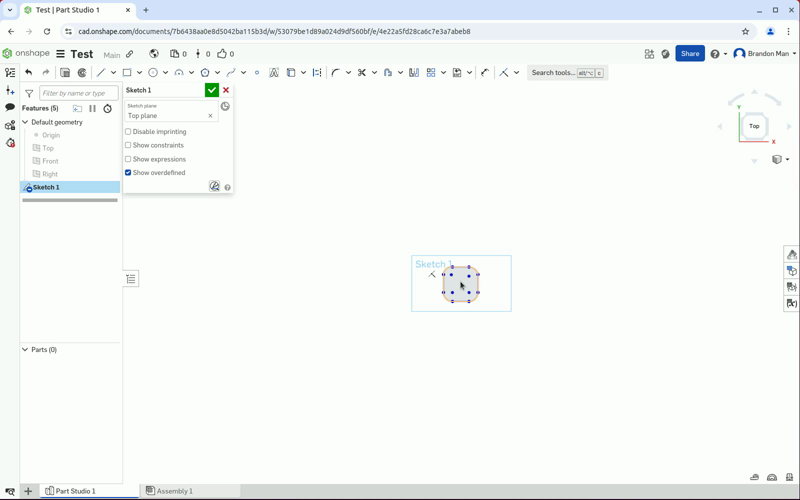
scroll(6)
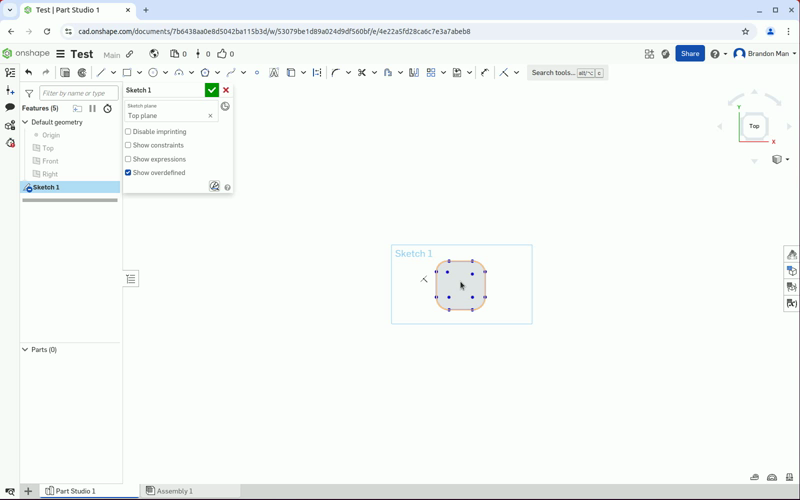
scroll(6)
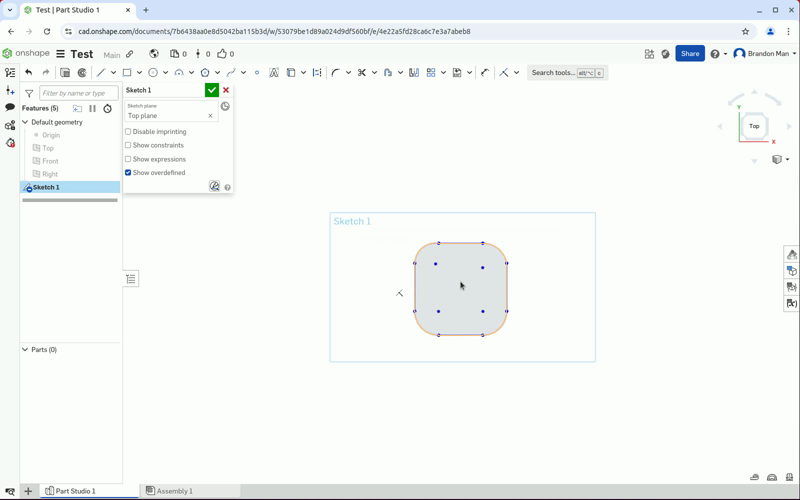
scroll(6)
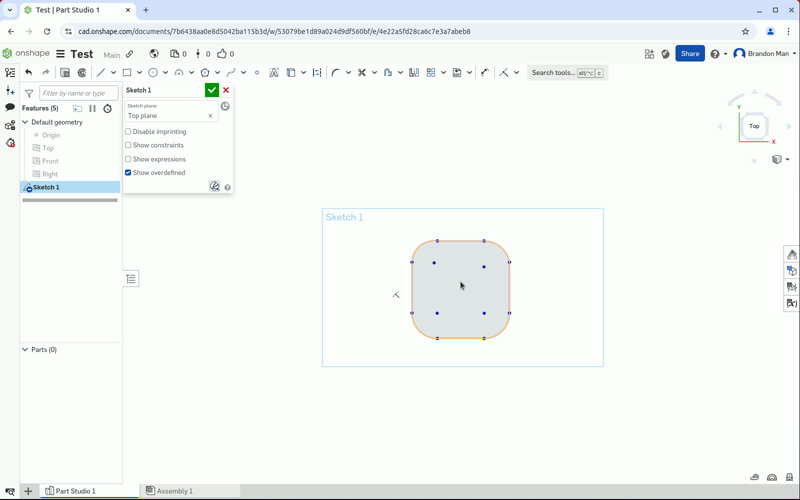
scroll(6)
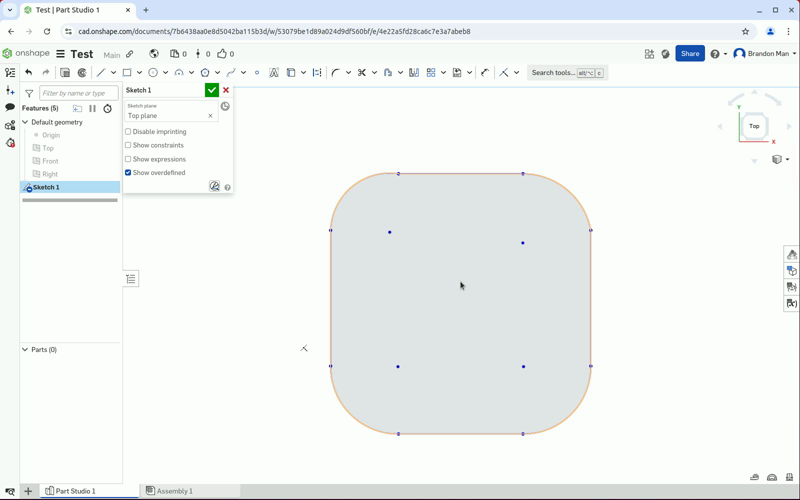
click(460, 281)
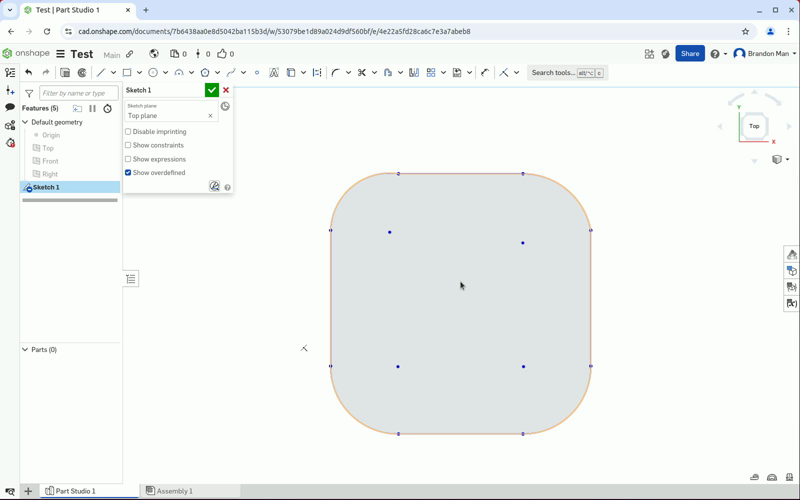
scroll(-6)
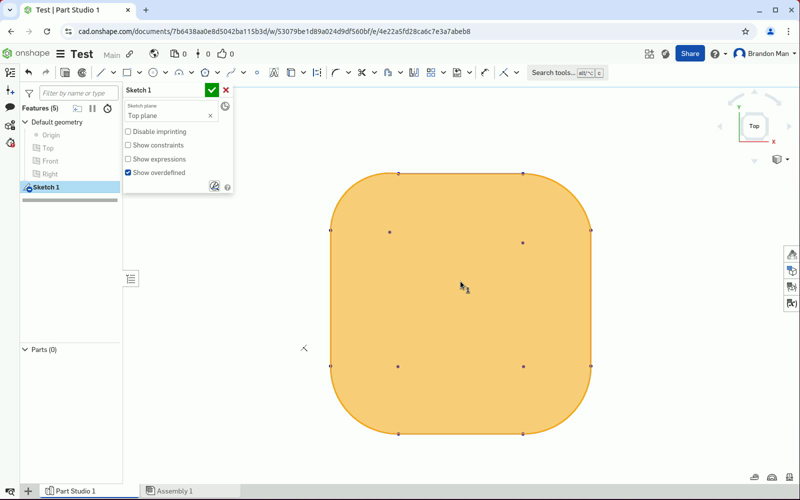
scroll(-6)
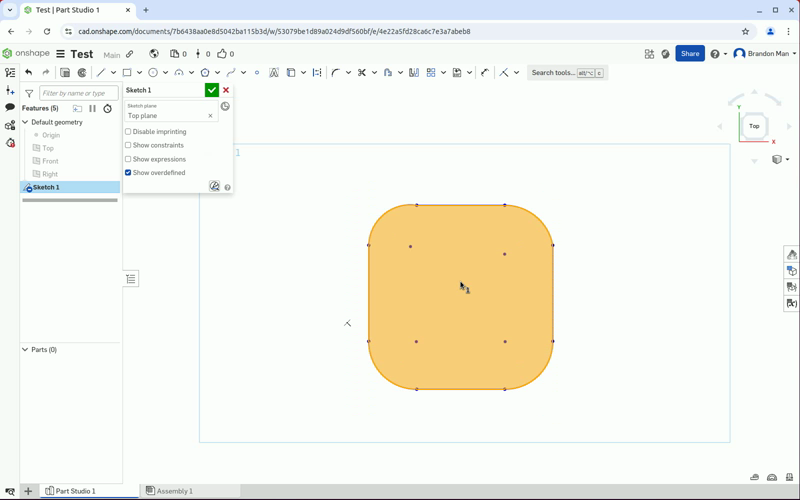
scroll(-6)
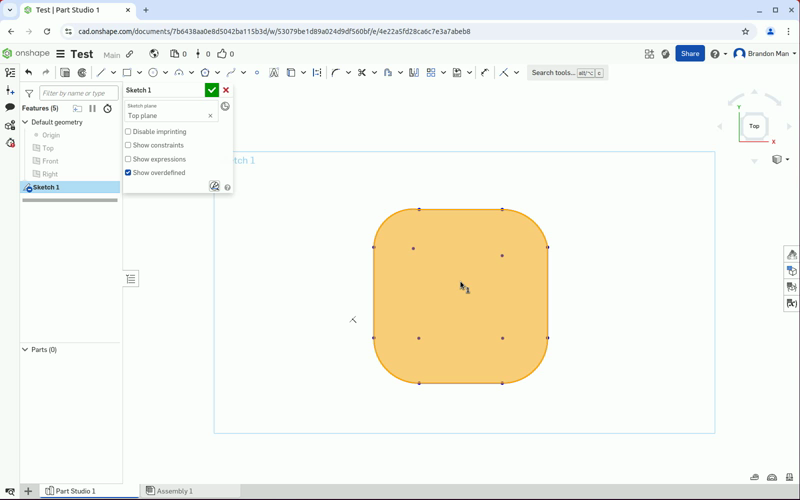
scroll(-6)
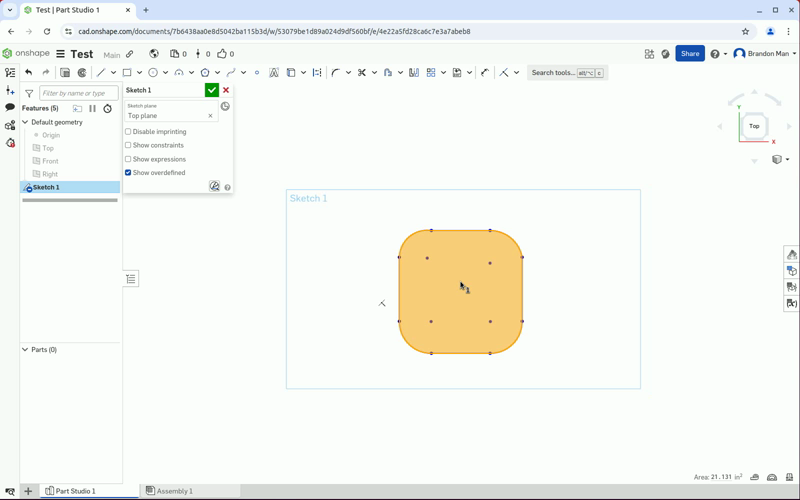
scroll(-6)
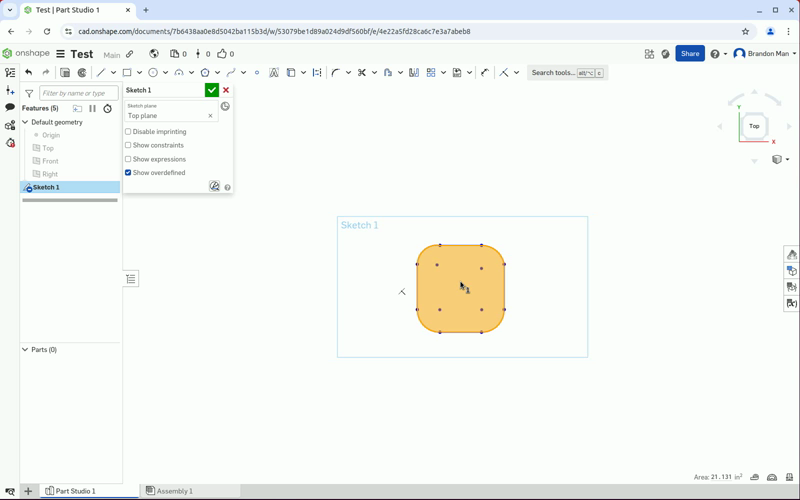
scroll(-6)
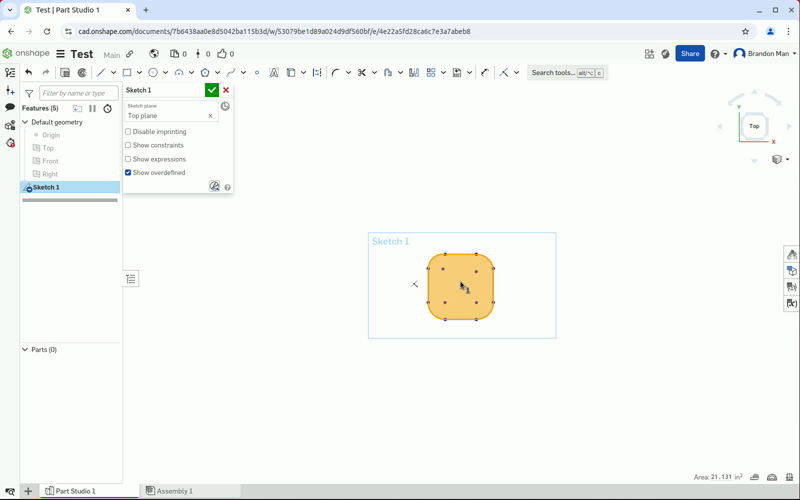
scroll(-6)
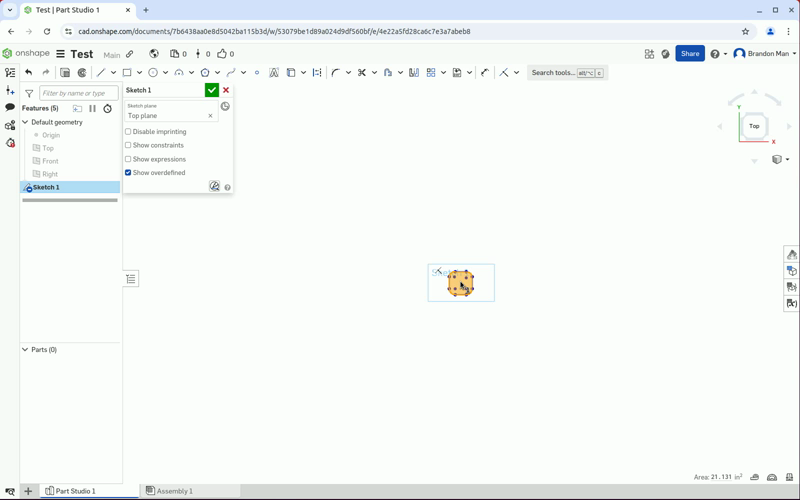
mouse_move(73, 352)
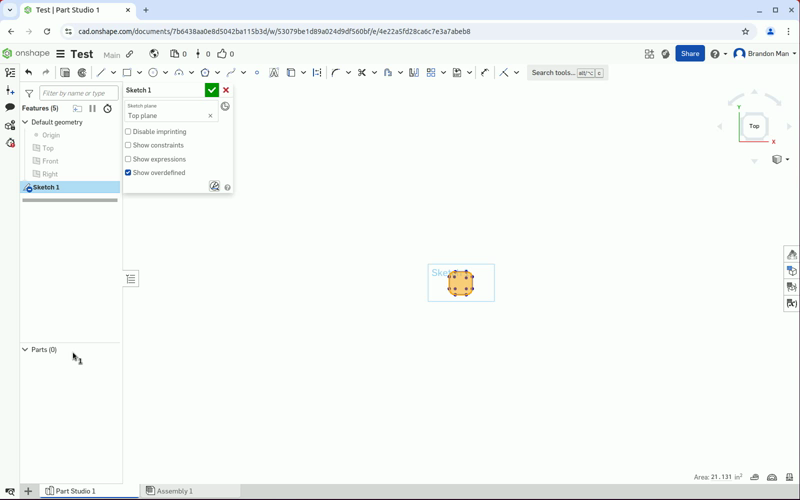
key(shift+y)
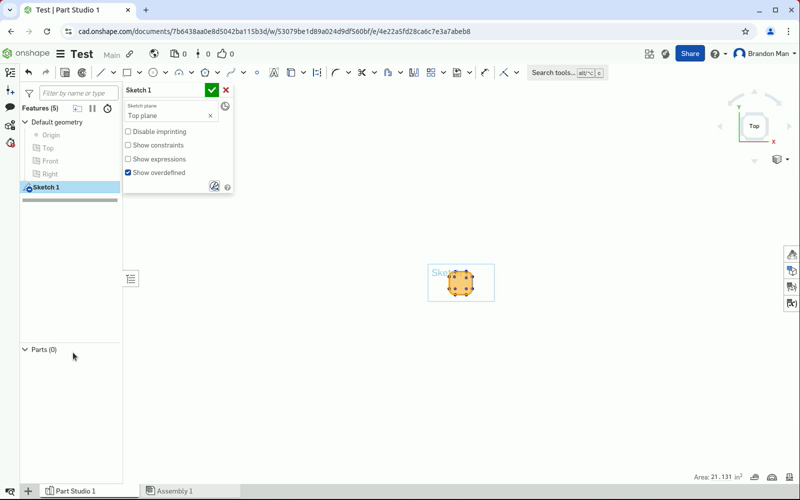
key(shift+e)
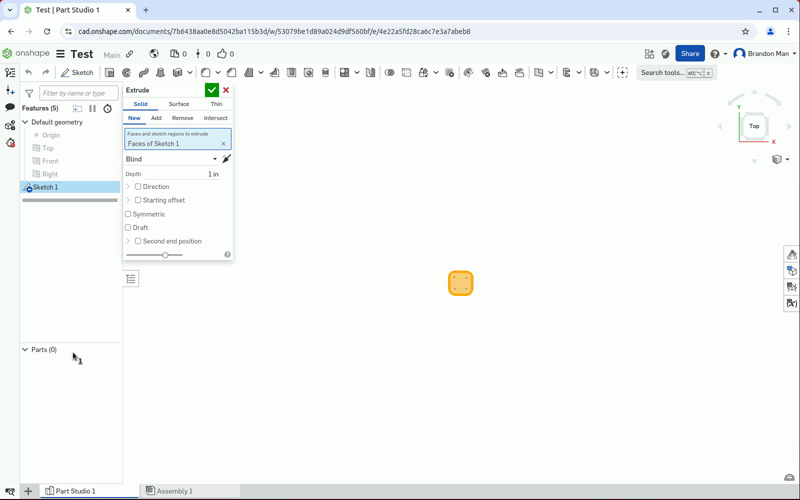
mouse_move(143, 106)
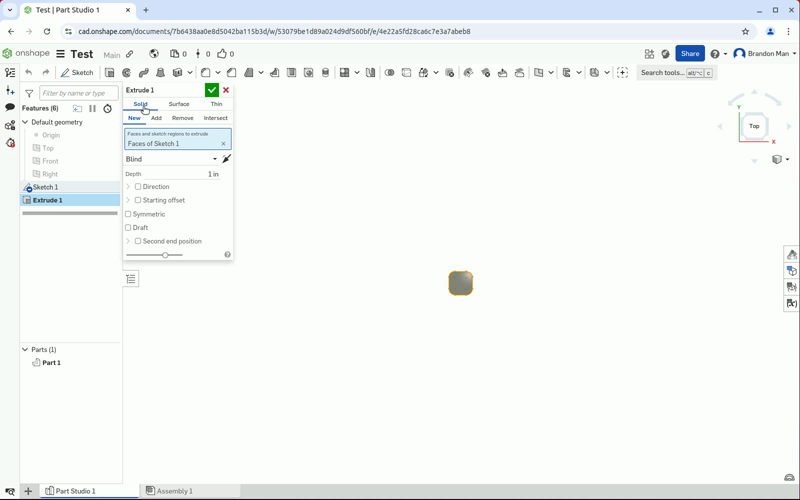
click(143, 106)
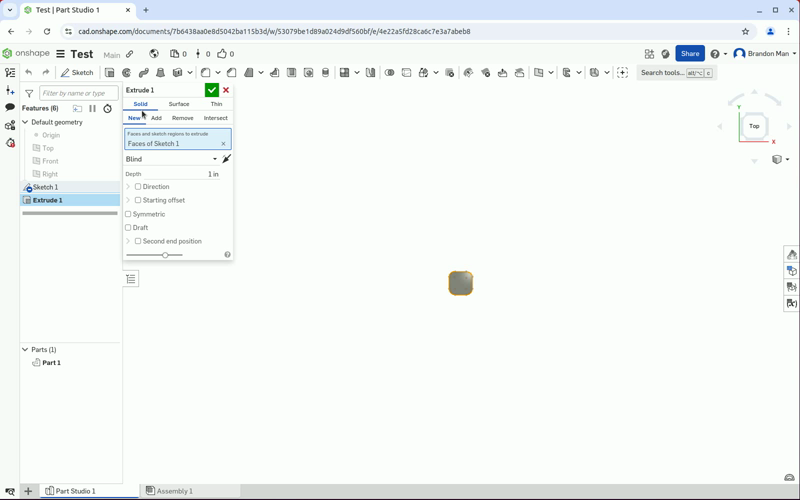
mouse_move(137, 120)
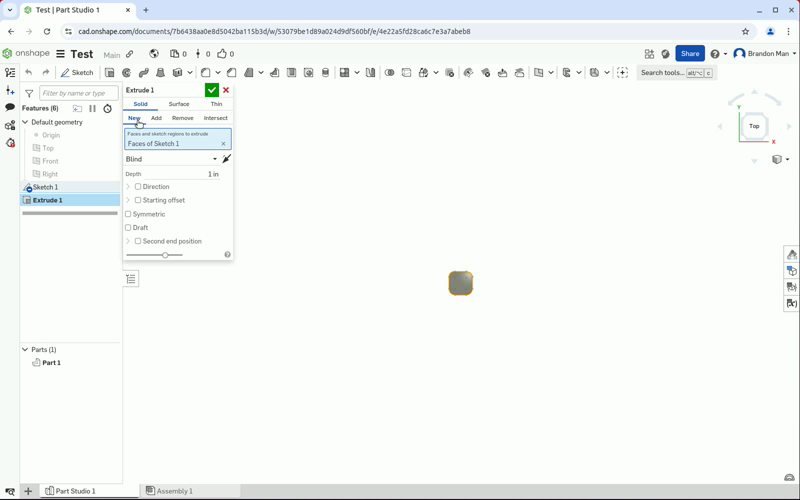
click(137, 120)
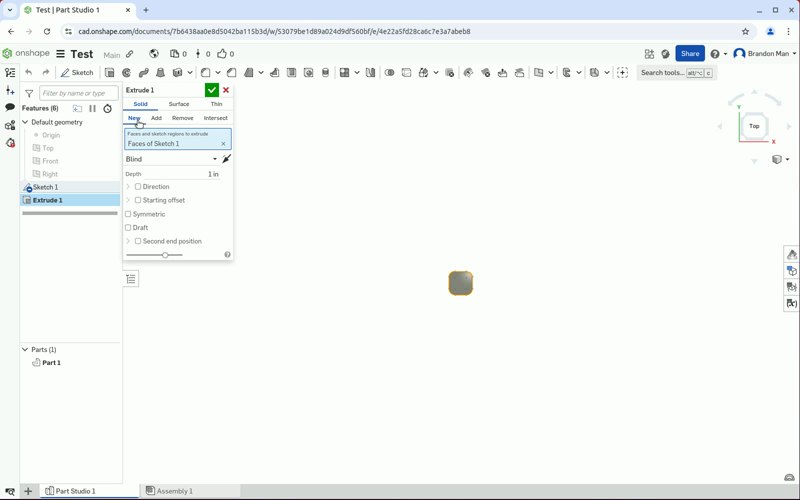
key(tab, 4)
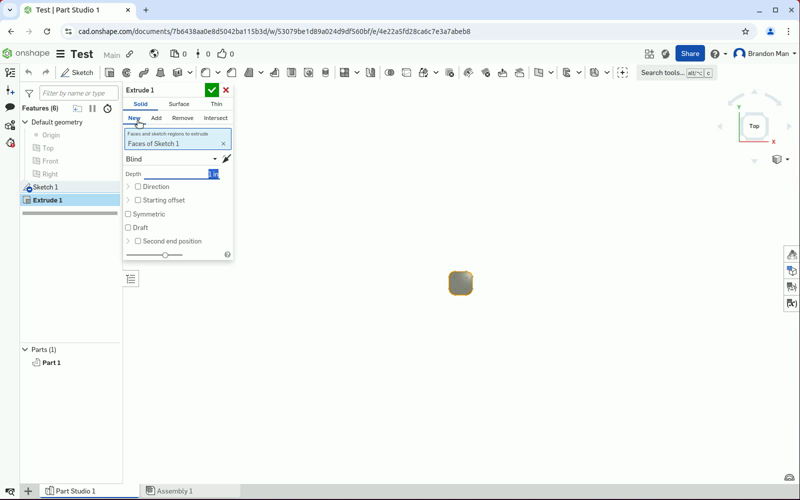
text(23.108)
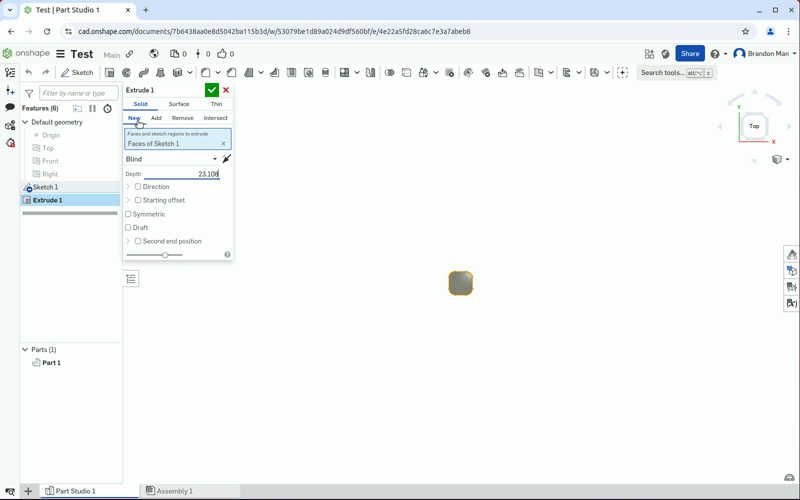
key(enter)
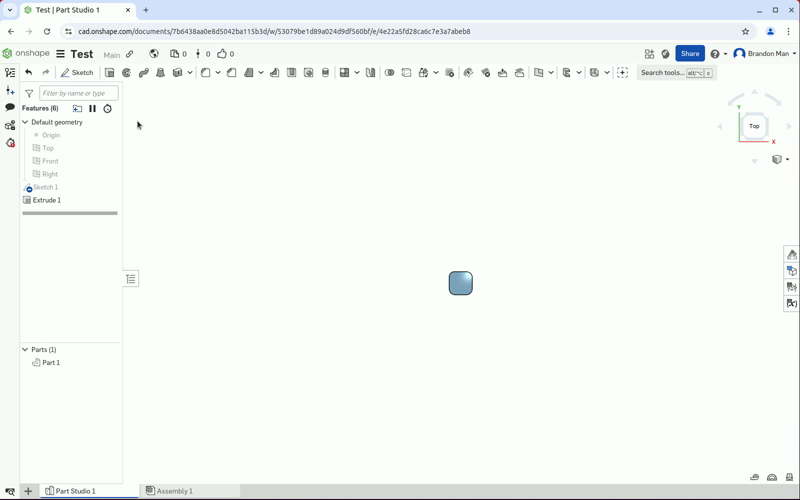
key(shift+h)
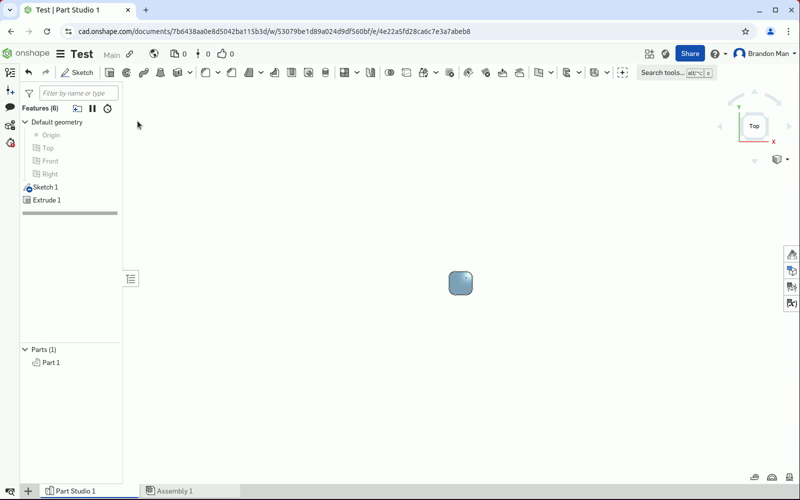
key(shift+h)
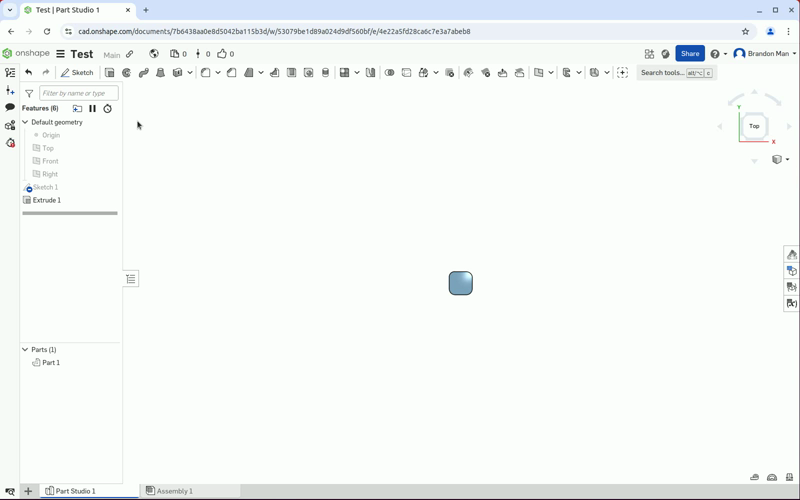
mouse_move(73, 189)
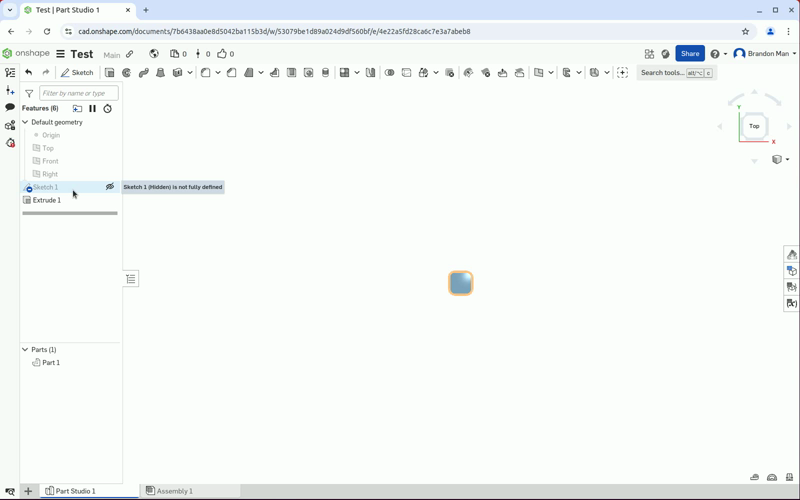
click(73, 189)
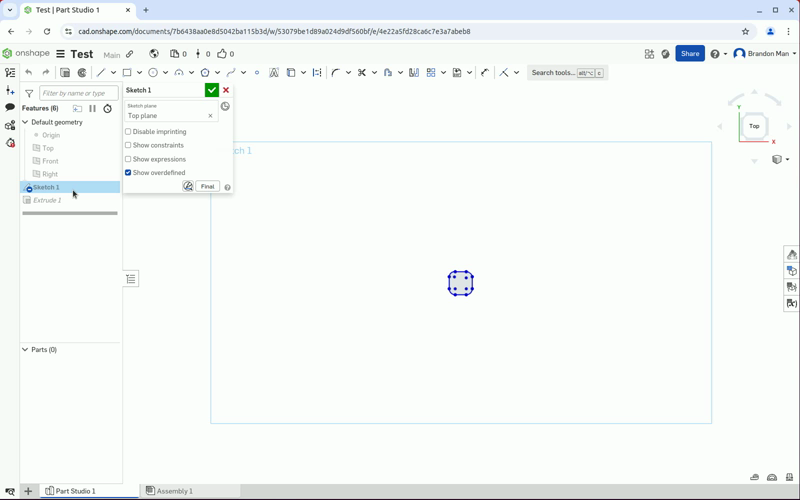
mouse_move(229, 92)
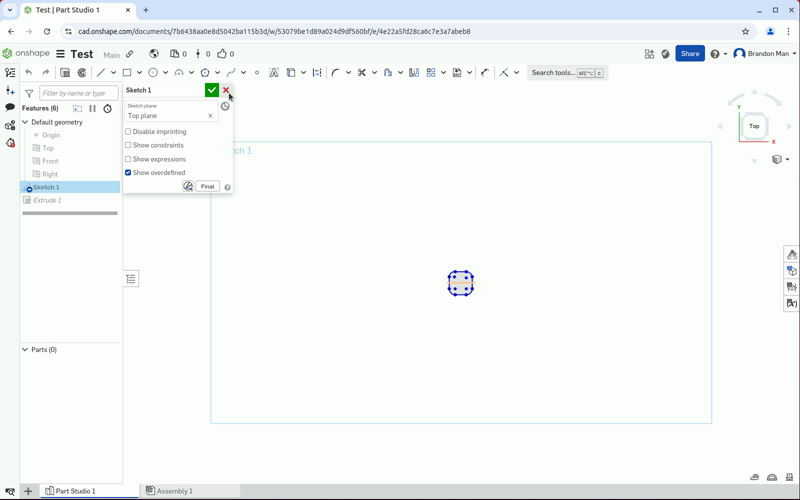
click(229, 92)
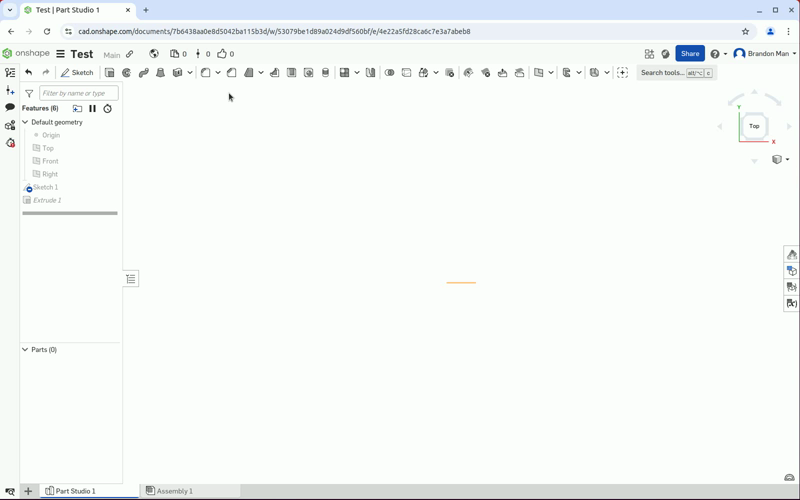
mouse_move(73, 352)
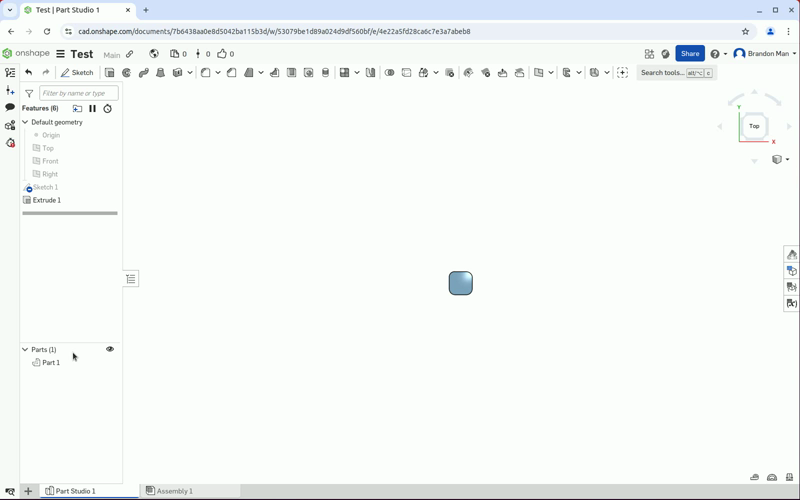
key(y)
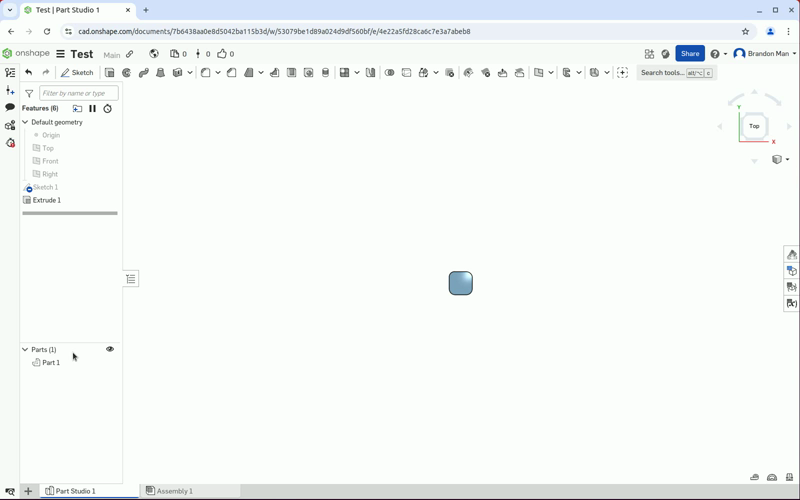
key(shift+p)
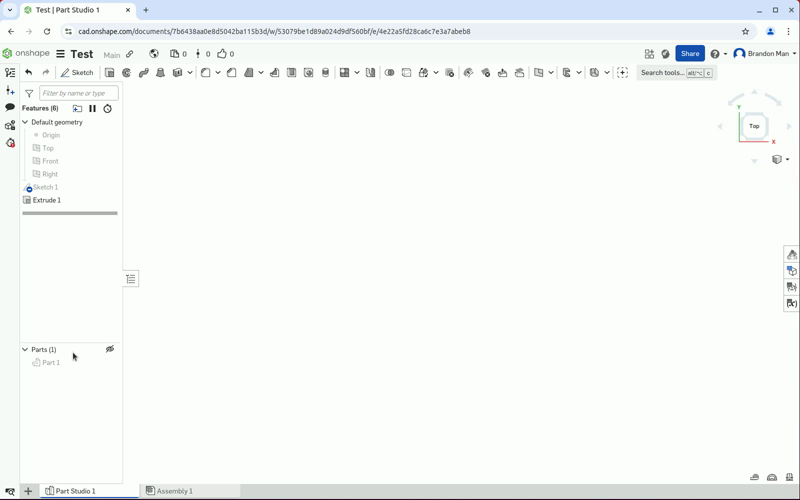
key(space)
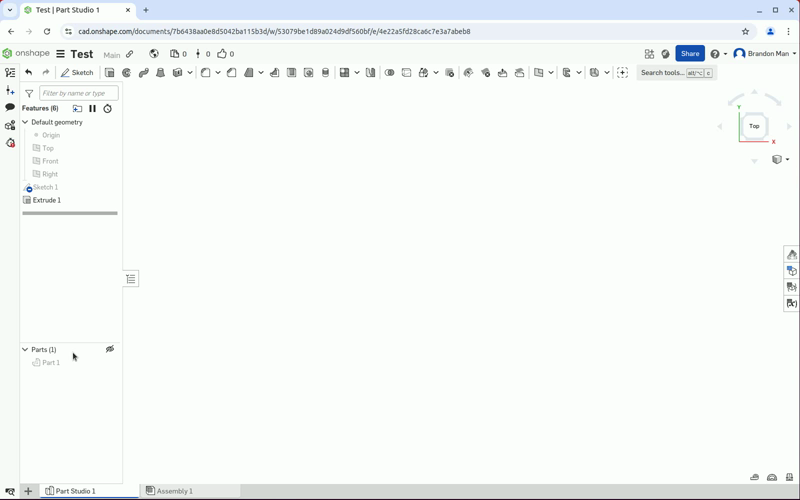
key_down(shift)
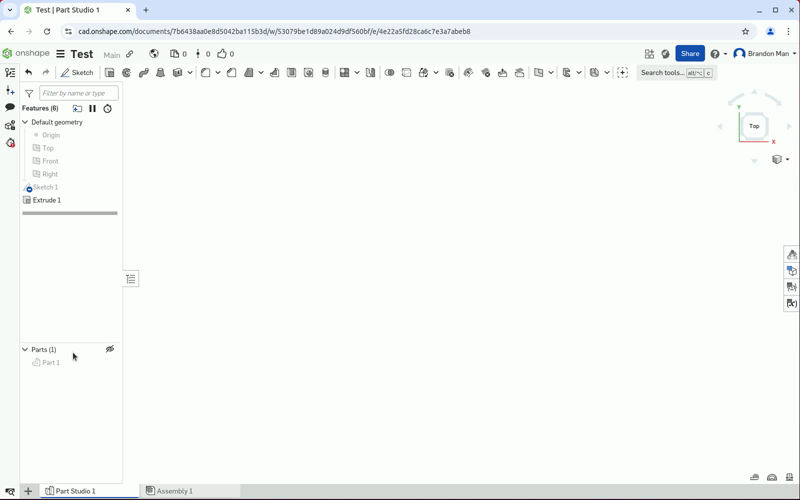
key(up)
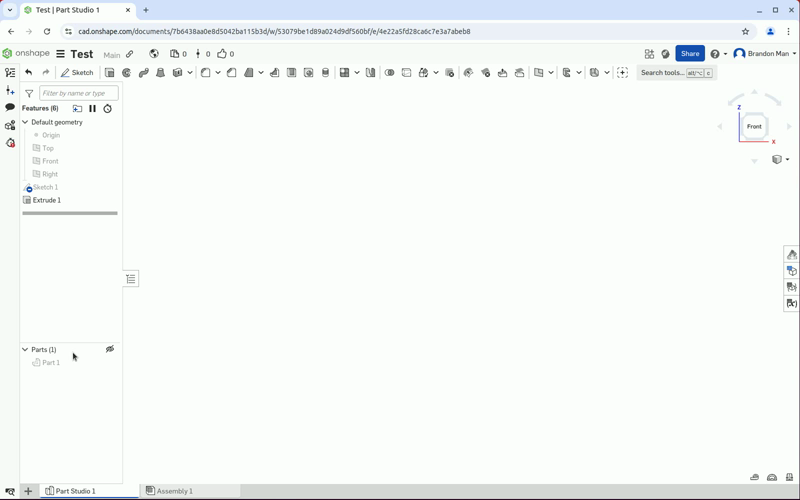
key_up(shift)
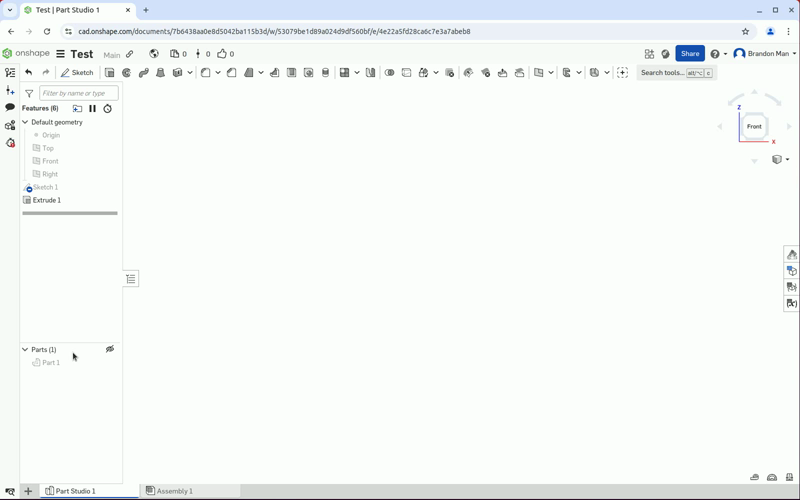
key(space)
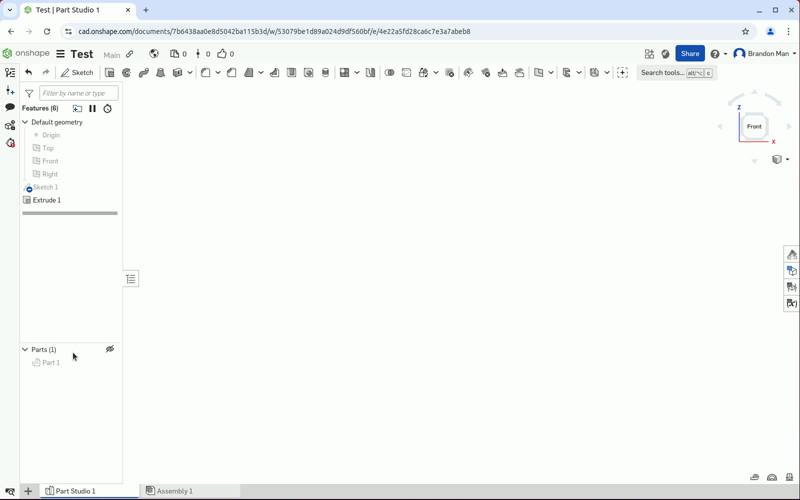
key_down(shift)
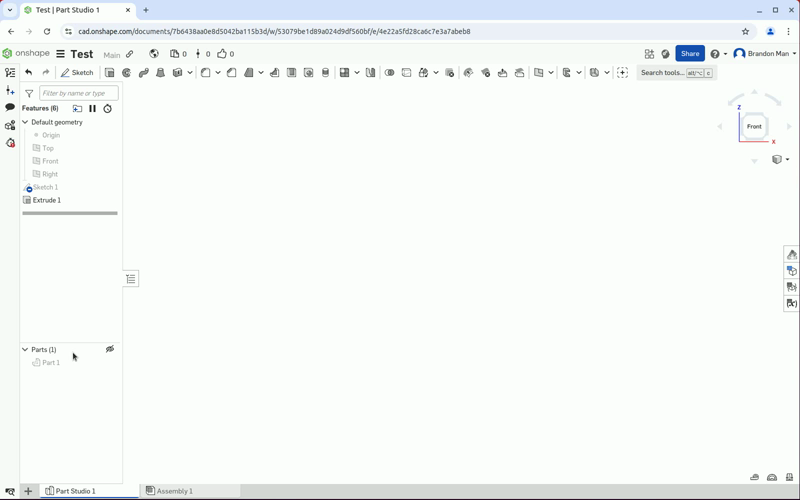
key(left)
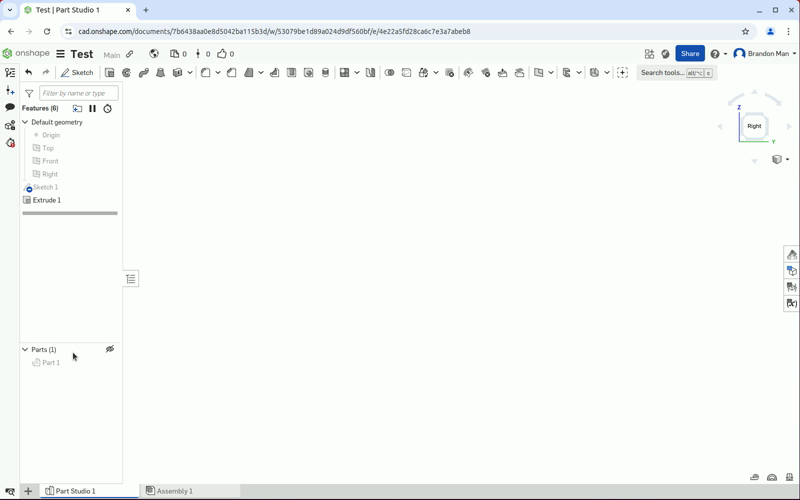
key_up(shift)
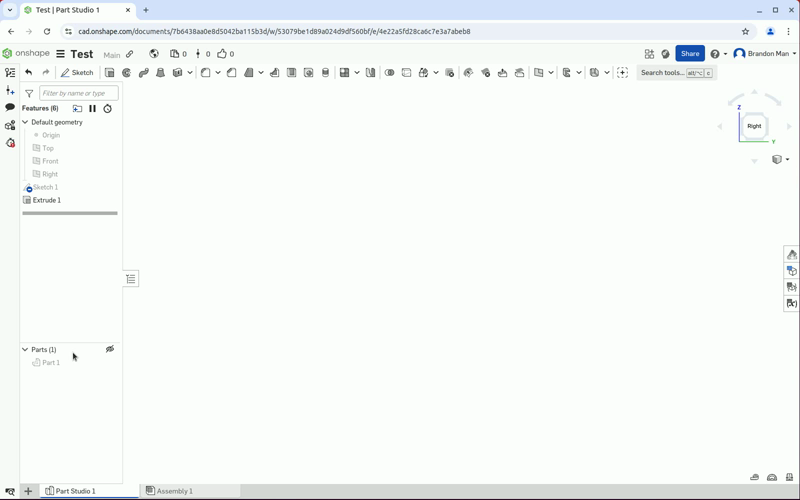
mouse_move(73, 352)
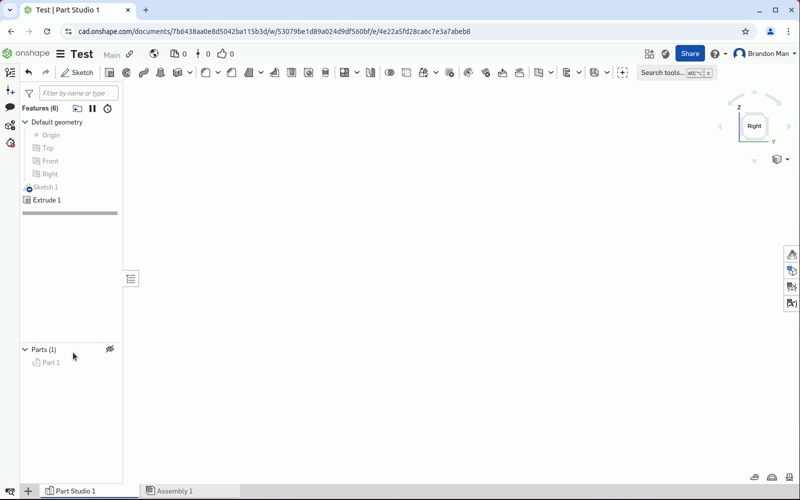
key(shift+y)
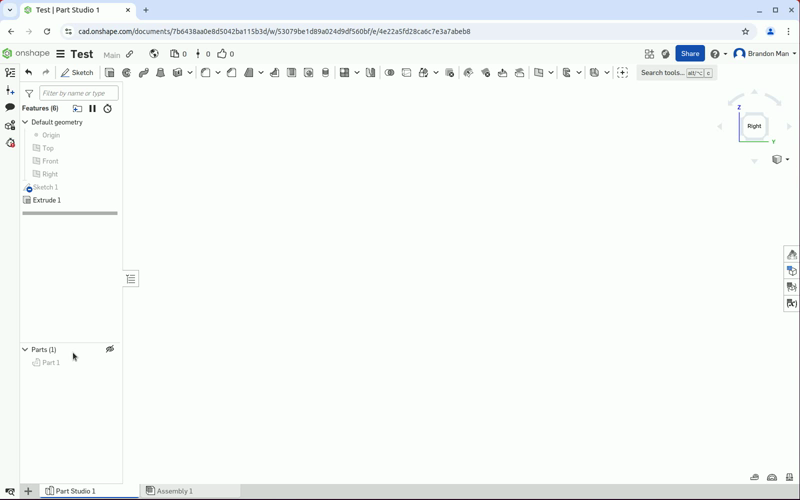
key(shift+s)
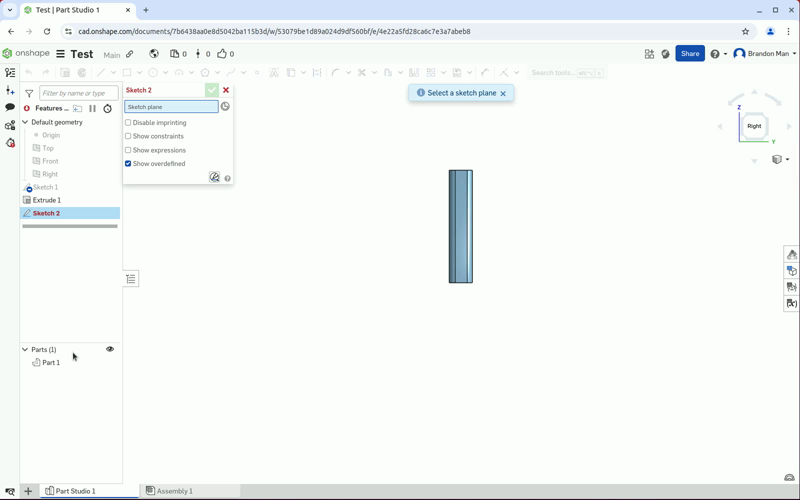
mouse_move(73, 176)
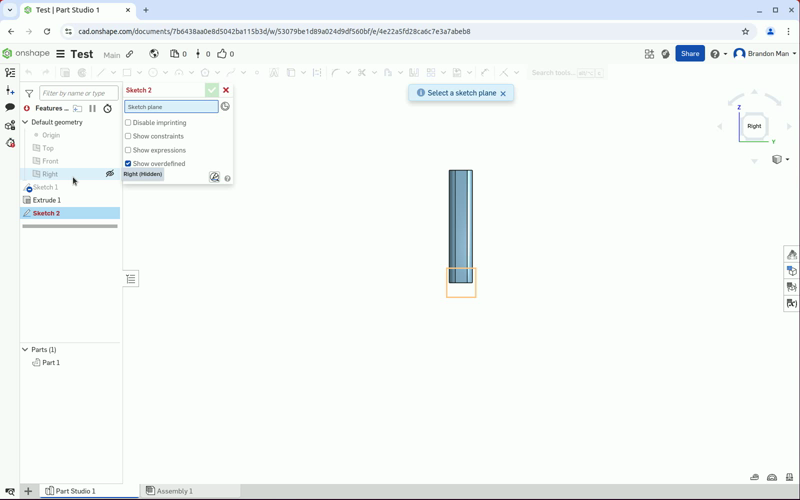
click(73, 176)
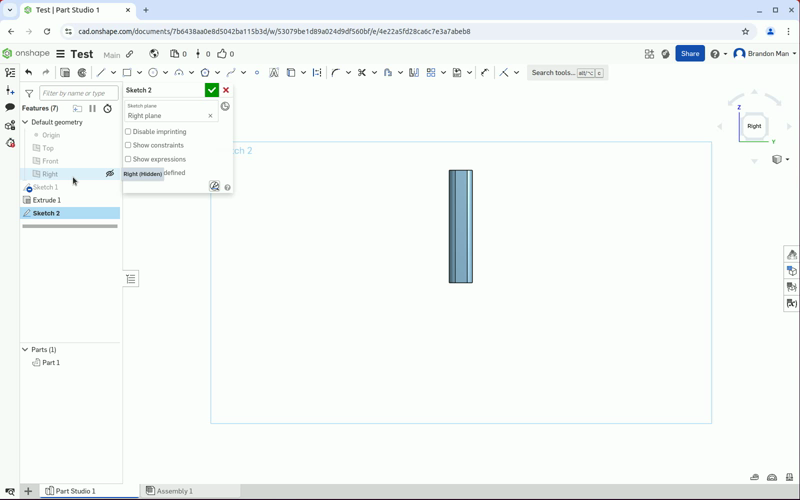
mouse_move(73, 352)
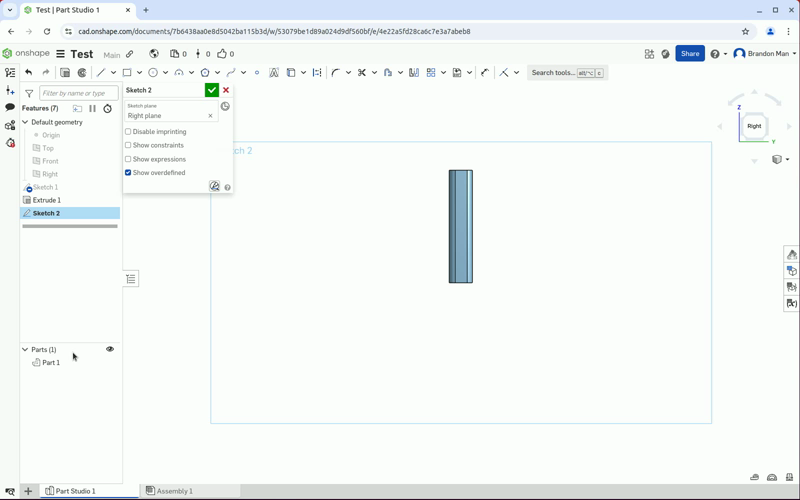
key(y)
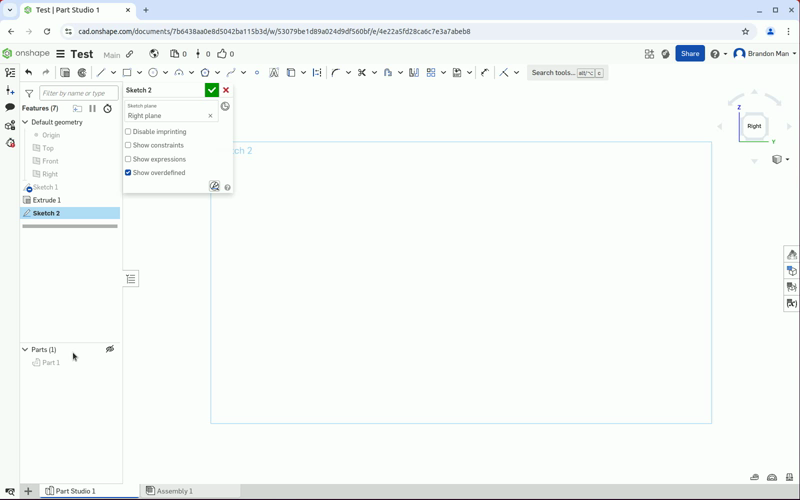
key(l)
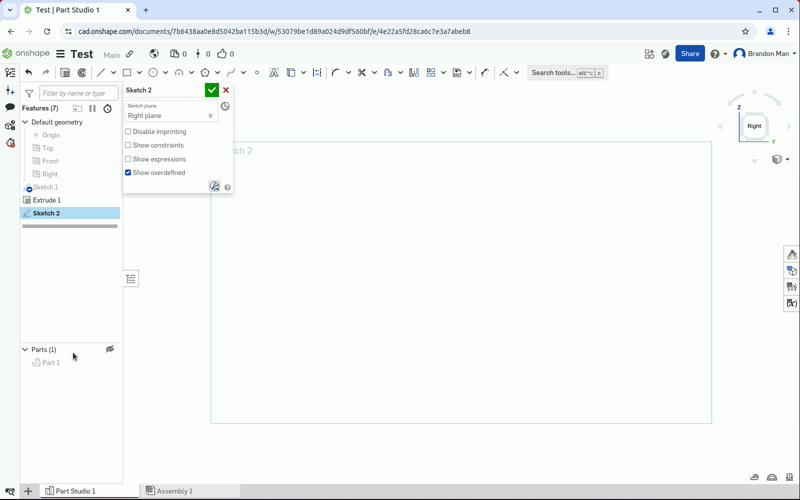
key_down(shift)
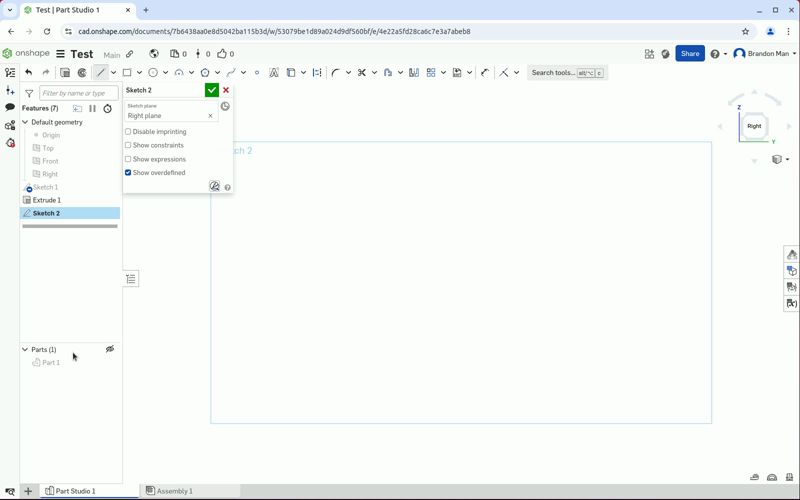
mouse_move(348, 367)
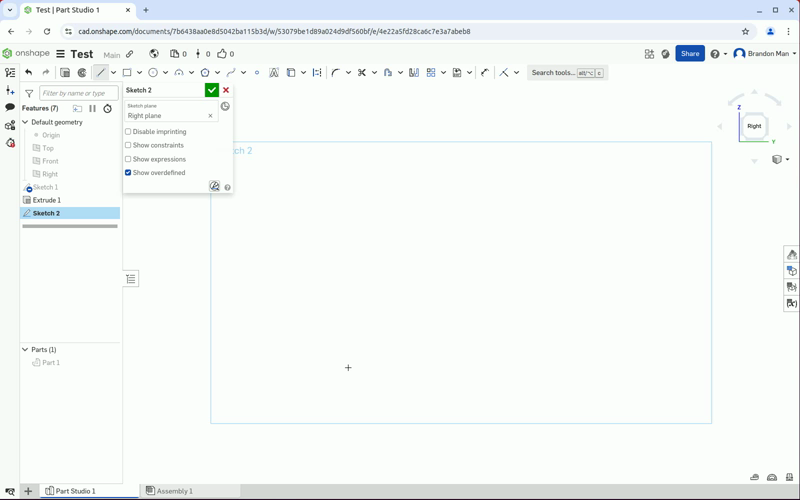
click(348, 367)
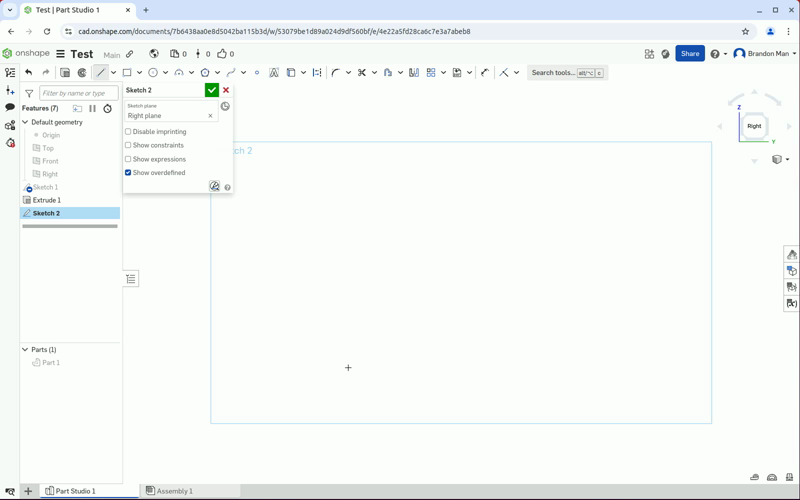
key_up(shift)
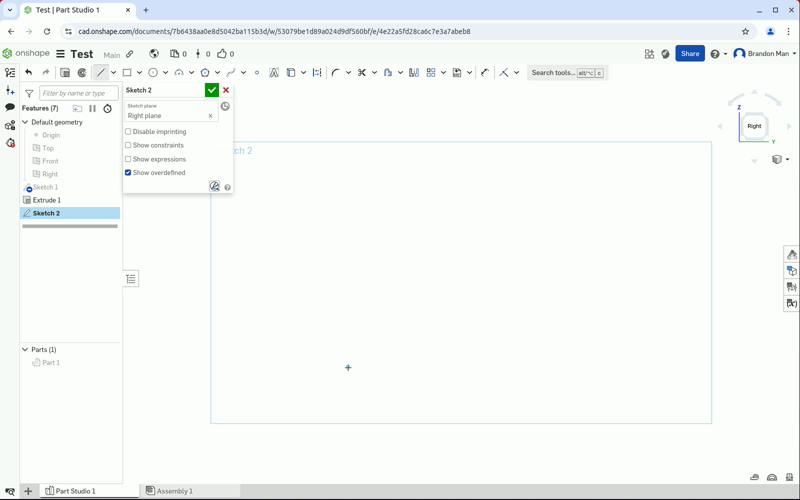
key_down(shift)
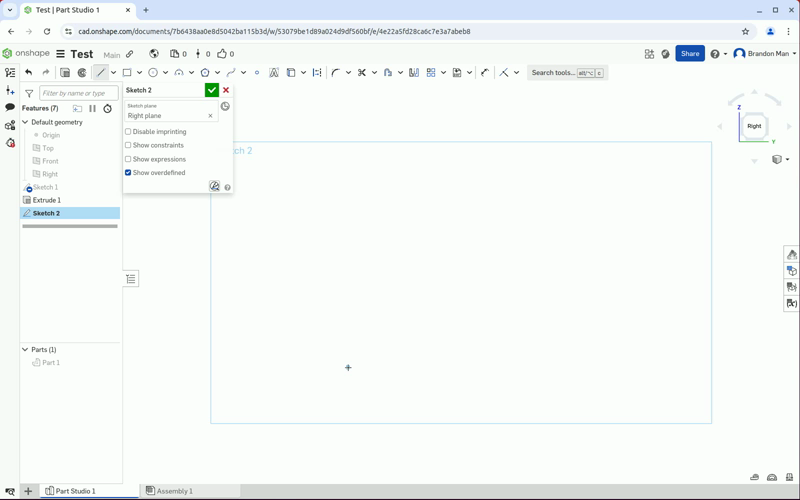
mouse_move(378, 367)
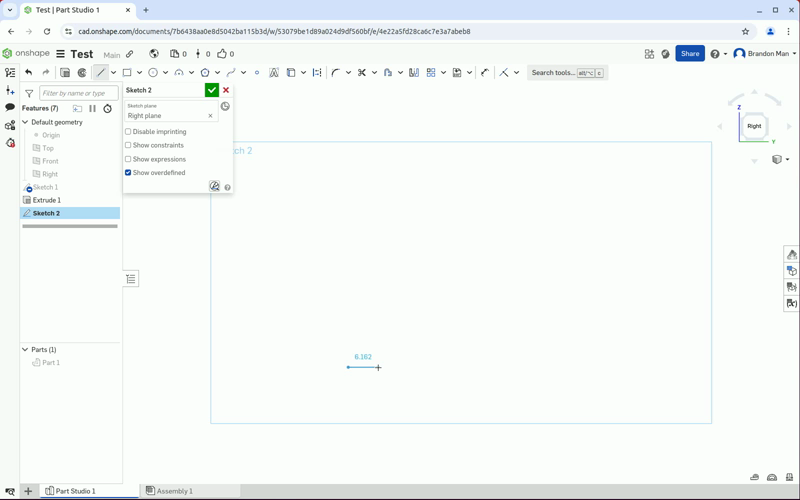
mouse_move(355, 367)
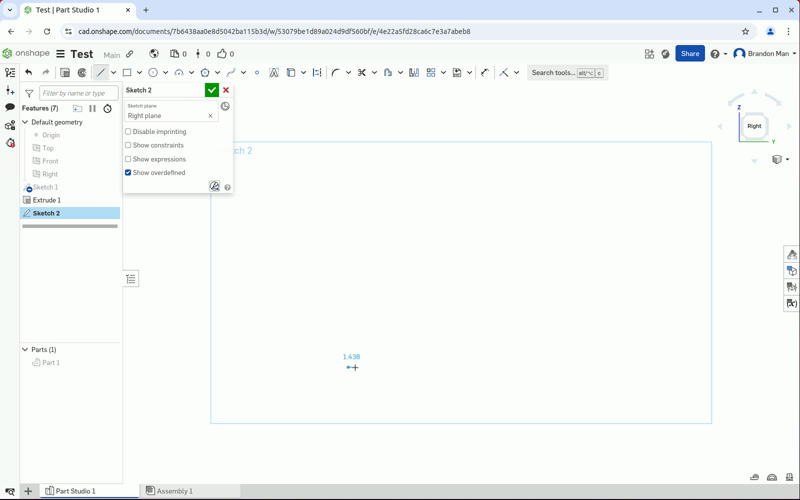
scroll(6)
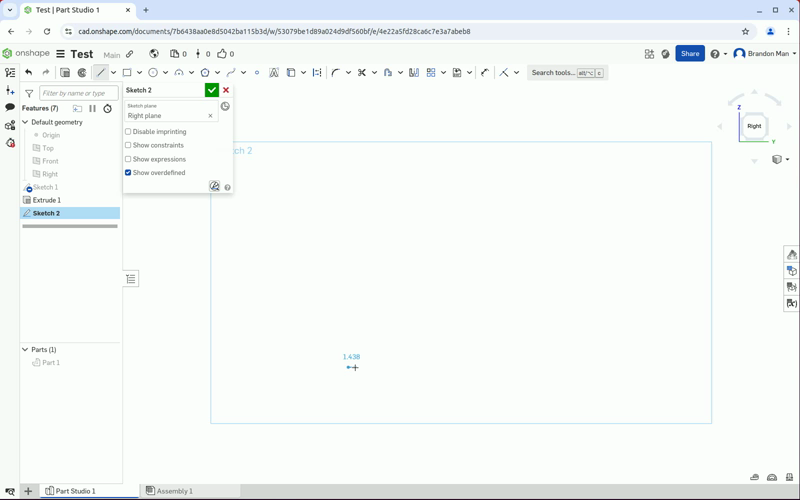
scroll(6)
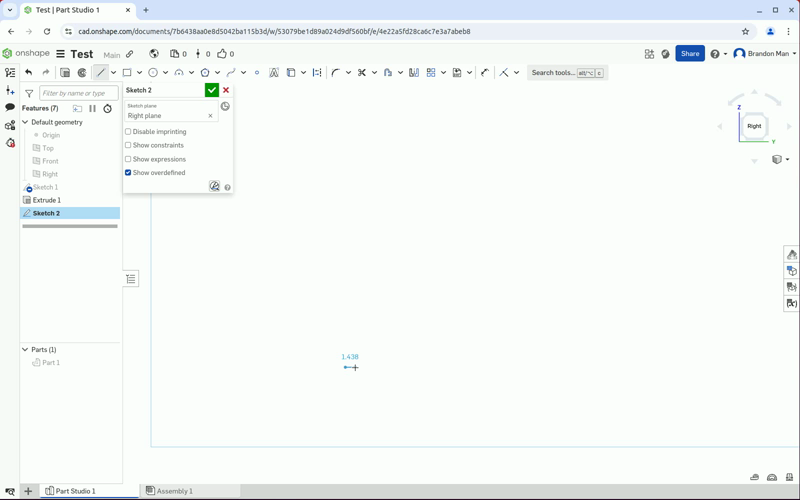
scroll(6)
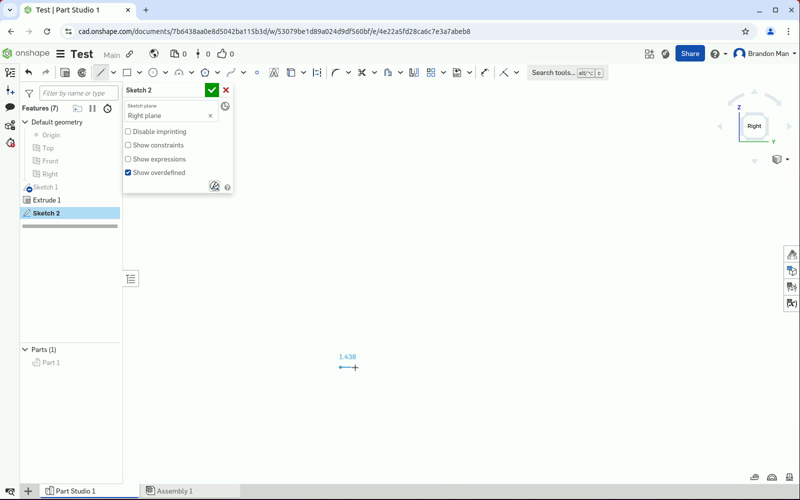
scroll(6)
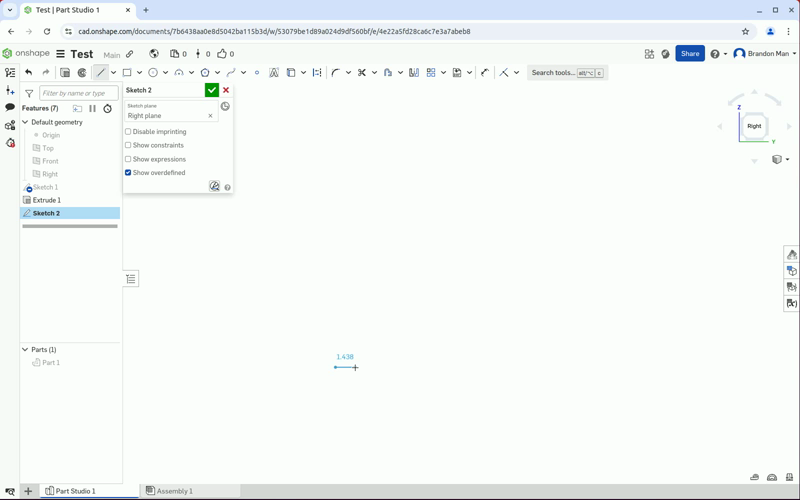
scroll(6)
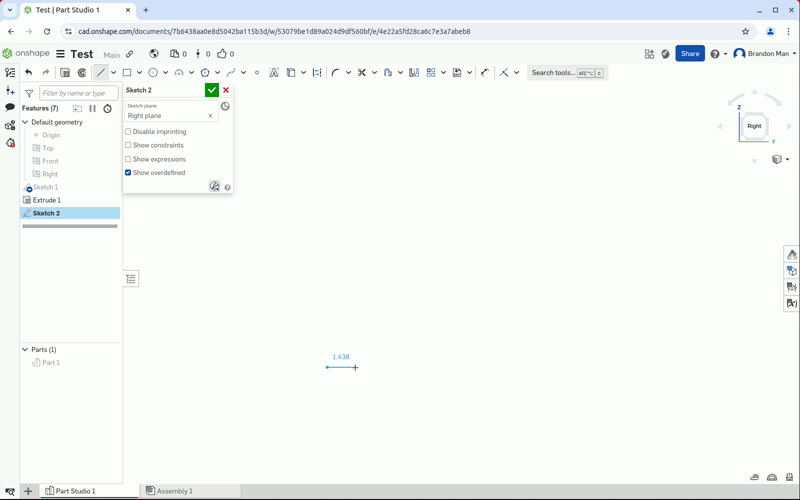
scroll(6)
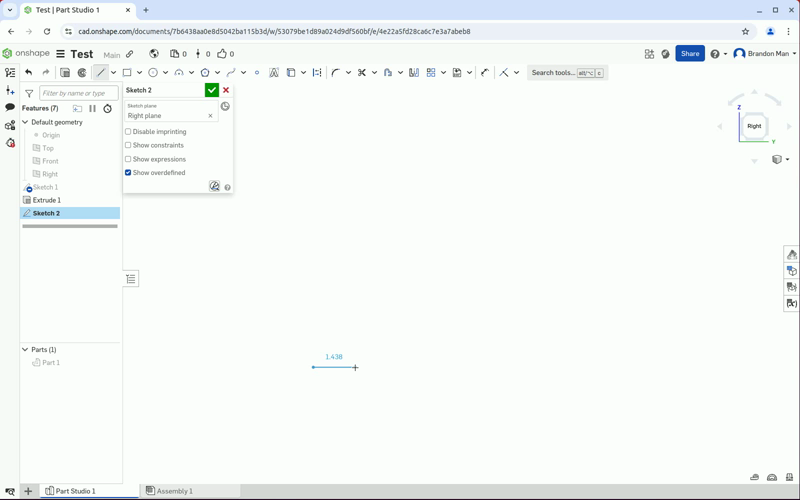
scroll(6)
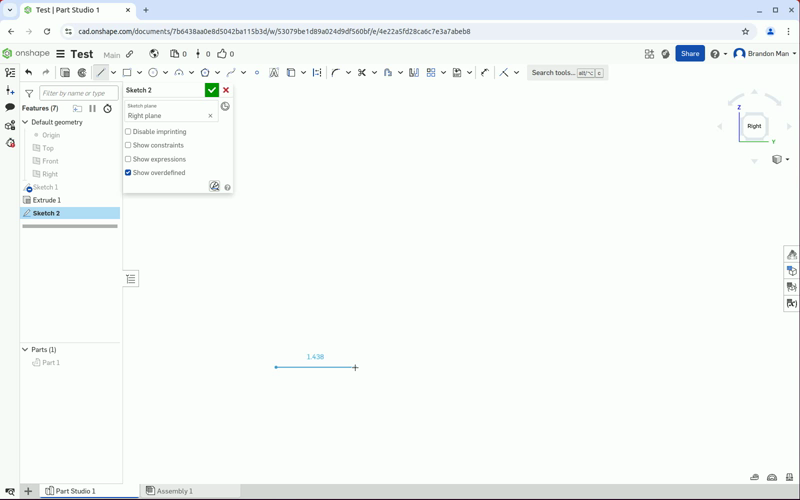
click(355, 367)
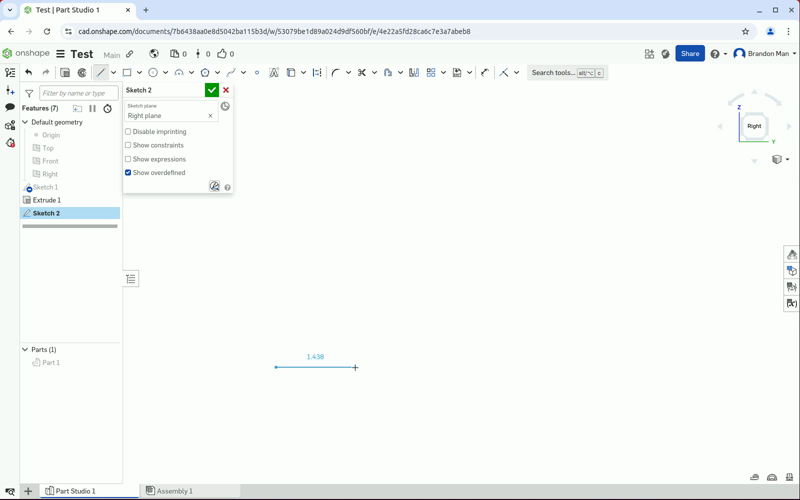
scroll(-6)
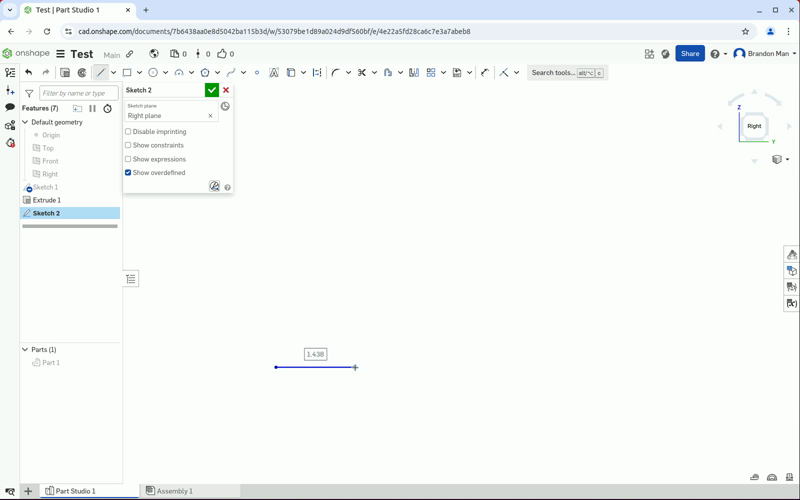
scroll(-6)
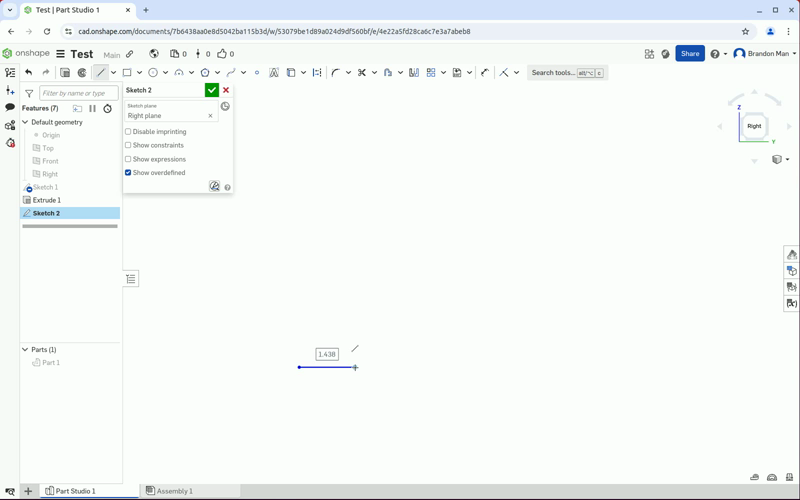
scroll(-6)
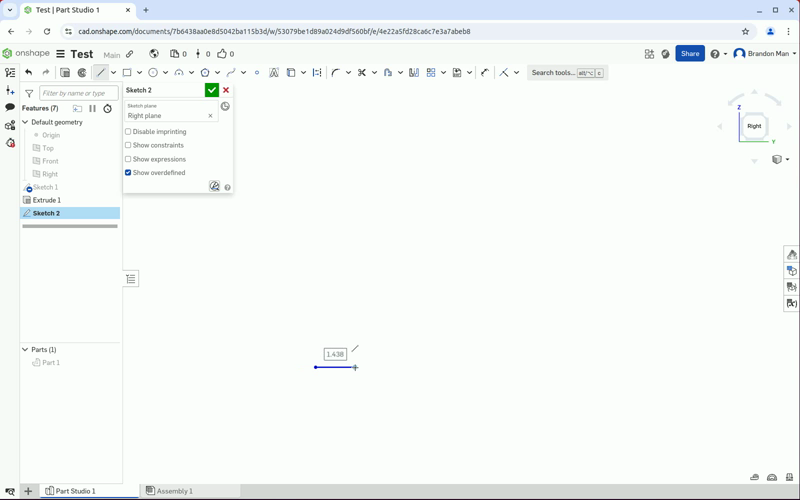
scroll(-6)
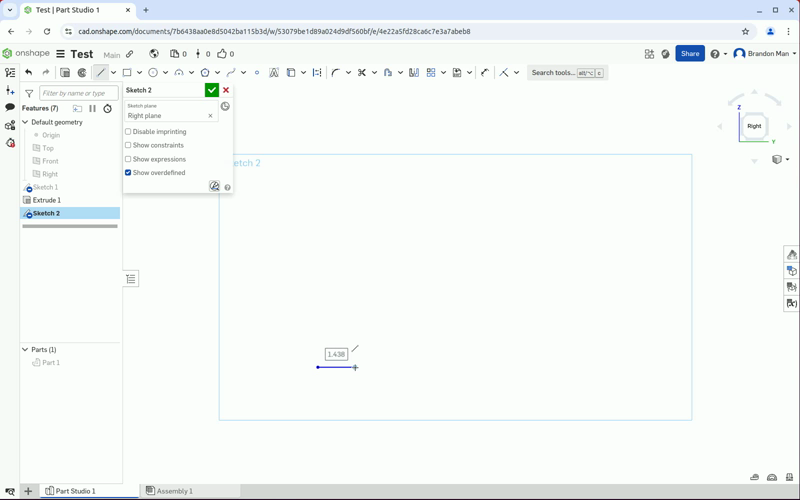
scroll(-6)
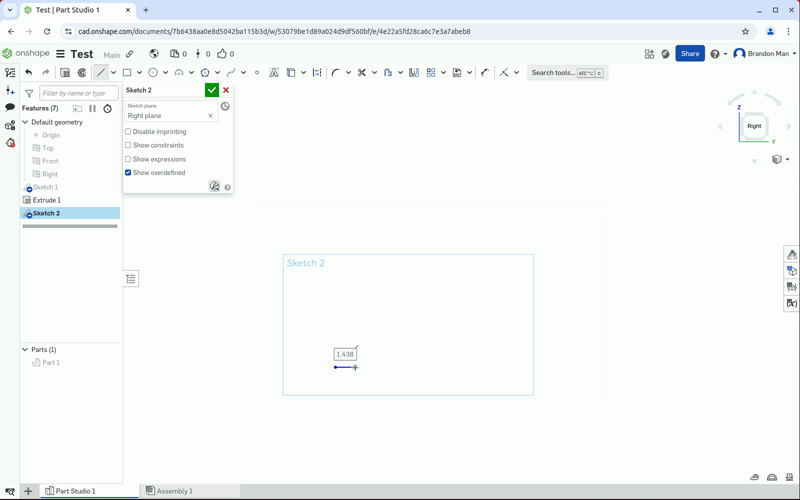
scroll(-6)
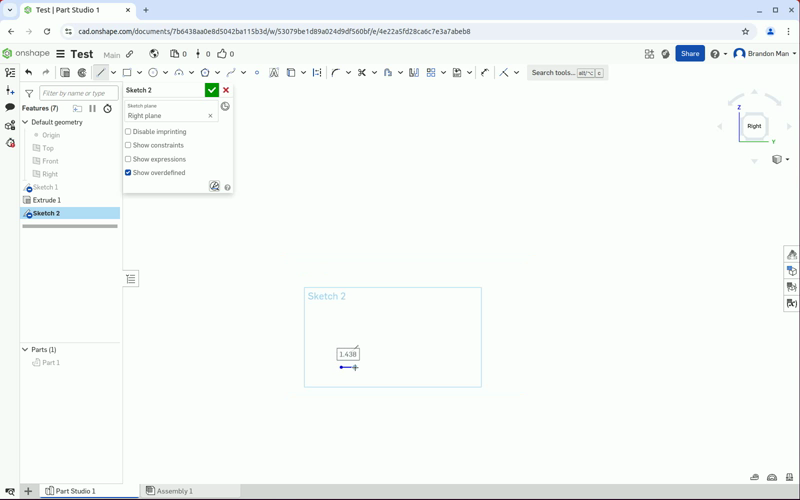
scroll(-6)
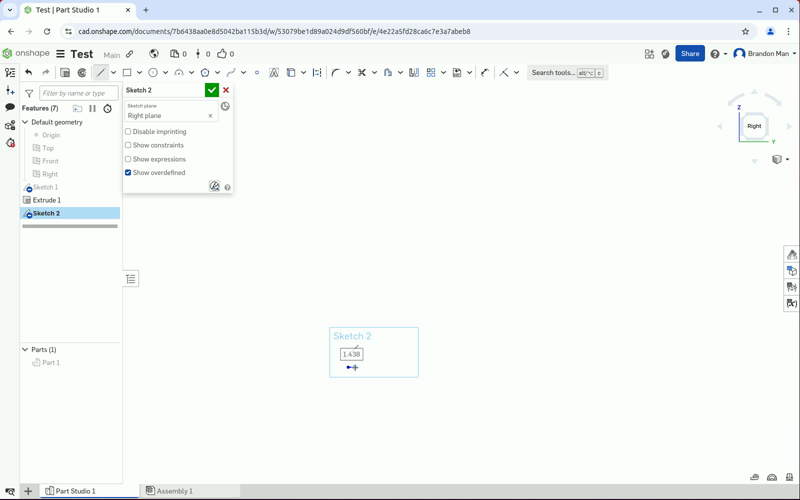
key_up(shift)
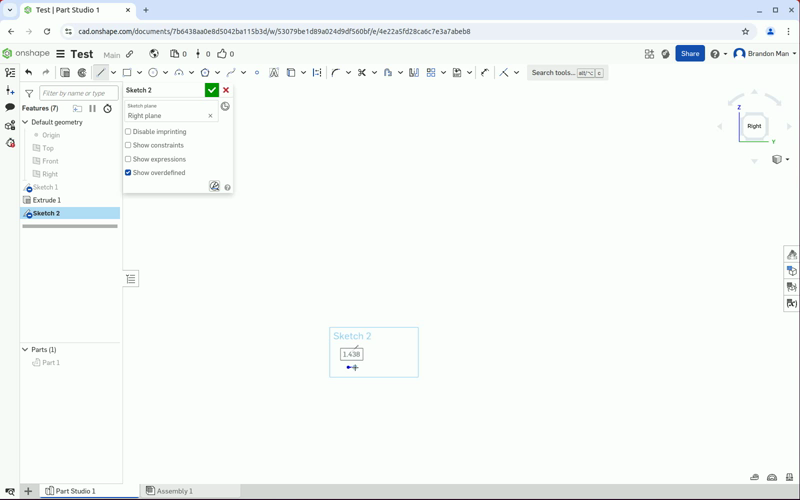
key_down(shift)
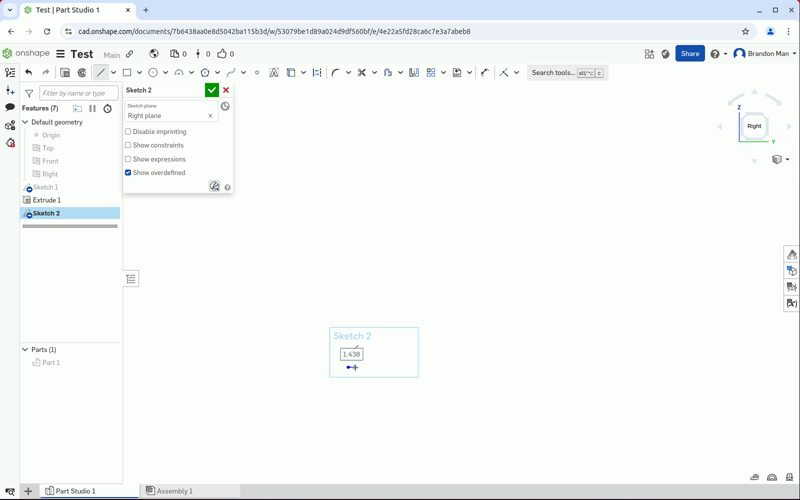
mouse_move(355, 254)
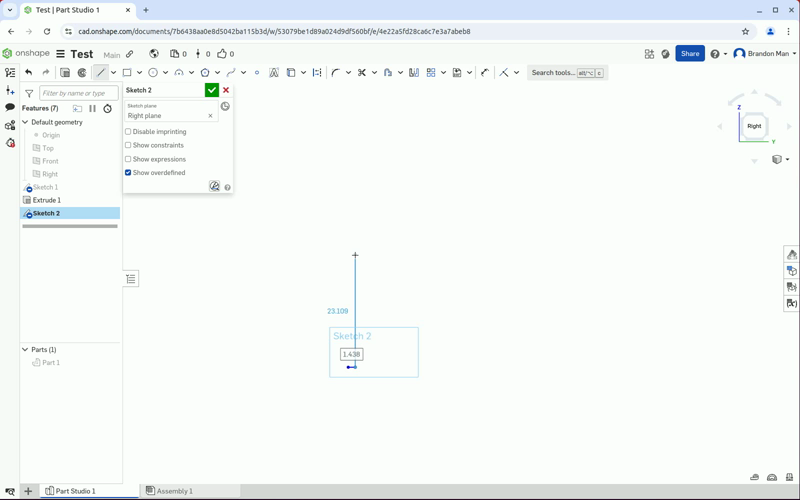
click(355, 254)
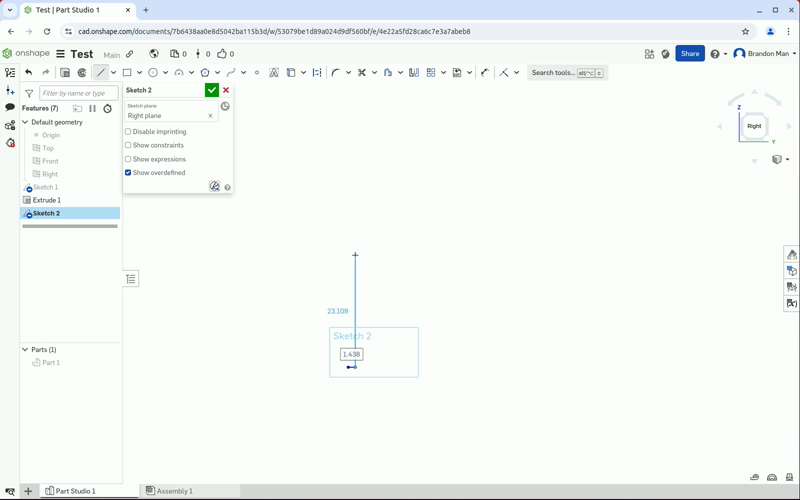
key_up(shift)
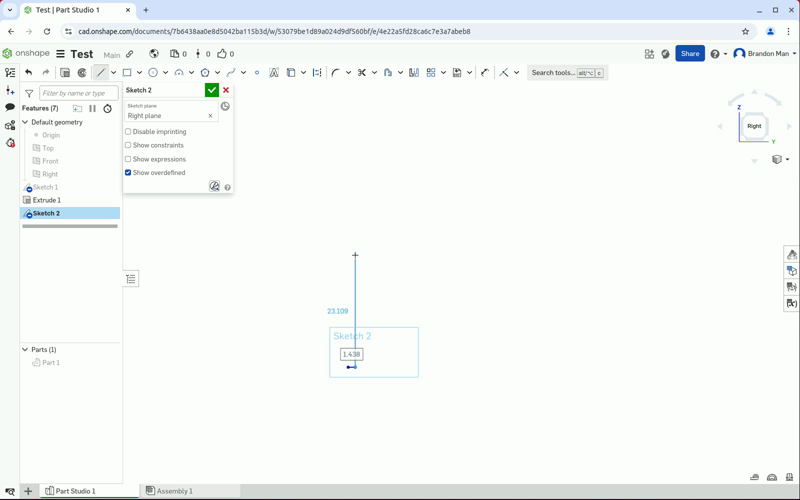
key_down(shift)
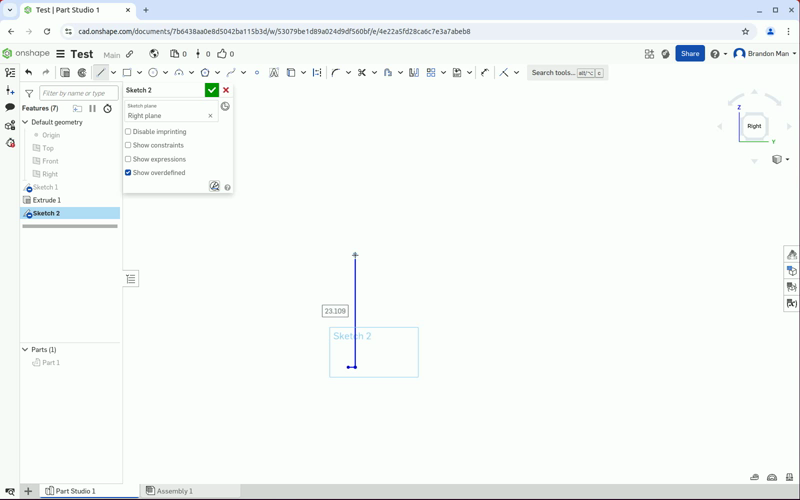
mouse_move(385, 254)
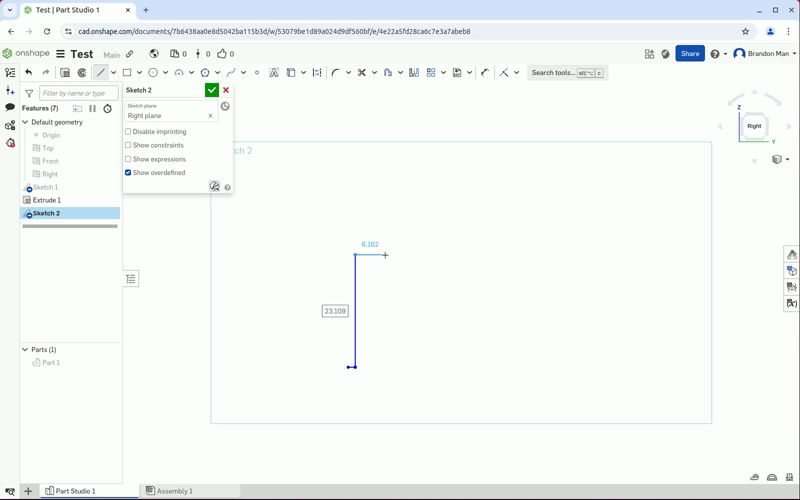
mouse_move(348, 254)
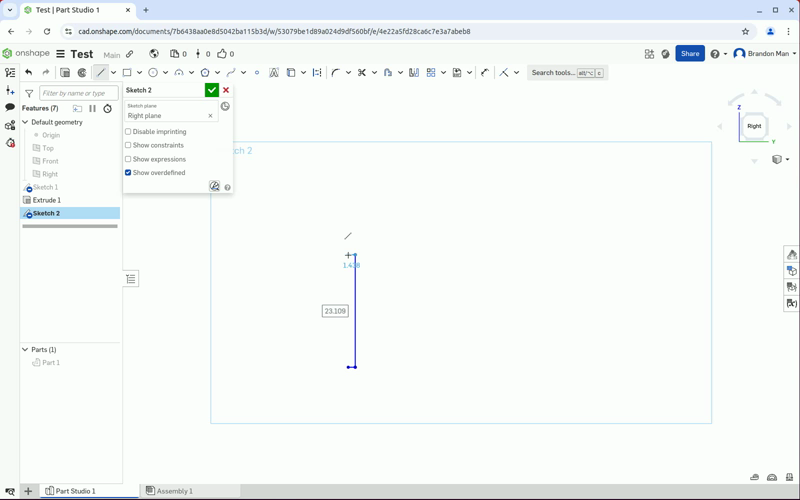
scroll(6)
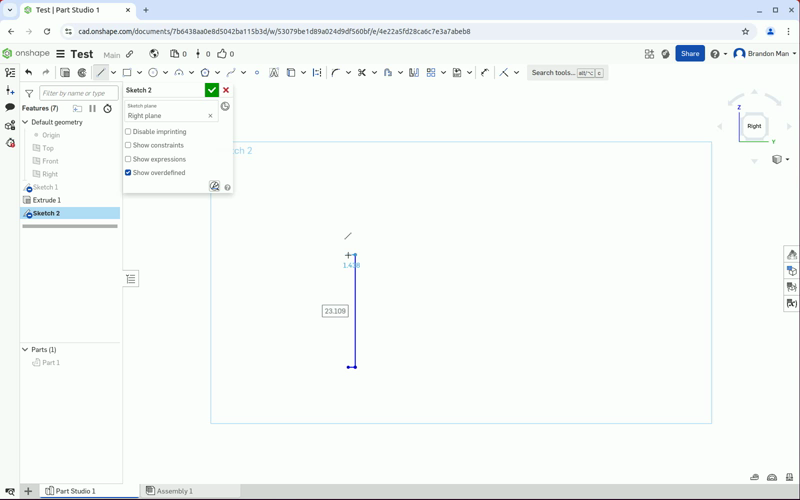
scroll(6)
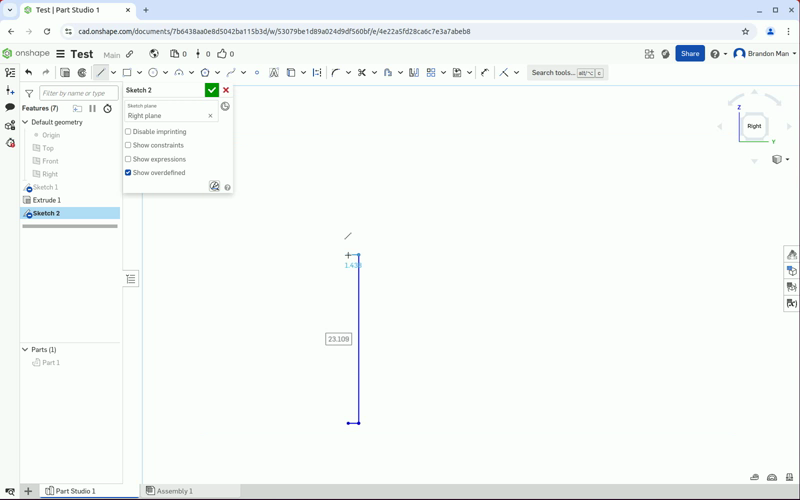
scroll(6)
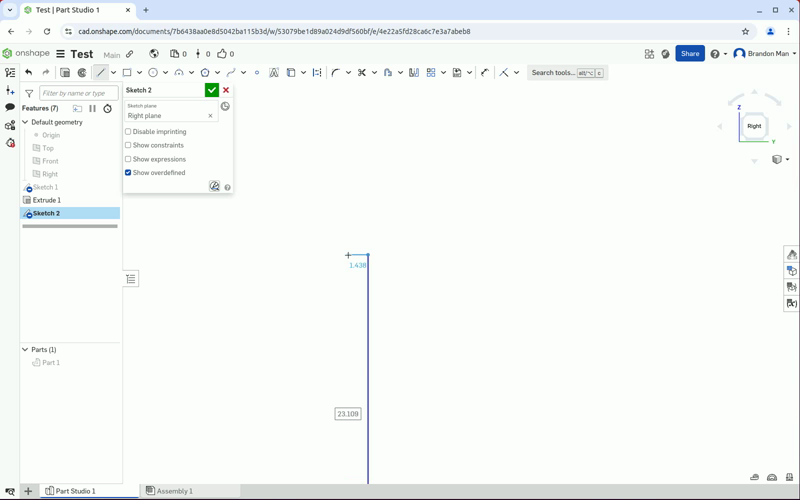
scroll(6)
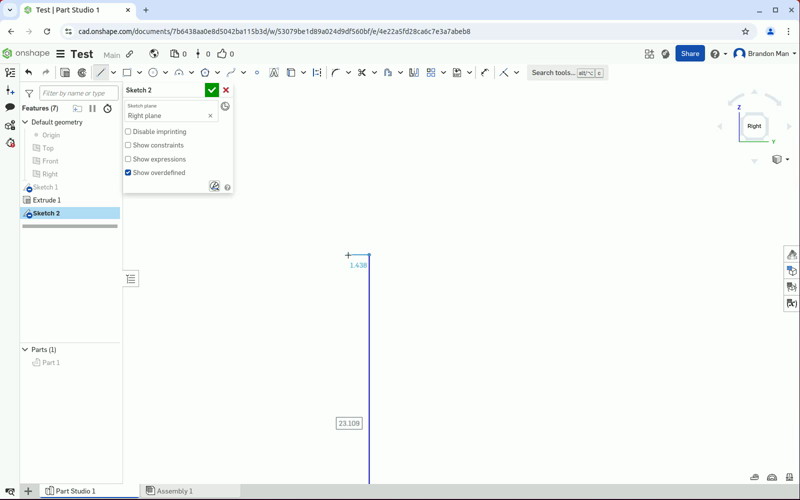
scroll(6)
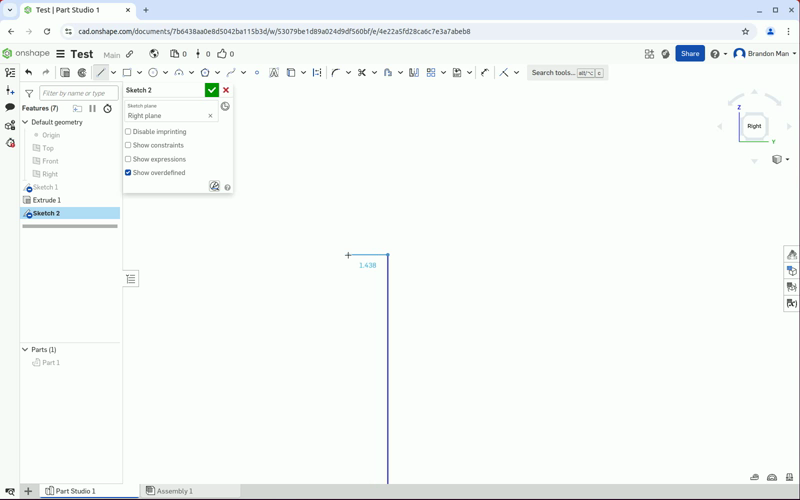
scroll(6)
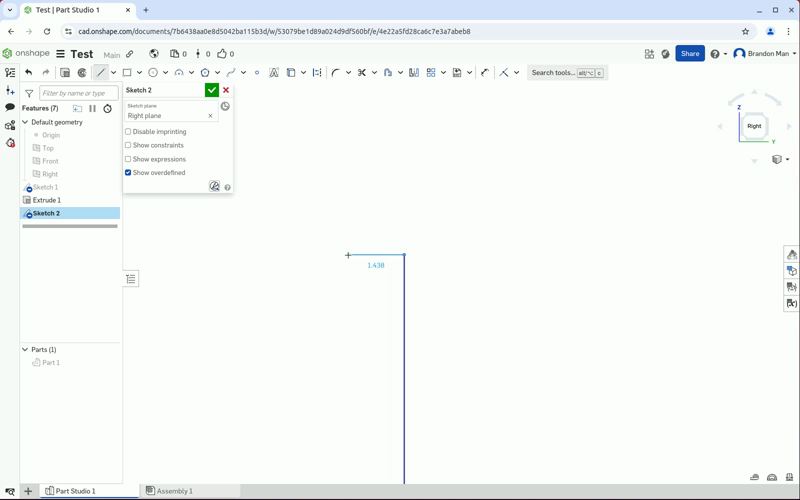
scroll(6)
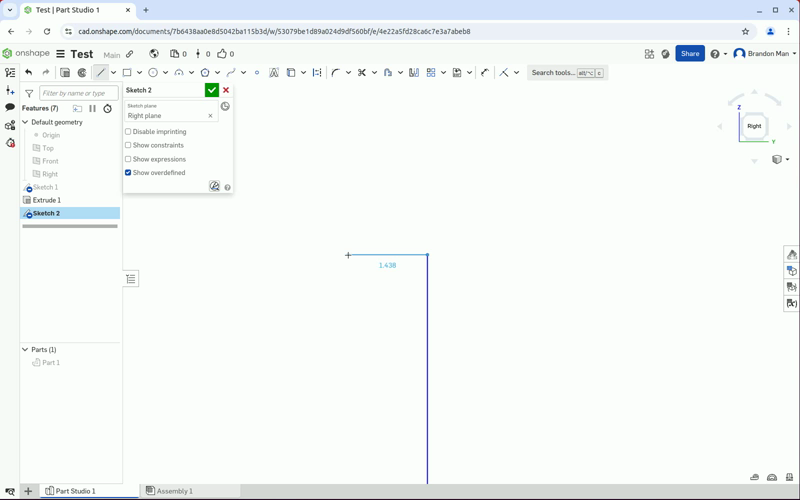
click(348, 254)
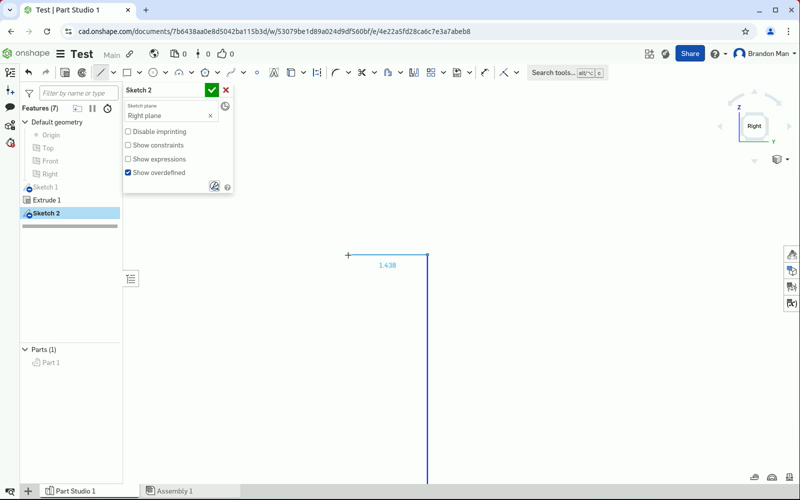
scroll(-6)
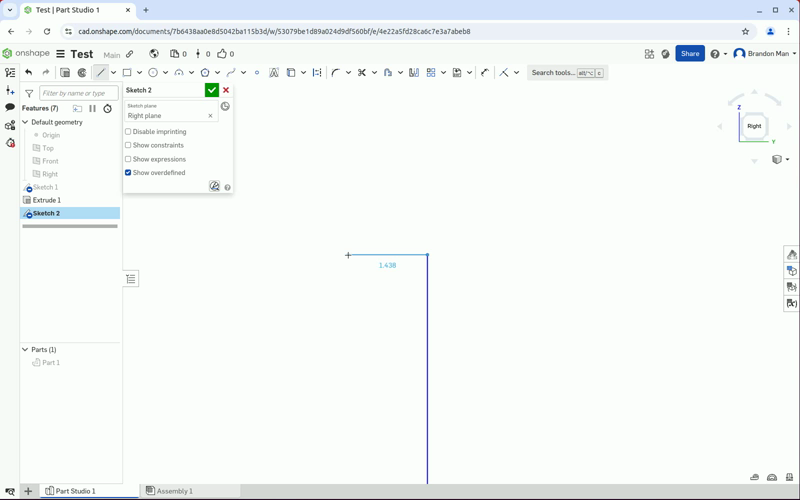
scroll(-6)
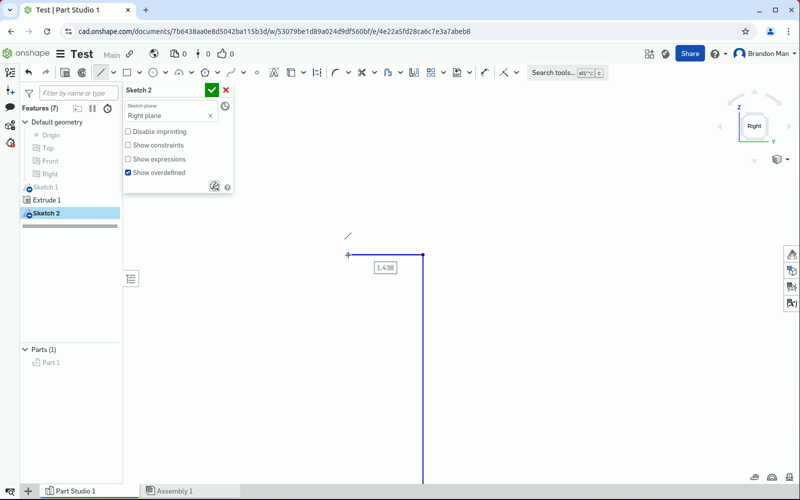
scroll(-6)
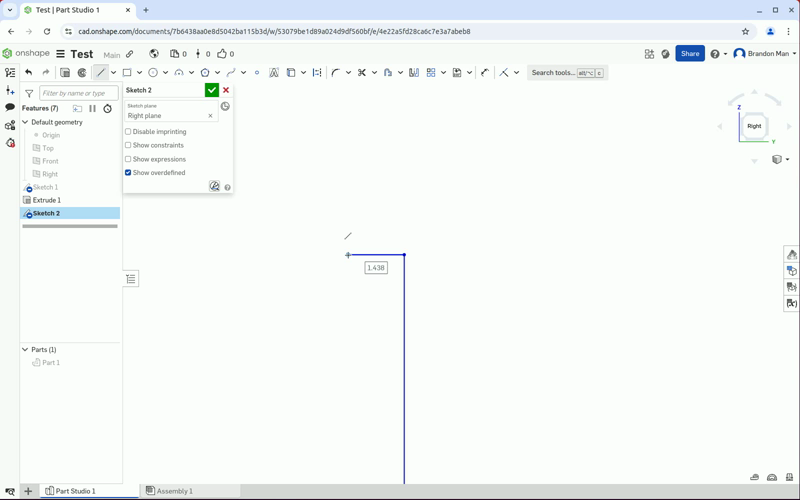
scroll(-6)
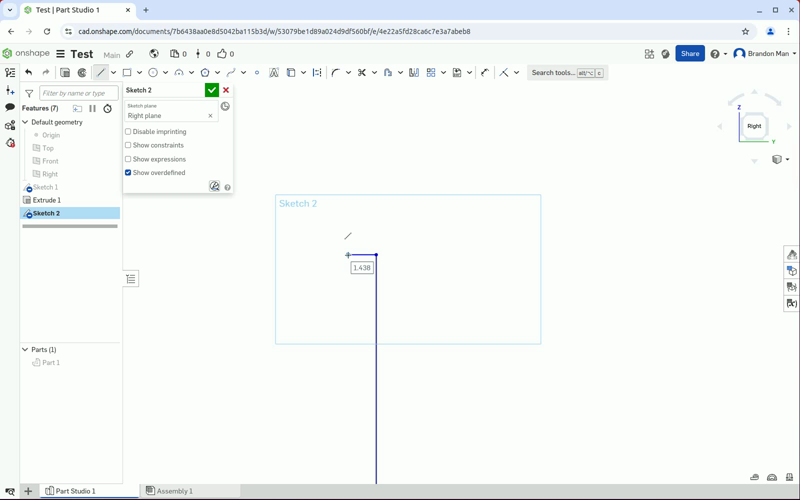
scroll(-6)
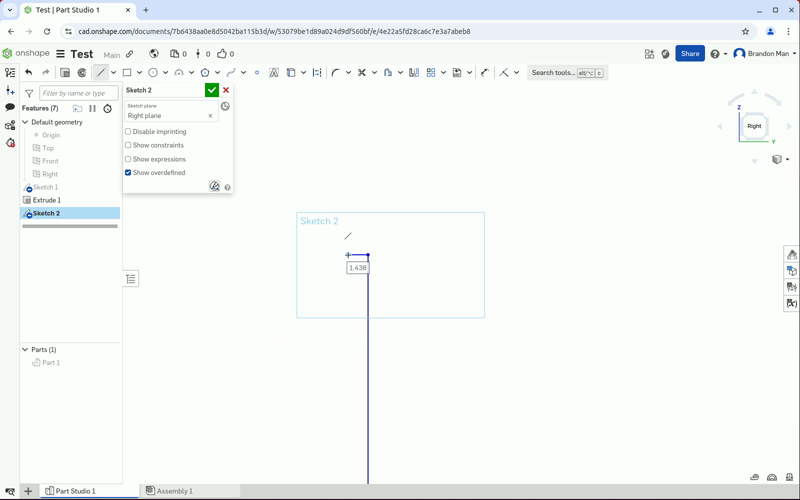
scroll(-6)
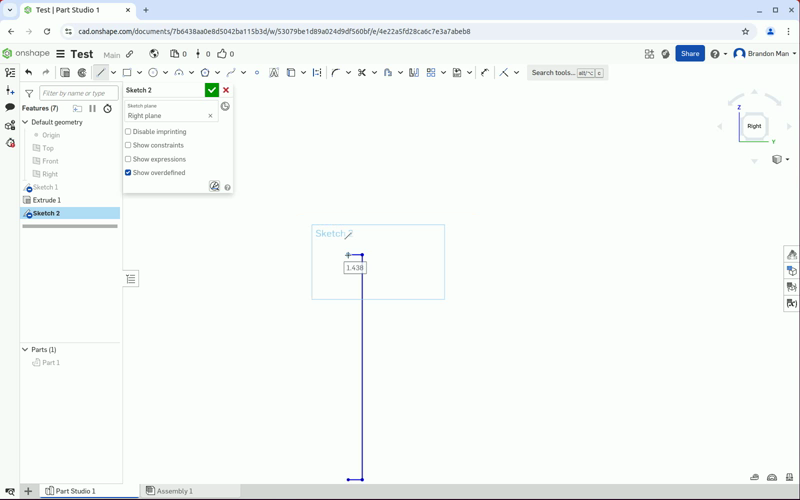
scroll(-6)
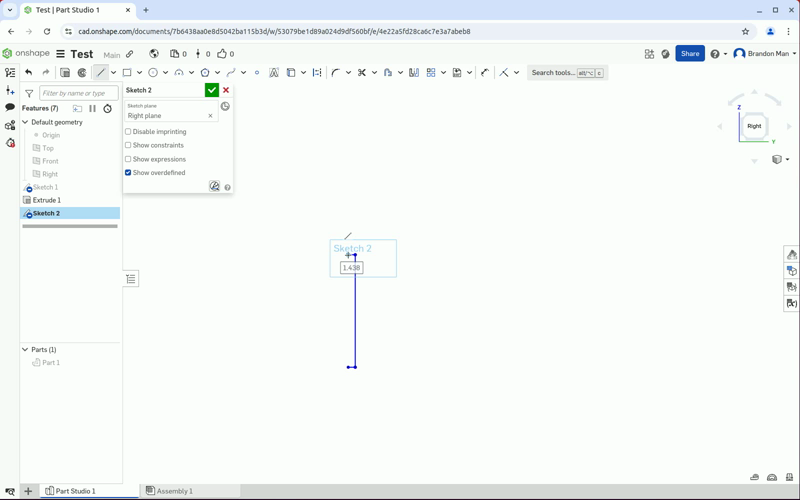
key_up(shift)
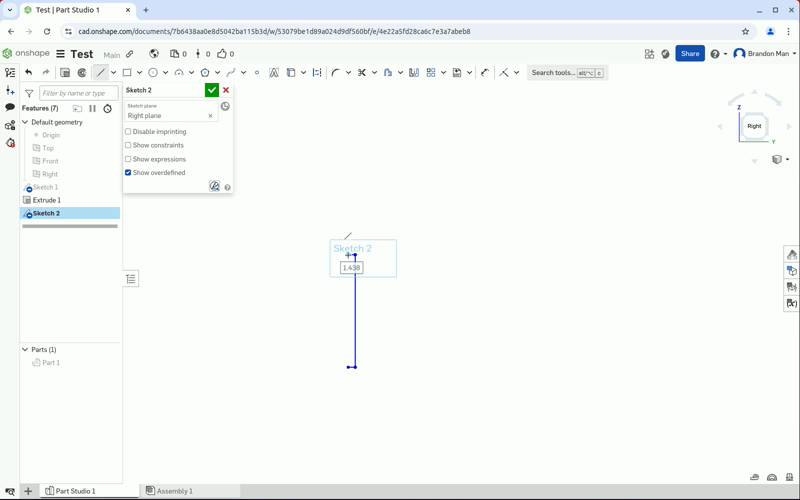
key_down(shift)
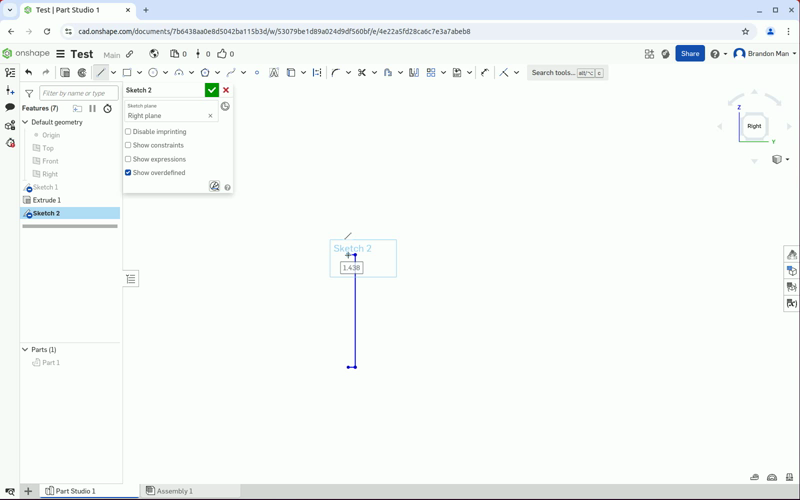
mouse_move(348, 367)
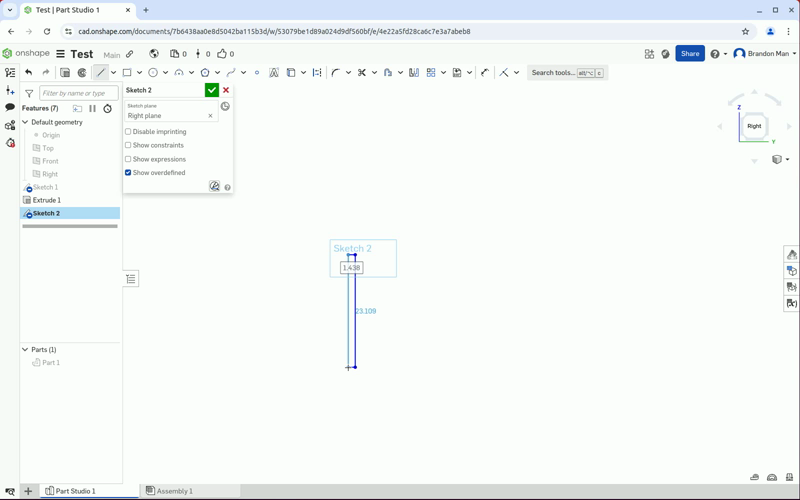
key_up(shift)
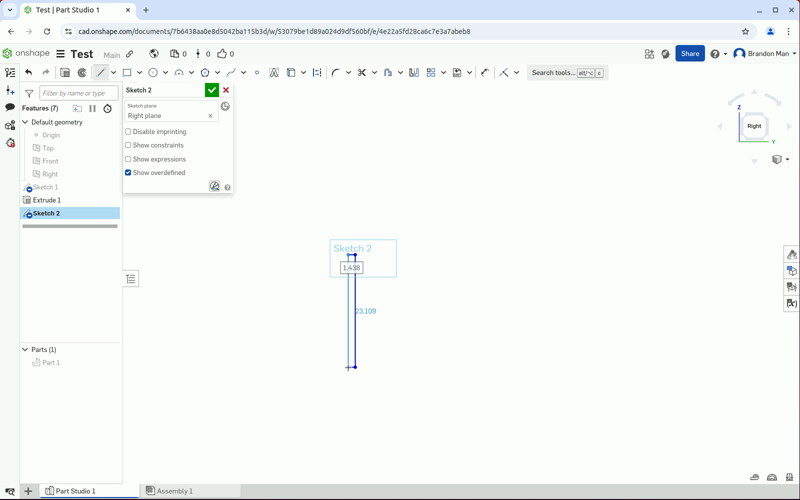
click(348, 367)
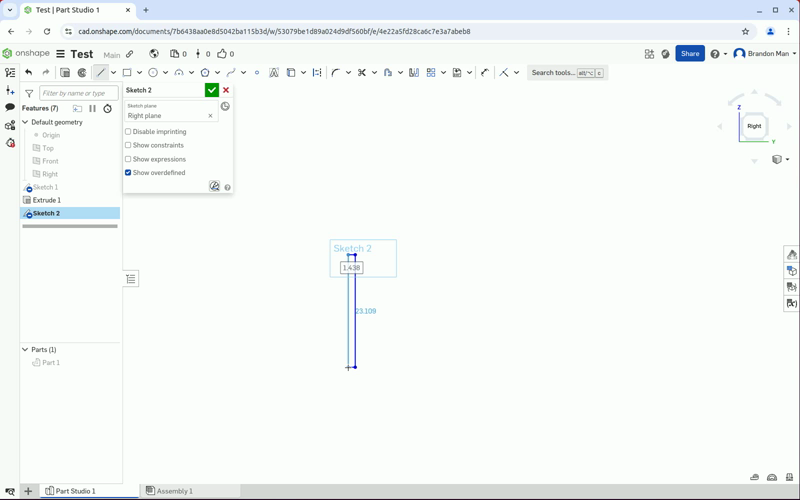
key(esc)
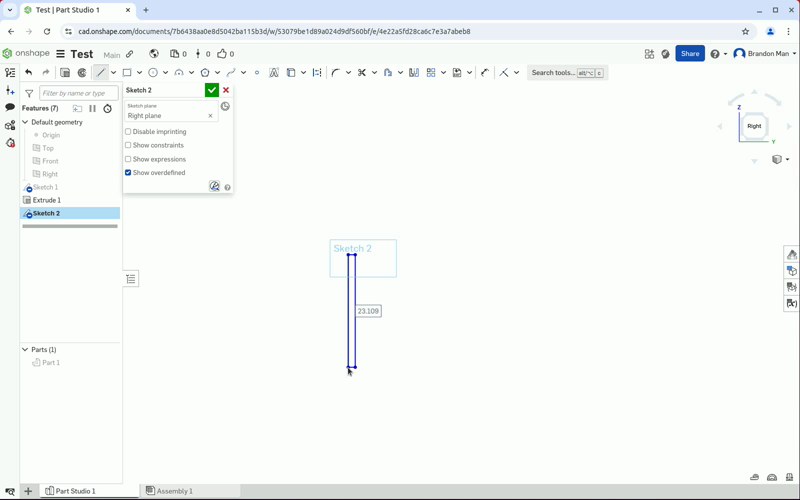
mouse_move(354, 306)
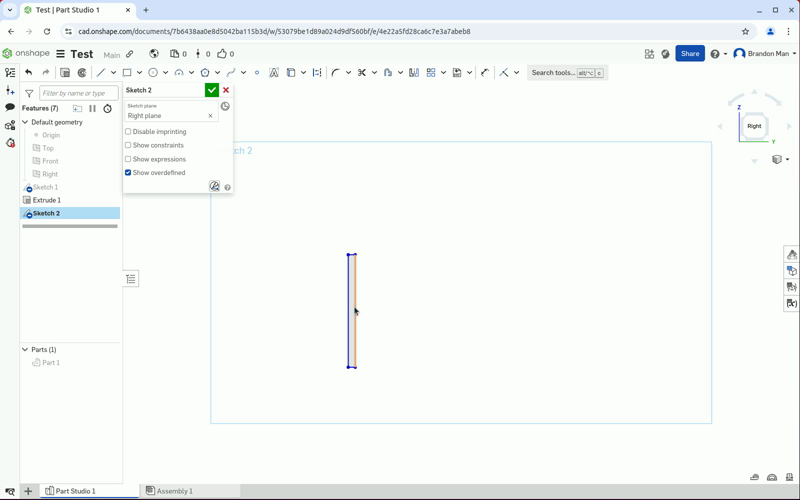
scroll(6)
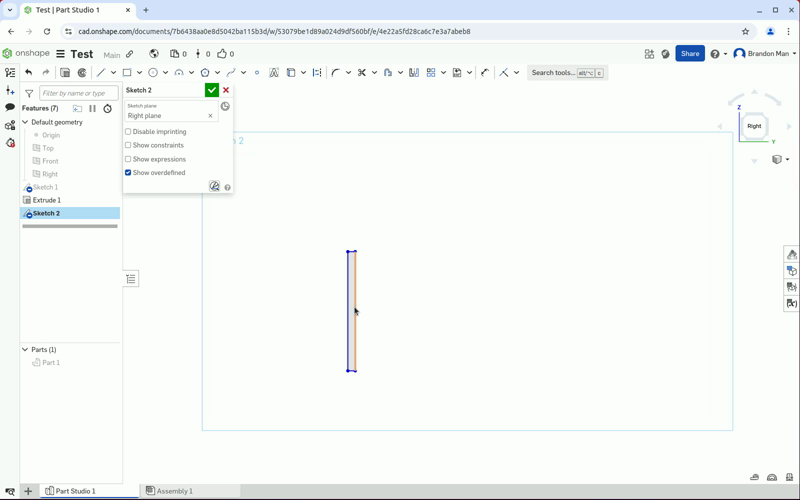
scroll(6)
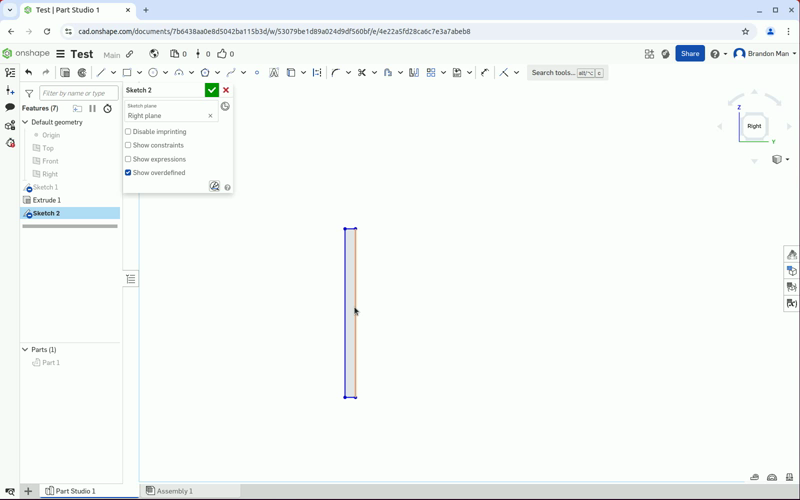
scroll(6)
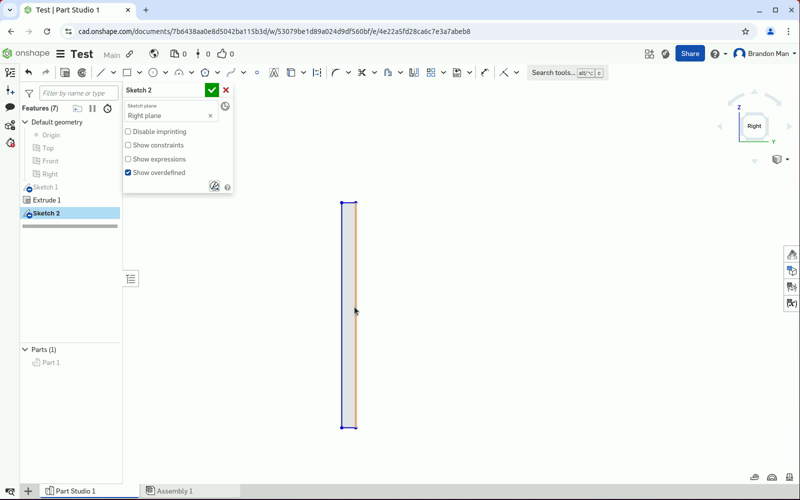
scroll(6)
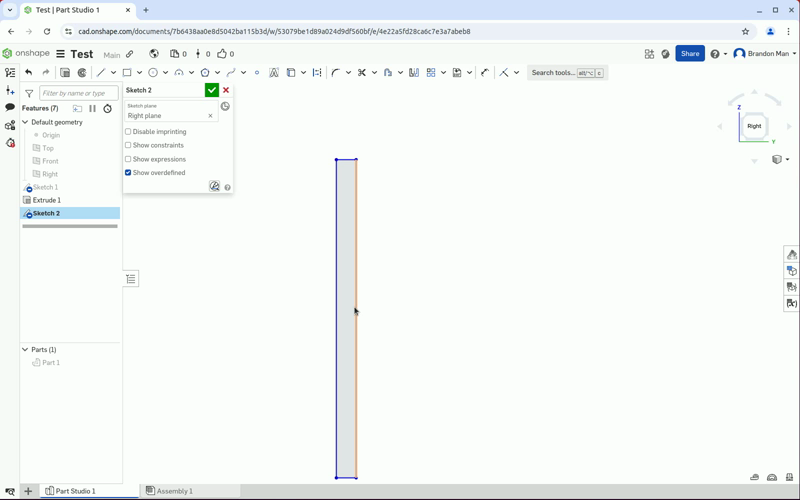
scroll(6)
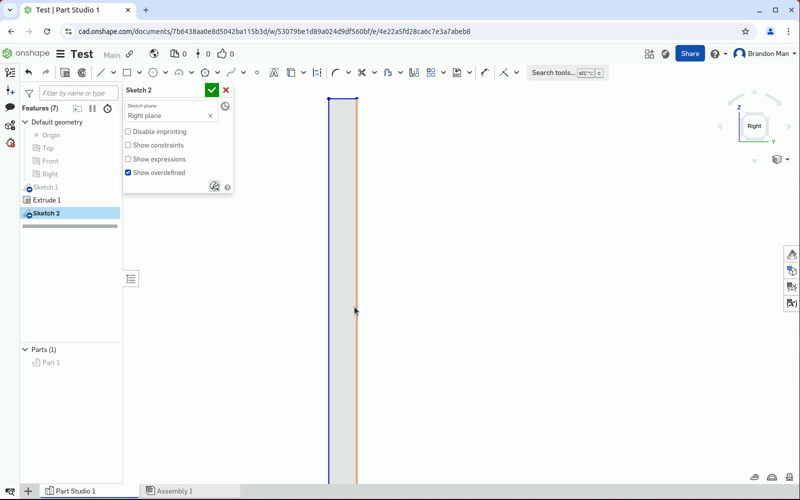
scroll(6)
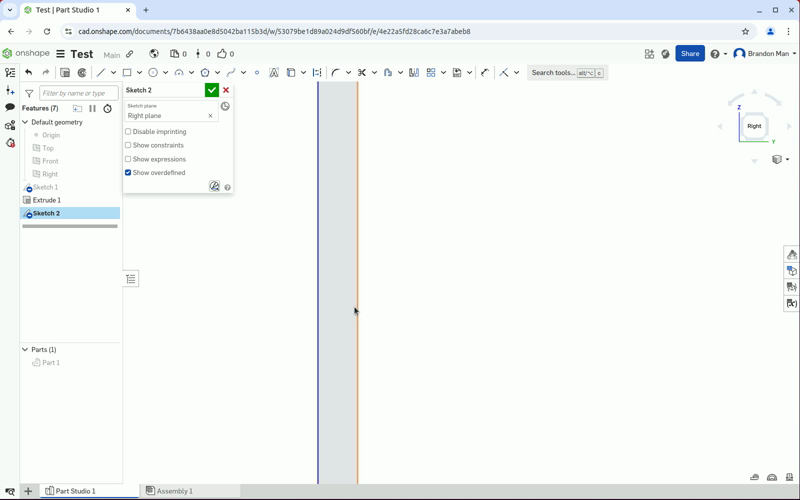
scroll(6)
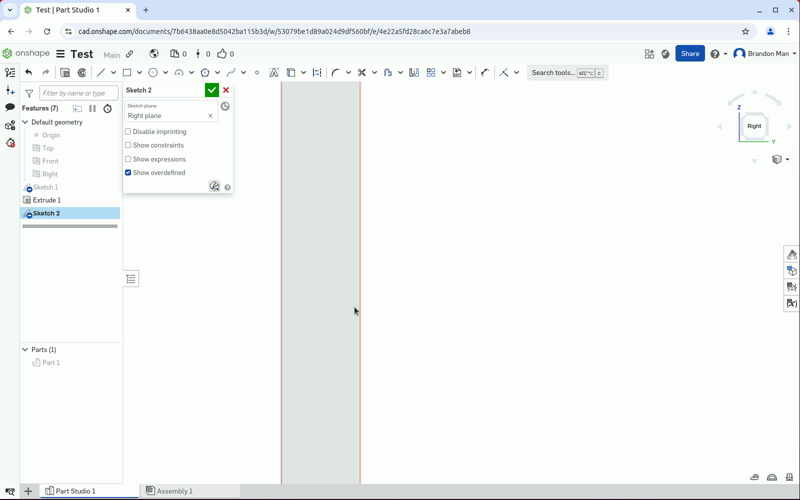
click(354, 306)
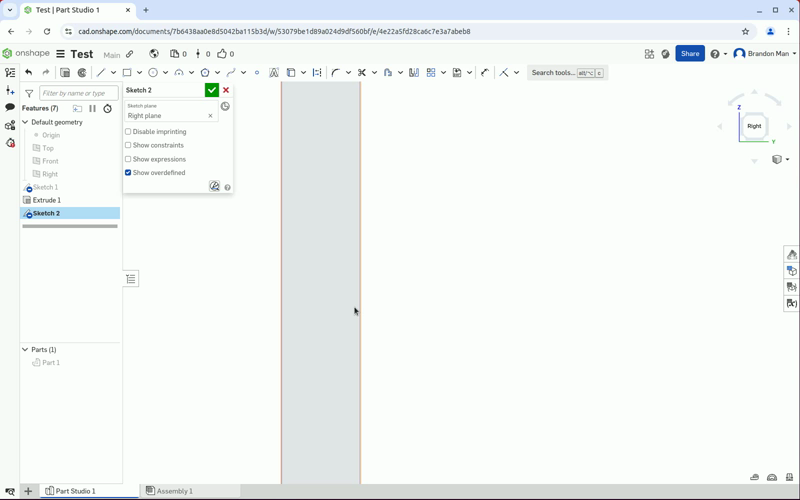
scroll(-6)
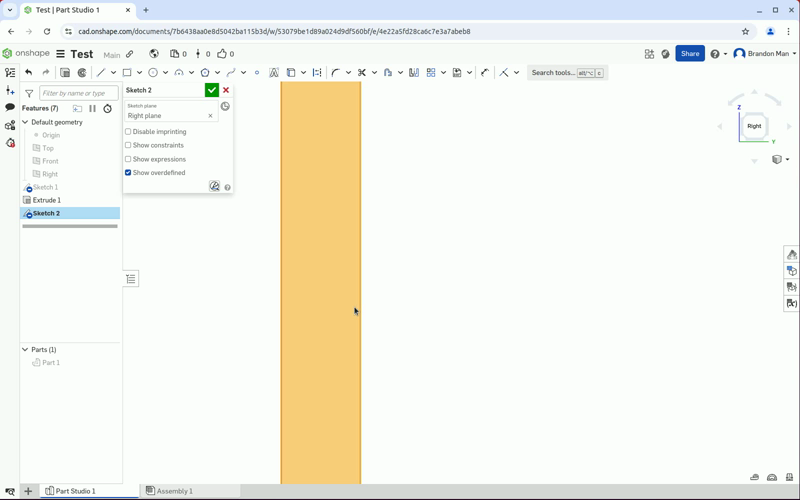
scroll(-6)
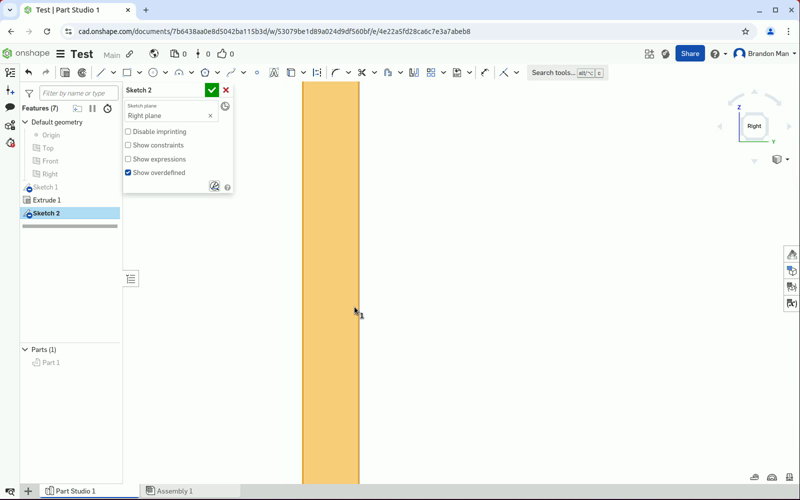
scroll(-6)
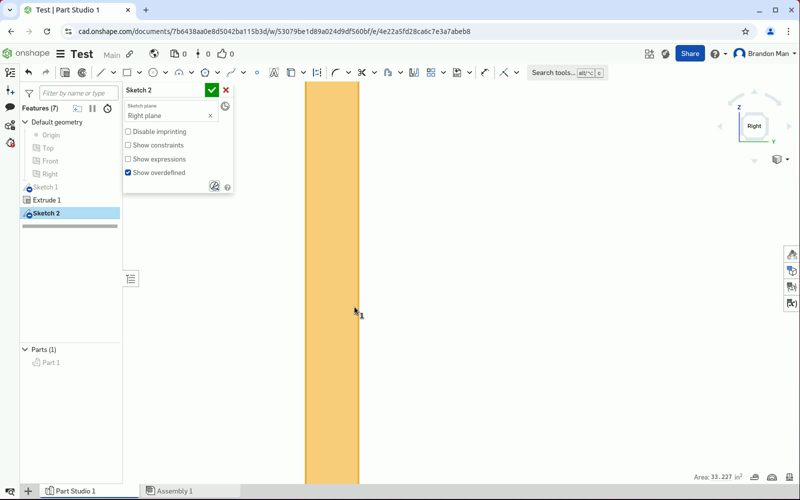
scroll(-6)
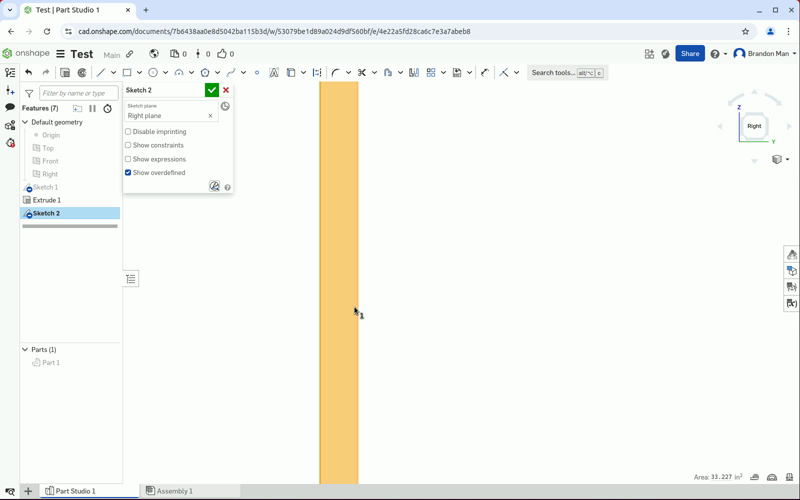
scroll(-6)
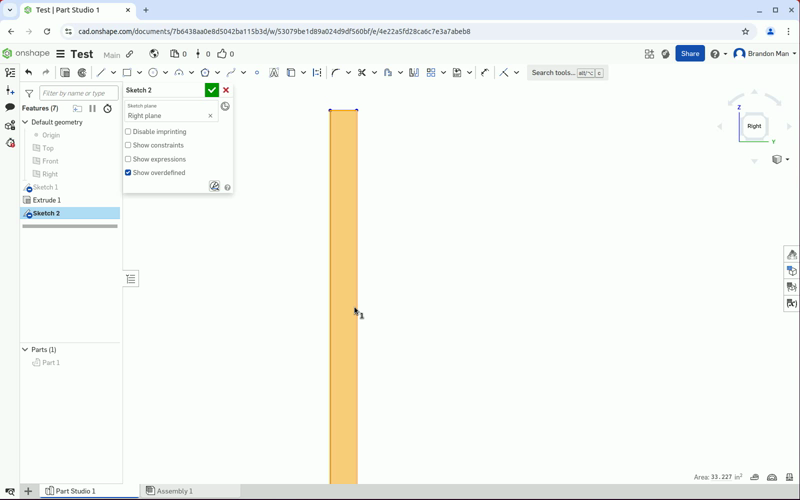
scroll(-6)
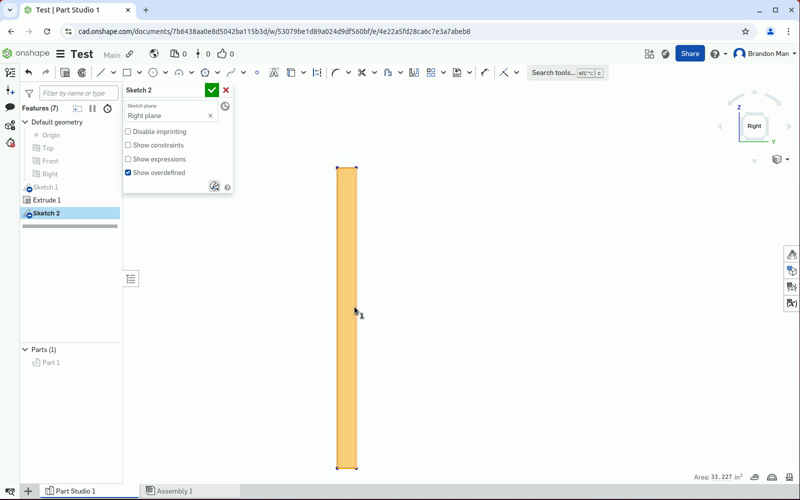
scroll(-6)
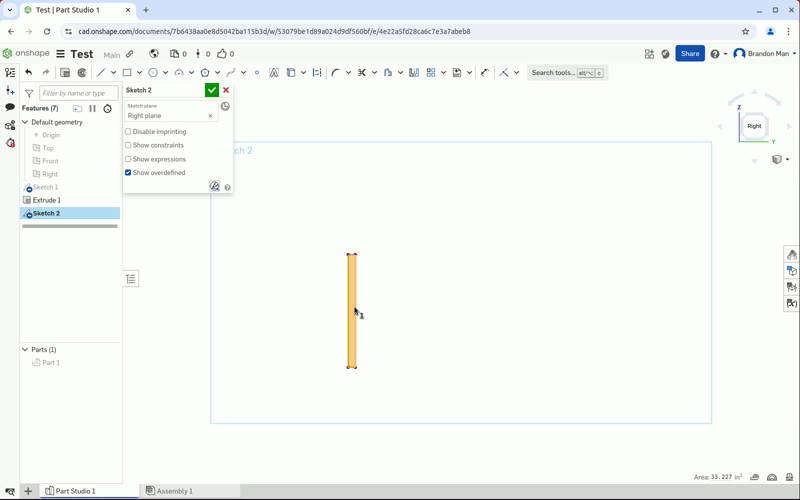
mouse_move(73, 352)
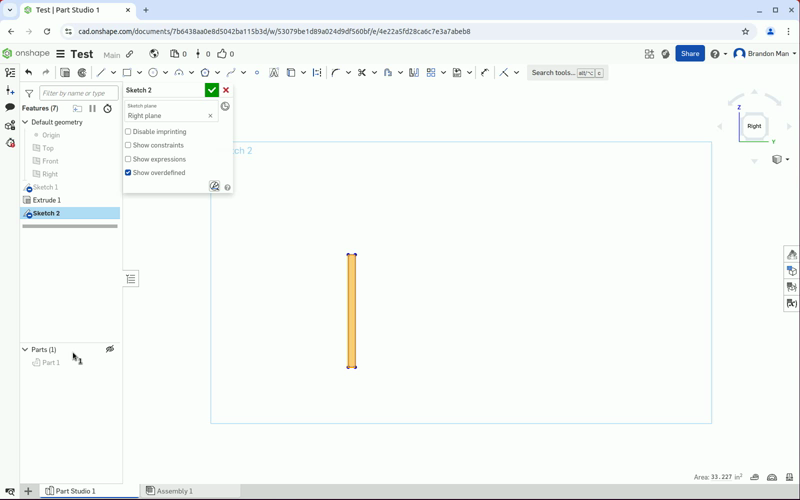
key(shift+y)
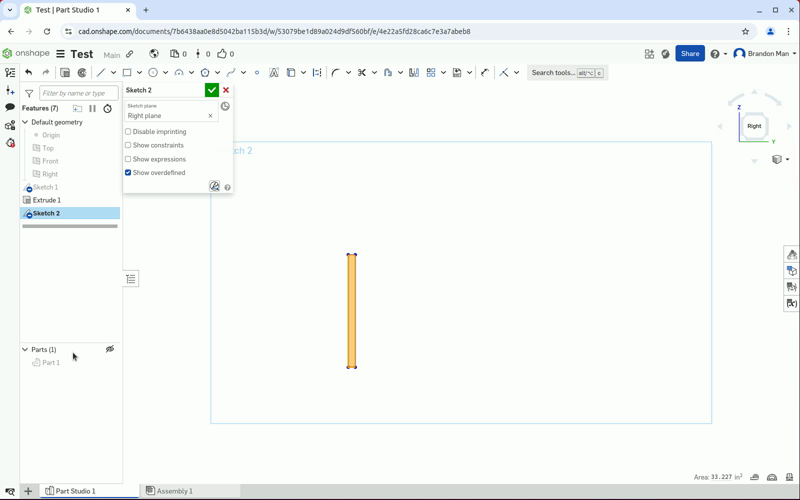
key(shift+e)
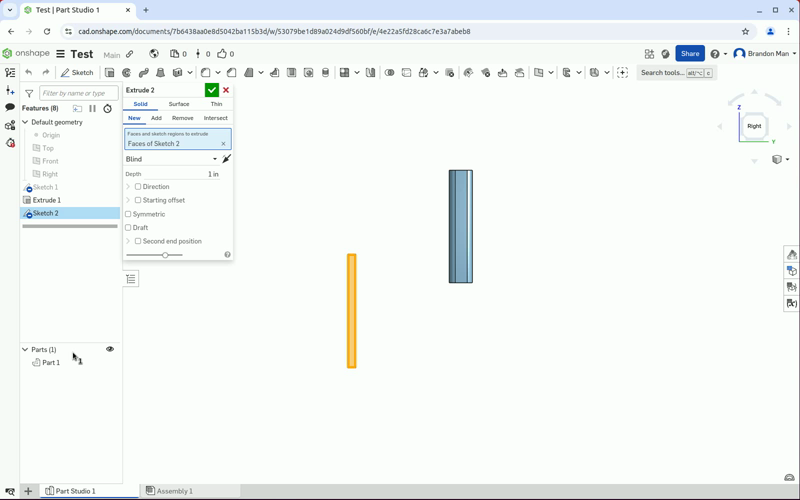
mouse_move(143, 106)
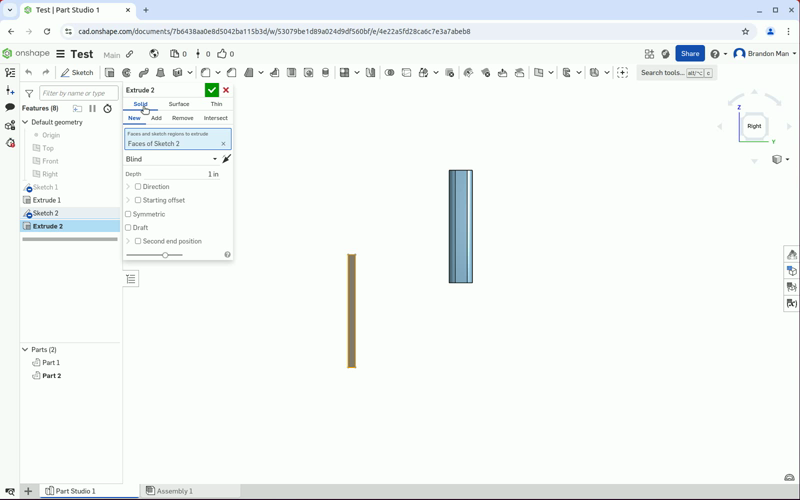
click(143, 106)
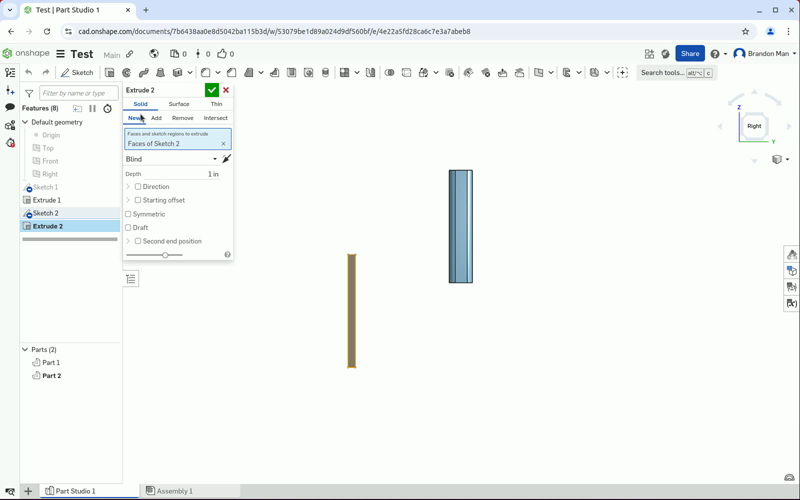
mouse_move(137, 120)
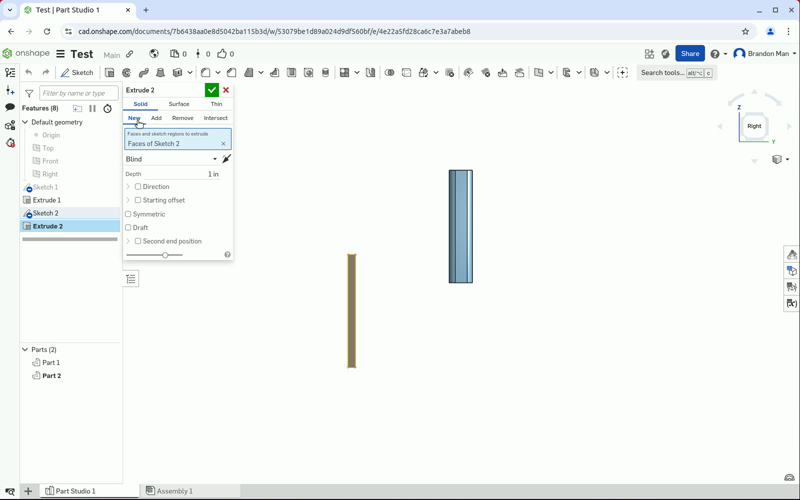
click(137, 120)
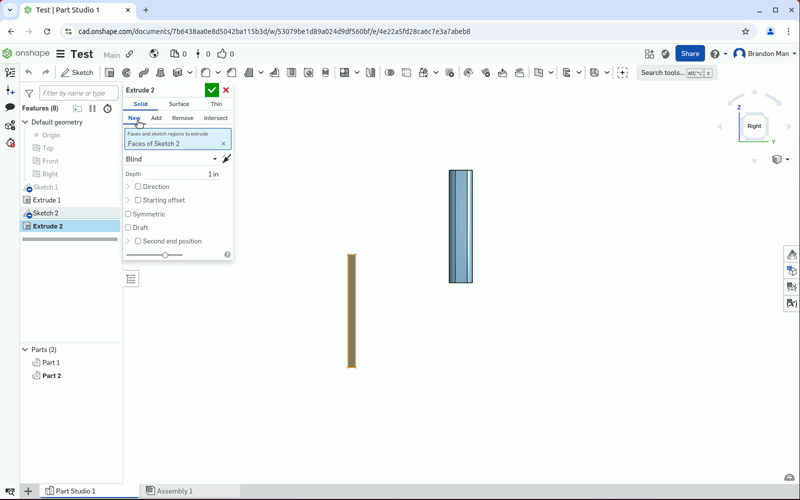
key(tab, 4)
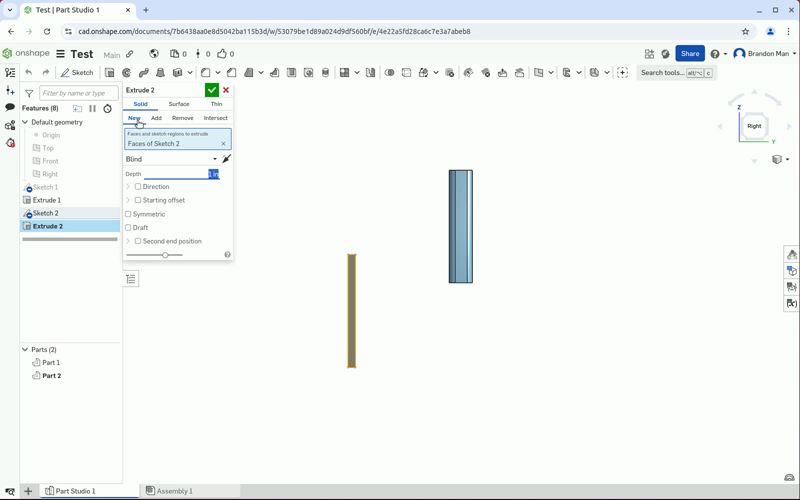
text(0.241)
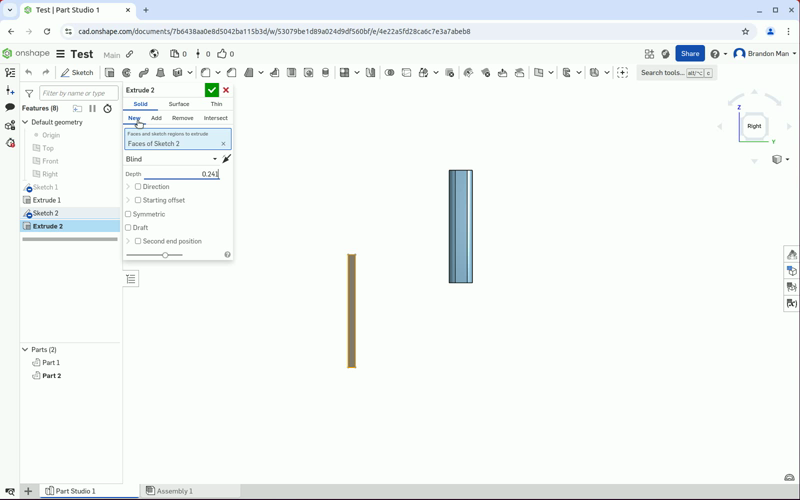
key(enter)
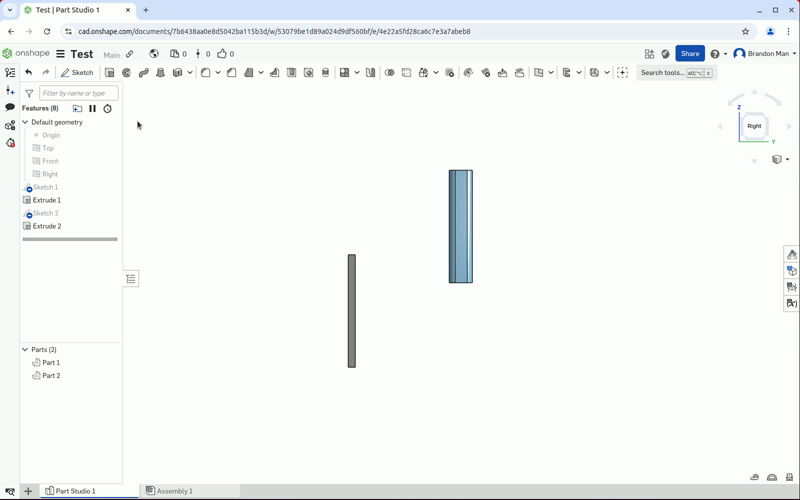
key(shift+h)
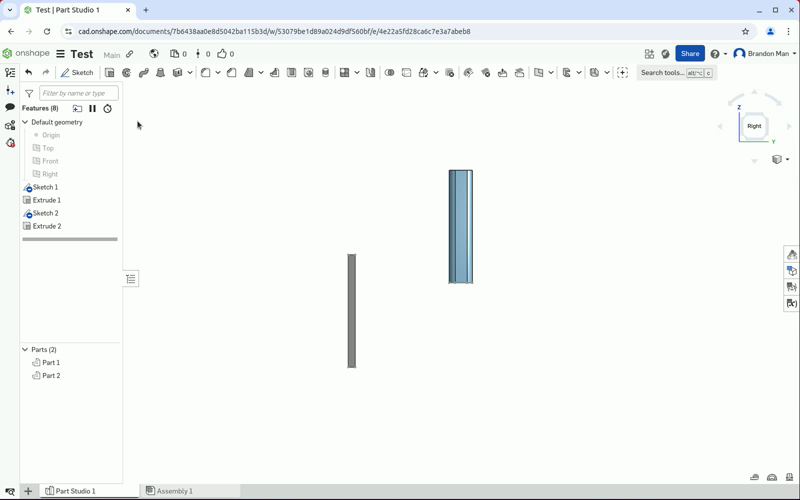
key(shift+h)
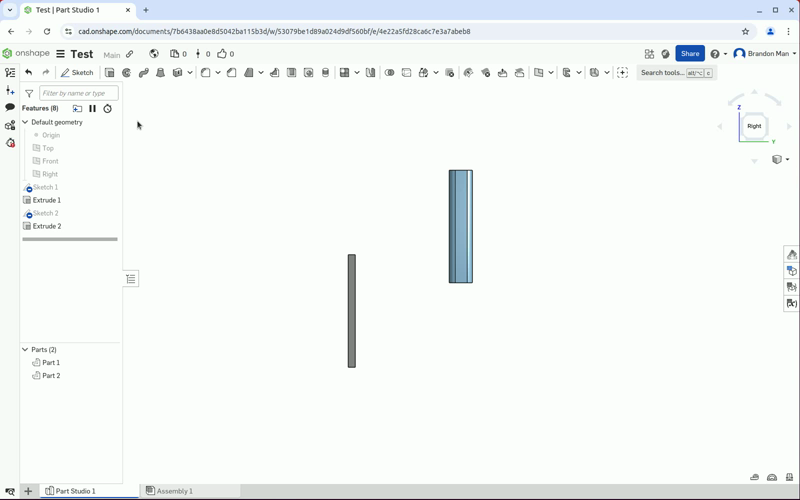
mouse_move(73, 189)
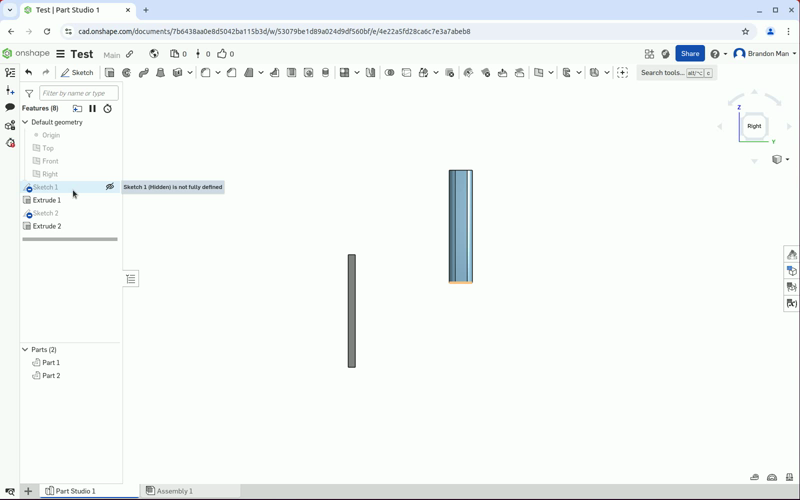
click(73, 189)
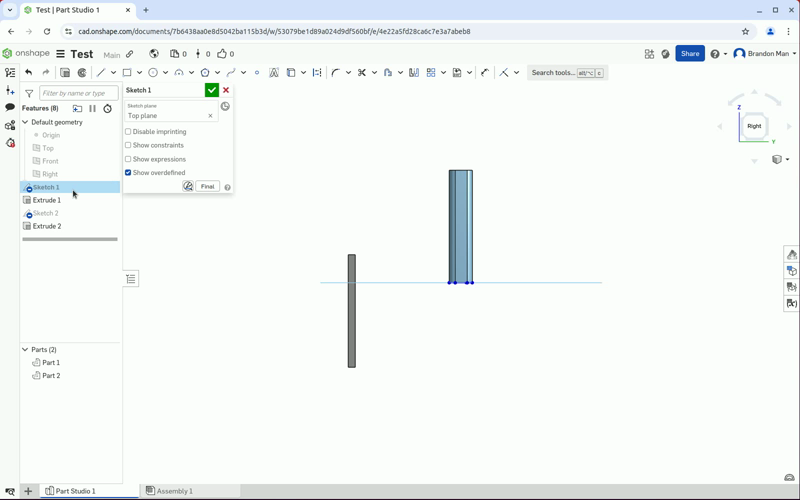
mouse_move(229, 92)
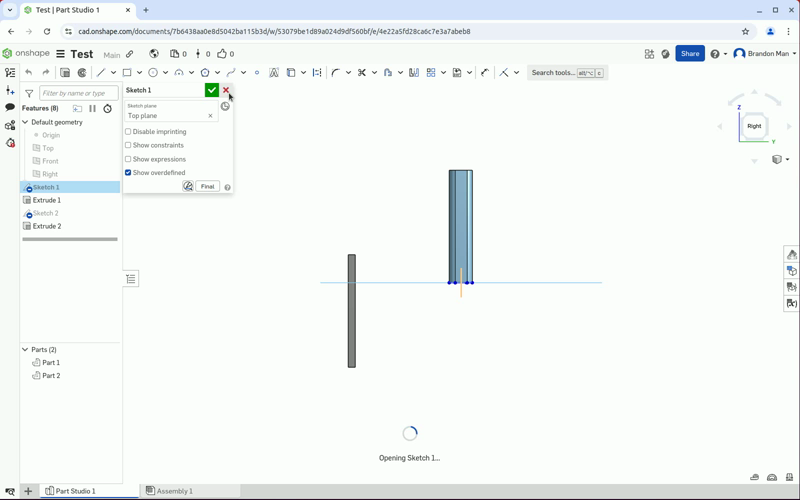
click(229, 92)
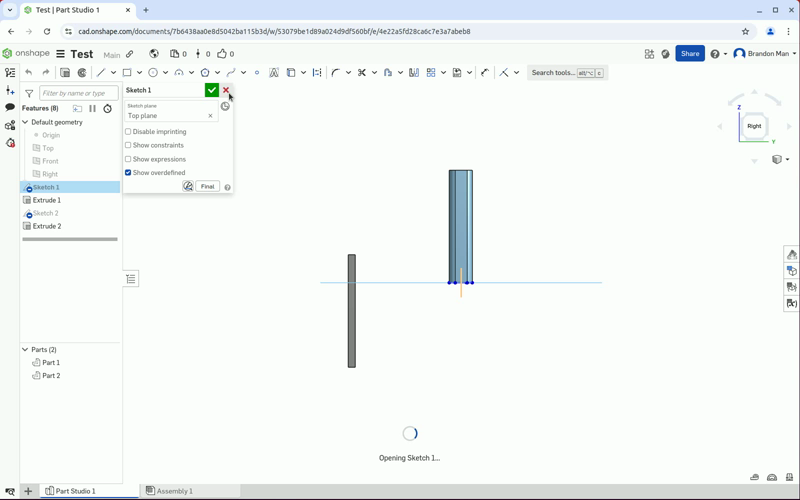
key(shift+s)
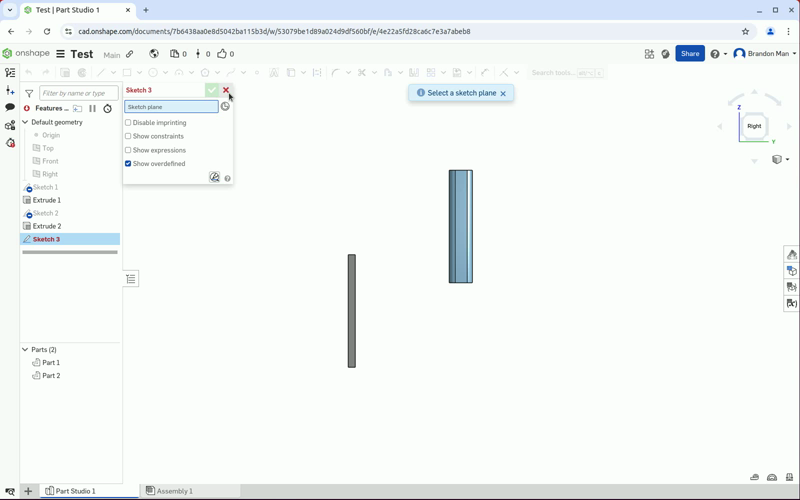
mouse_move(73, 176)
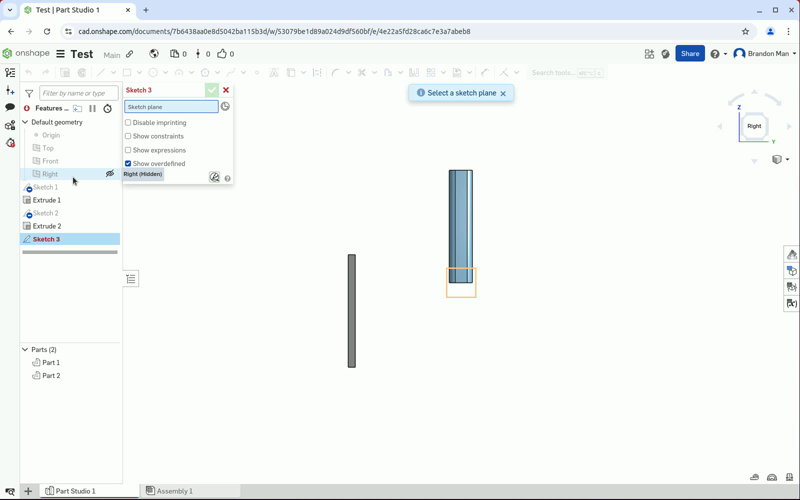
click(73, 176)
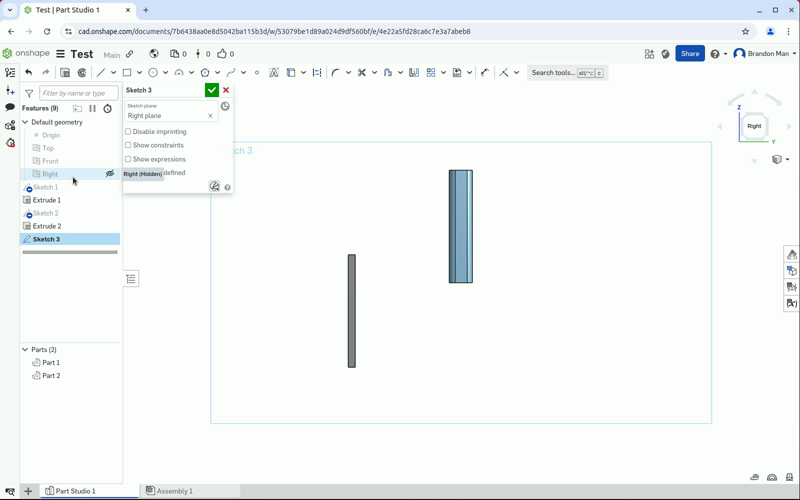
mouse_move(73, 352)
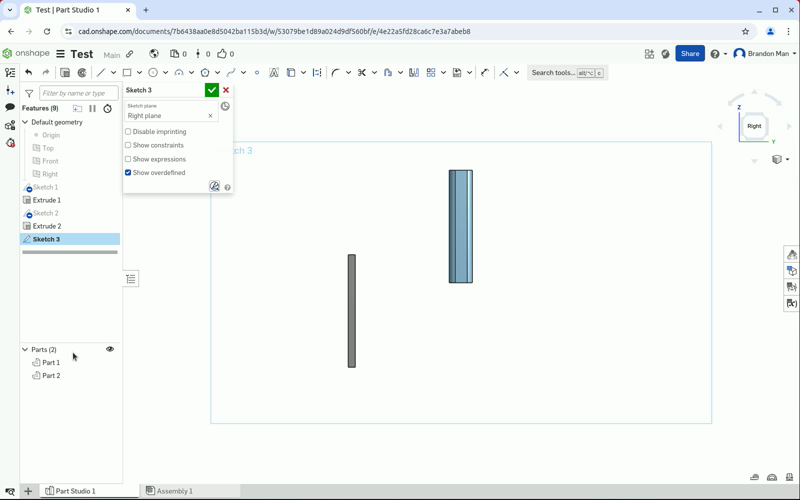
key(y)
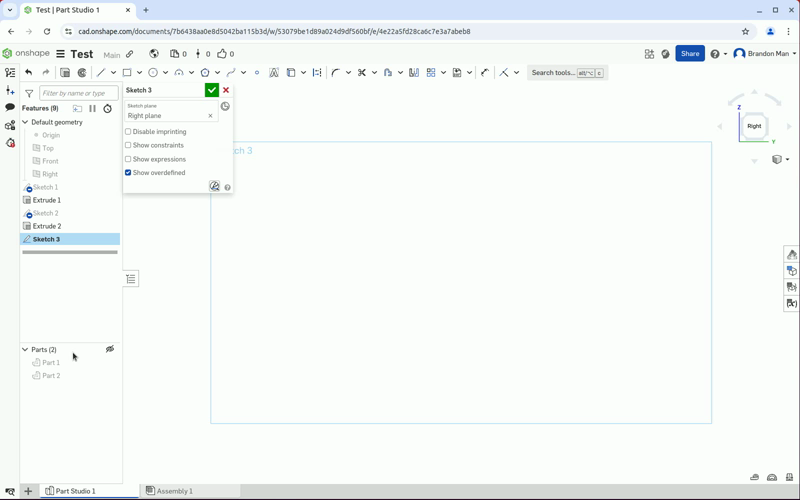
key(l)
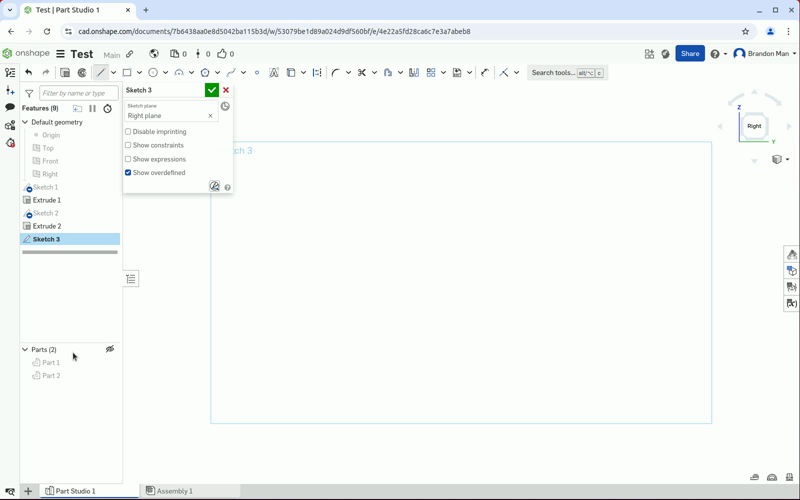
key_down(shift)
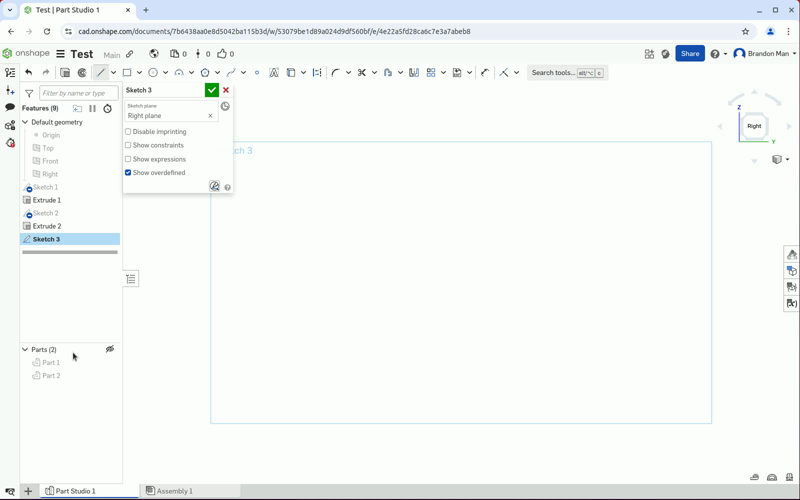
mouse_move(545, 354)
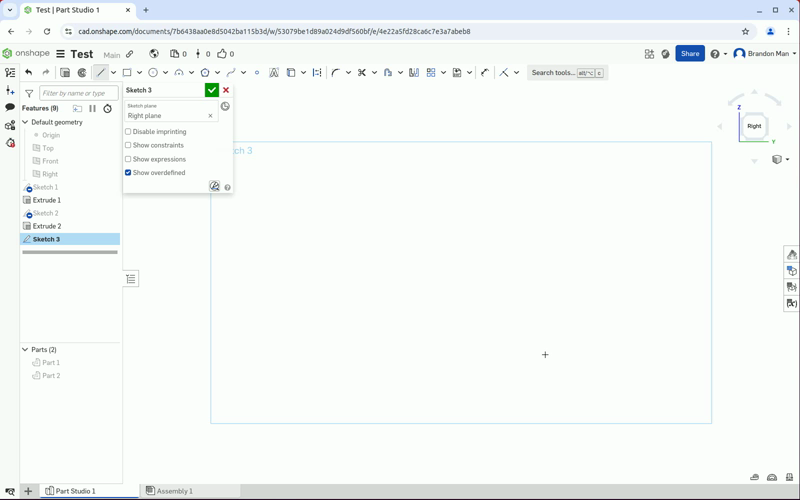
click(545, 354)
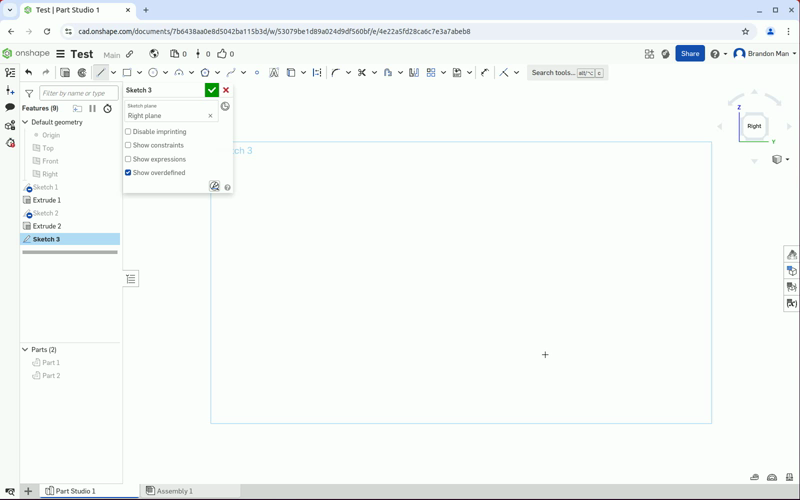
key_up(shift)
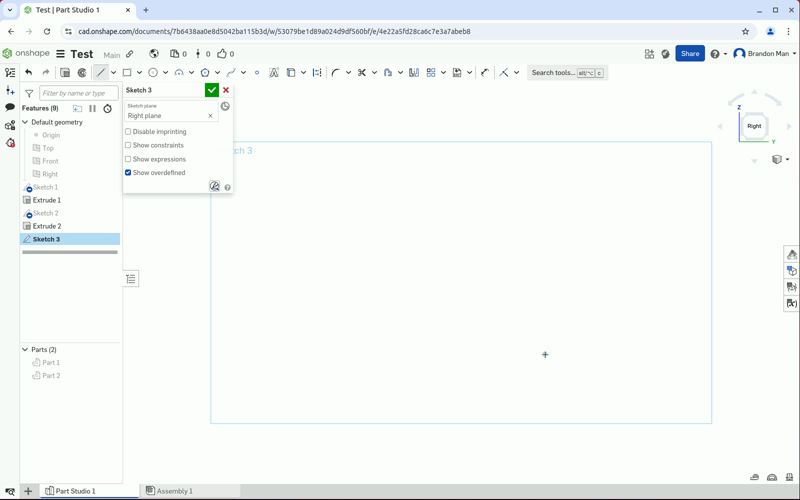
key_down(shift)
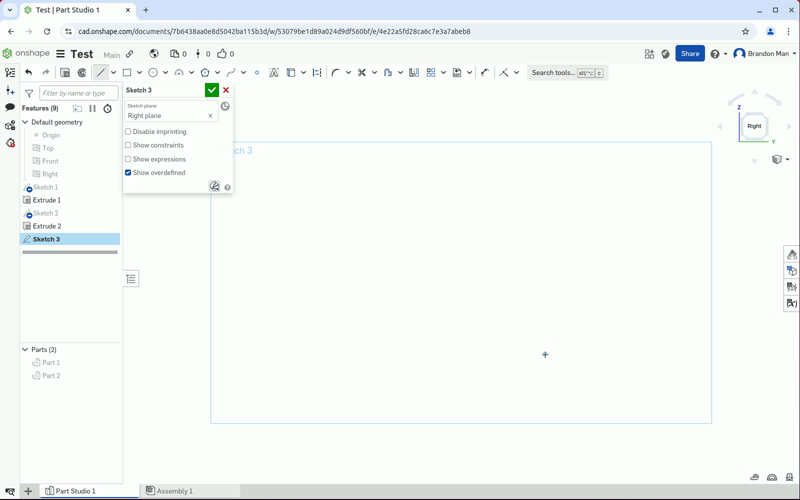
mouse_move(575, 354)
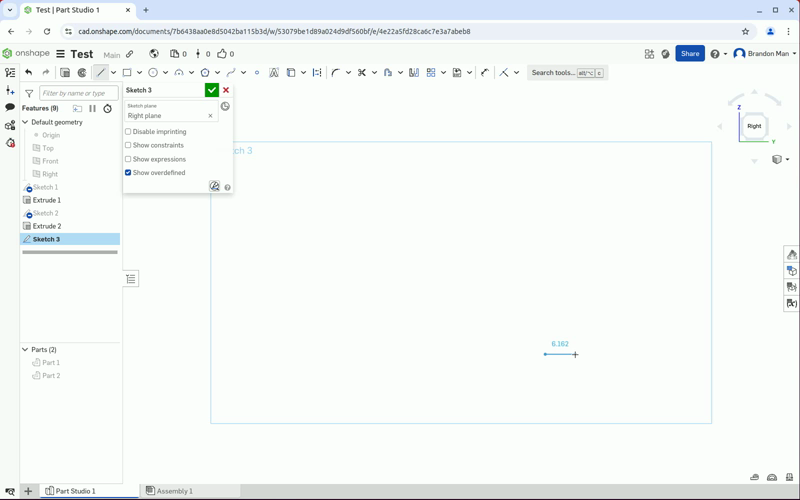
mouse_move(552, 354)
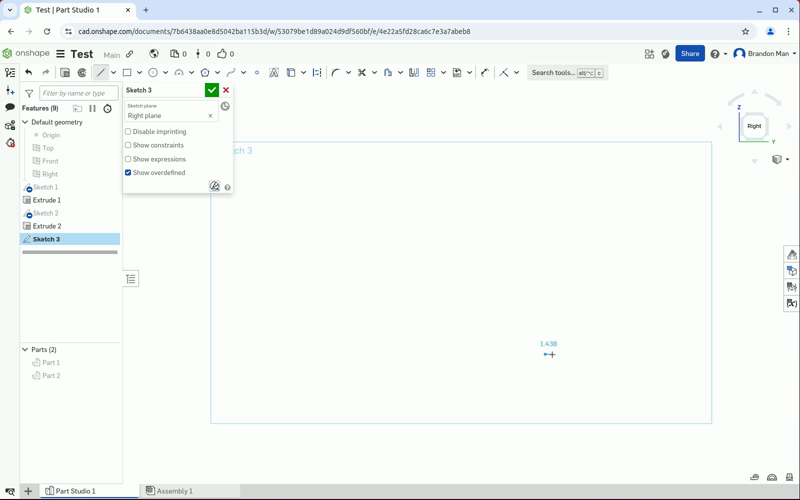
scroll(6)
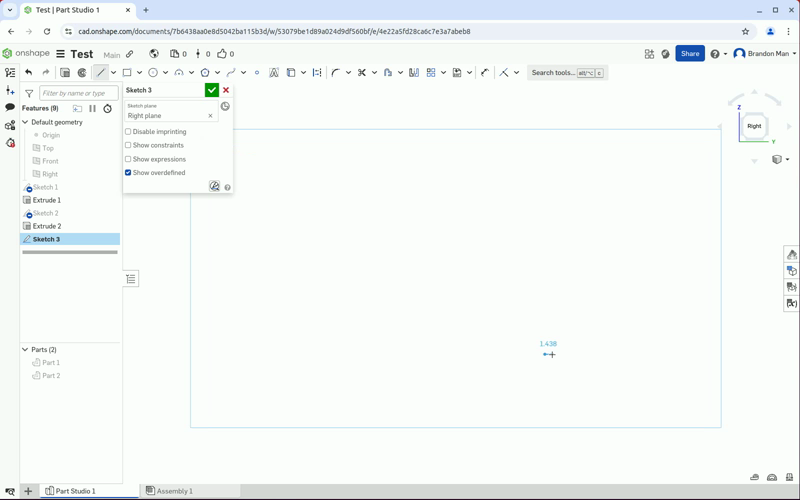
scroll(6)
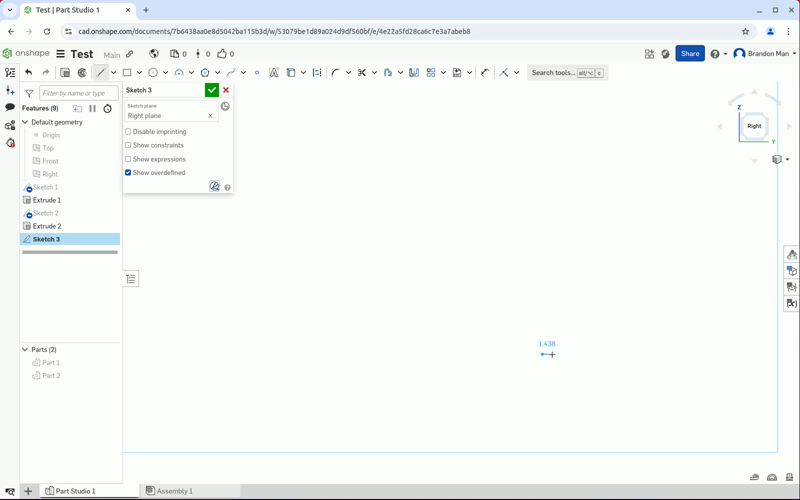
scroll(6)
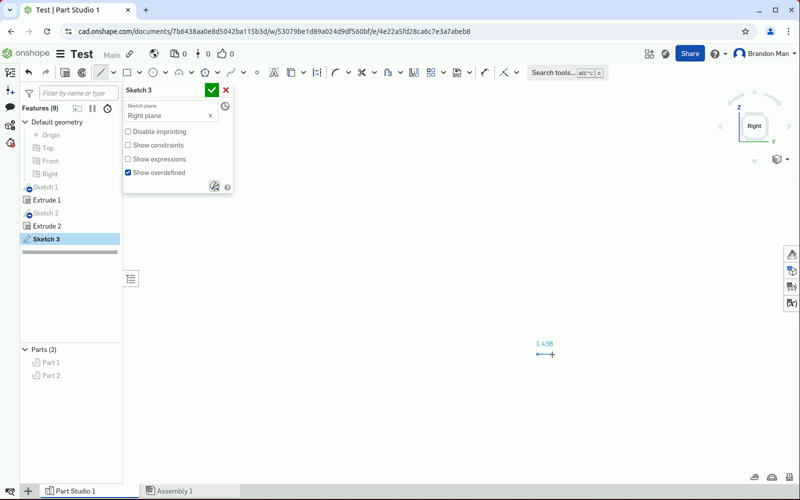
scroll(6)
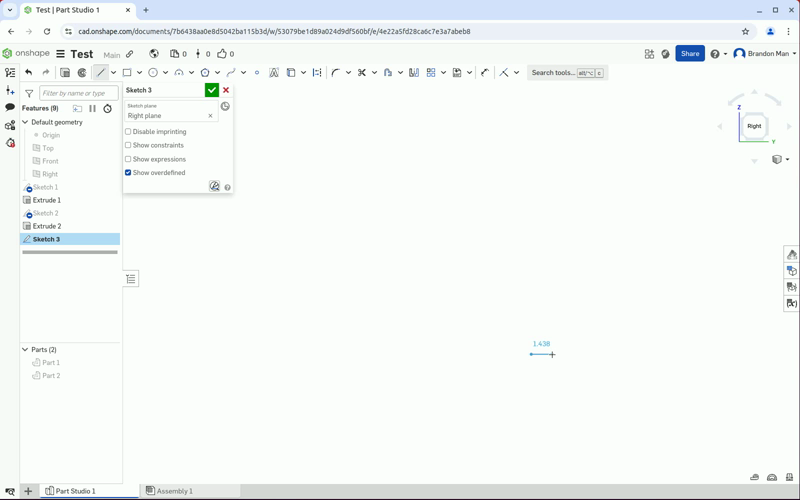
scroll(6)
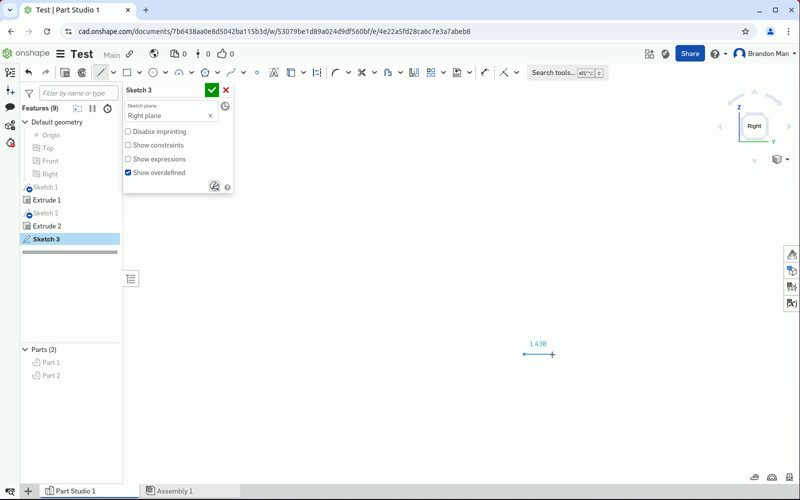
scroll(6)
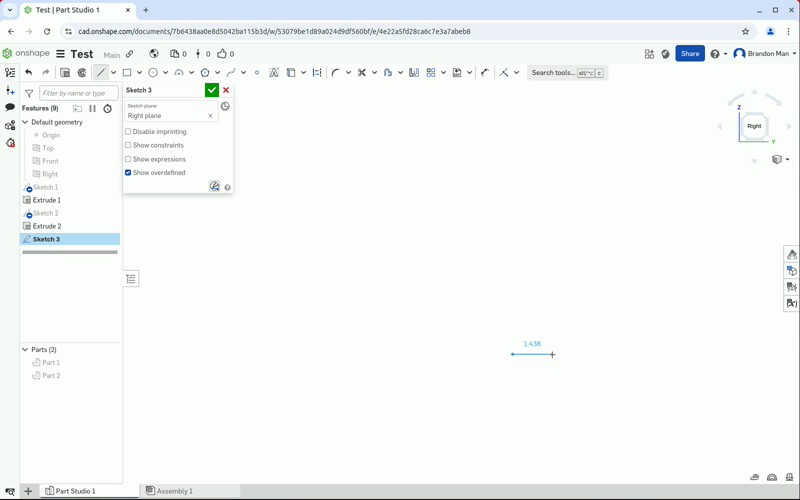
scroll(6)
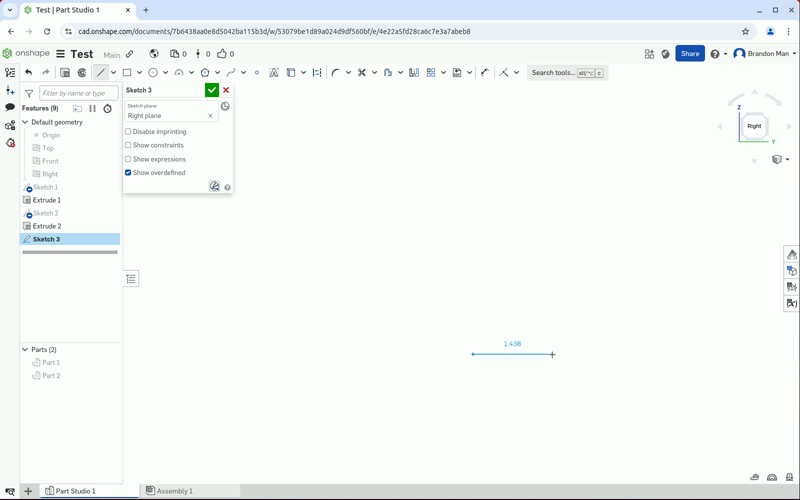
click(552, 354)
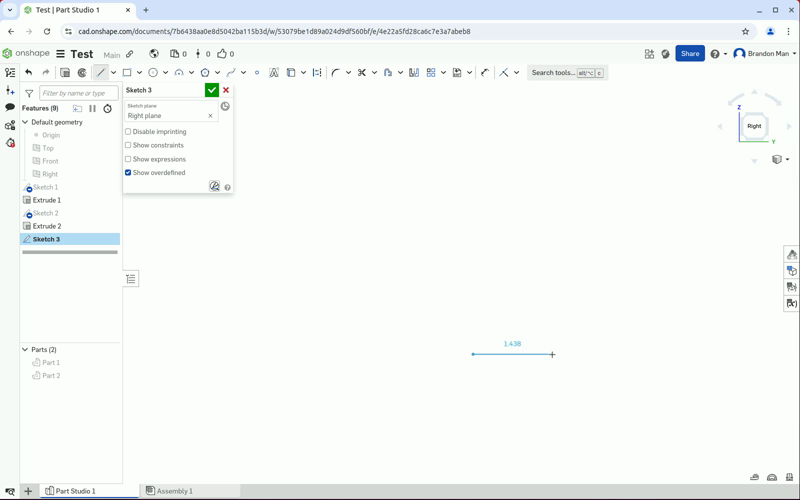
scroll(-6)
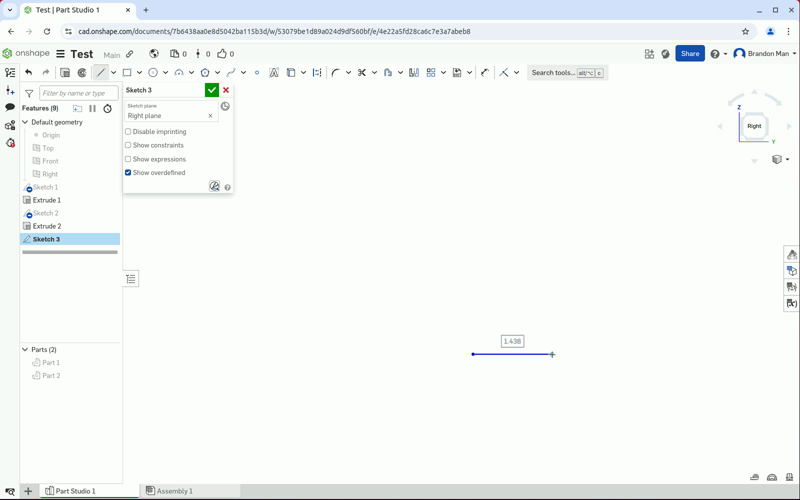
scroll(-6)
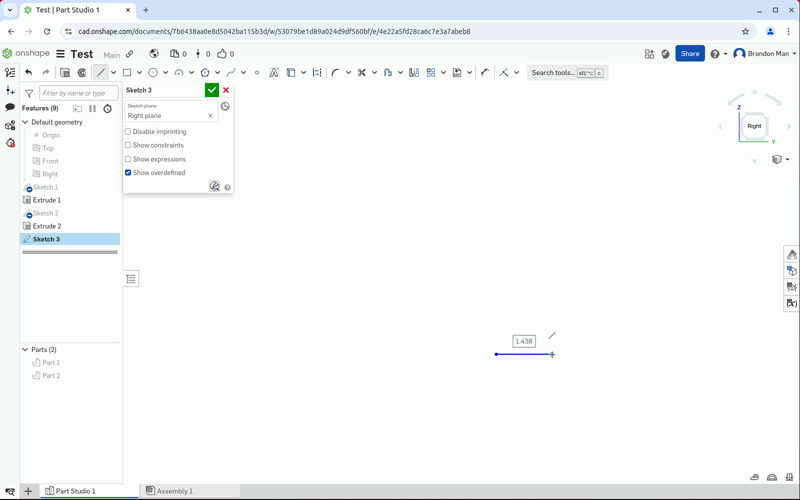
scroll(-6)
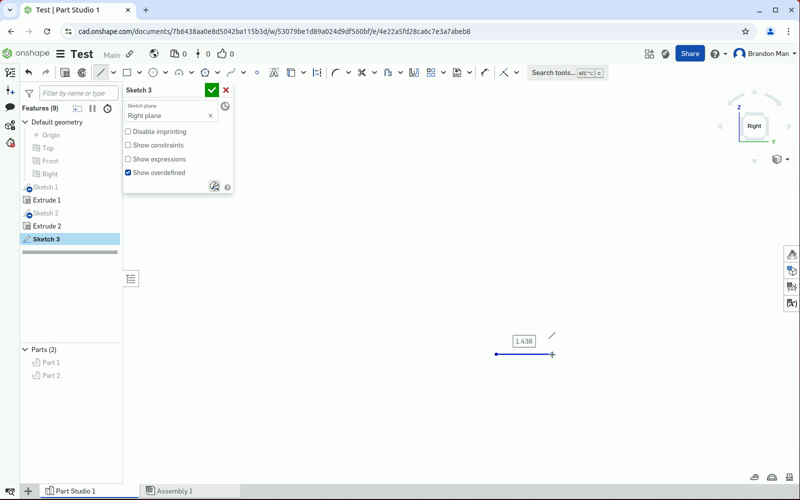
scroll(-6)
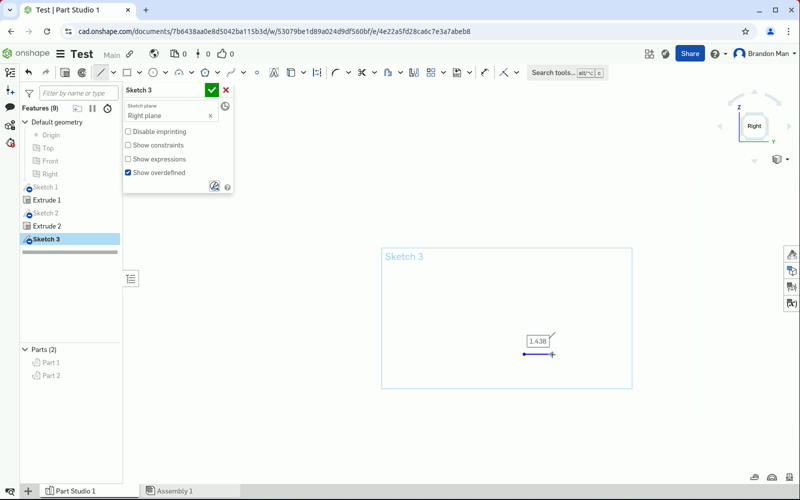
scroll(-6)
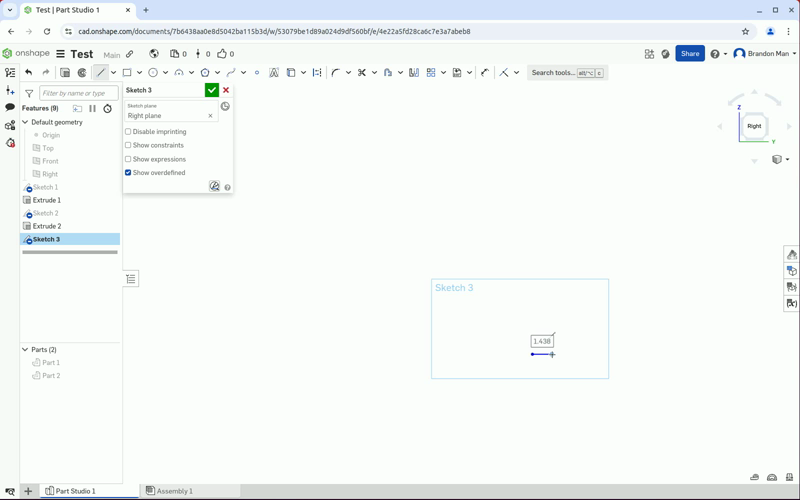
scroll(-6)
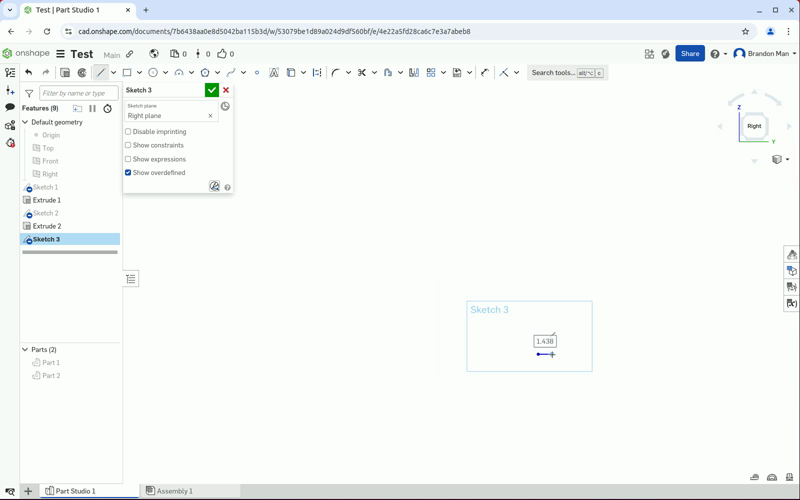
scroll(-6)
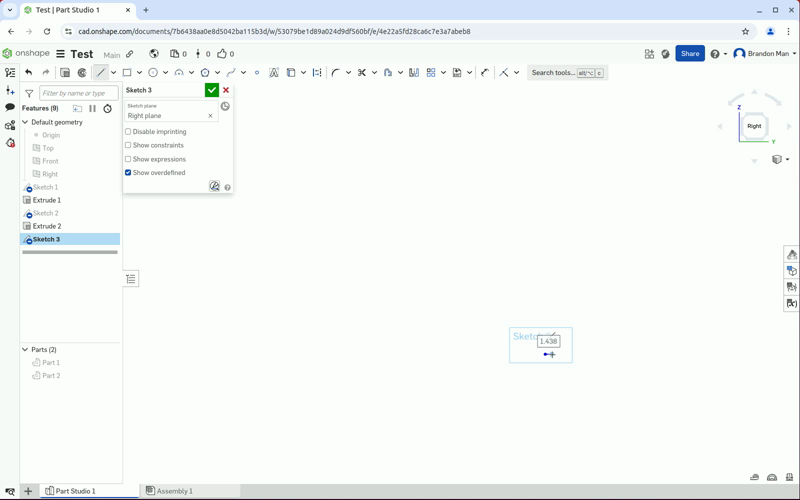
key_up(shift)
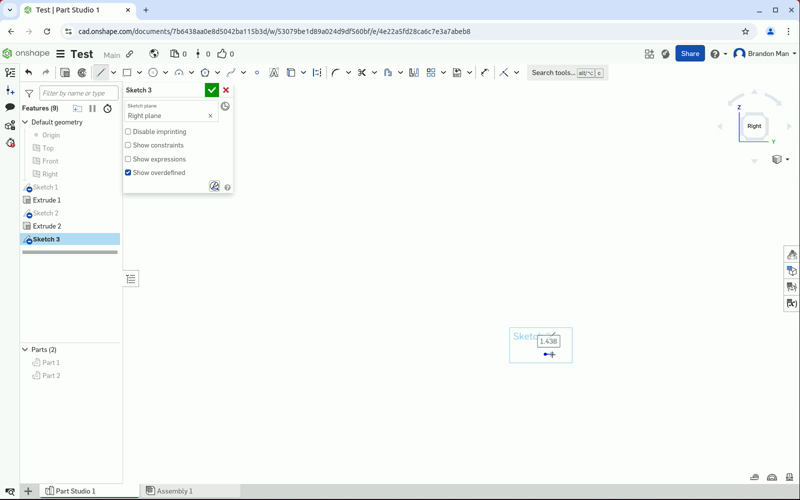
key_down(shift)
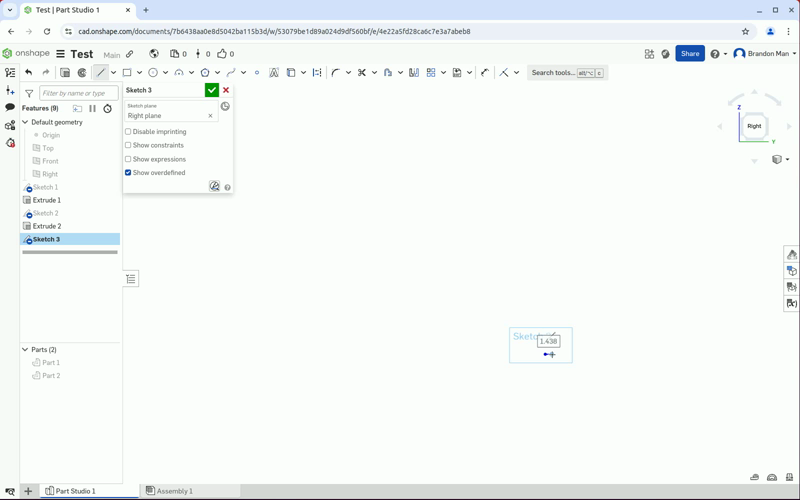
mouse_move(552, 242)
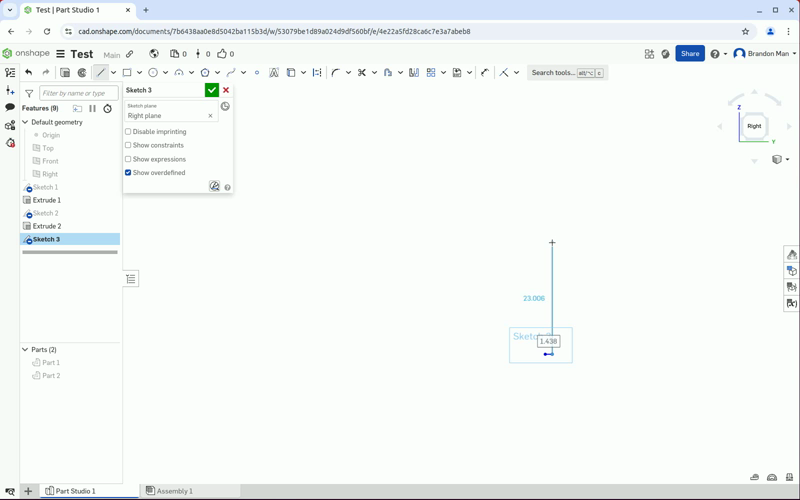
click(552, 242)
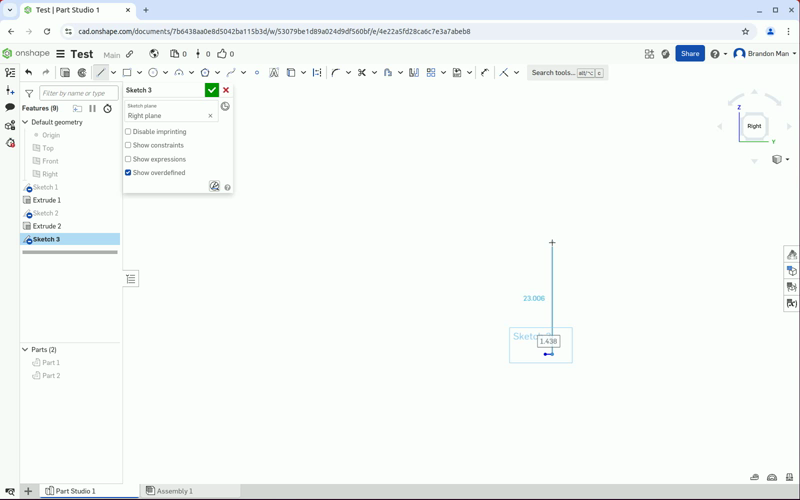
key_up(shift)
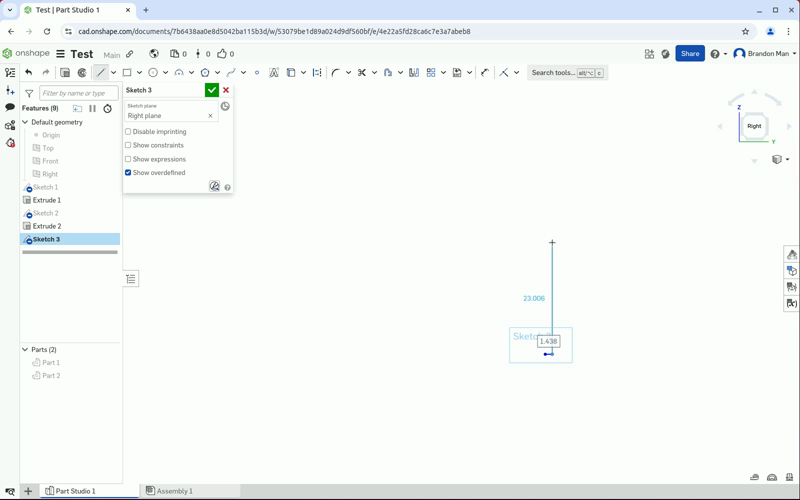
key_down(shift)
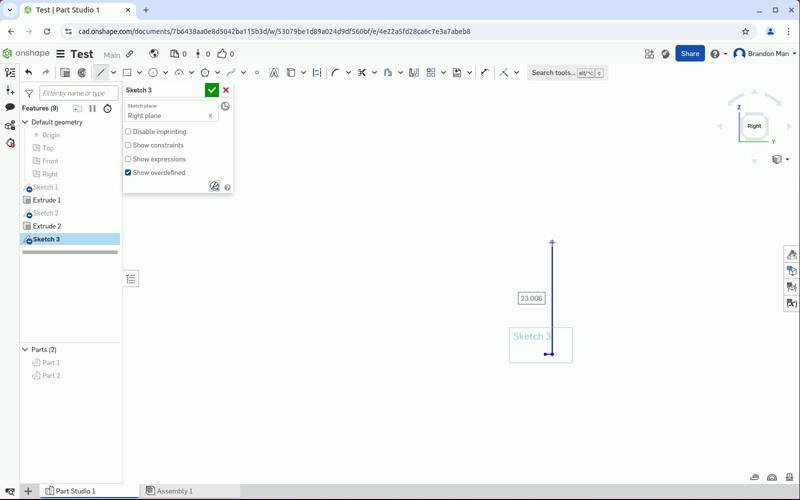
mouse_move(582, 242)
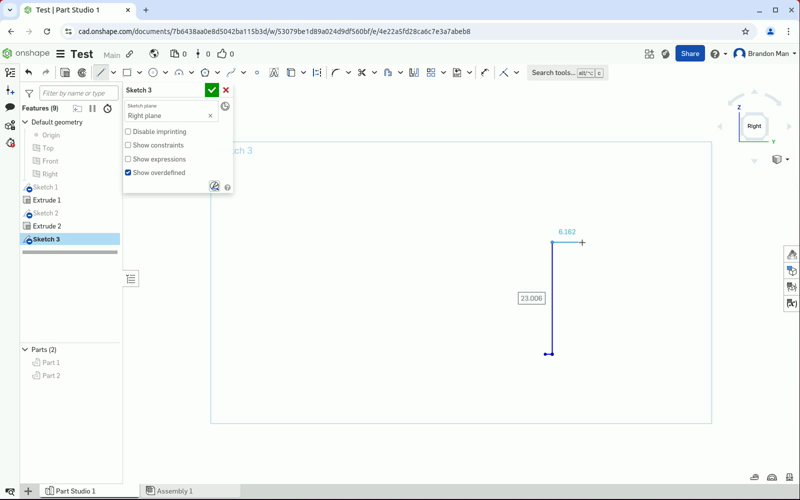
mouse_move(545, 242)
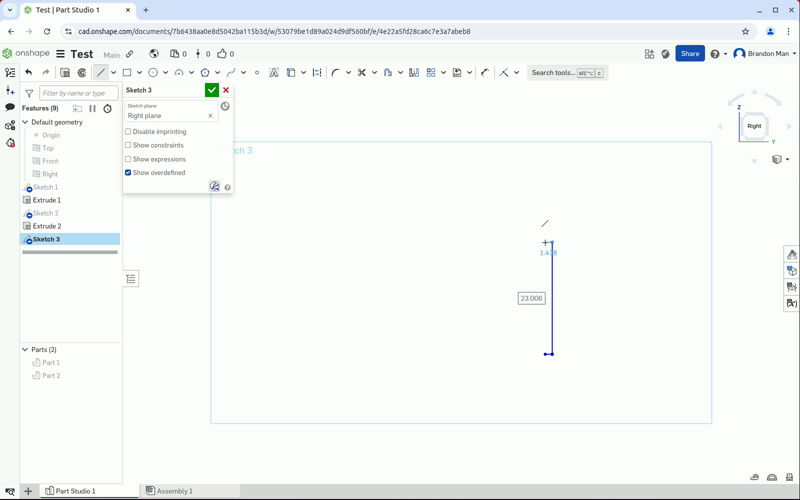
scroll(6)
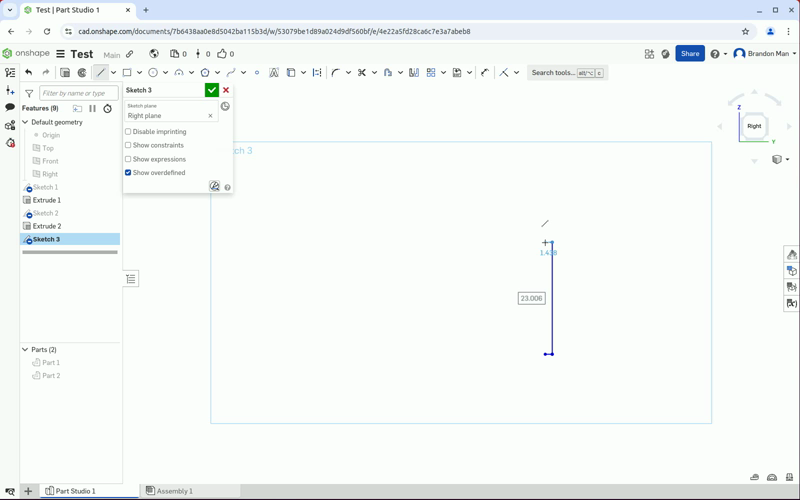
scroll(6)
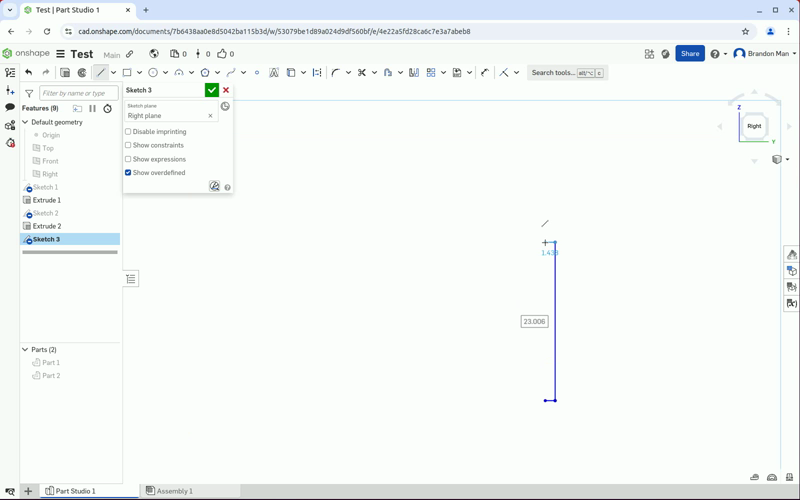
scroll(6)
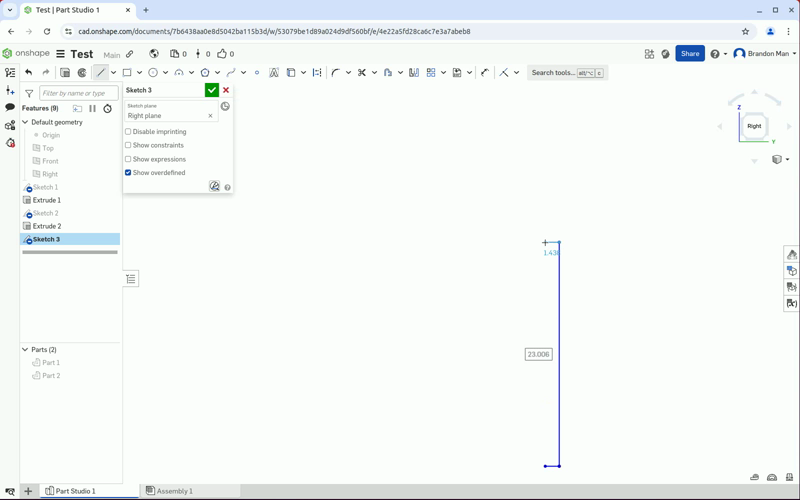
scroll(6)
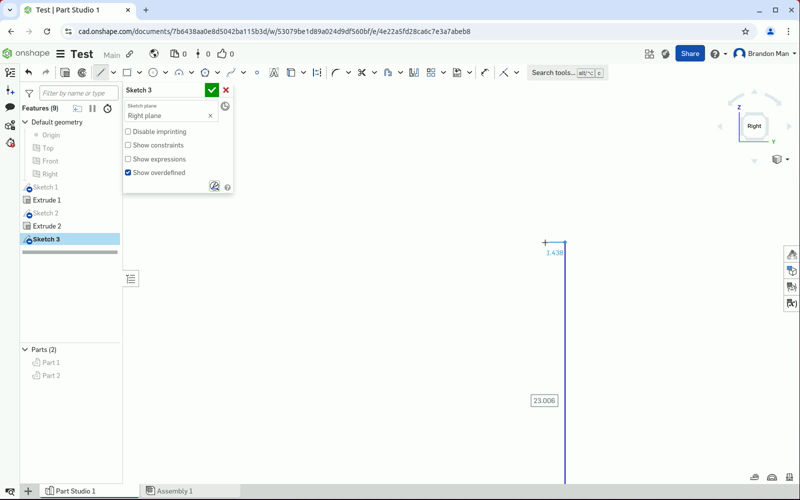
scroll(6)
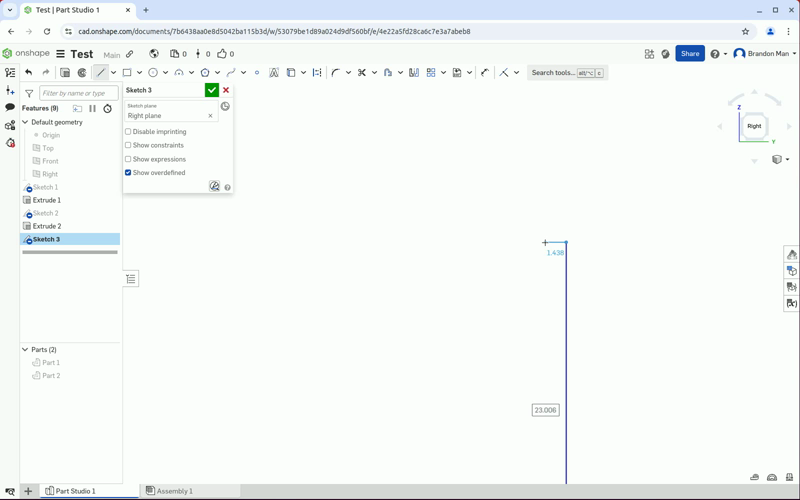
scroll(6)
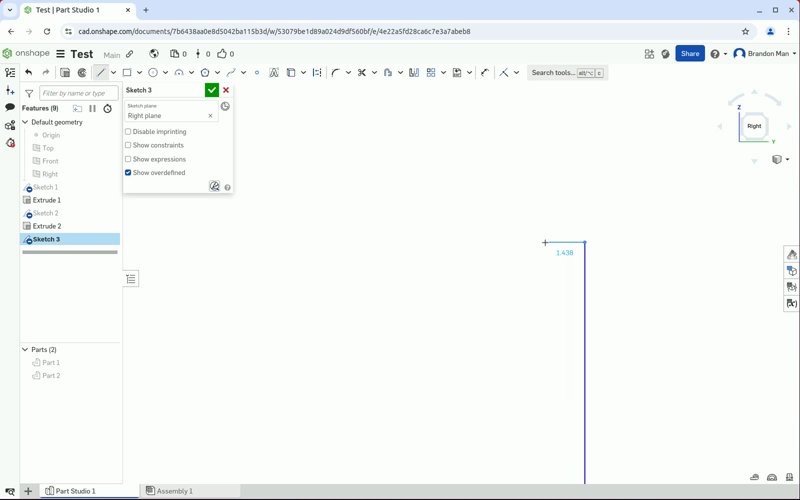
scroll(6)
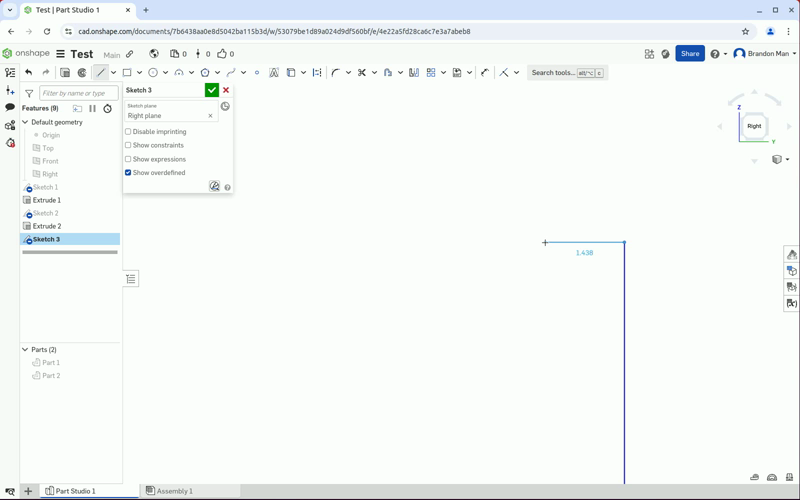
click(545, 242)
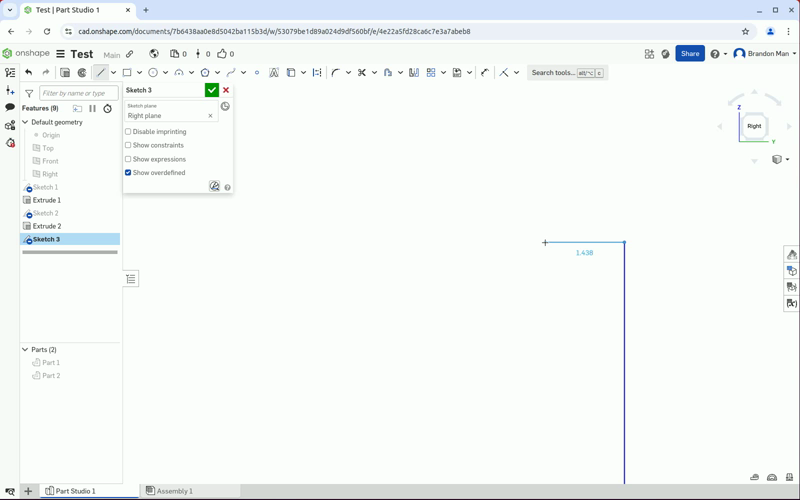
scroll(-6)
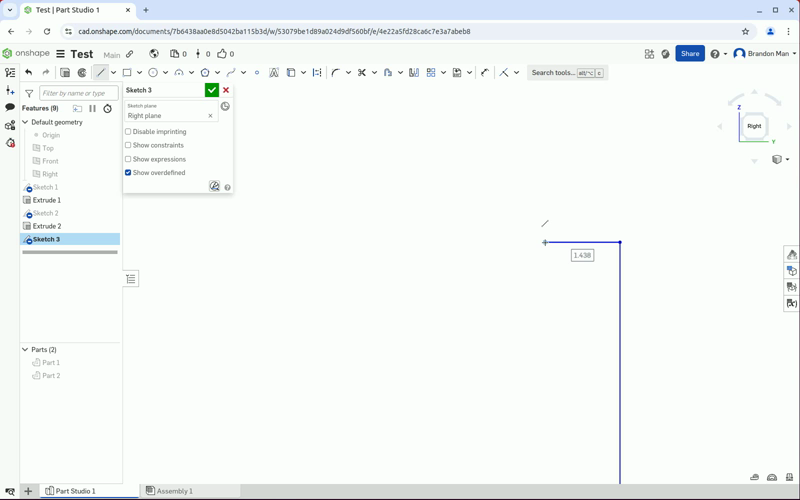
scroll(-6)
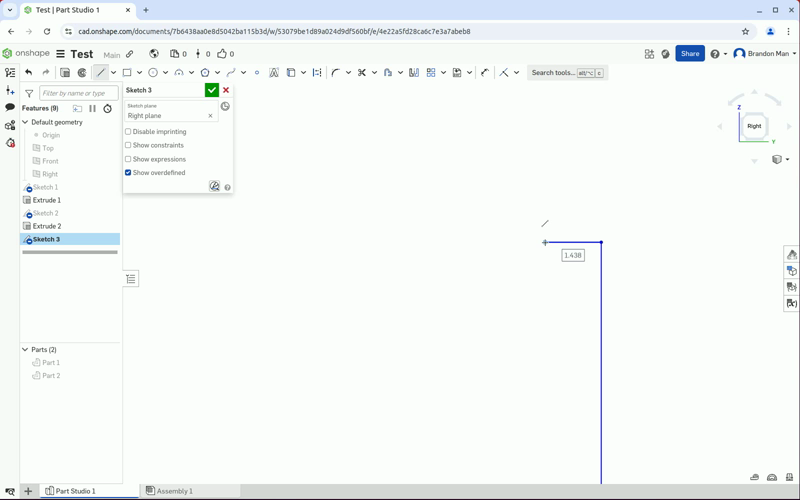
scroll(-6)
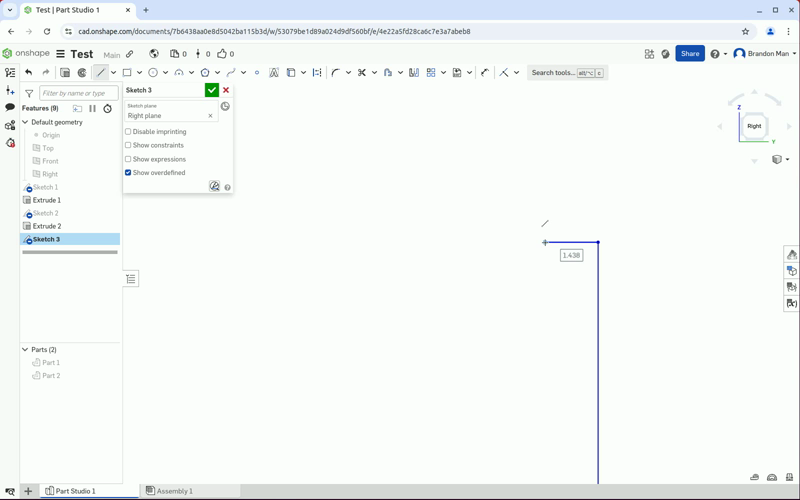
scroll(-6)
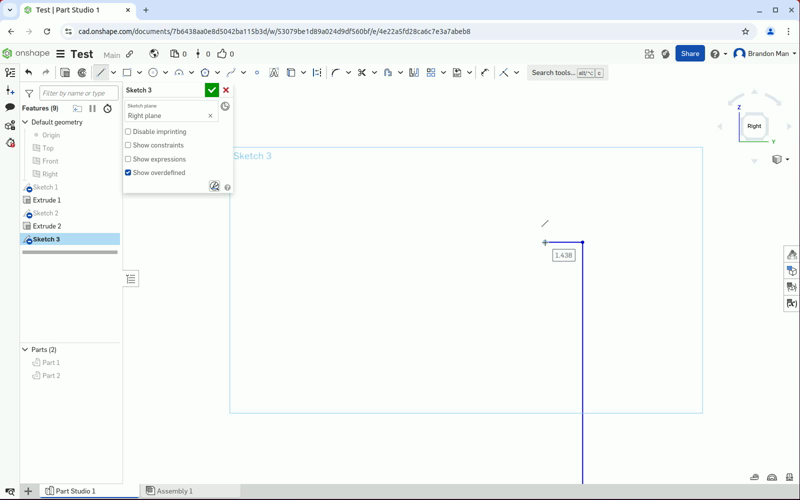
scroll(-6)
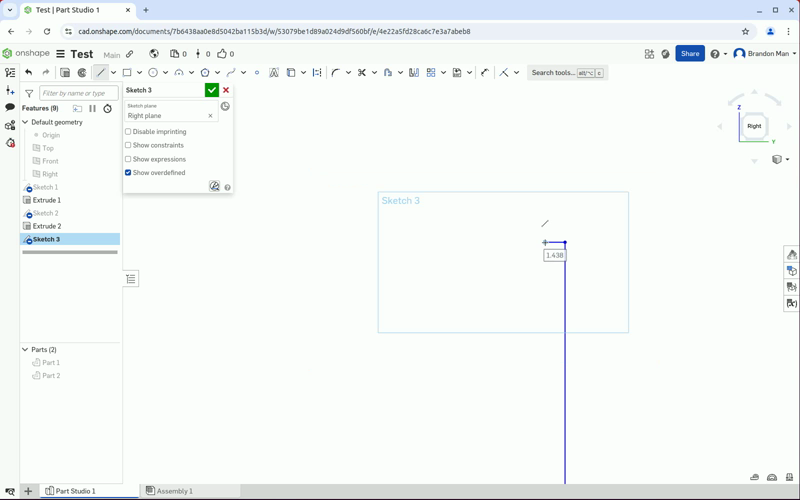
scroll(-6)
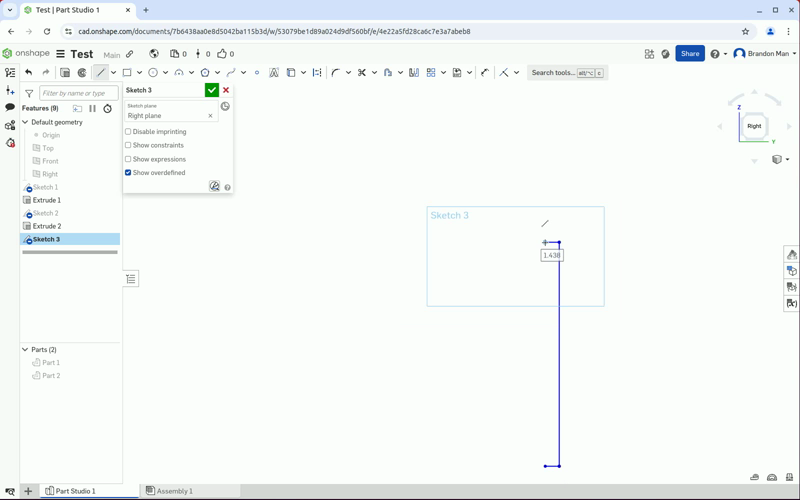
scroll(-6)
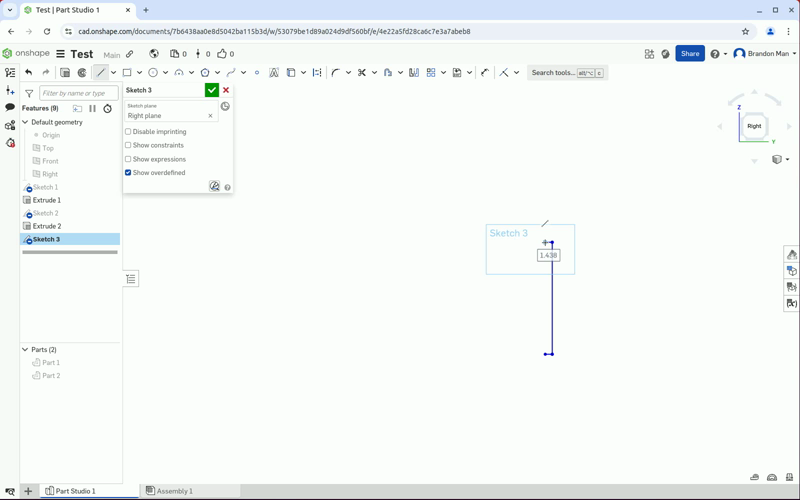
key_up(shift)
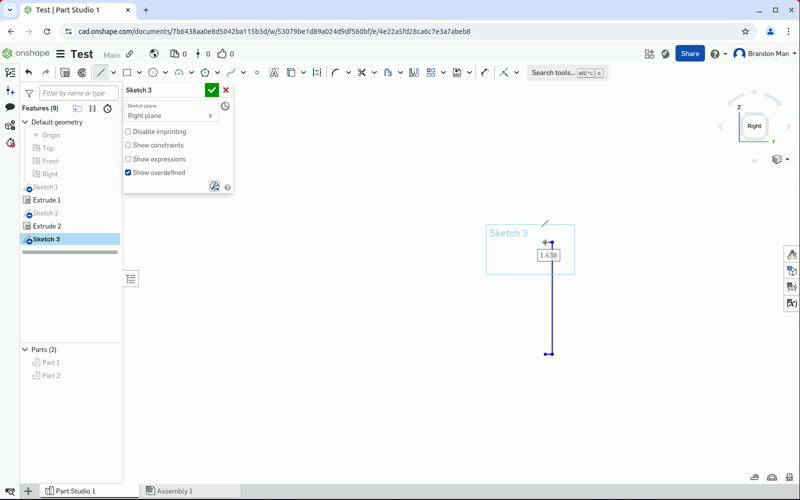
key_down(shift)
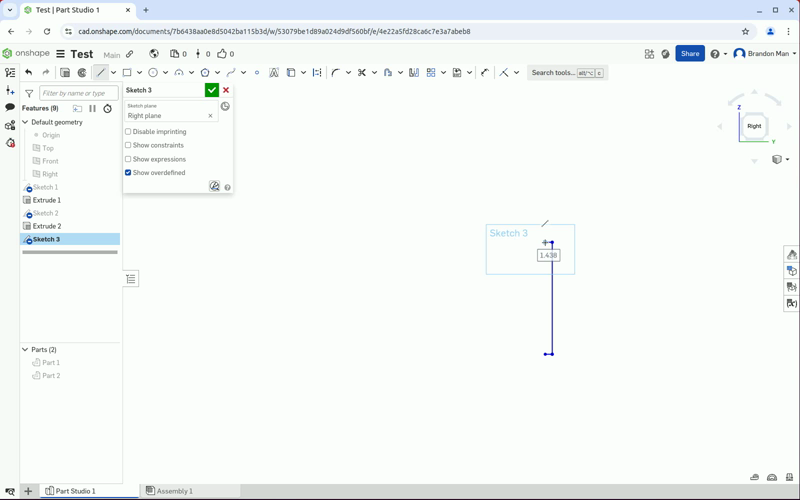
mouse_move(545, 354)
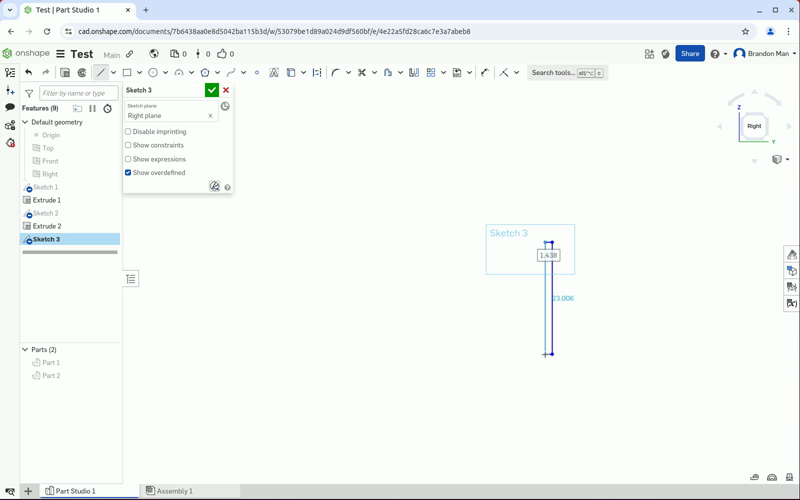
key_up(shift)
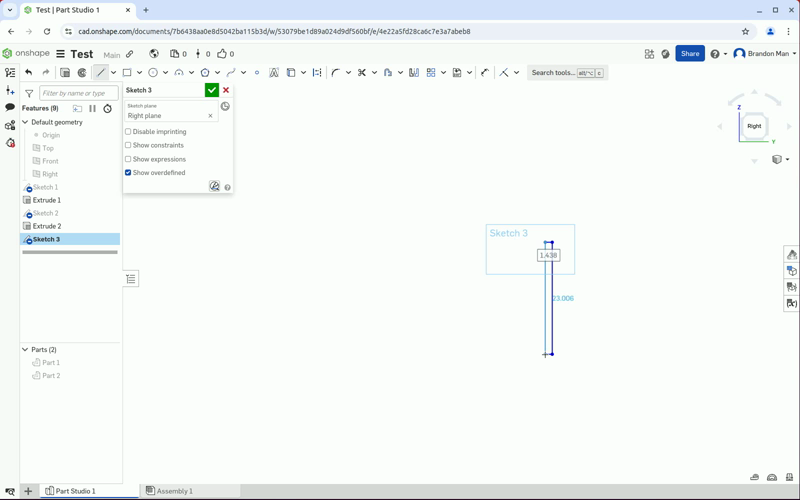
click(545, 354)
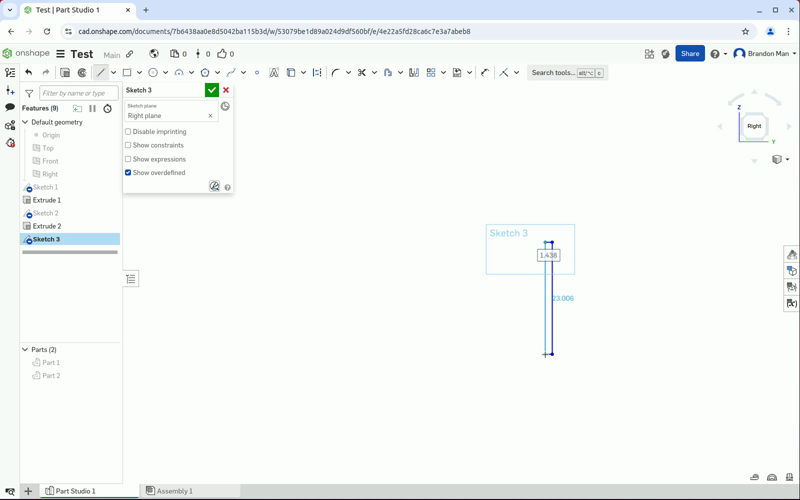
key(esc)
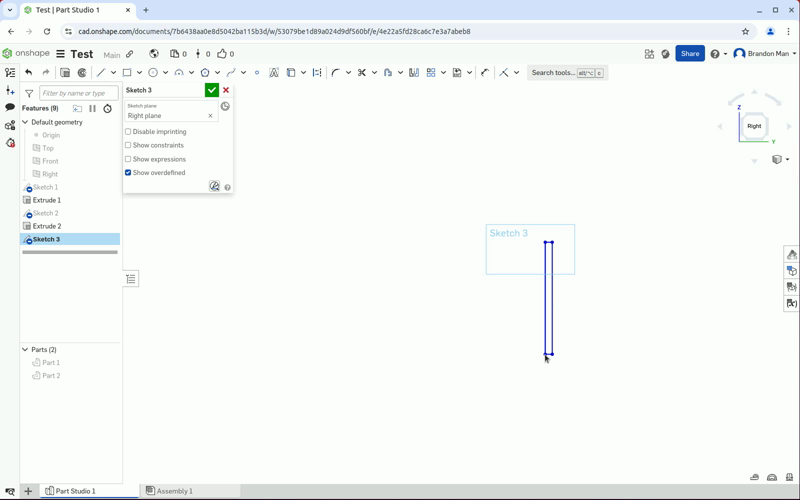
mouse_move(551, 257)
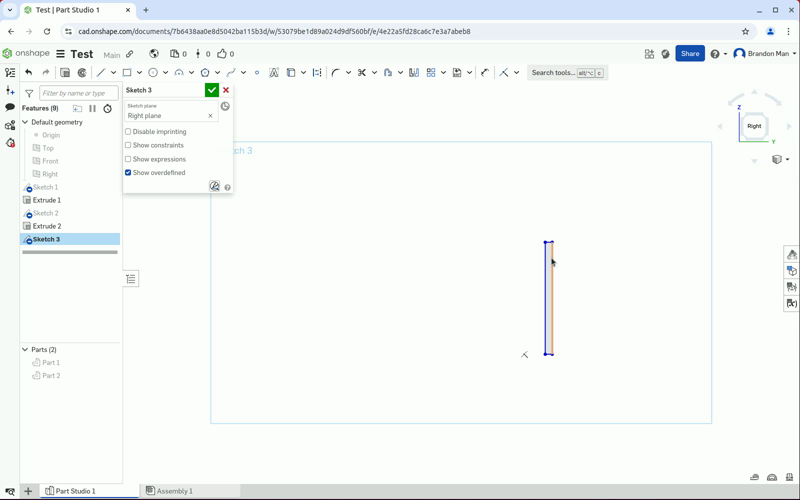
scroll(6)
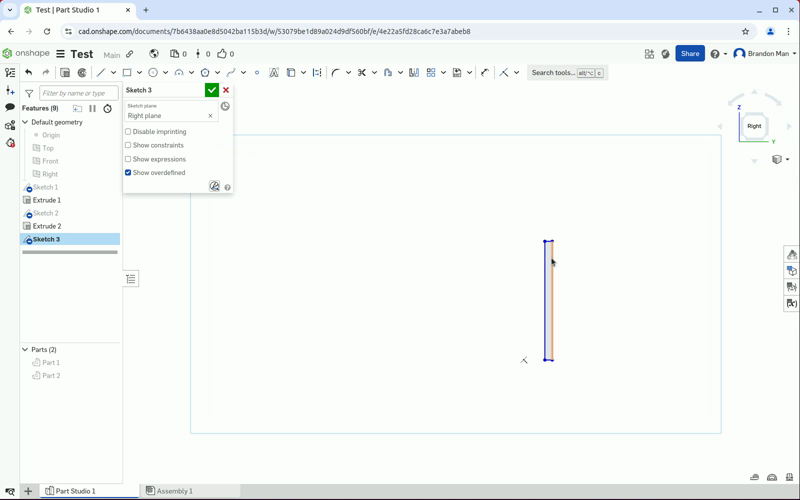
scroll(6)
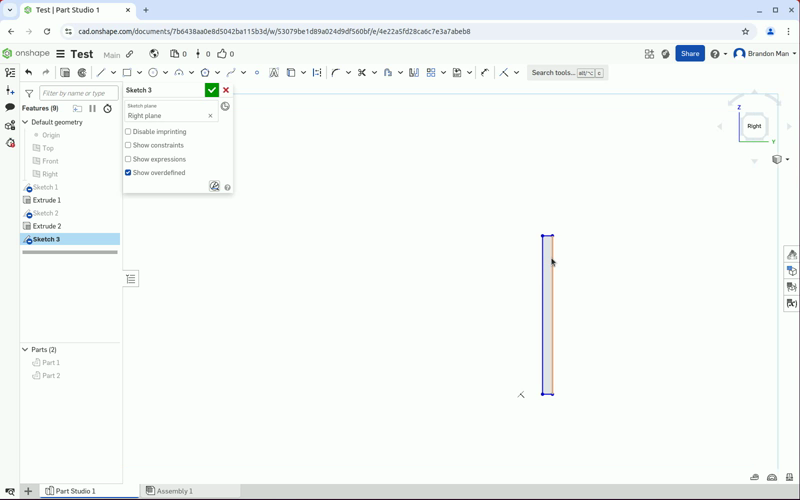
scroll(6)
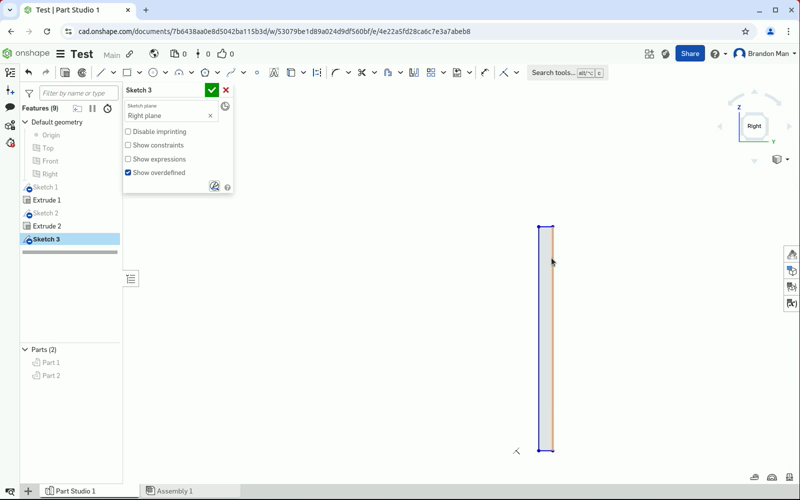
scroll(6)
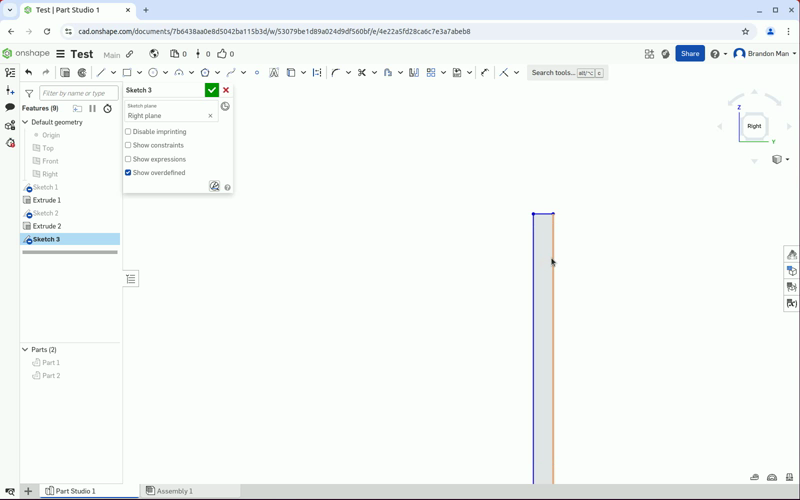
scroll(6)
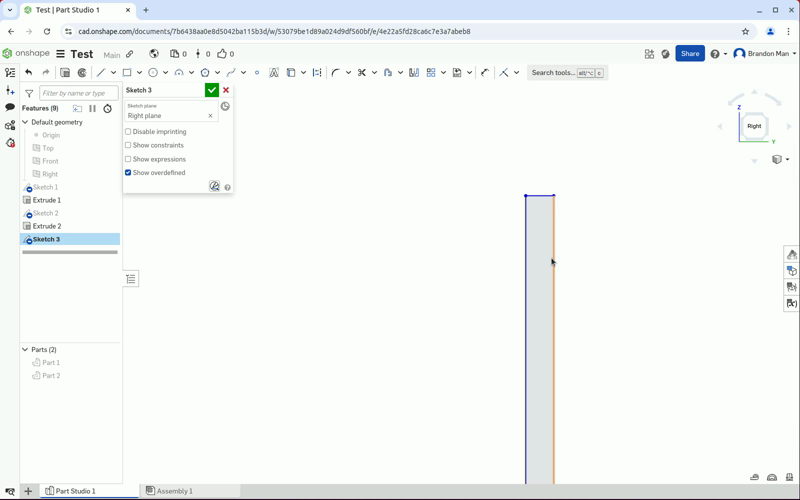
scroll(6)
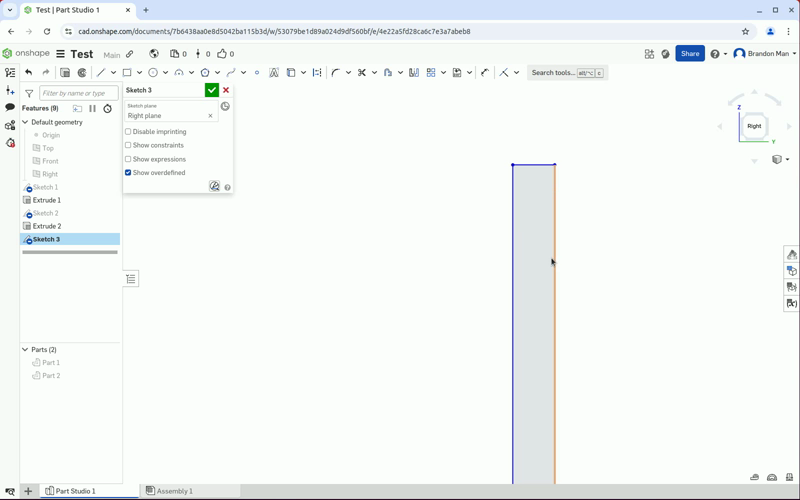
scroll(6)
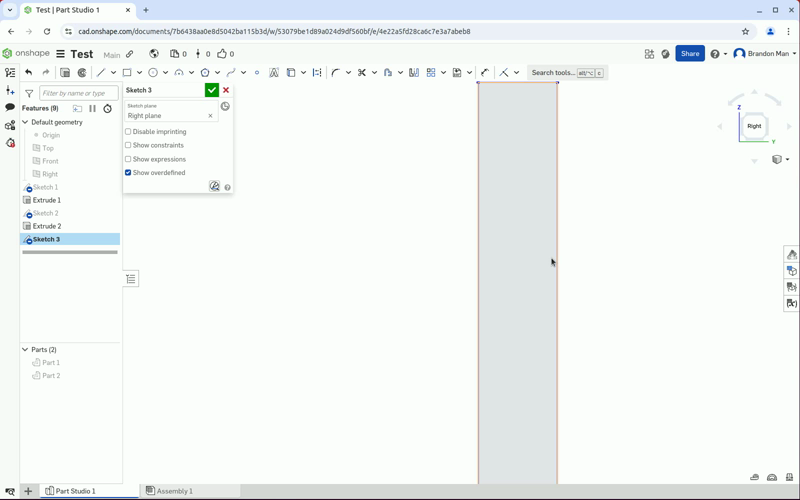
click(551, 257)
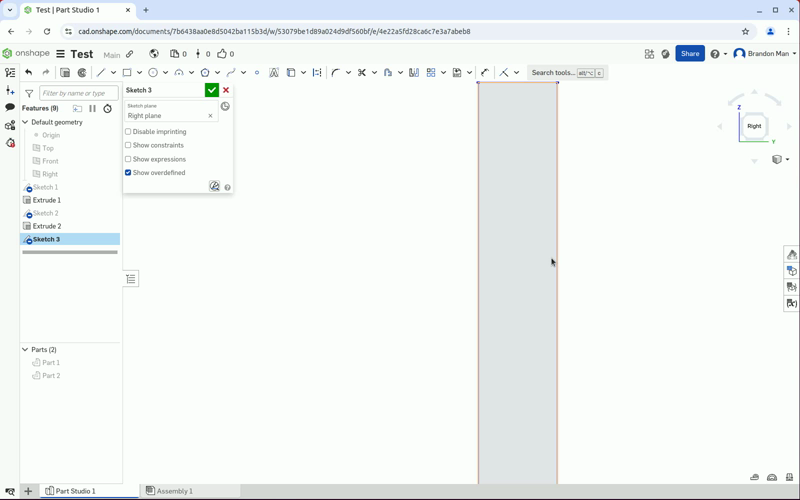
scroll(-6)
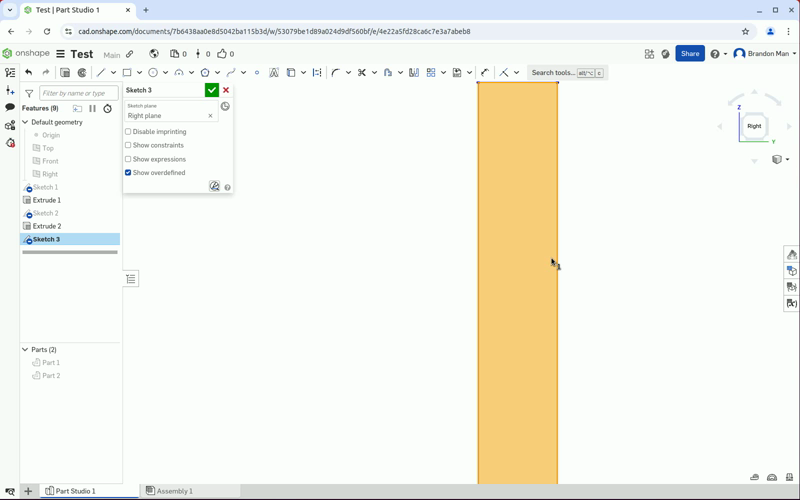
scroll(-6)
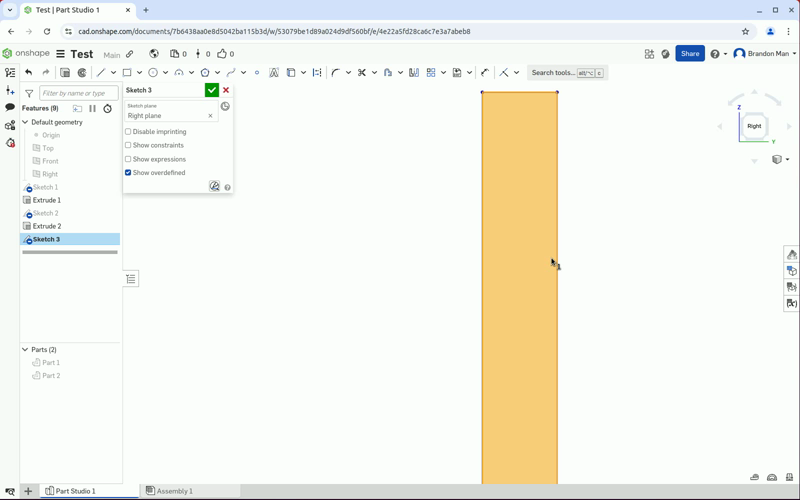
scroll(-6)
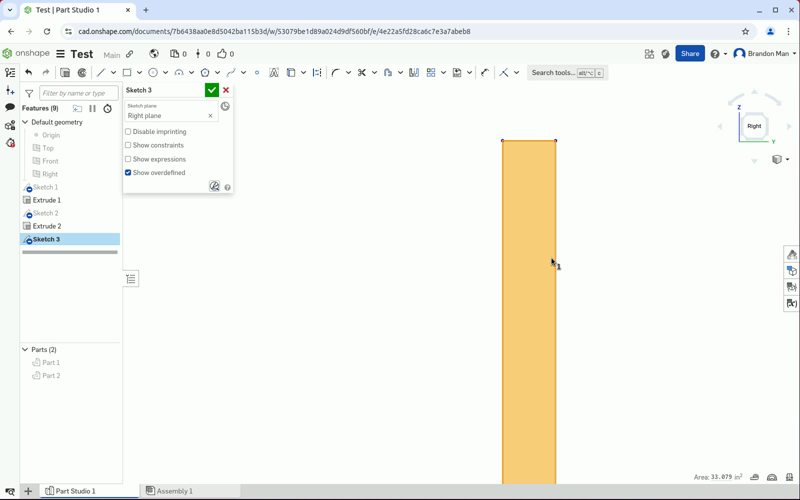
scroll(-6)
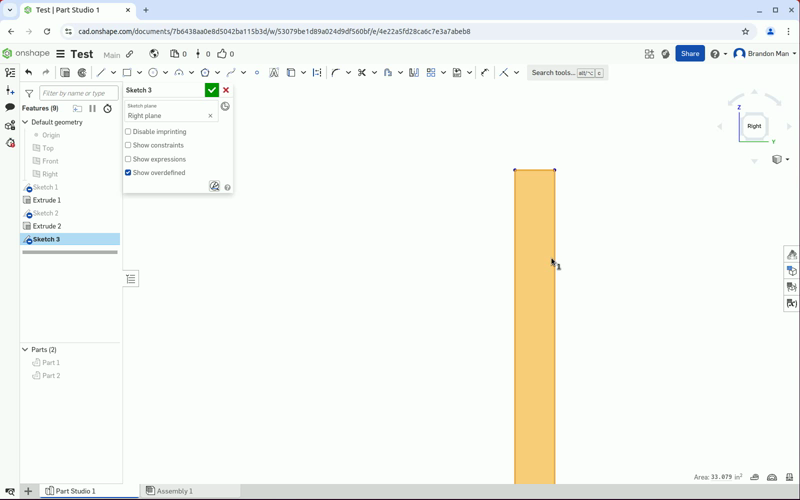
scroll(-6)
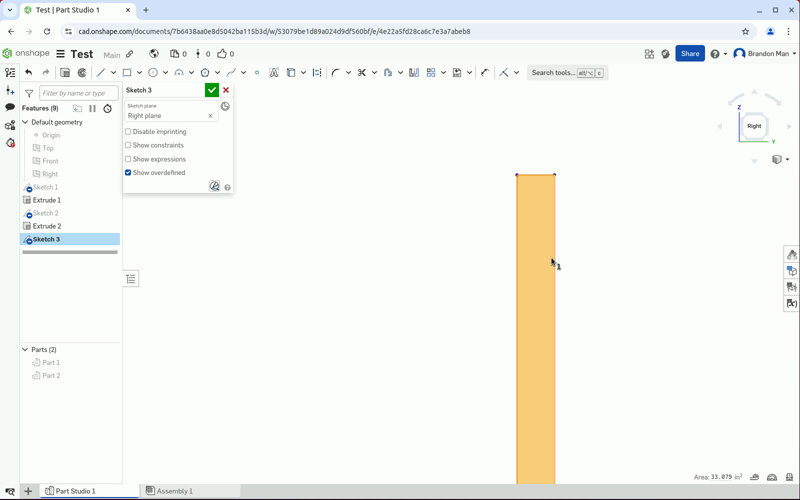
scroll(-6)
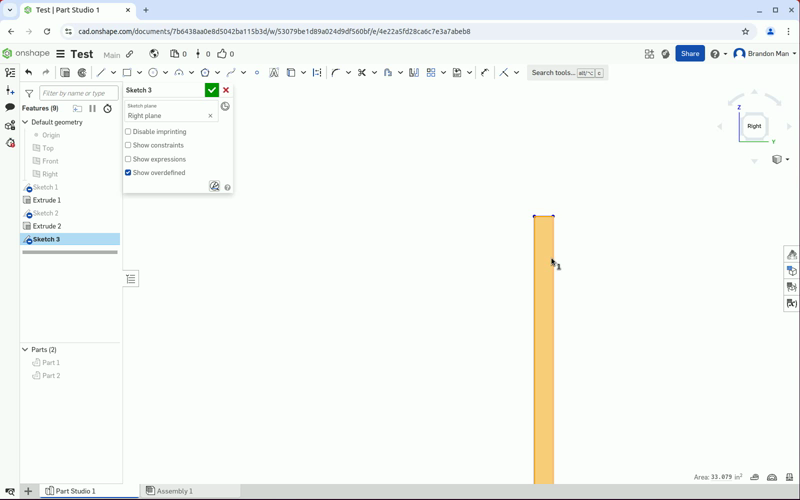
scroll(-6)
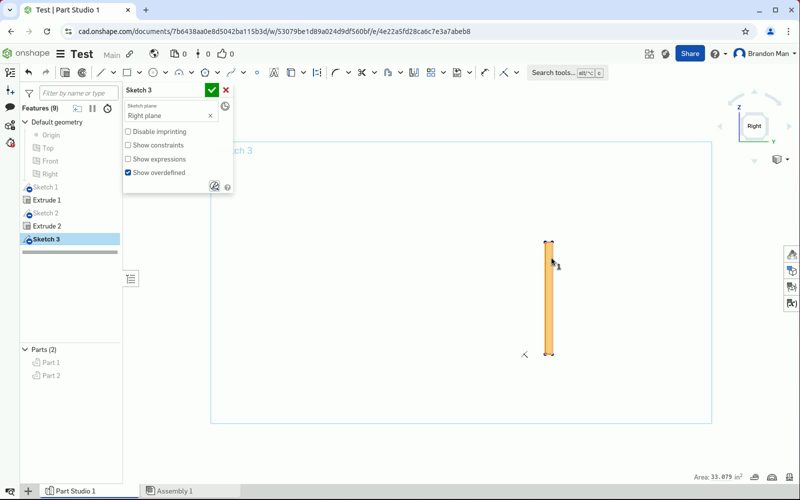
mouse_move(73, 352)
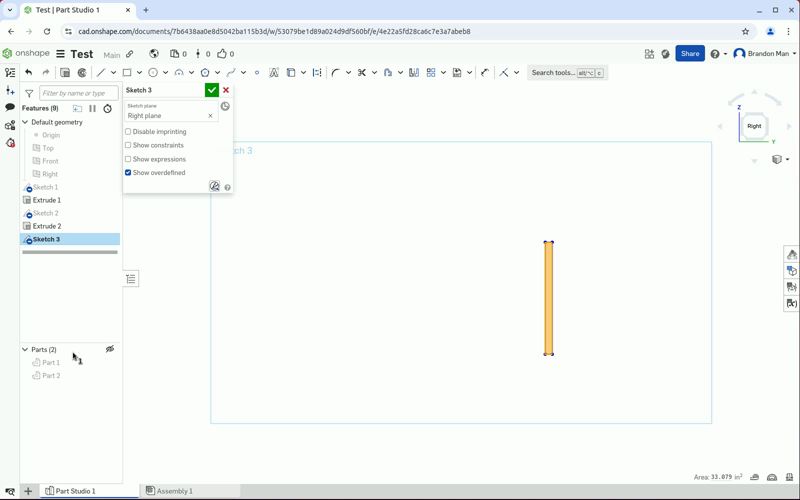
key(shift+y)
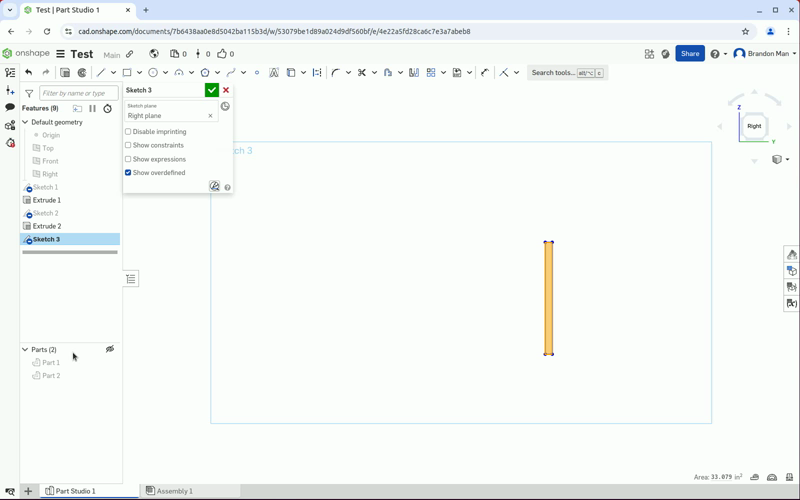
key(shift+e)
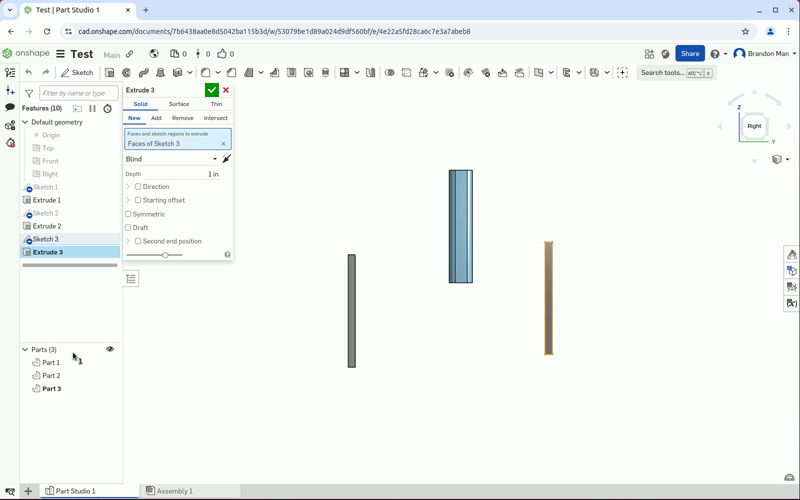
mouse_move(143, 106)
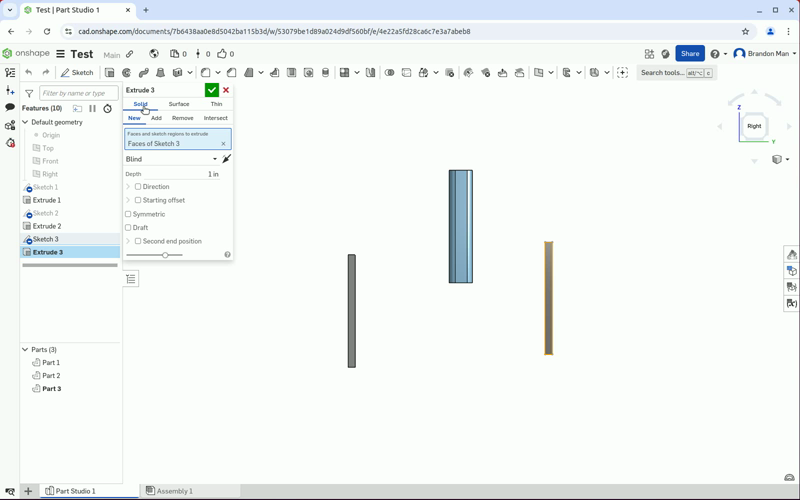
click(143, 106)
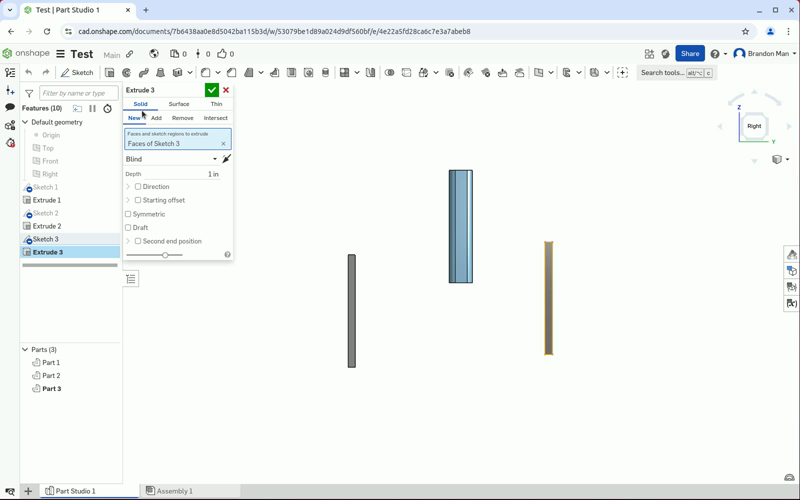
mouse_move(137, 120)
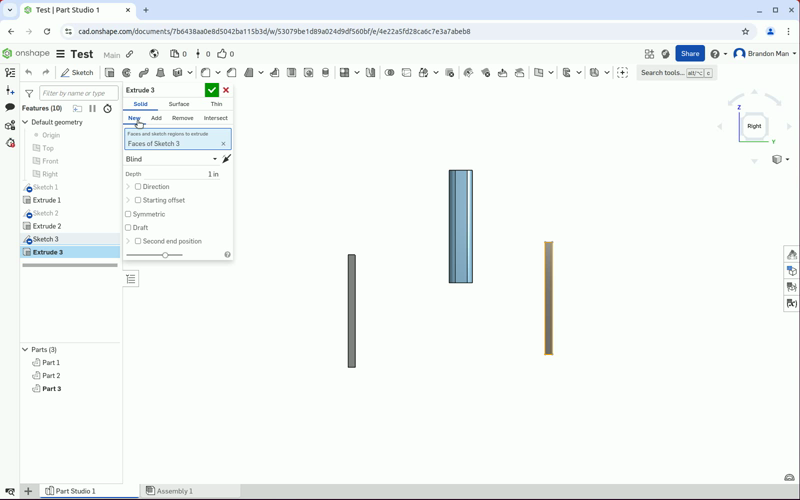
click(137, 120)
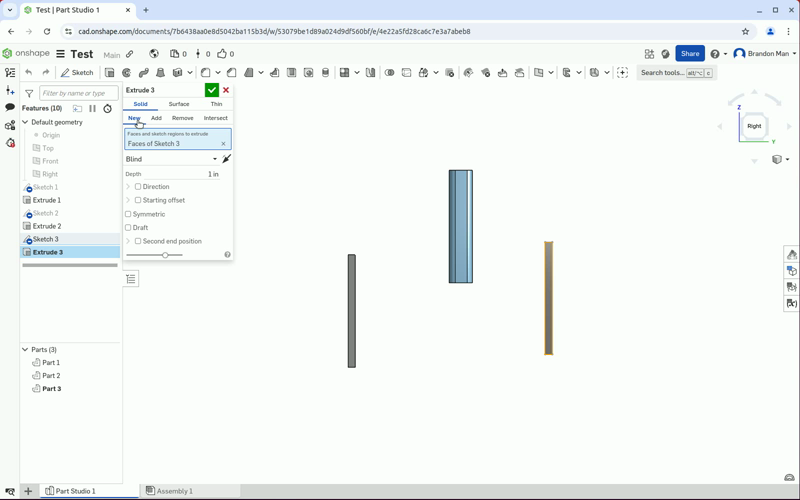
key(tab, 4)
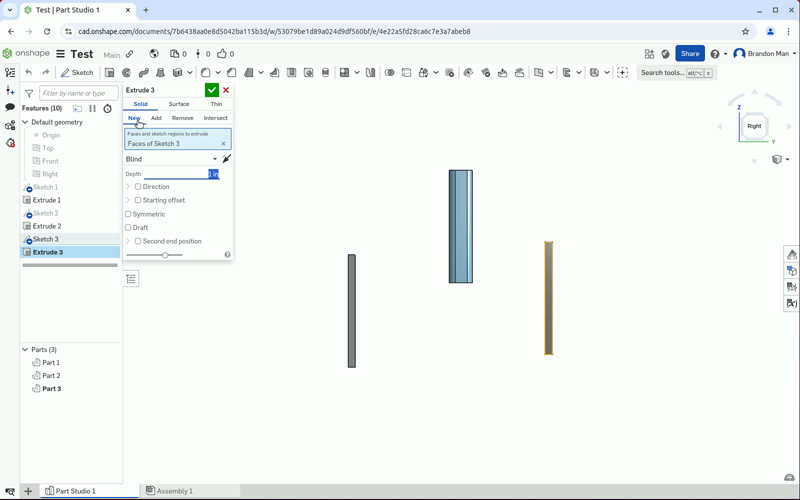
text(0.241)
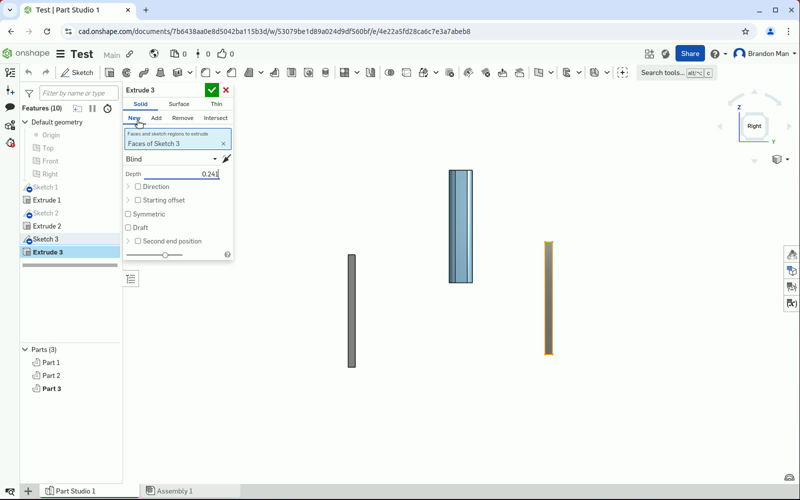
key(enter)
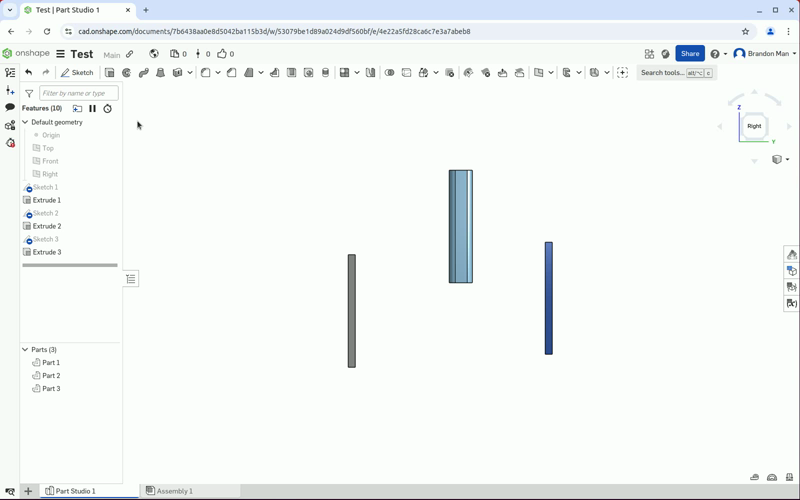
key(shift+h)
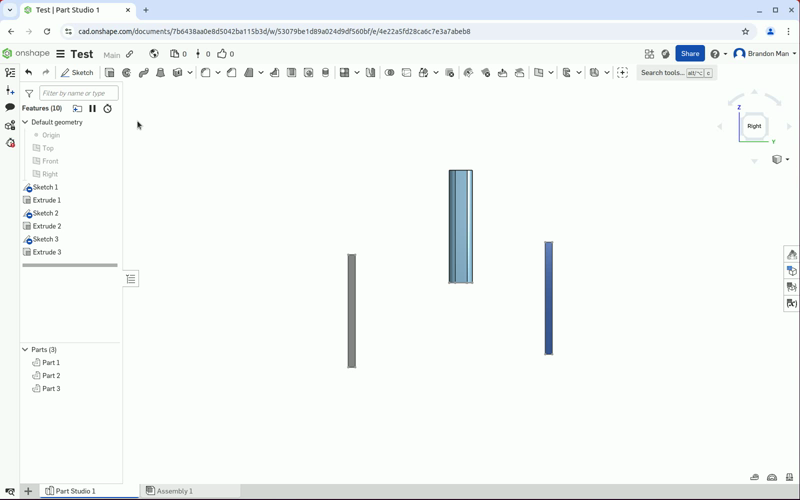
key(shift+h)
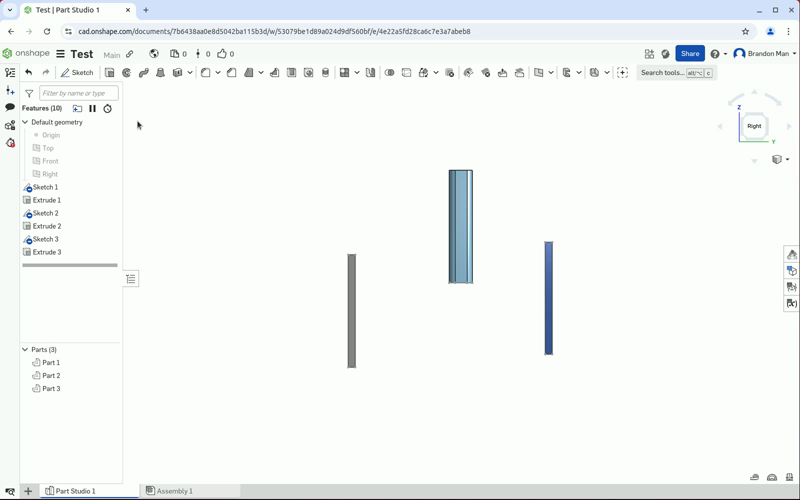
key(shift+7)
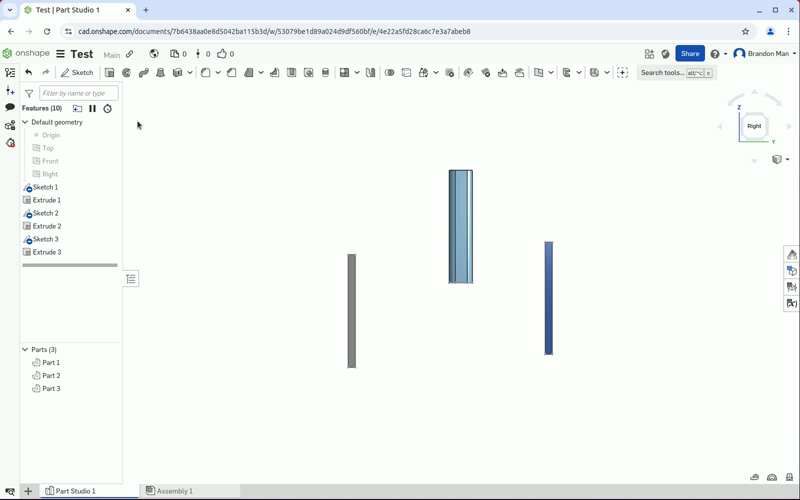
key(right, 2)
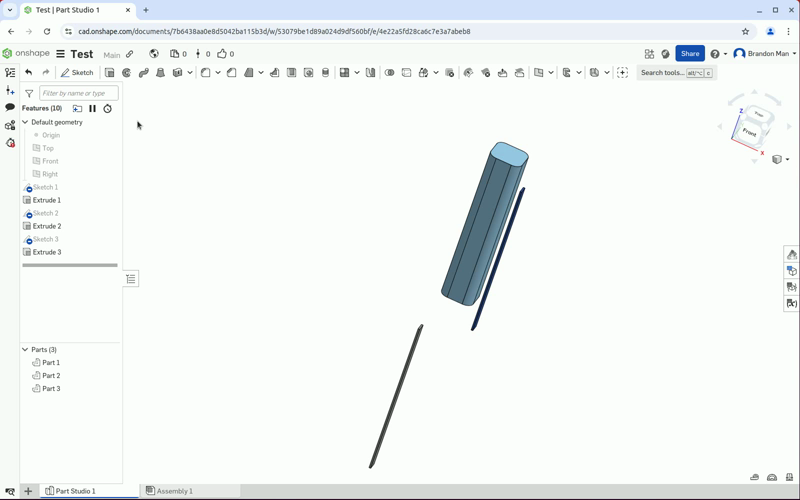
key(down, 2)
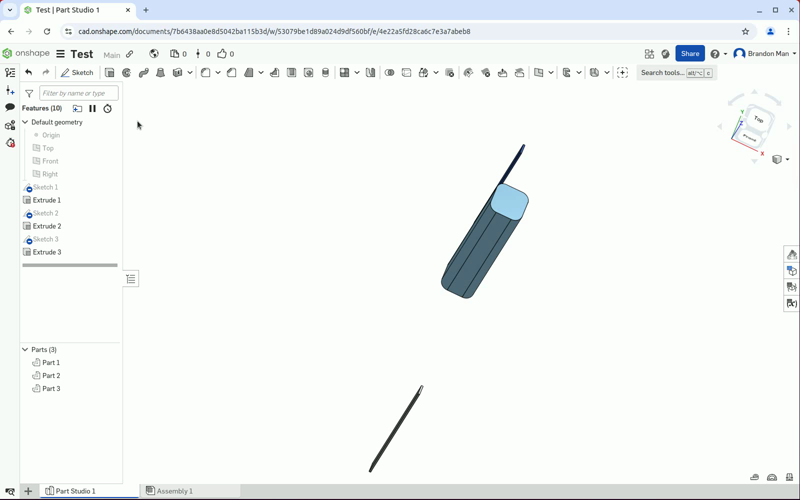
key(up, 2)
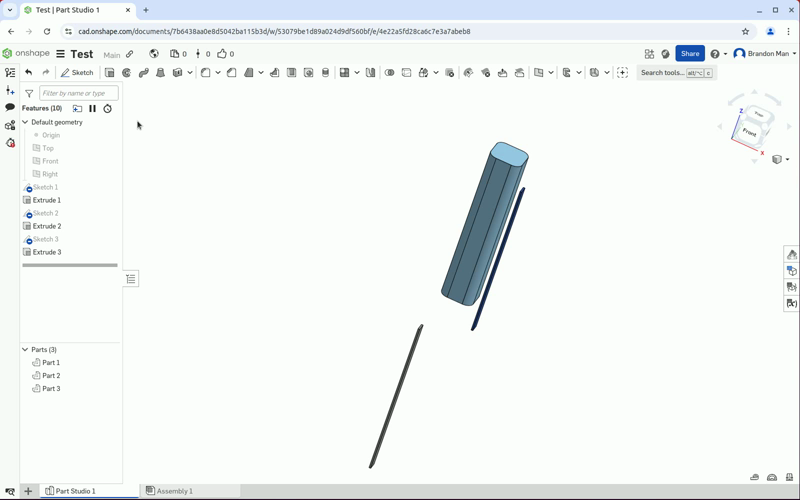
key(left, 2)
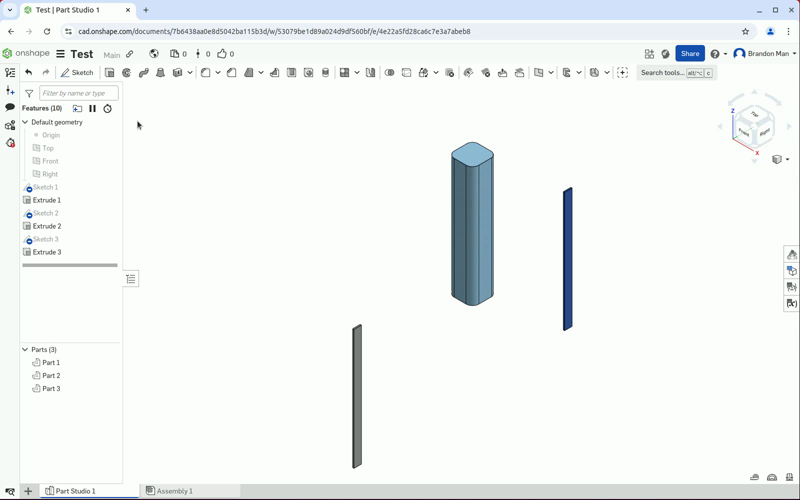
mouse_move(73, 189)
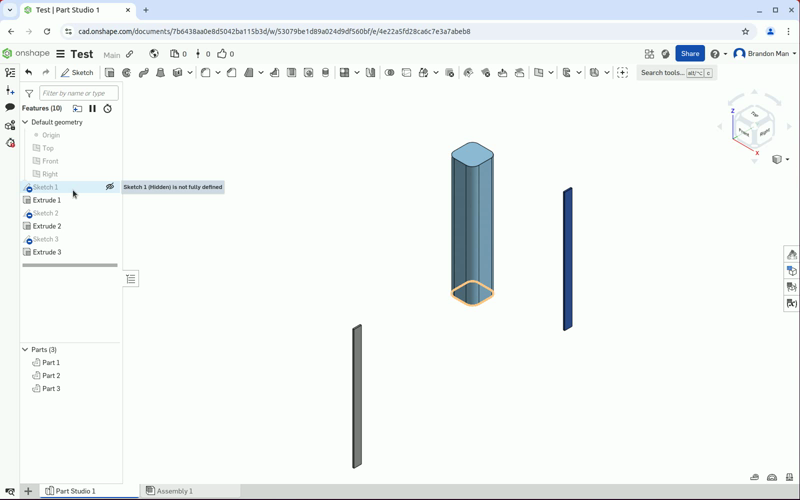
click(73, 189)